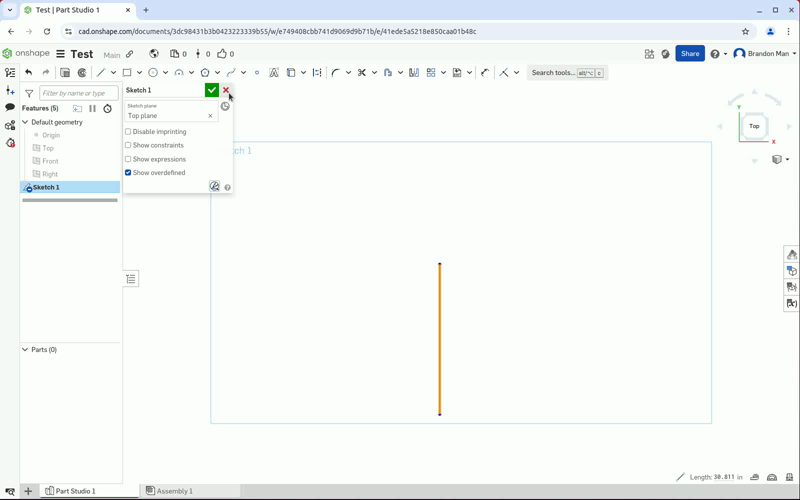
key(shift+h)
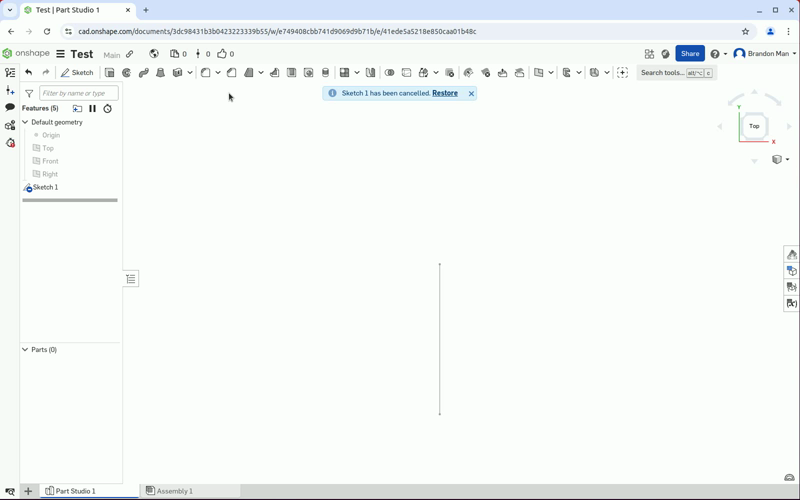
mouse_move(73, 352)
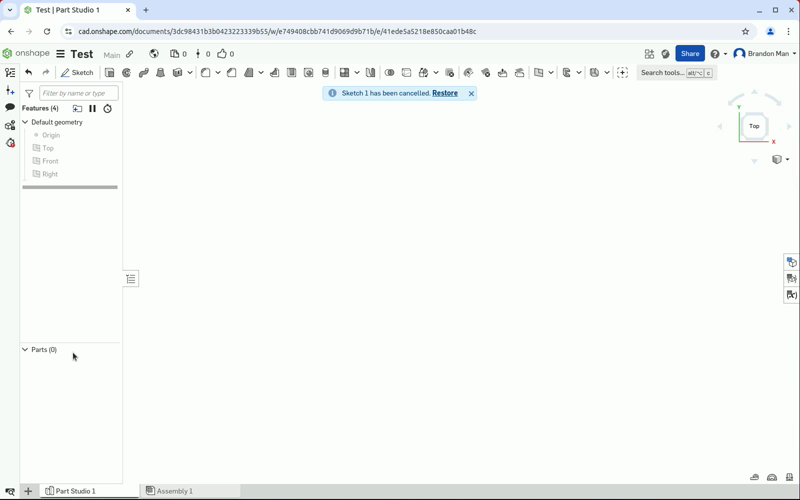
key(y)
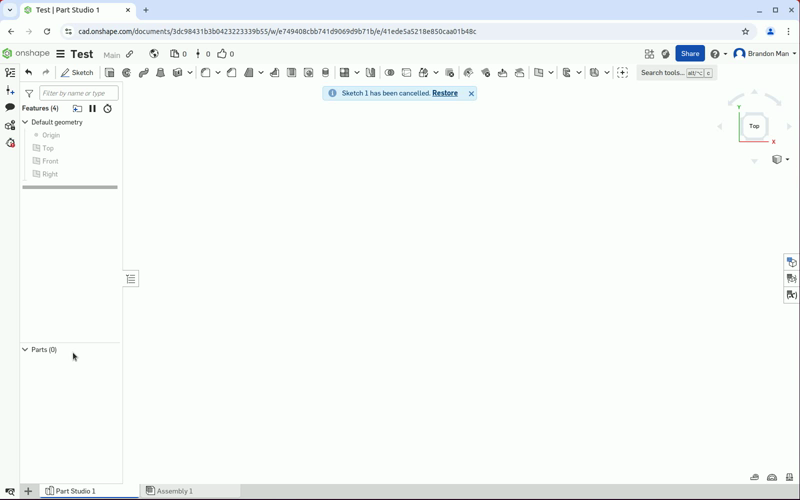
key(shift+p)
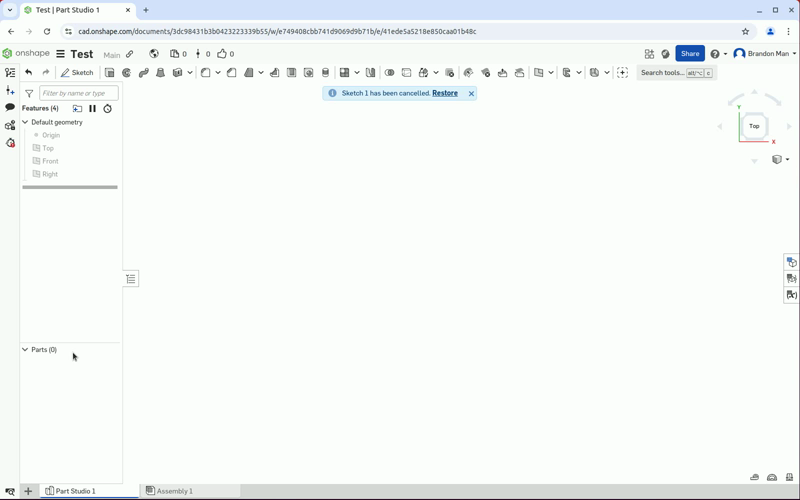
key(space)
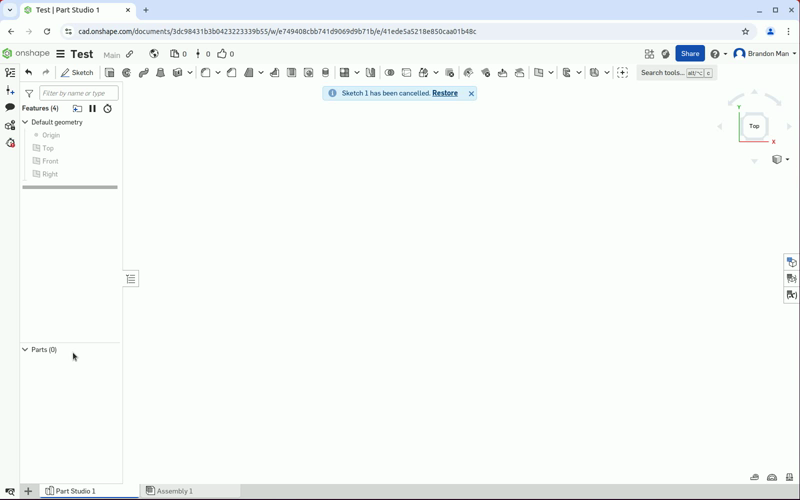
key_down(shift)
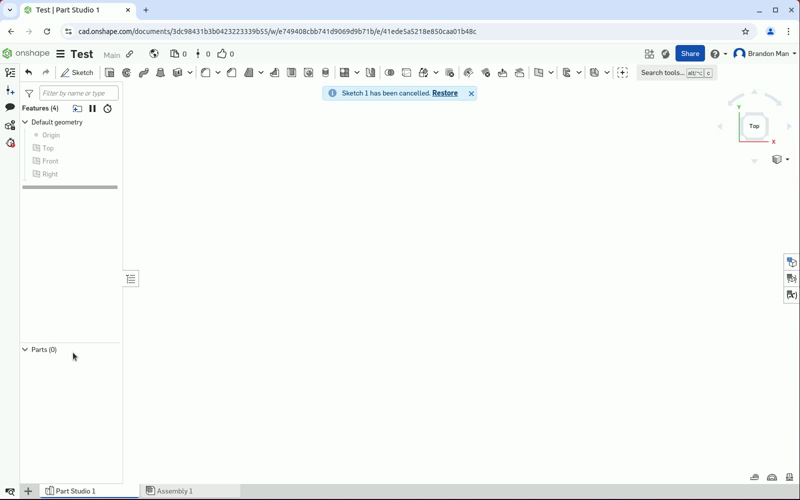
key(up)
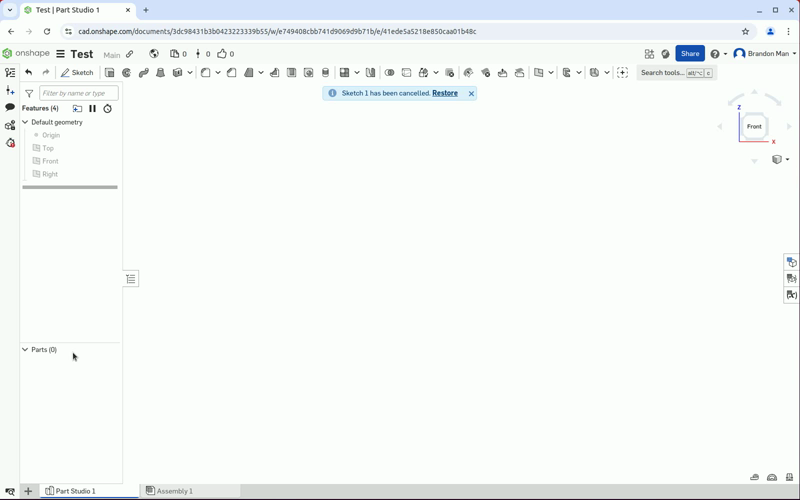
key_up(shift)
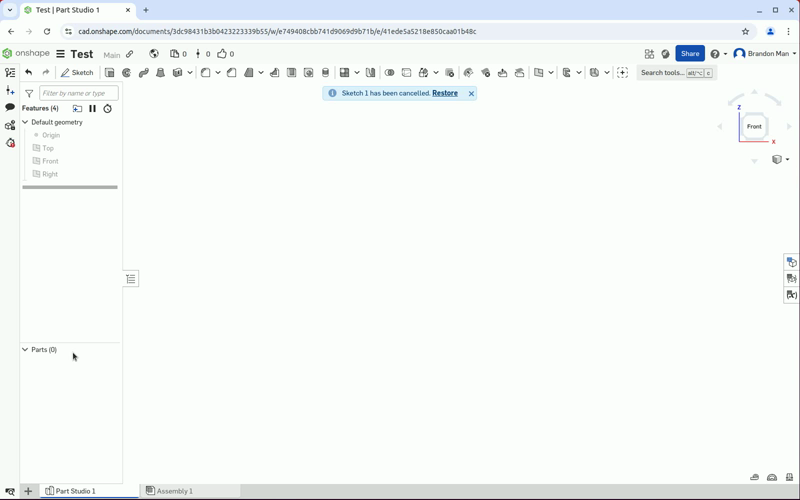
mouse_move(73, 352)
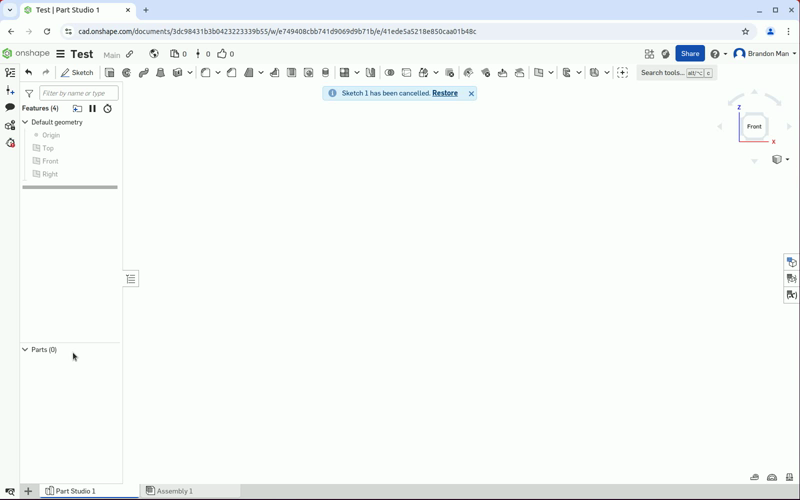
key(shift+y)
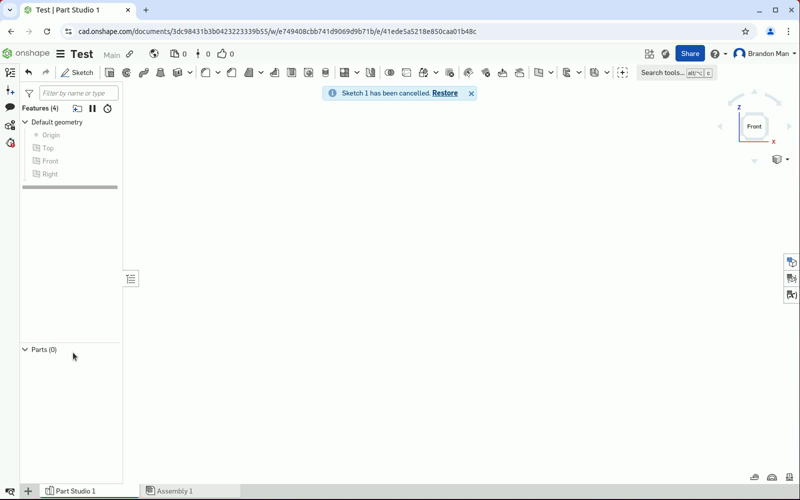
key(shift+s)
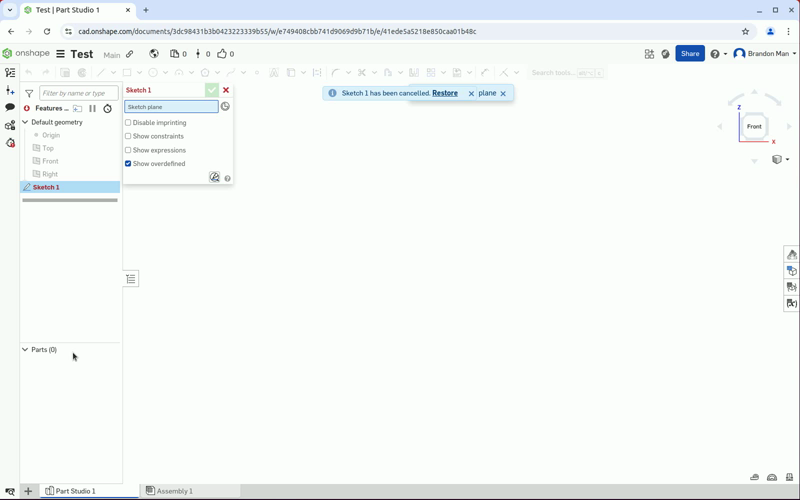
mouse_move(73, 163)
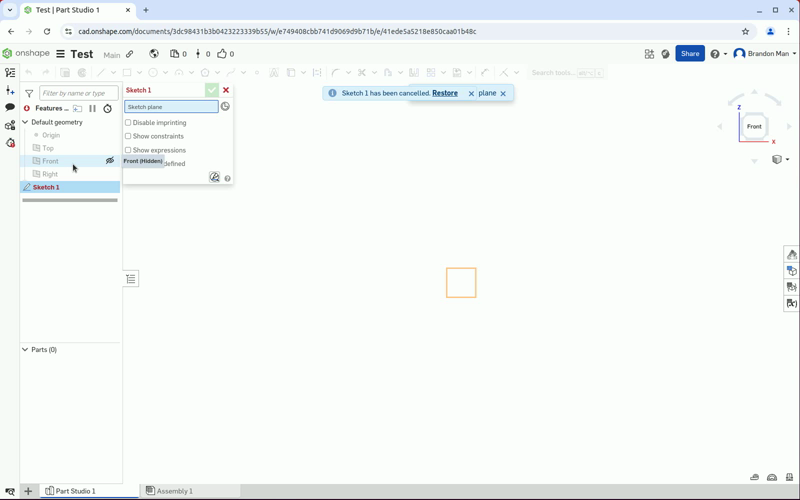
click(73, 163)
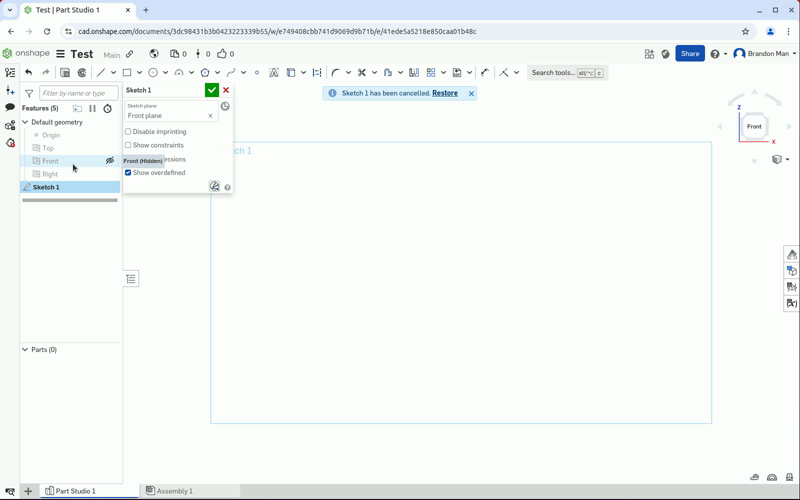
mouse_move(73, 352)
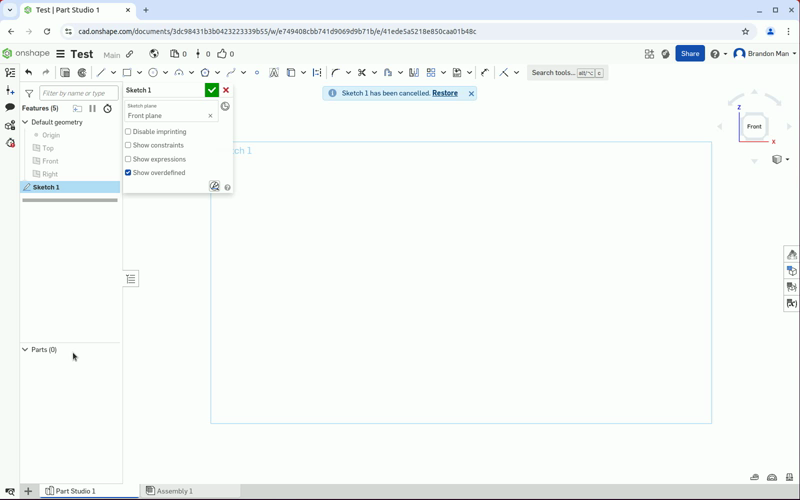
key(y)
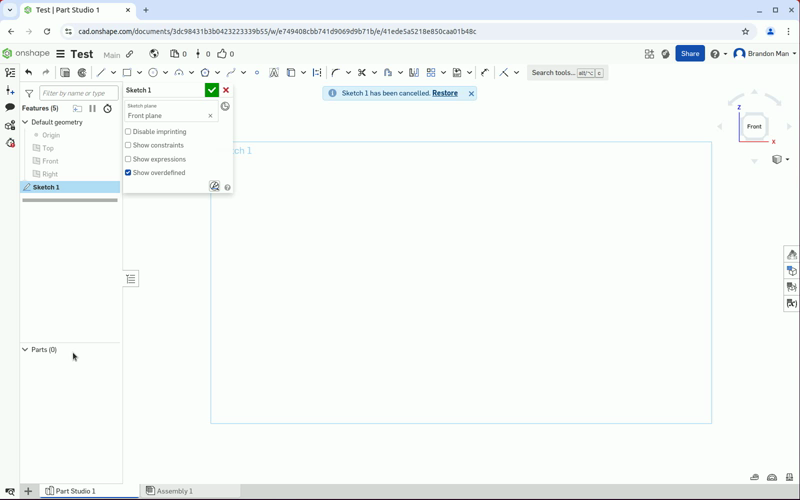
key(l)
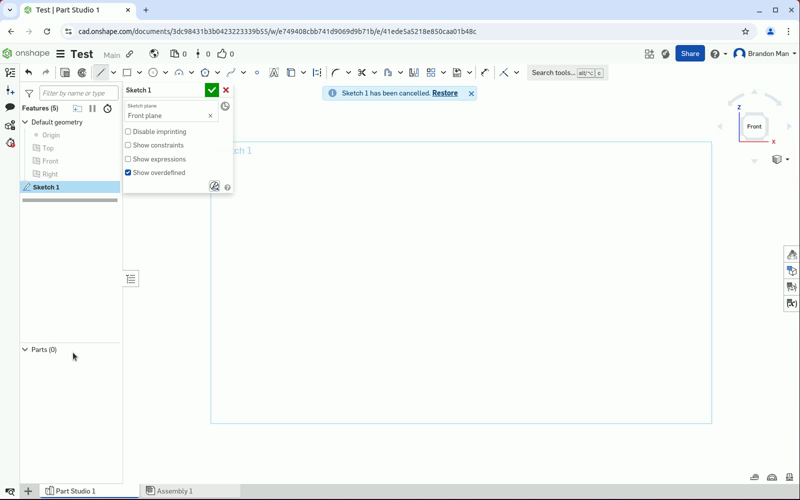
key_down(shift)
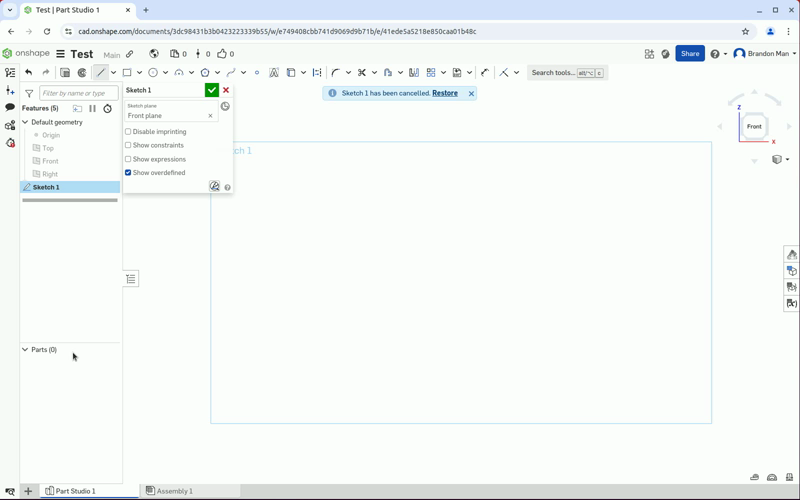
mouse_move(429, 282)
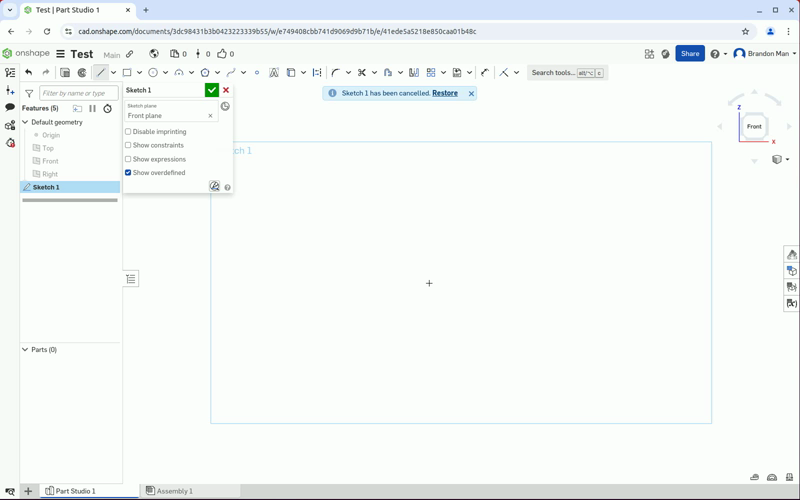
click(429, 282)
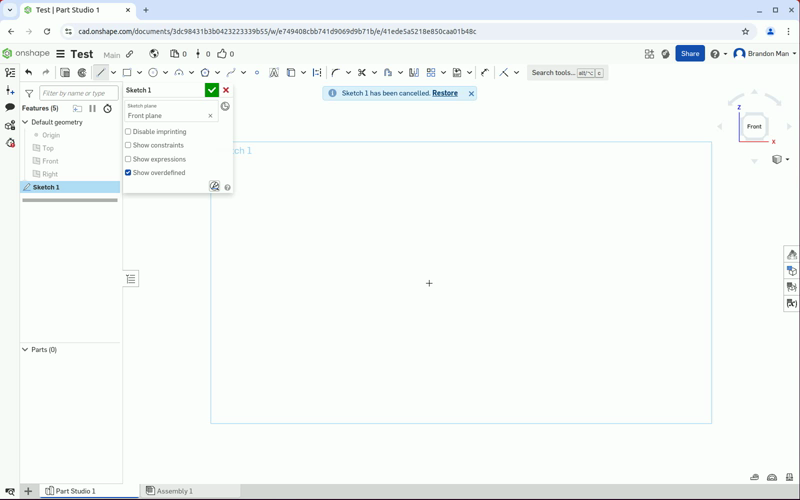
key_up(shift)
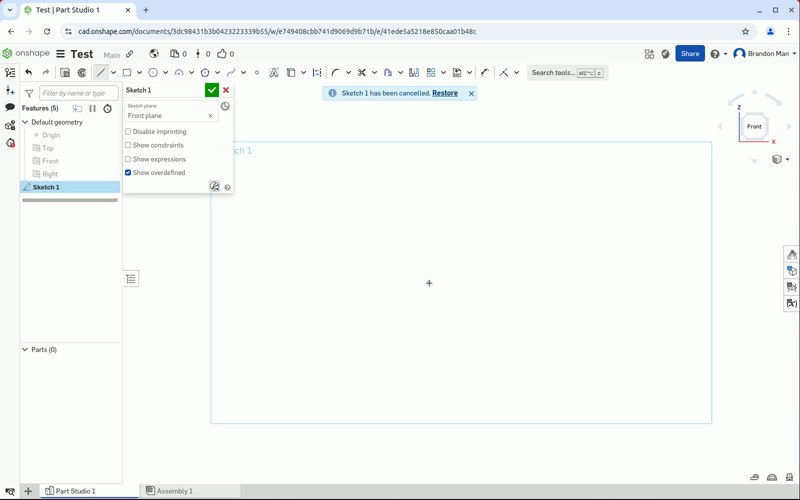
key_down(shift)
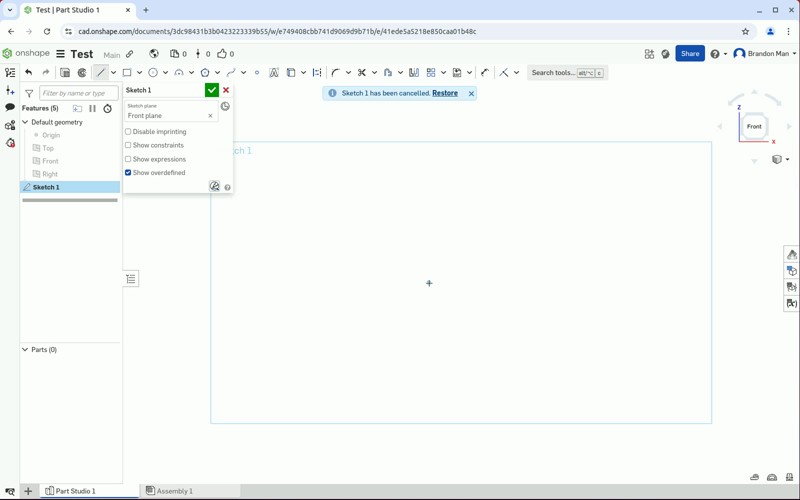
mouse_move(459, 282)
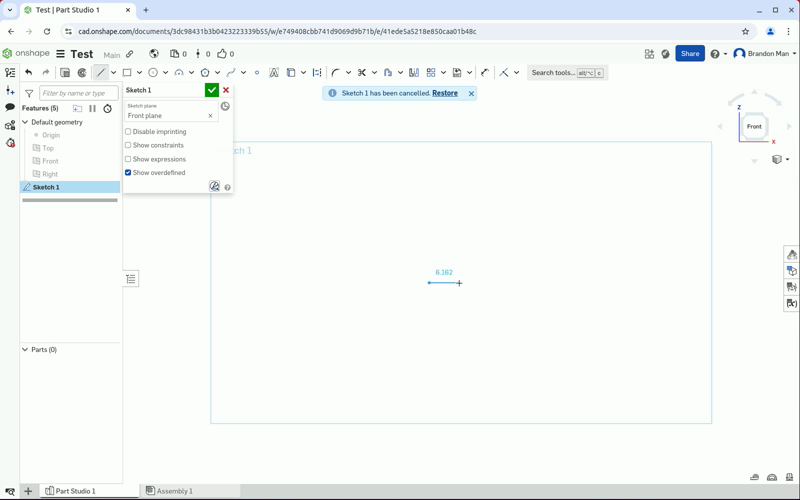
mouse_move(439, 282)
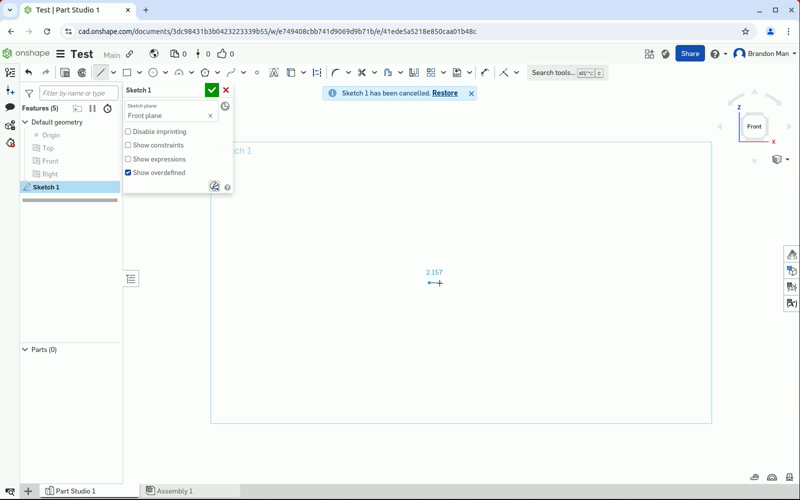
click(439, 282)
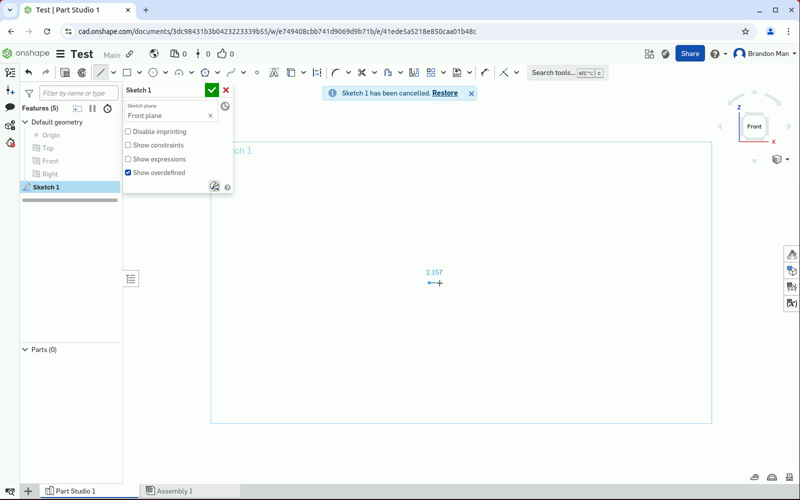
key_up(shift)
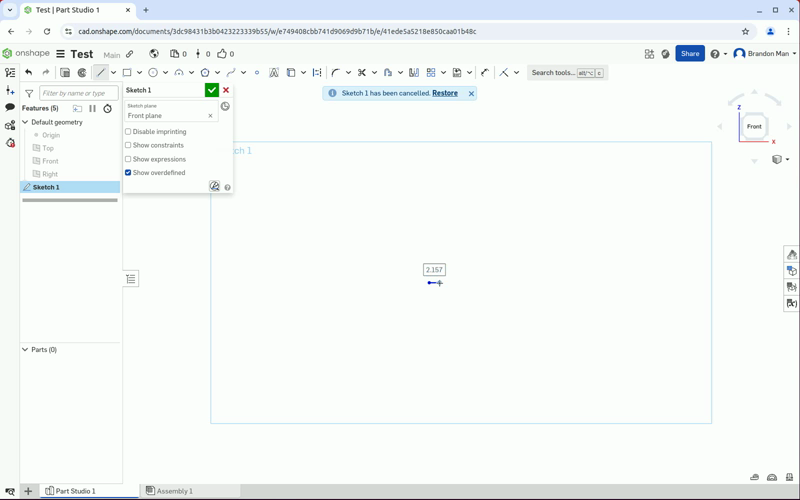
key_down(shift)
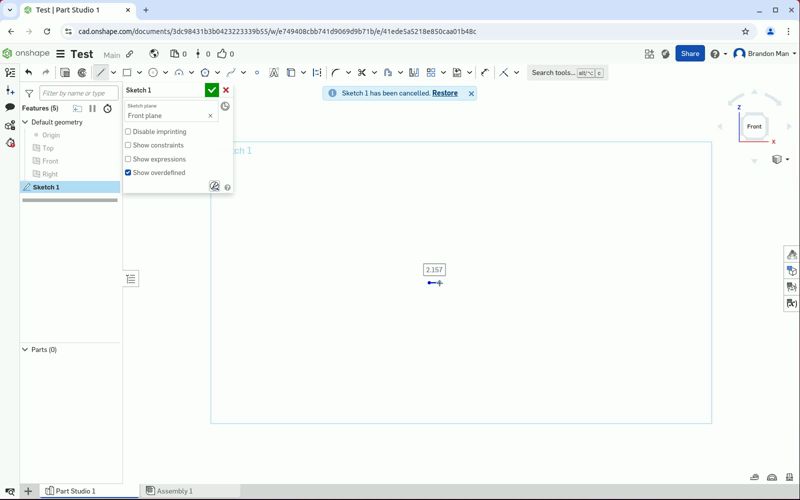
mouse_move(469, 282)
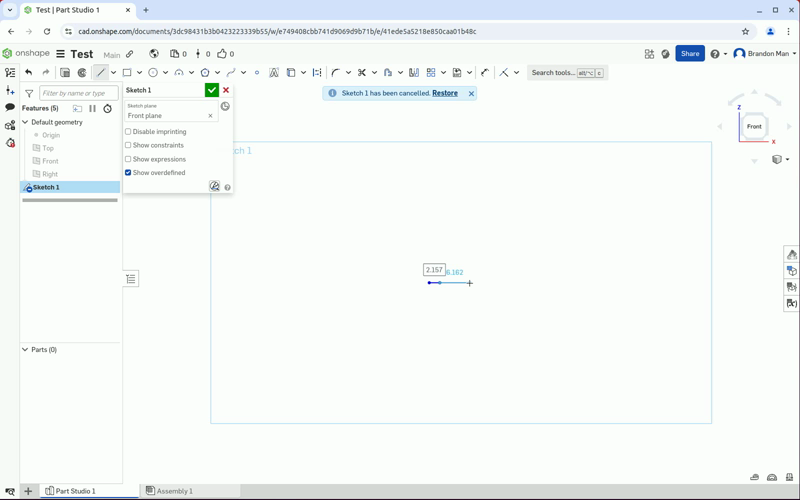
mouse_move(439, 261)
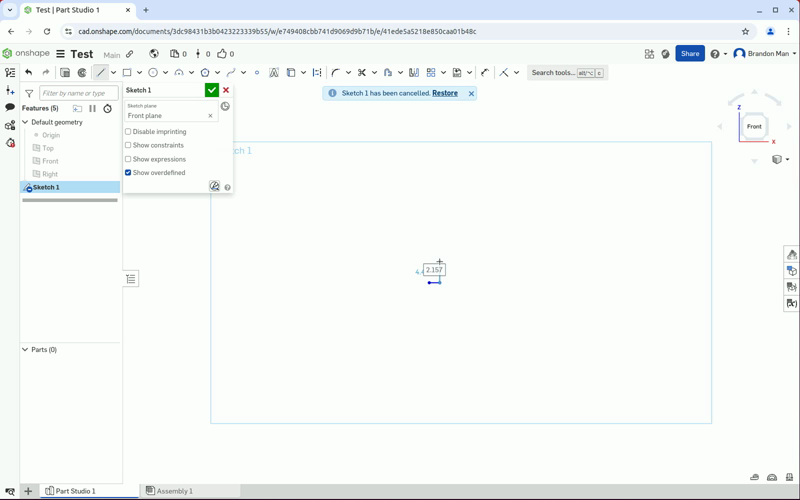
click(439, 261)
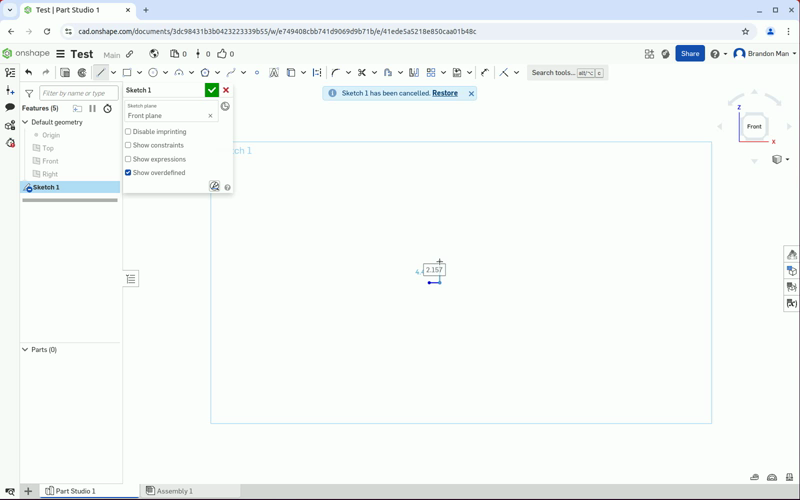
key_up(shift)
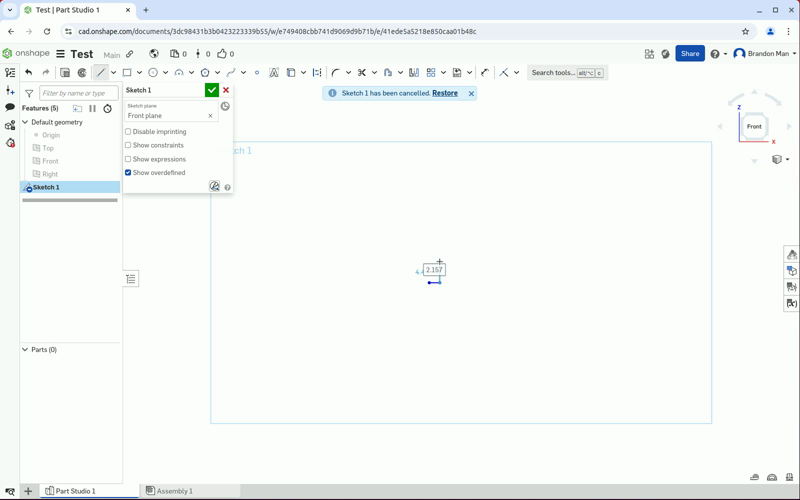
key_down(shift)
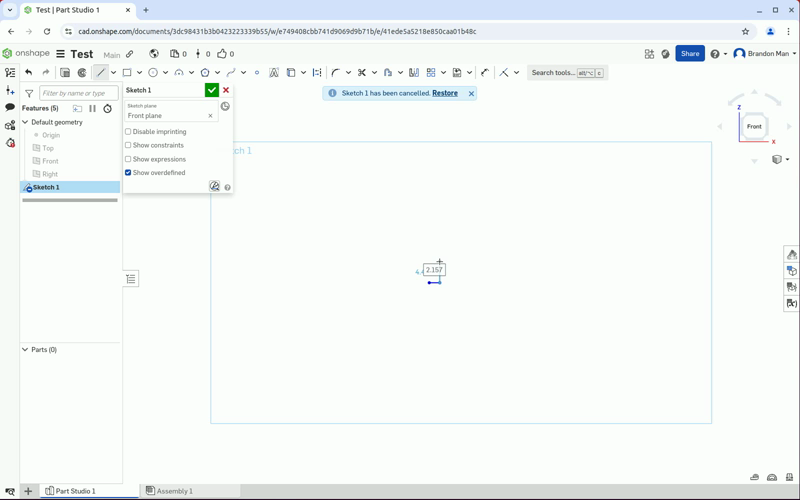
mouse_move(469, 261)
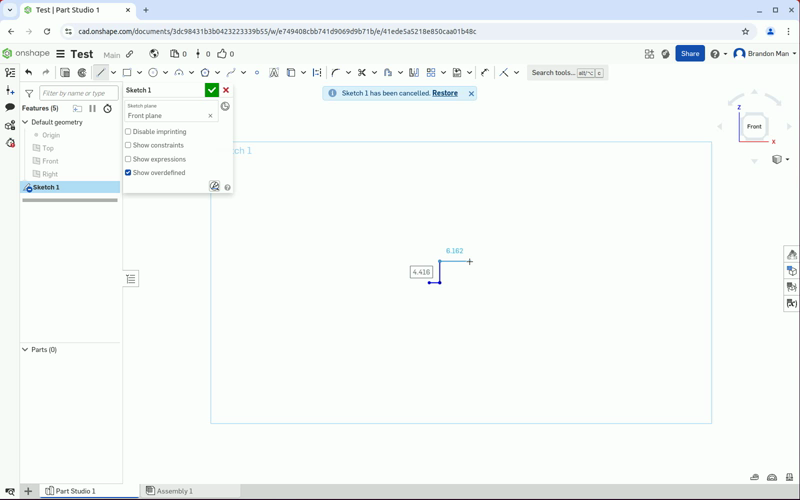
mouse_move(482, 261)
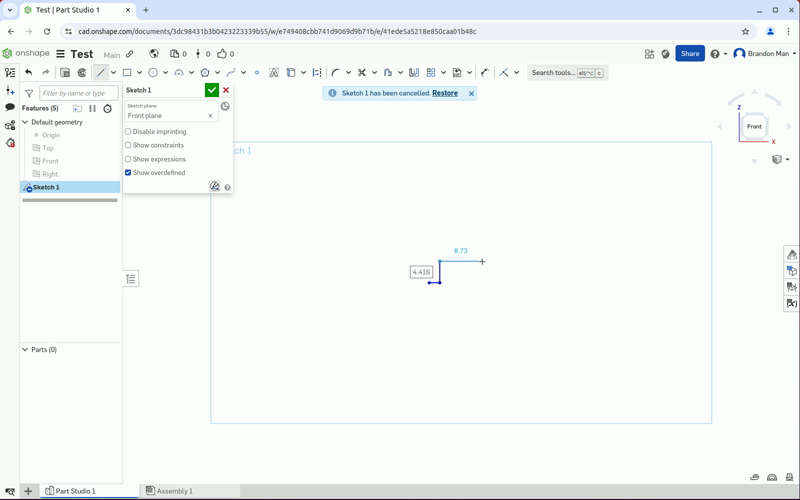
click(482, 261)
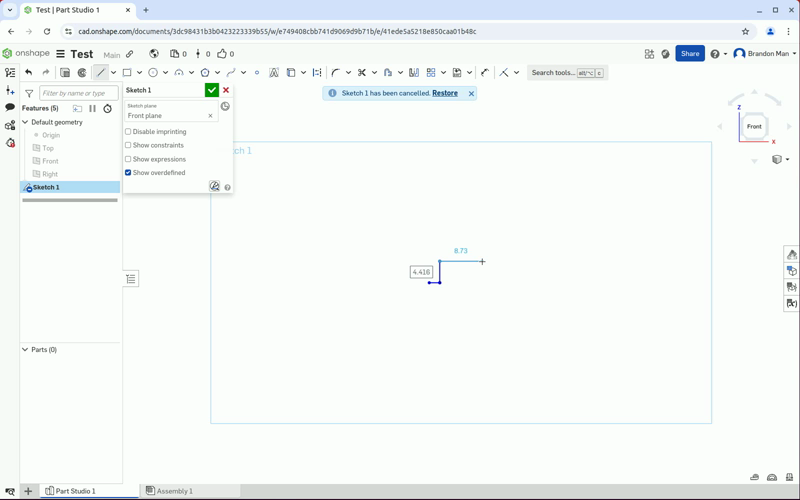
key_up(shift)
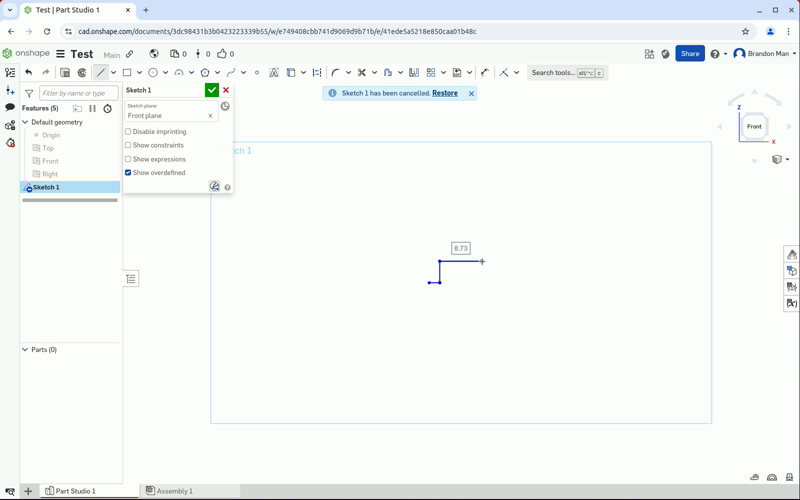
key_down(shift)
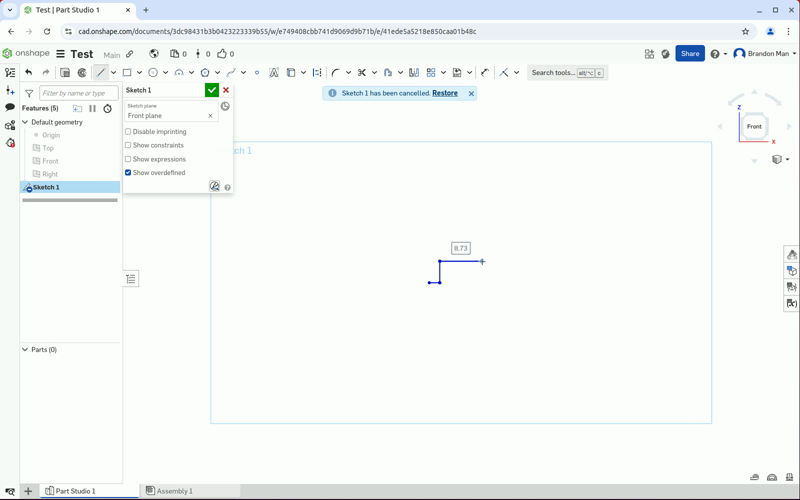
mouse_move(512, 261)
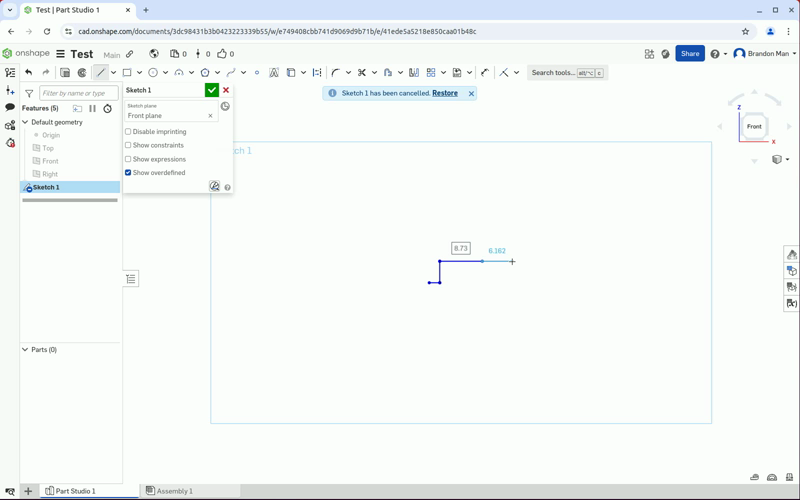
mouse_move(482, 282)
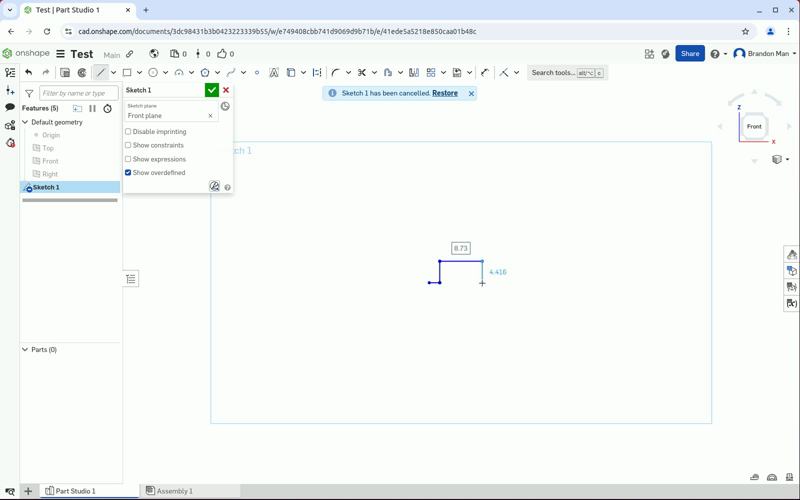
click(482, 282)
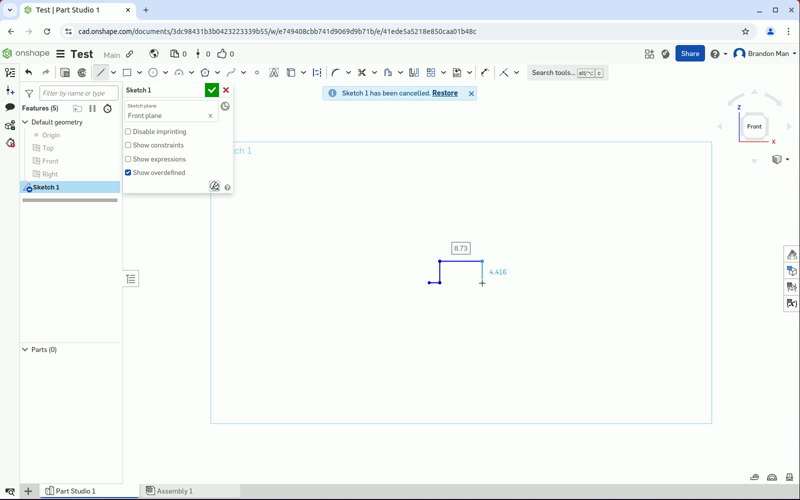
key_up(shift)
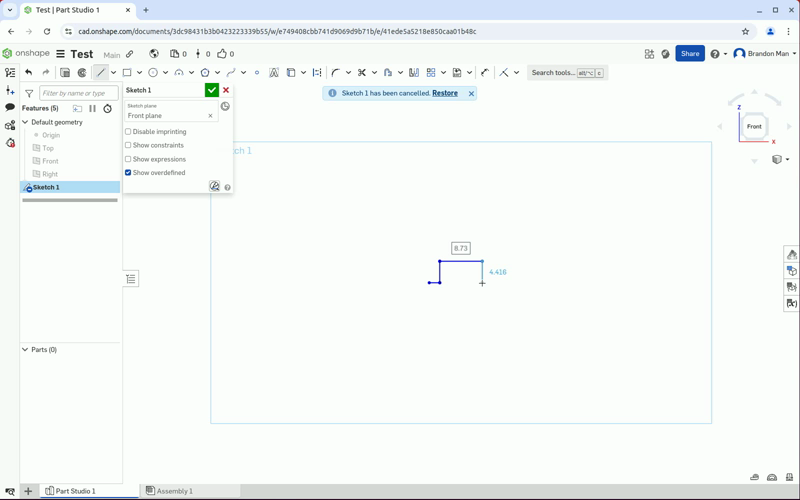
key_down(shift)
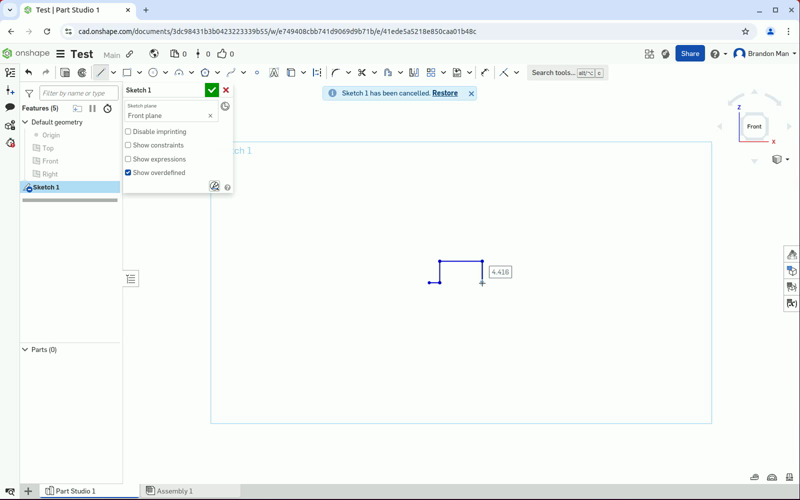
mouse_move(512, 282)
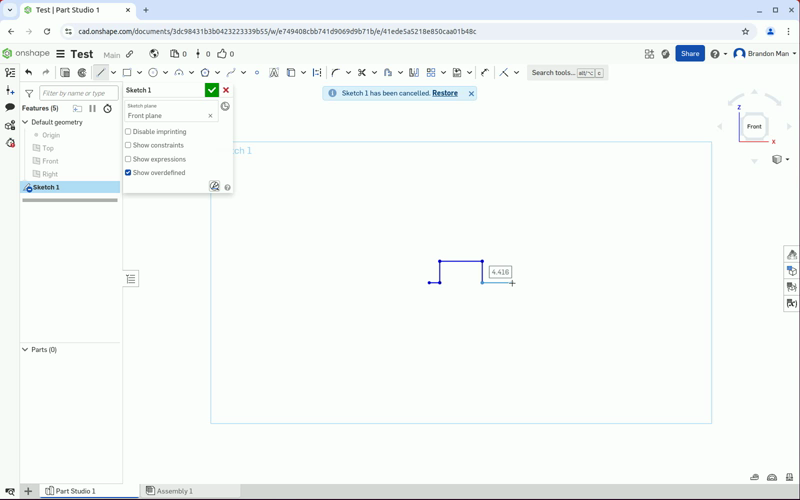
mouse_move(492, 282)
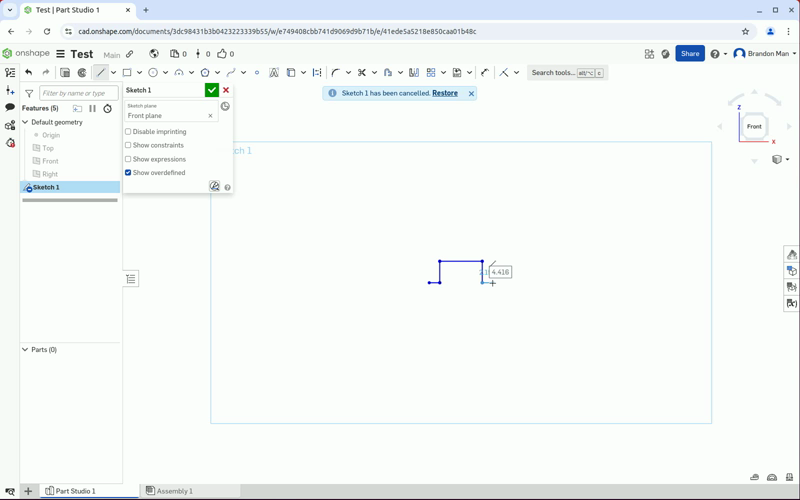
click(492, 282)
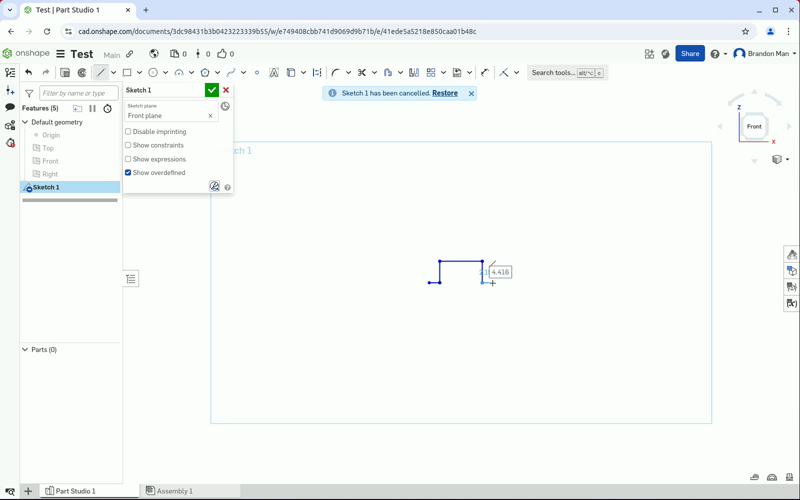
key_up(shift)
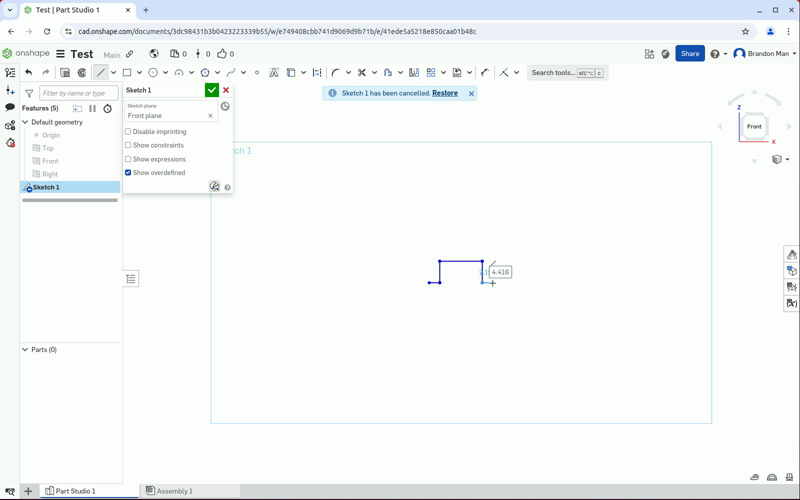
key_down(shift)
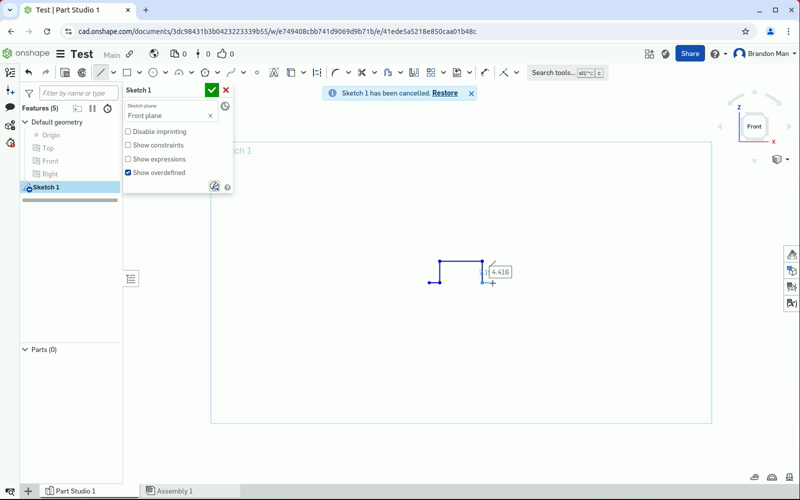
mouse_move(522, 282)
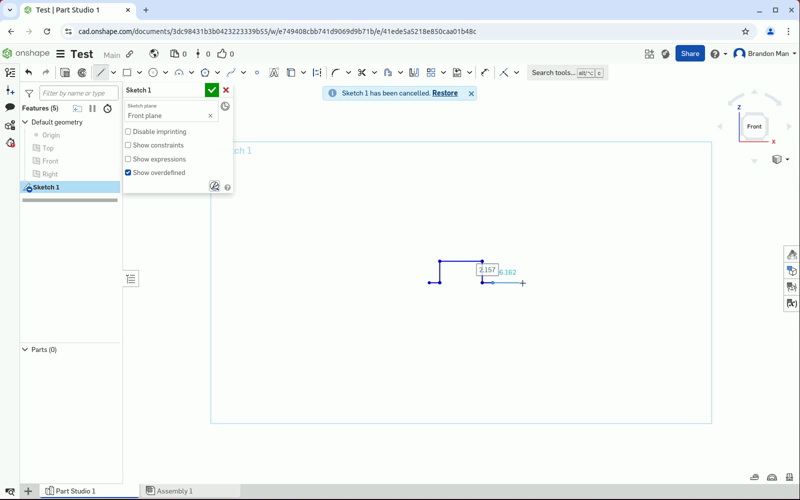
mouse_move(492, 229)
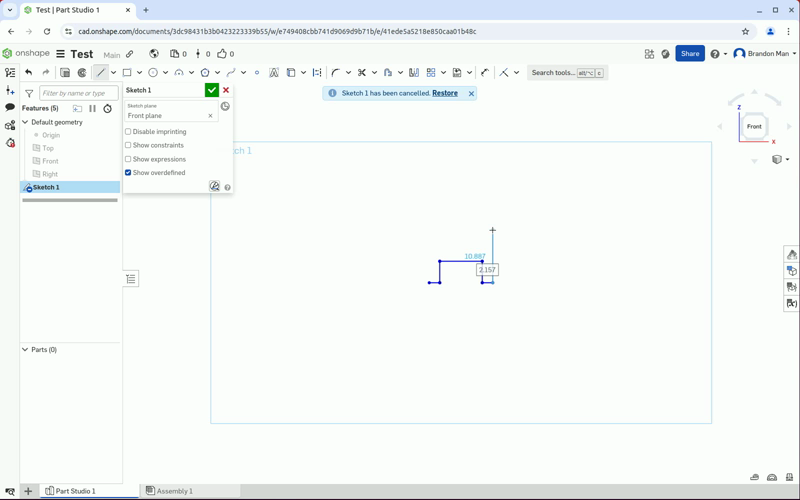
click(492, 229)
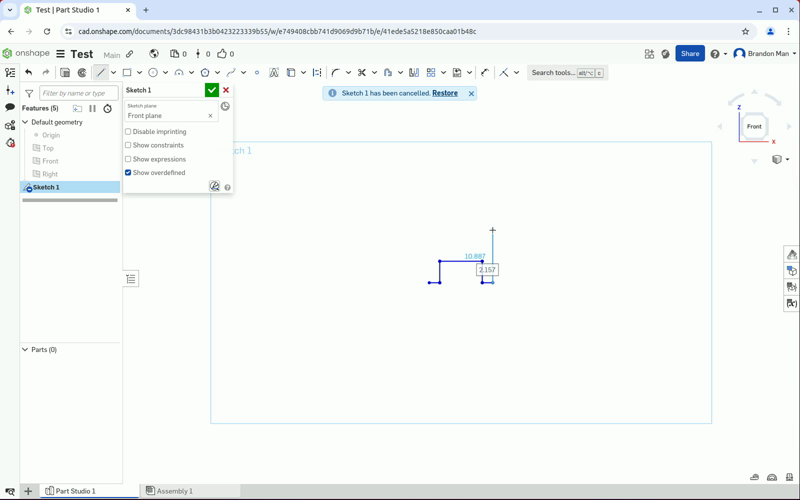
key_up(shift)
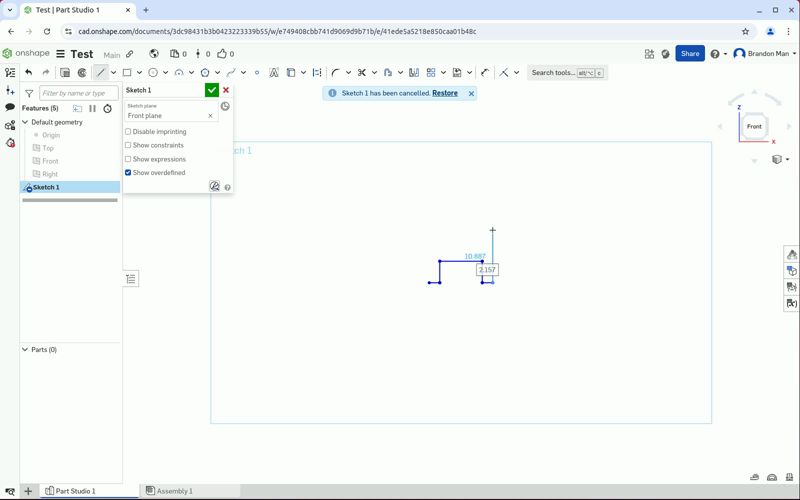
key_down(shift)
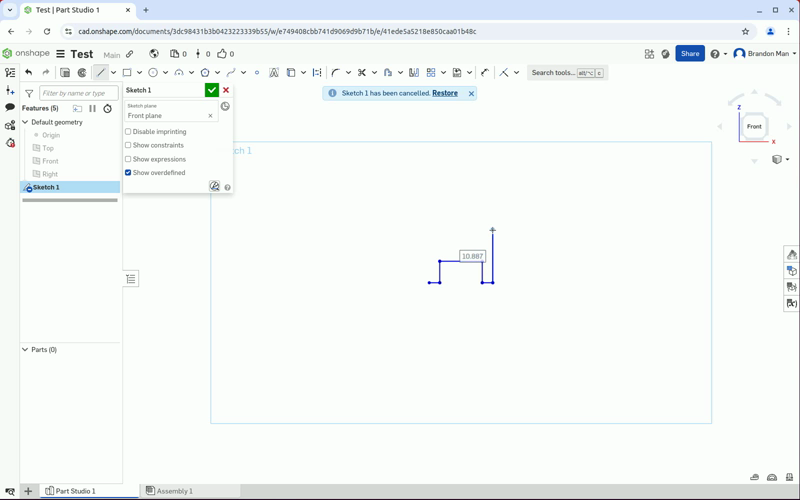
mouse_move(429, 229)
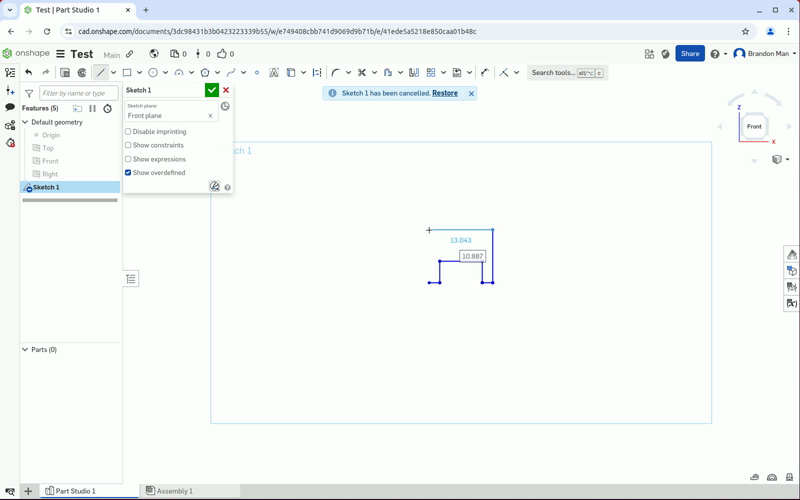
click(429, 229)
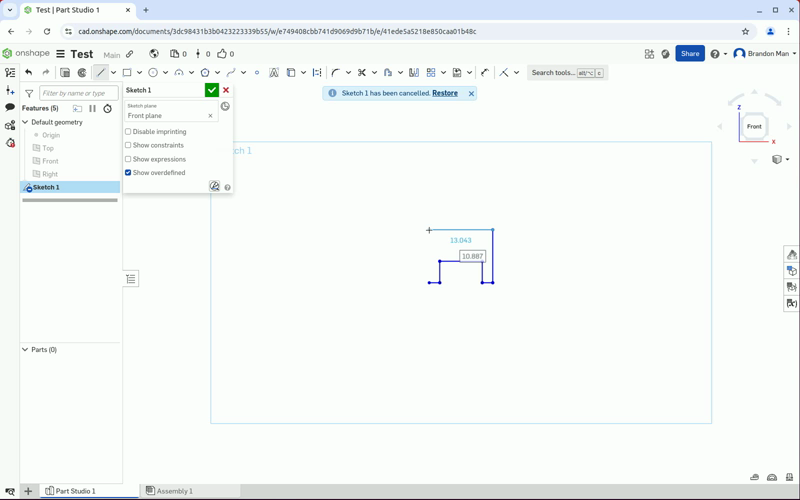
key_up(shift)
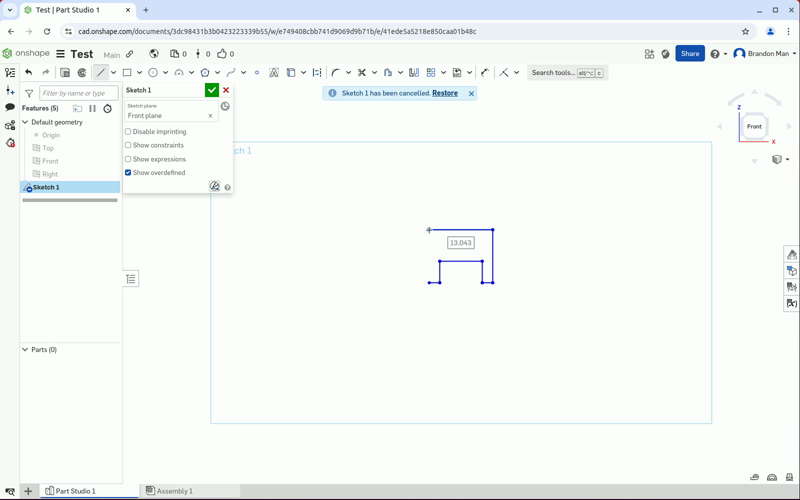
mouse_move(459, 229)
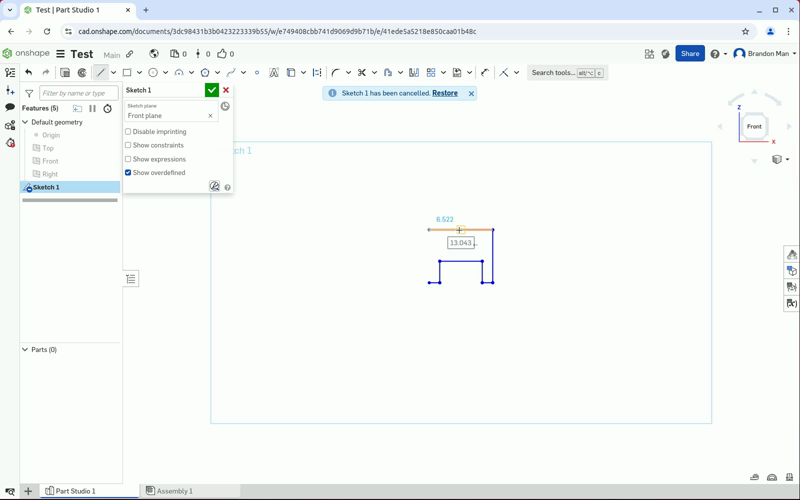
key_down(shift)
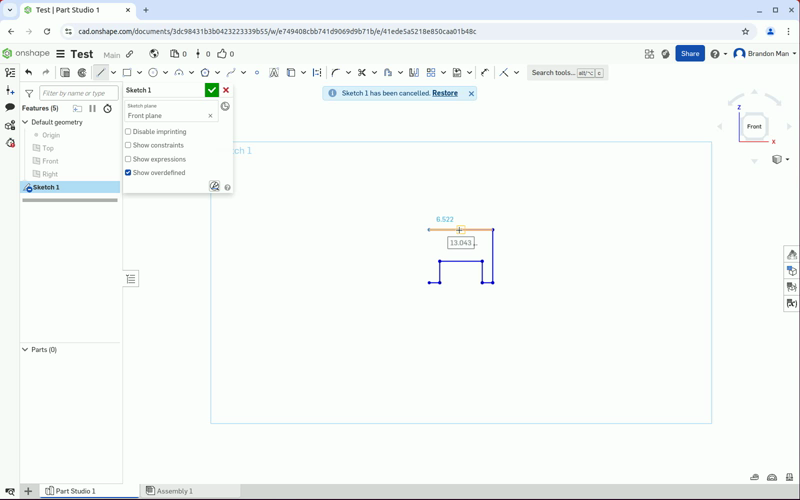
mouse_move(429, 282)
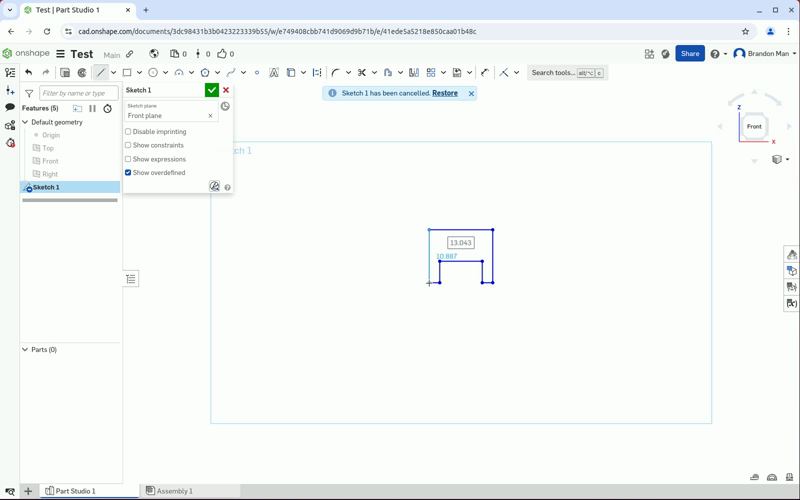
key_up(shift)
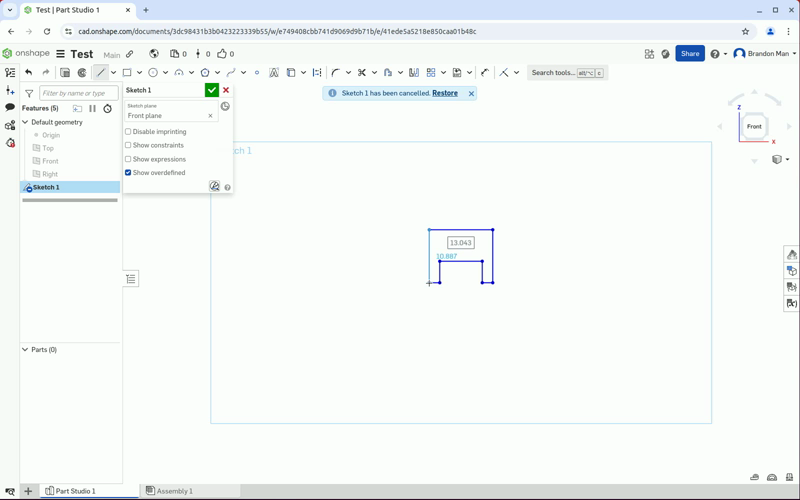
click(429, 282)
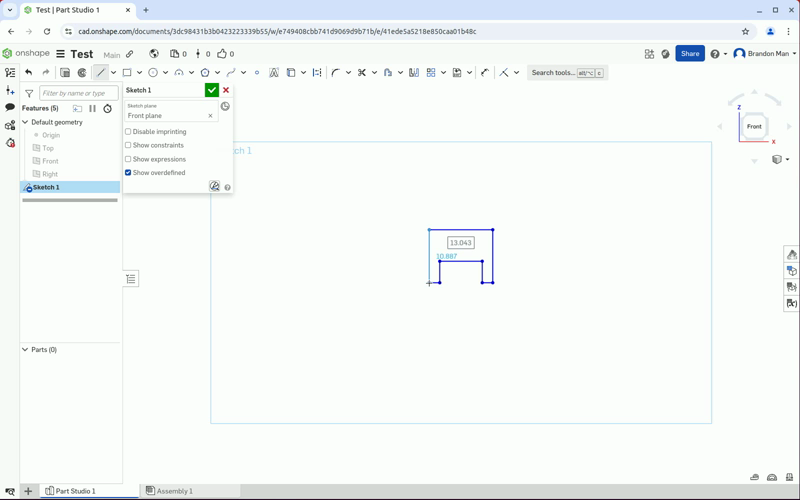
key(esc)
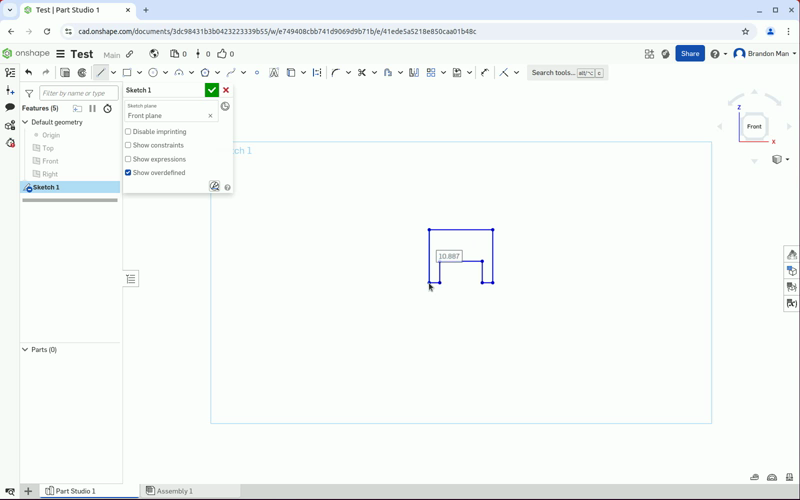
mouse_move(475, 231)
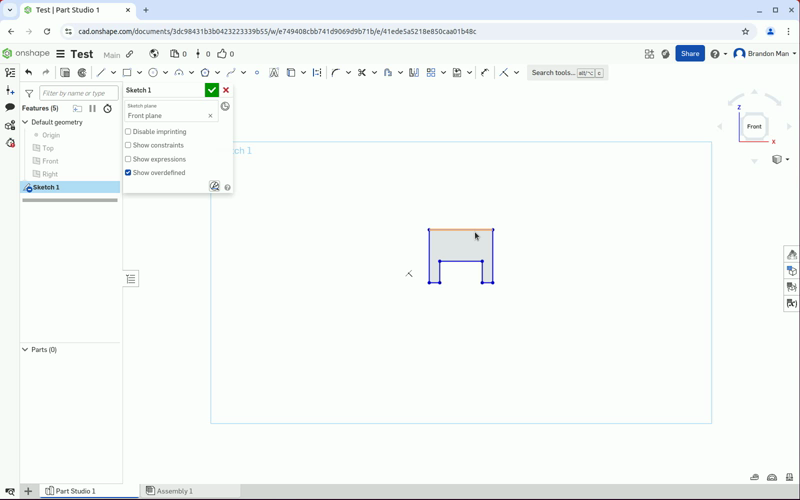
click(475, 231)
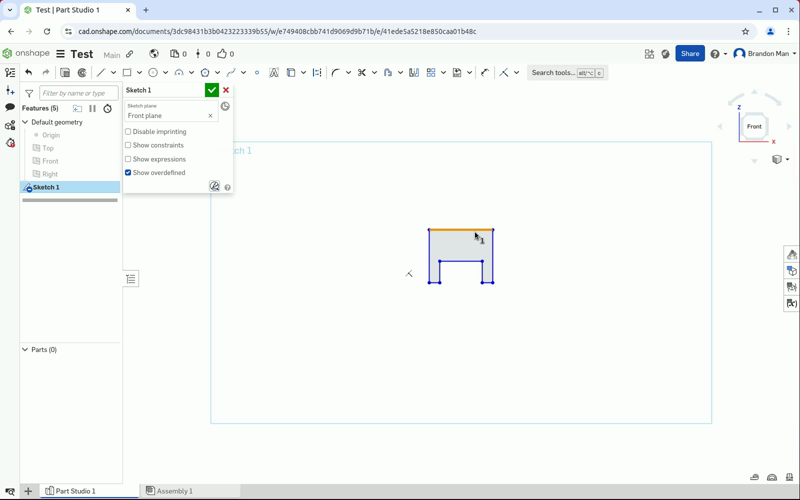
mouse_move(73, 352)
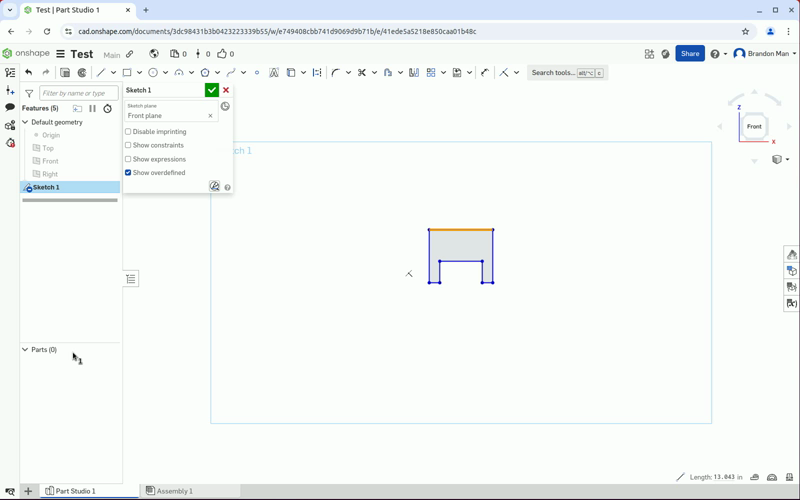
key(shift+y)
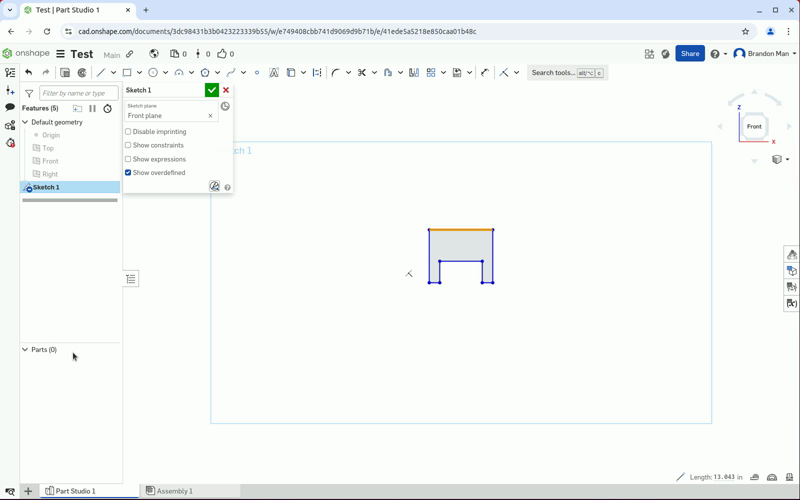
key(shift+e)
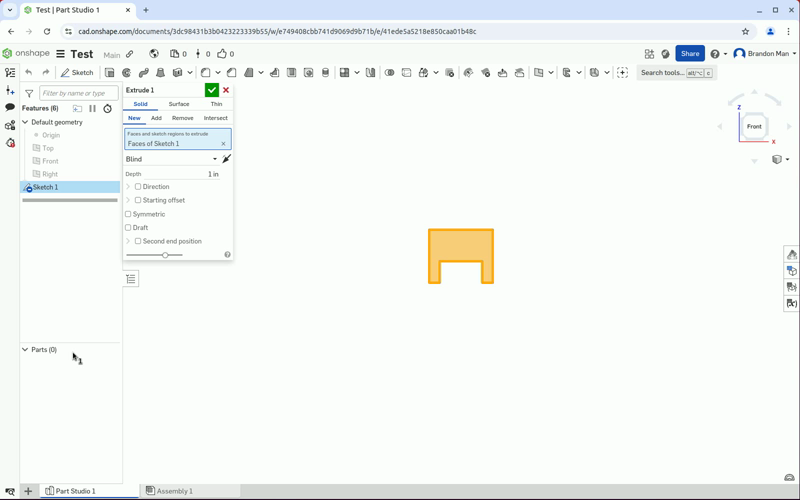
mouse_move(143, 106)
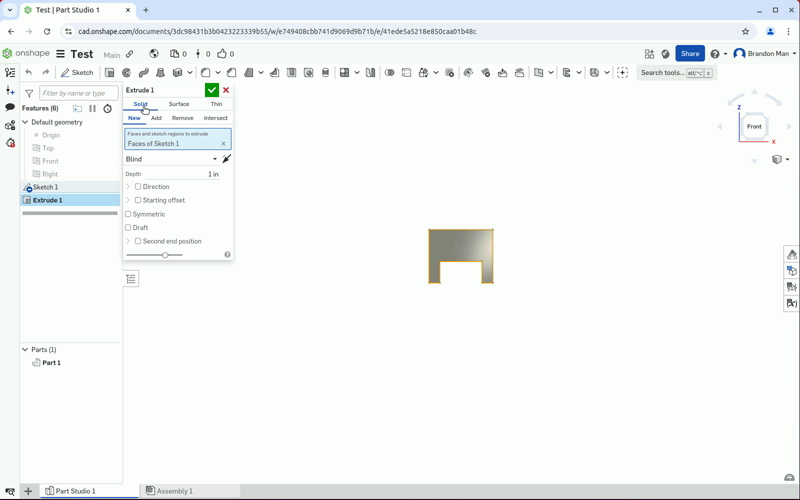
click(143, 106)
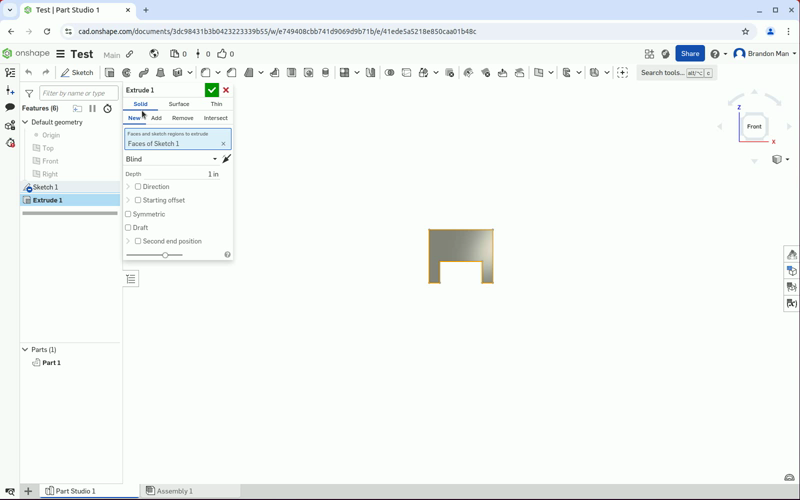
mouse_move(137, 120)
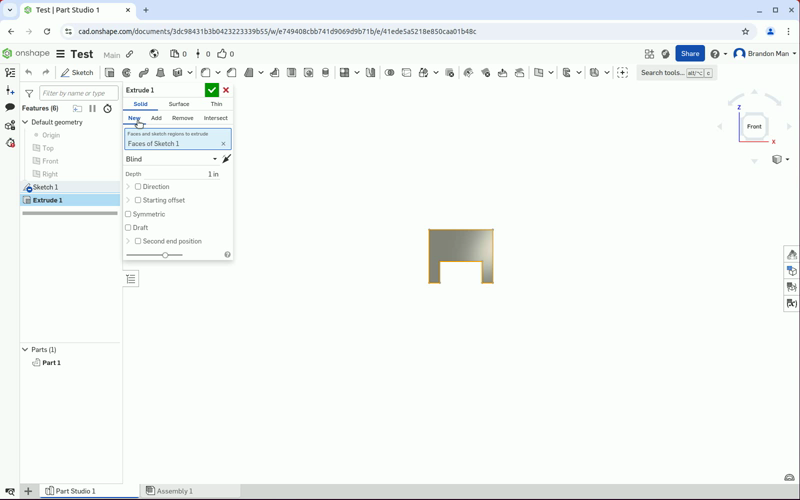
click(137, 120)
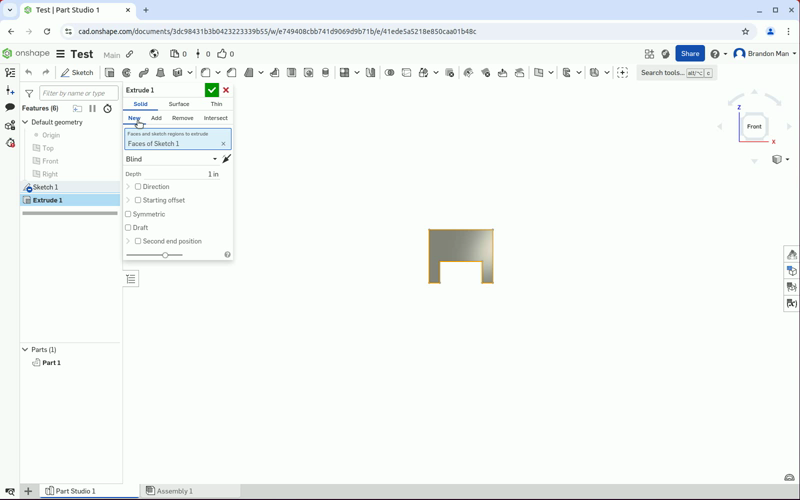
key(tab, 4)
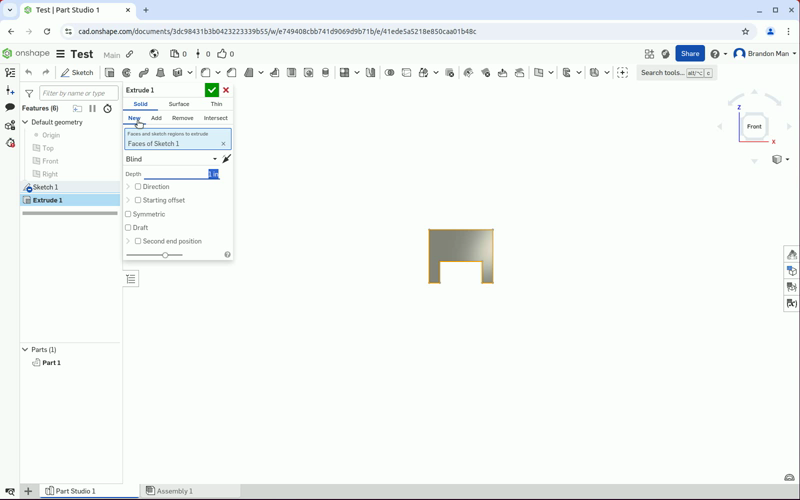
text(-0.722)
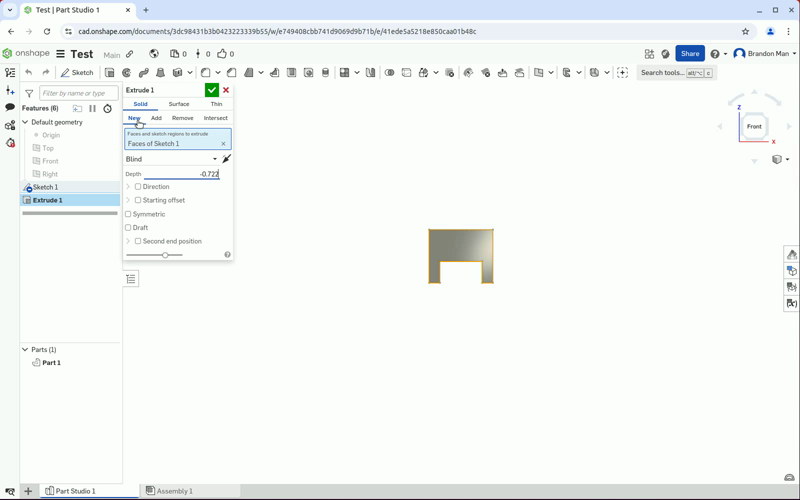
key(enter)
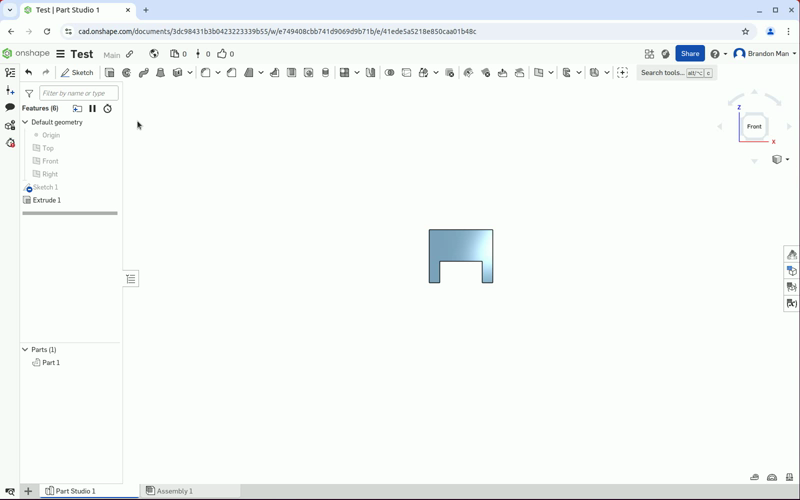
key(shift+h)
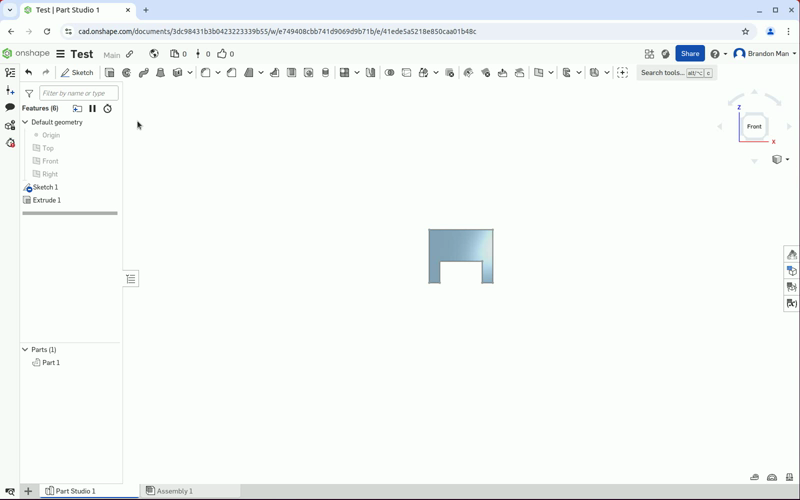
key(shift+h)
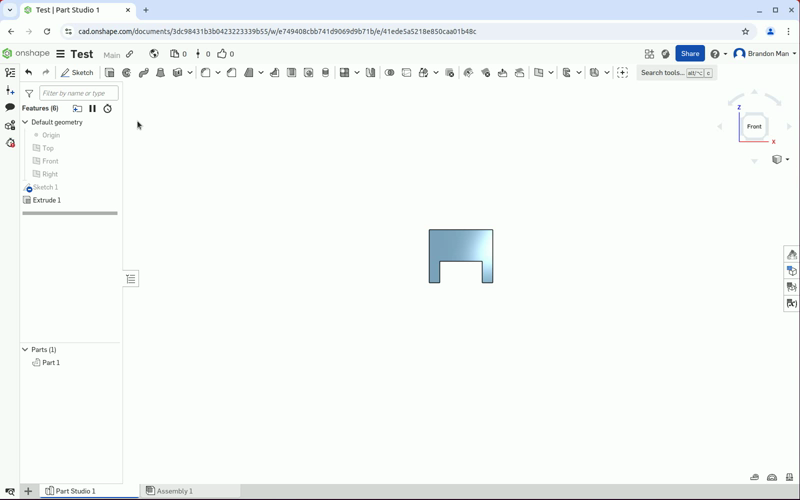
mouse_move(73, 189)
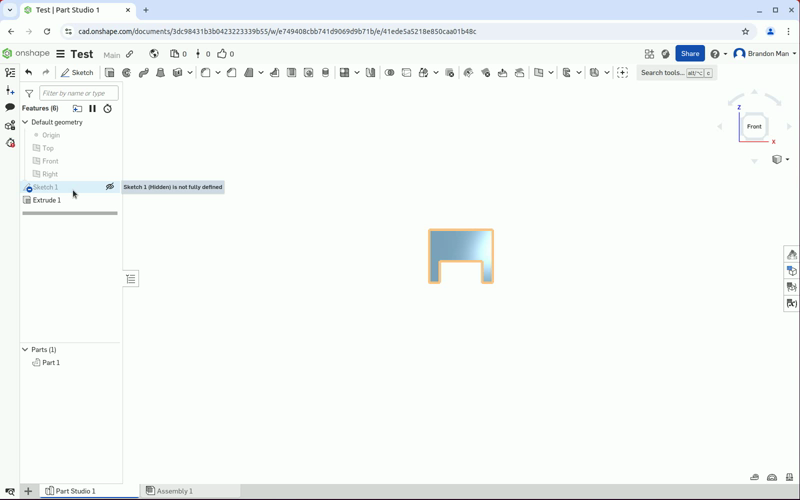
click(73, 189)
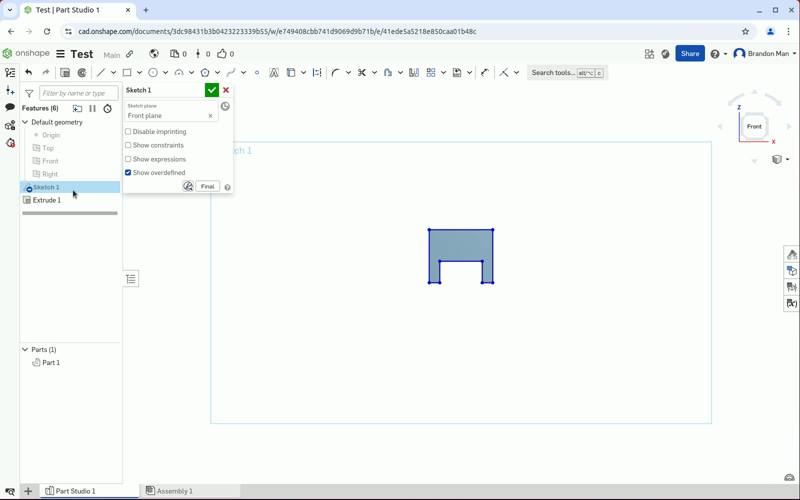
mouse_move(229, 92)
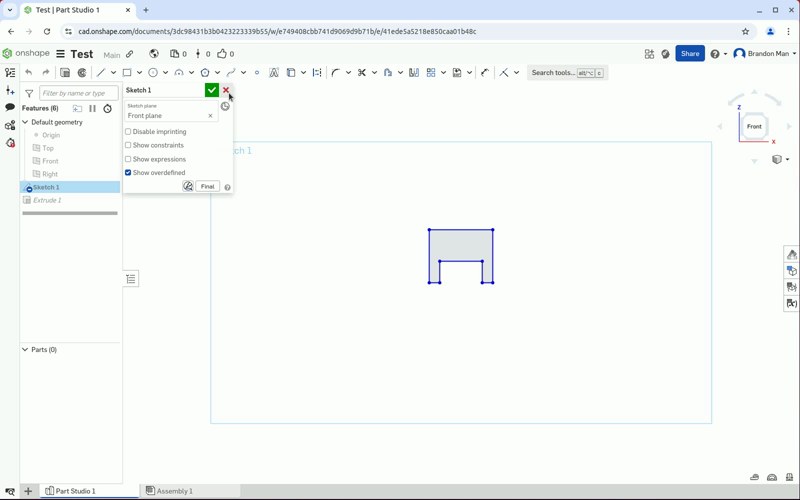
click(229, 92)
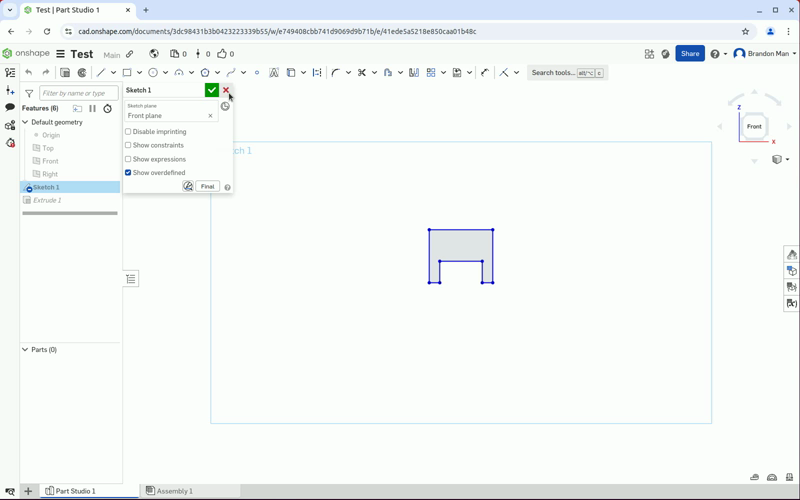
key(shift+s)
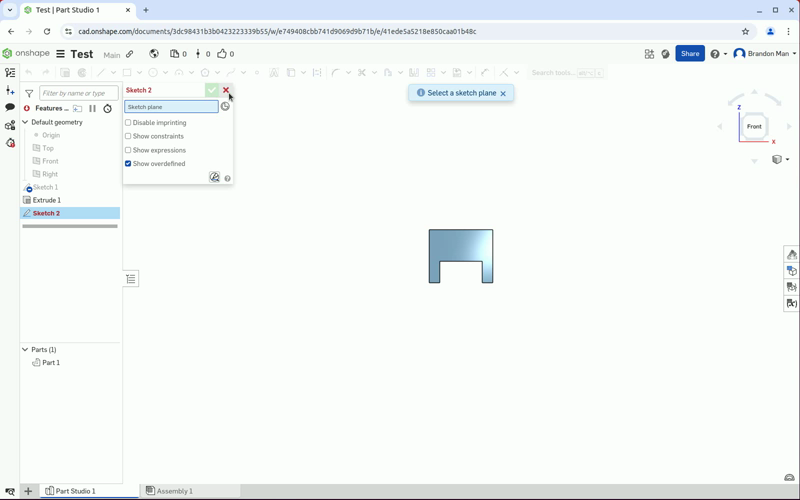
mouse_move(73, 163)
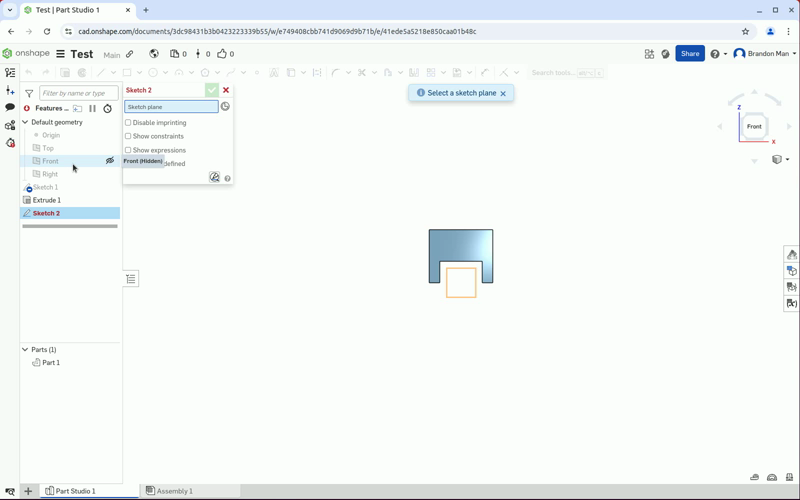
click(73, 163)
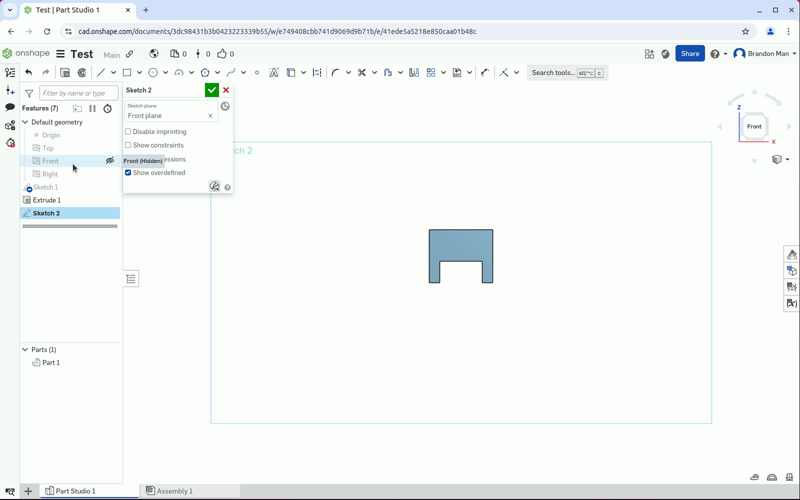
mouse_move(73, 352)
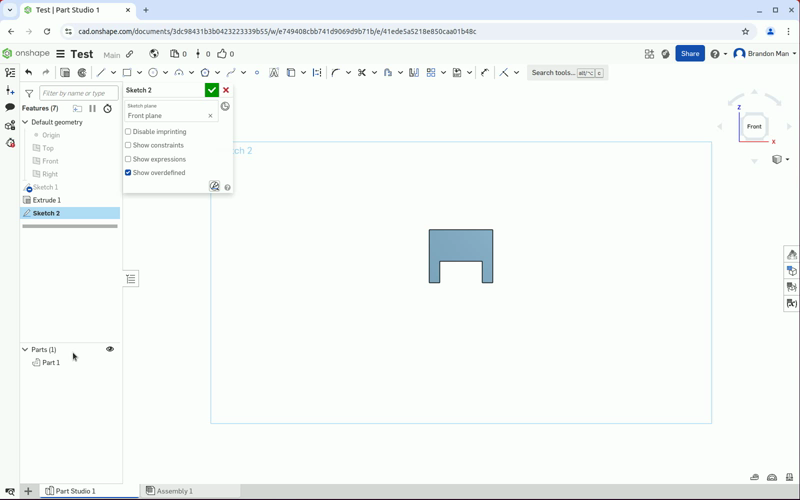
key(y)
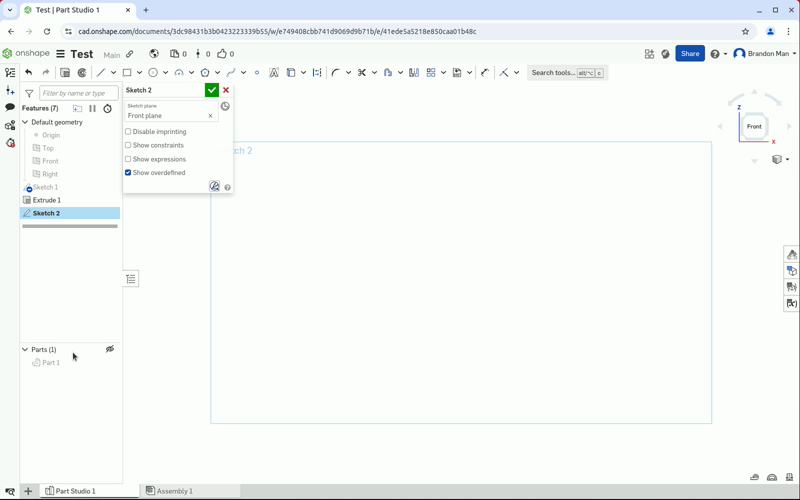
key(l)
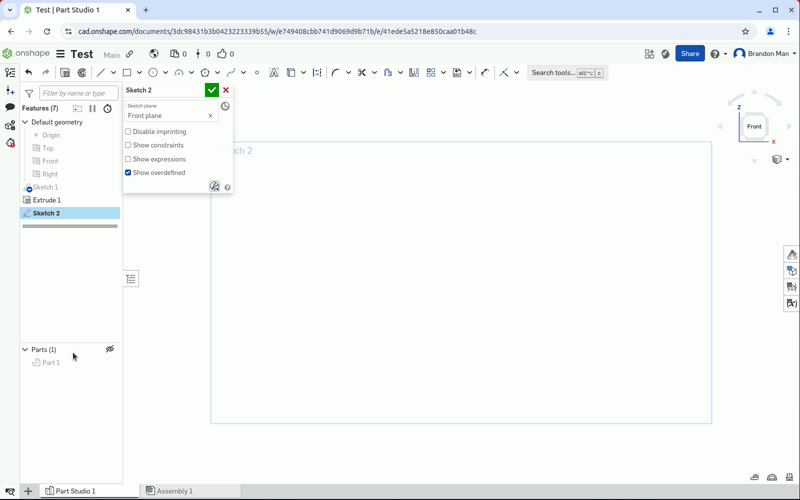
key_down(shift)
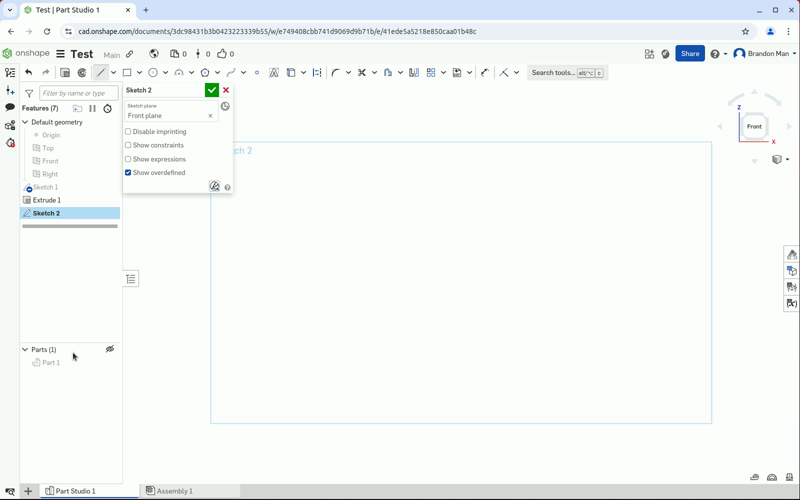
mouse_move(439, 282)
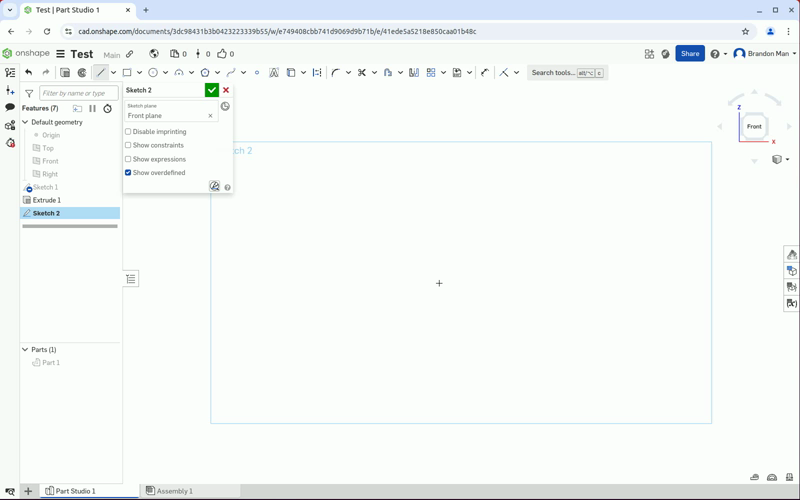
click(439, 282)
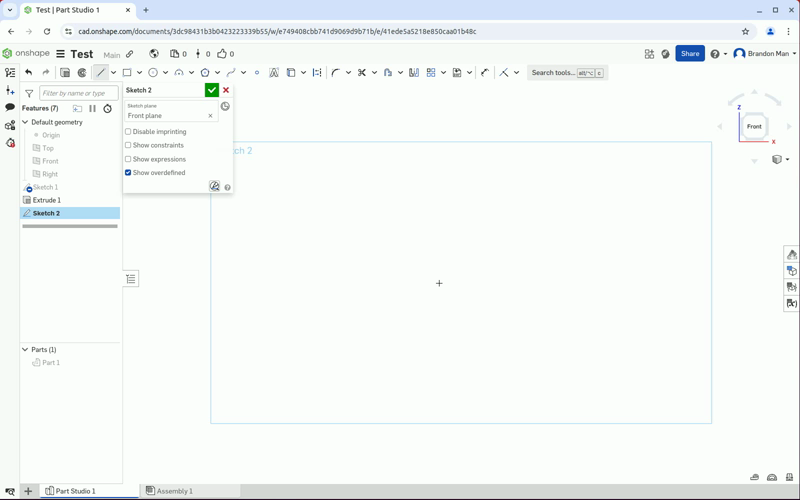
key_up(shift)
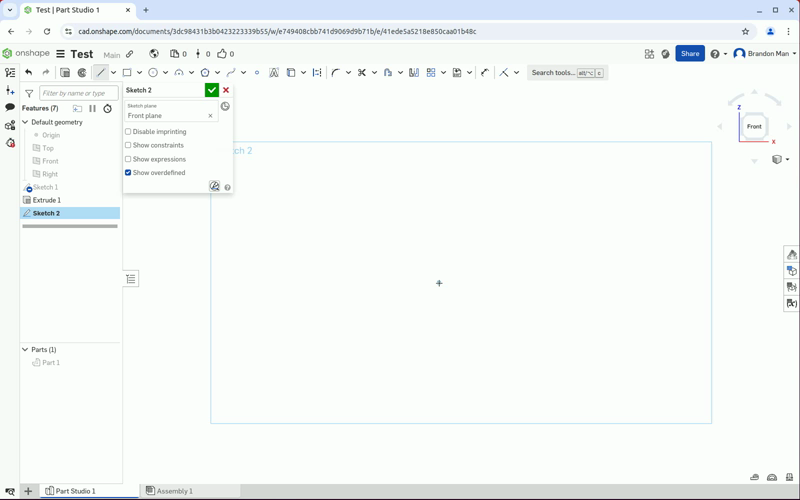
key_down(shift)
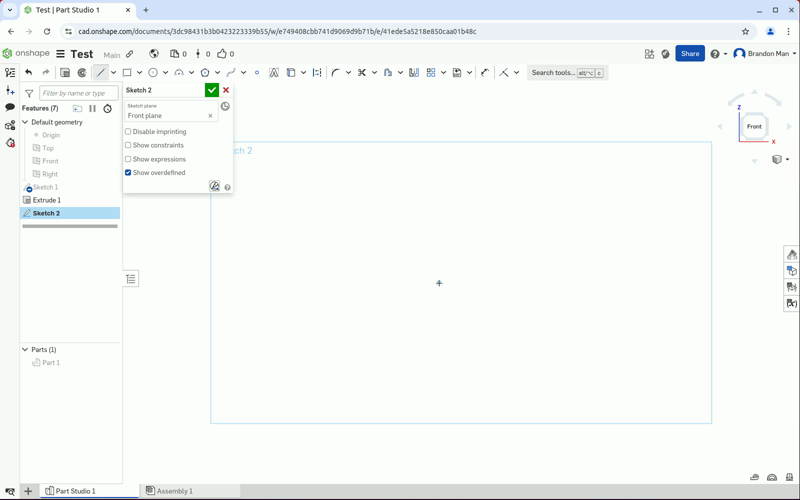
mouse_move(469, 282)
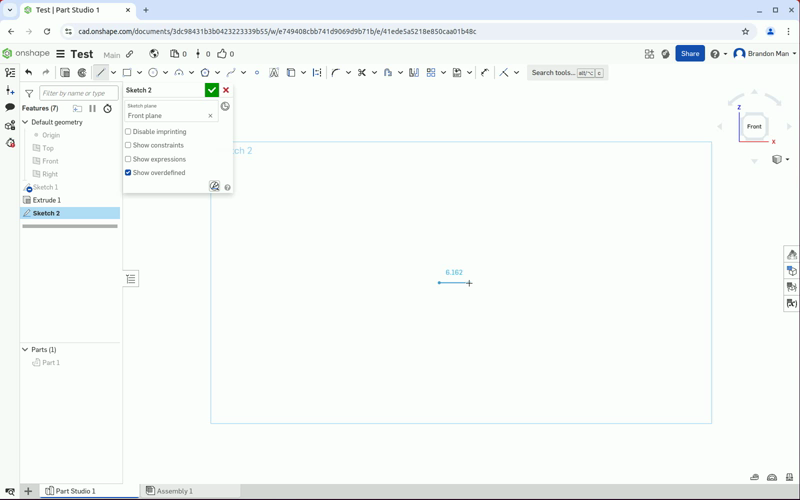
mouse_move(482, 282)
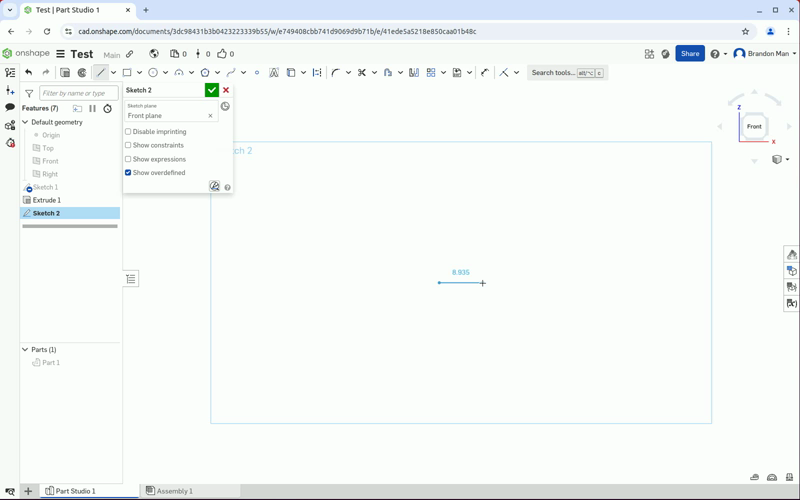
click(482, 282)
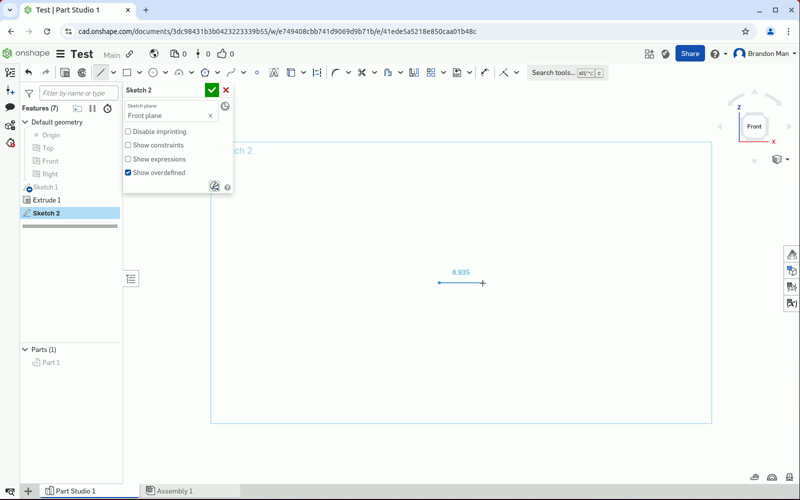
key_up(shift)
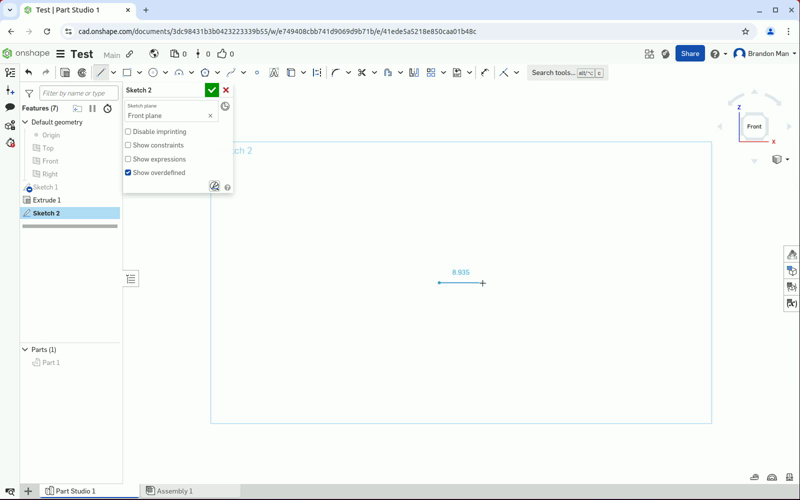
key_down(shift)
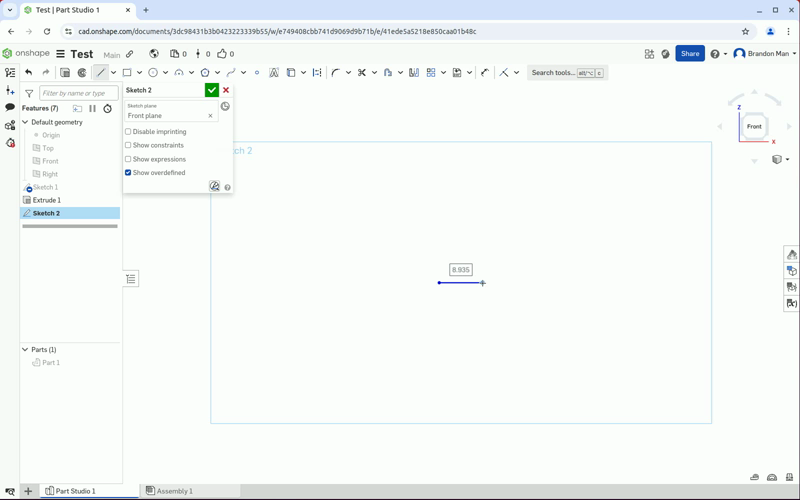
mouse_move(512, 282)
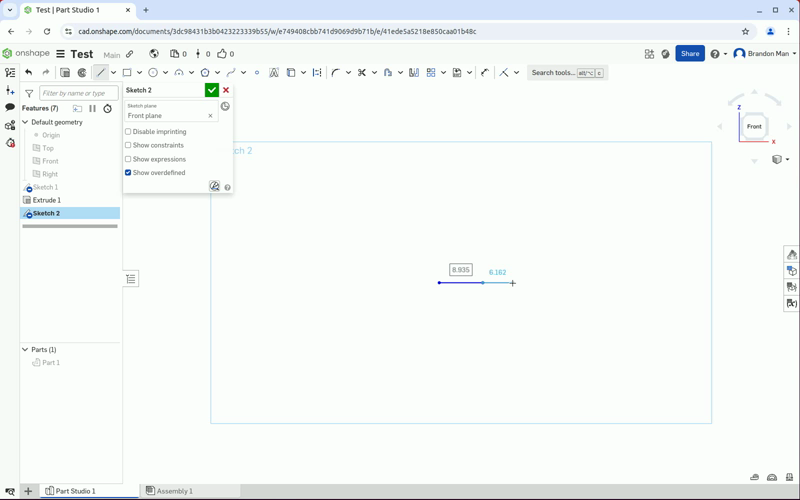
mouse_move(482, 261)
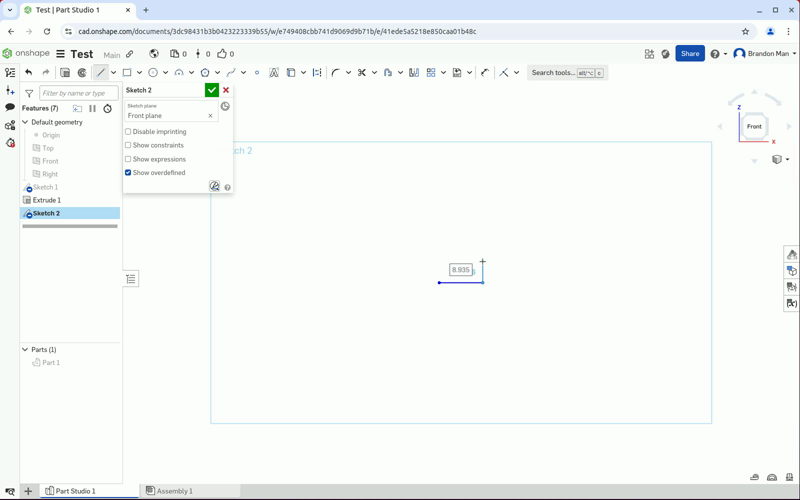
click(482, 261)
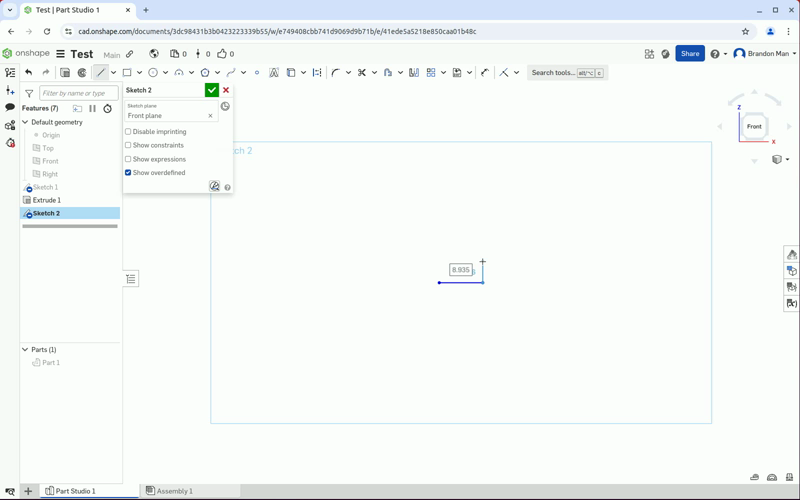
key_up(shift)
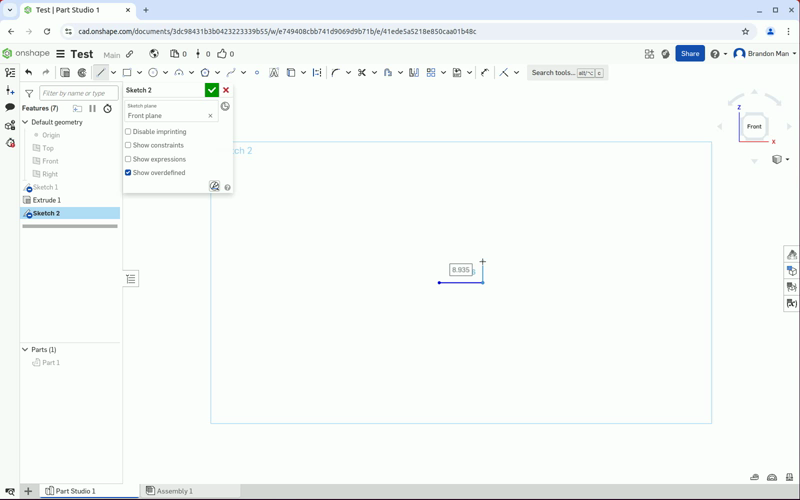
key_down(shift)
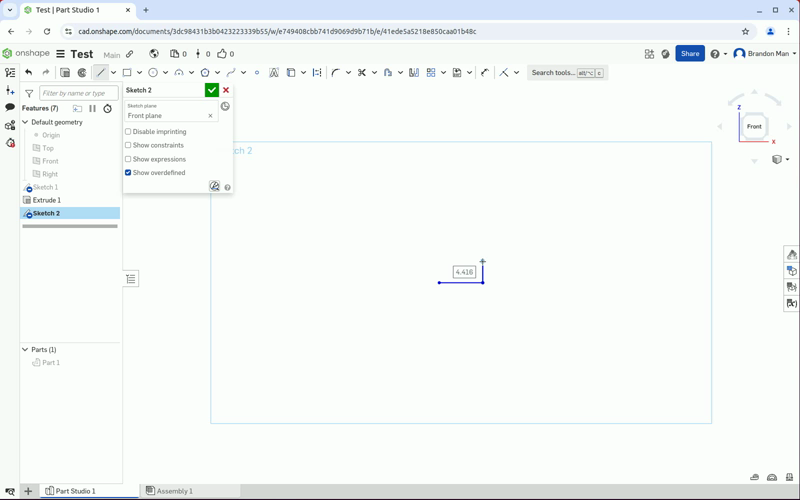
mouse_move(512, 261)
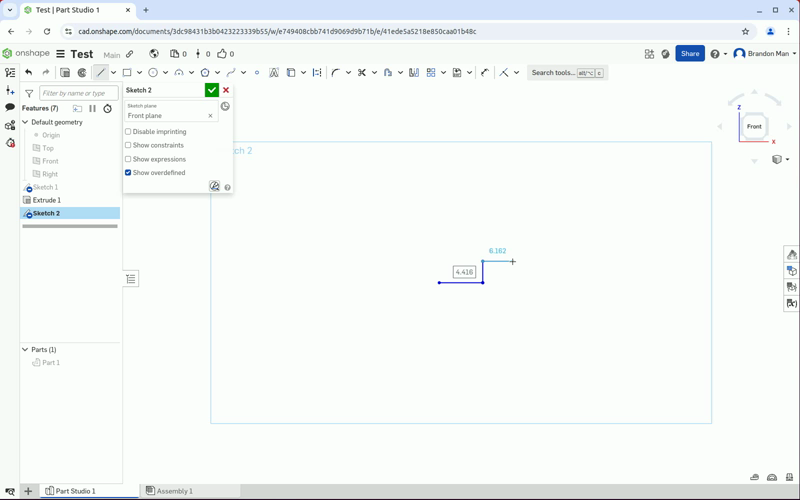
mouse_move(439, 261)
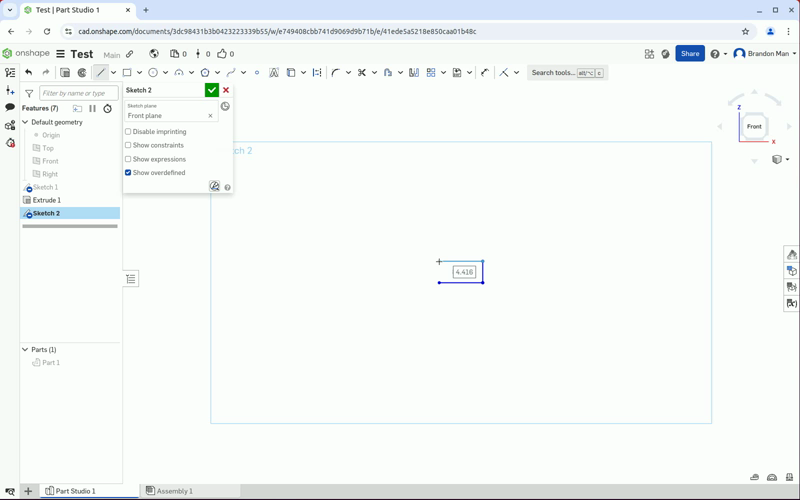
click(439, 261)
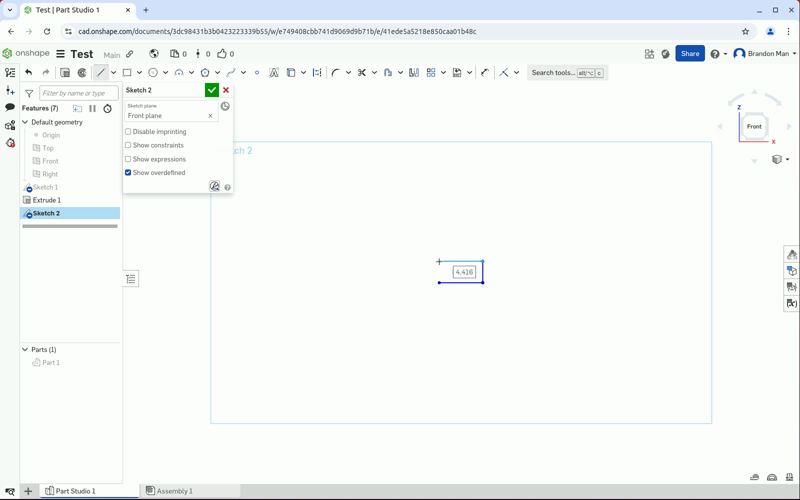
key_up(shift)
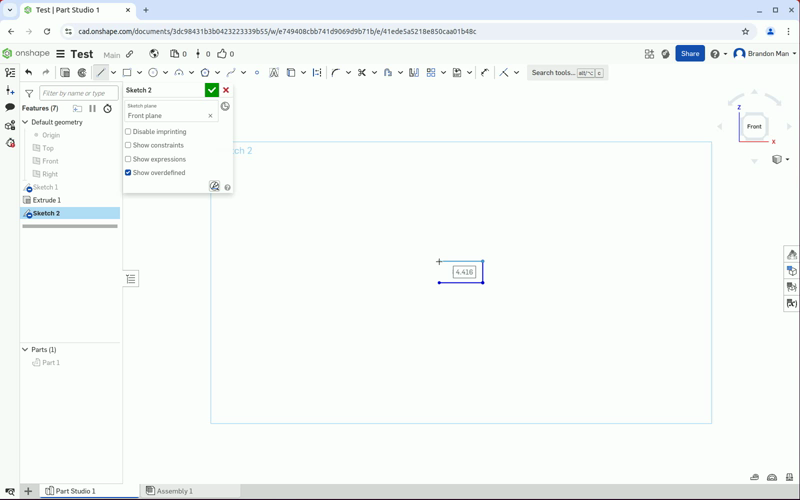
mouse_move(469, 261)
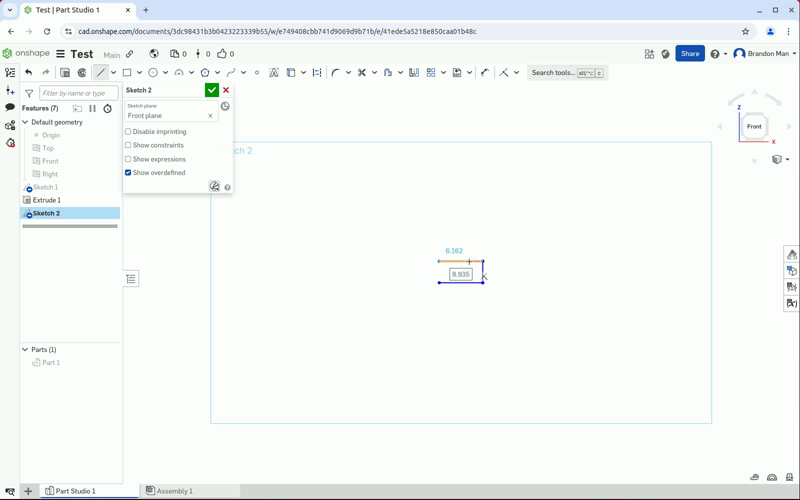
key_down(shift)
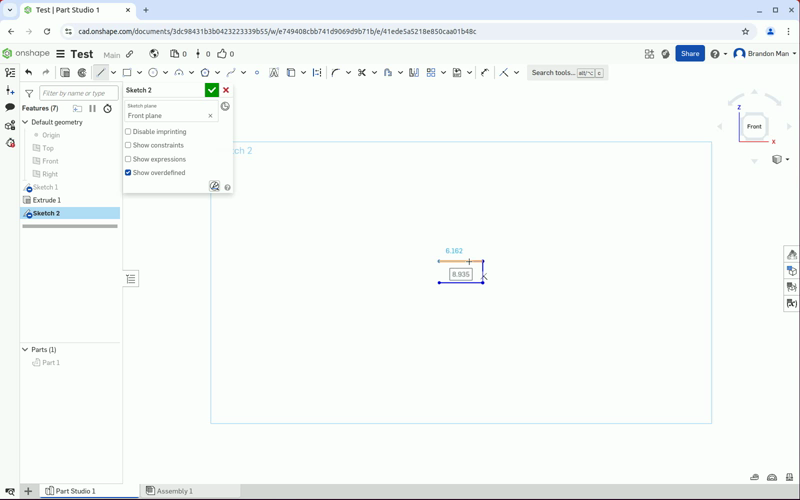
mouse_move(439, 282)
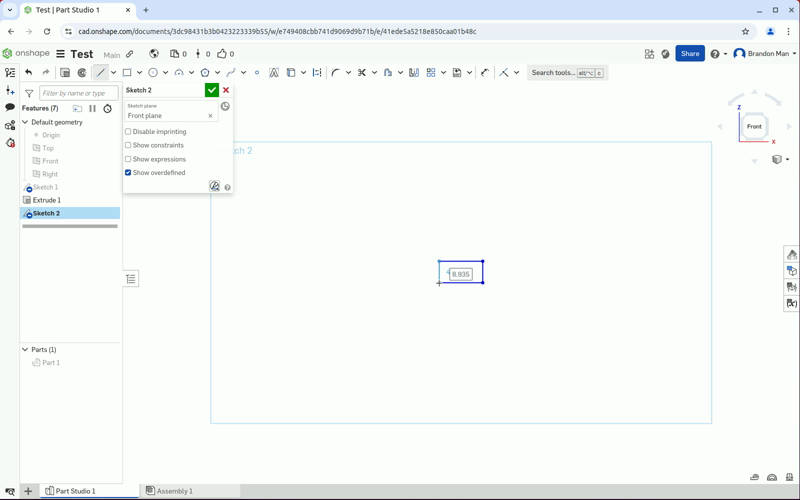
key_up(shift)
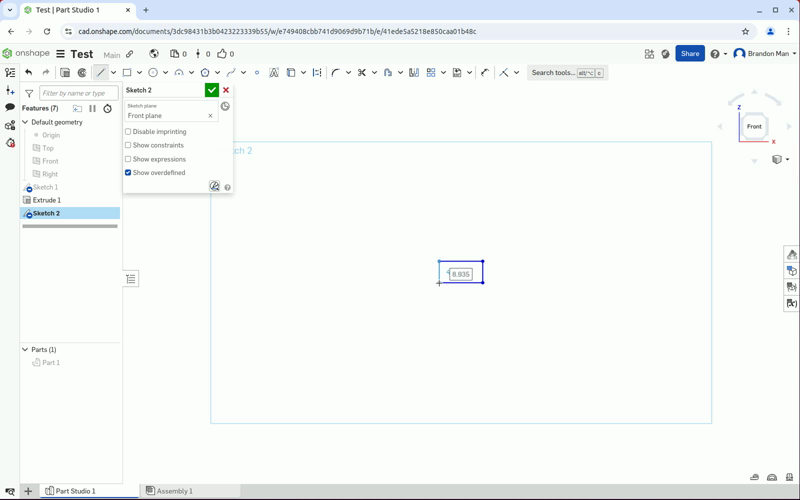
click(439, 282)
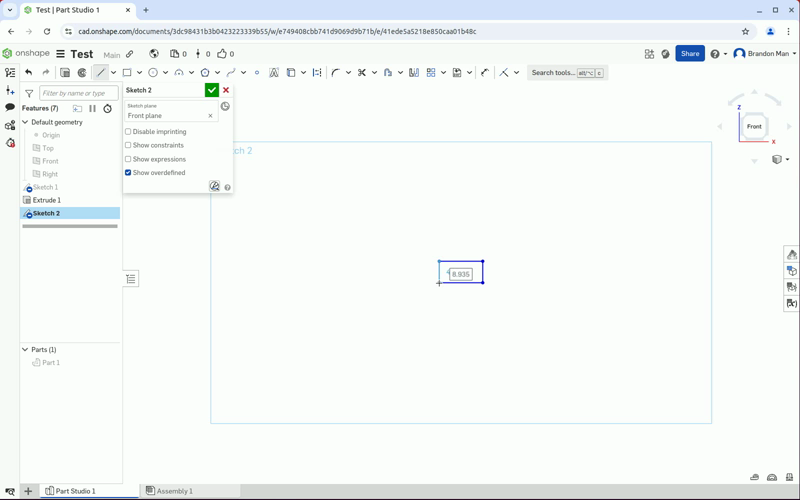
key(esc)
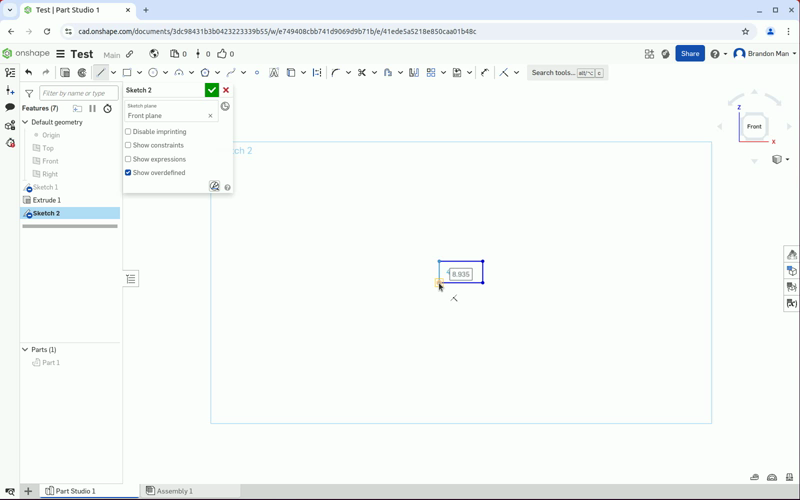
mouse_move(446, 279)
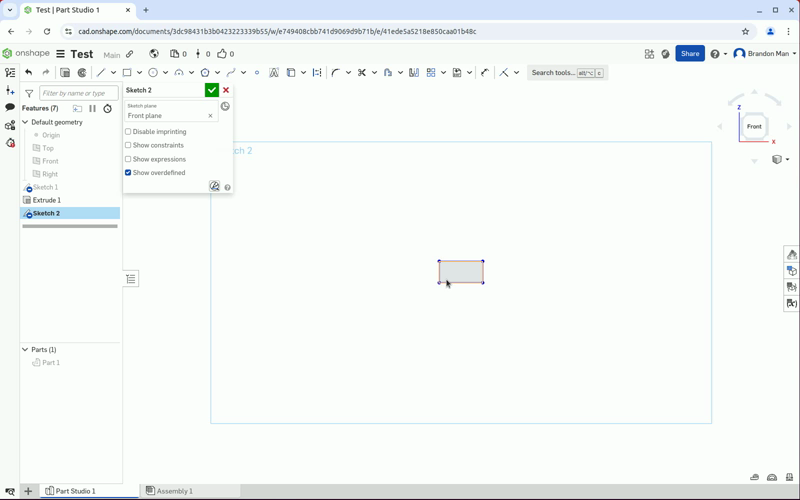
scroll(6)
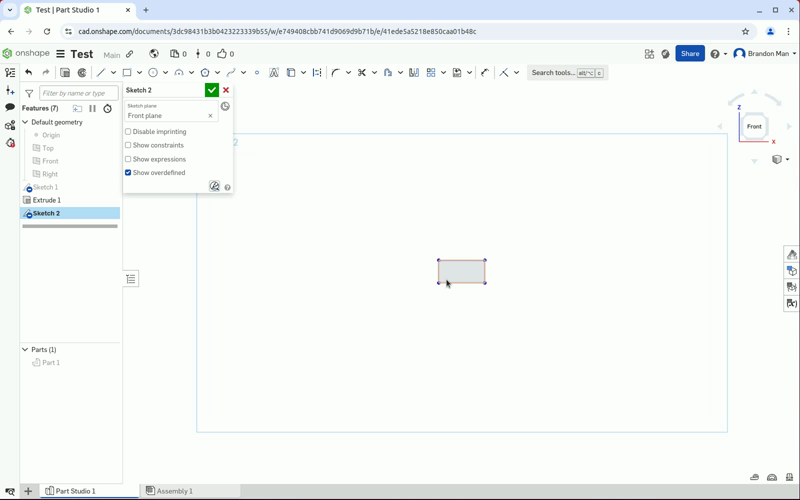
scroll(6)
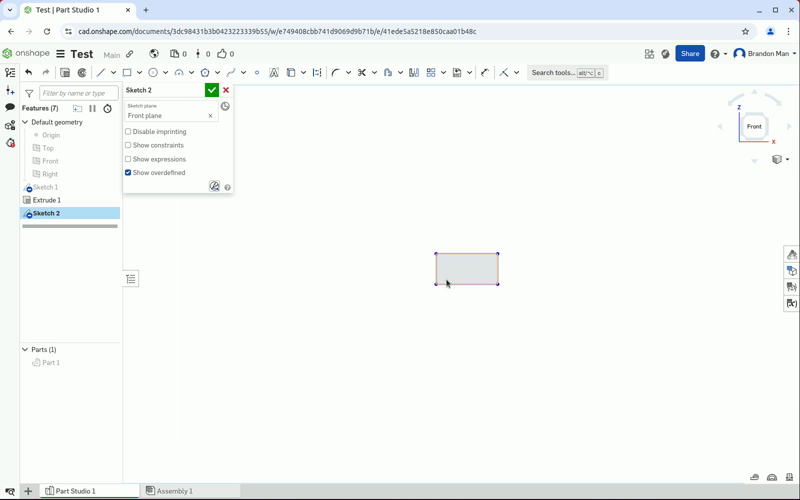
scroll(6)
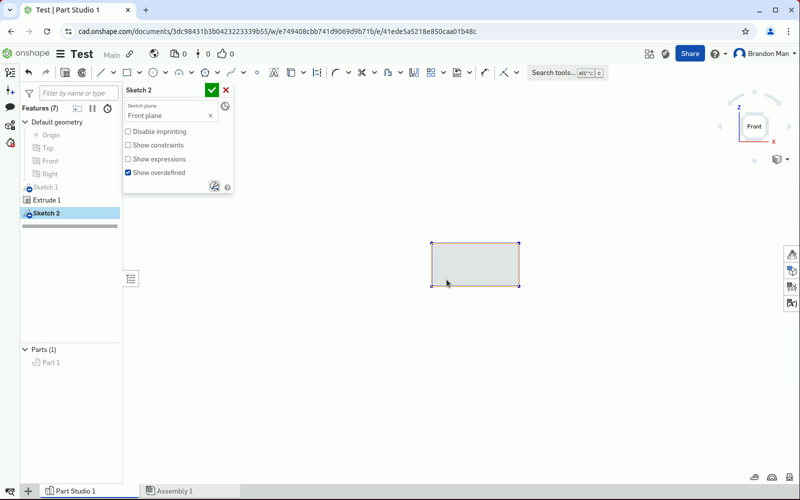
scroll(6)
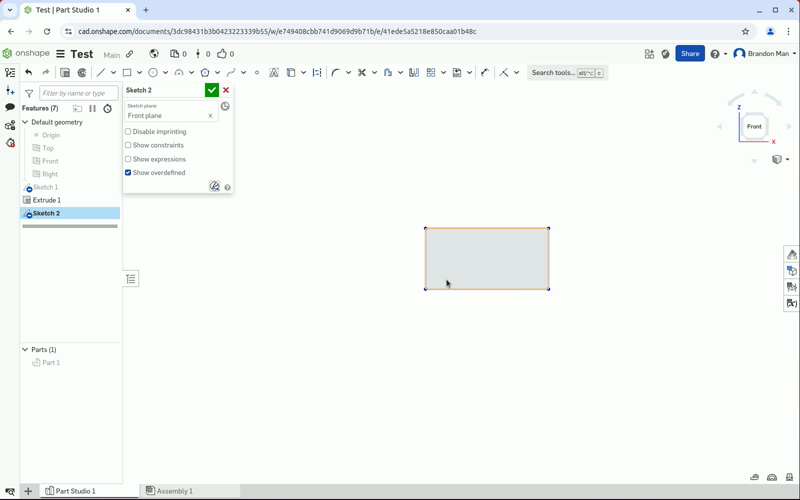
scroll(6)
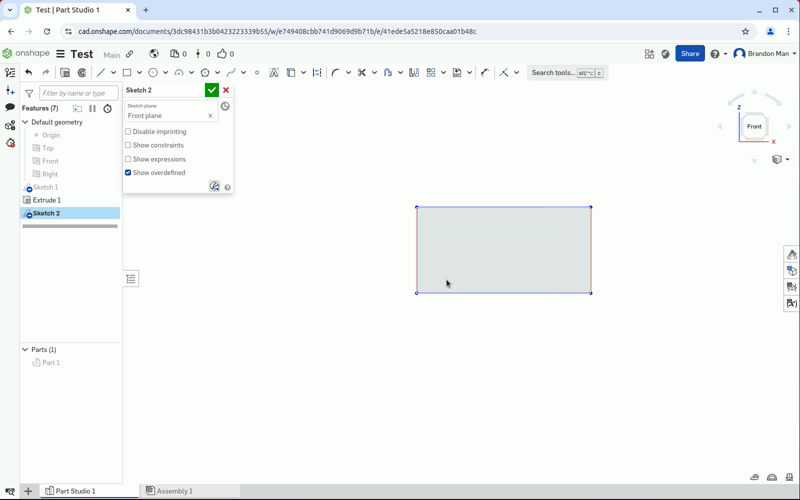
scroll(6)
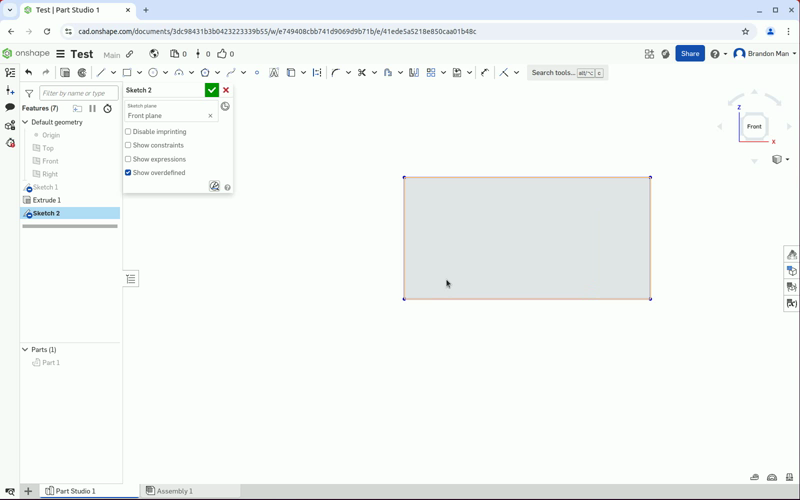
scroll(6)
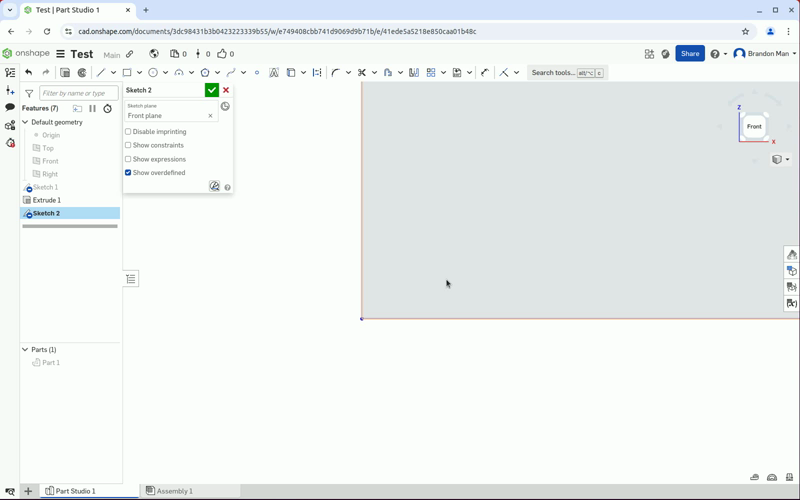
click(446, 279)
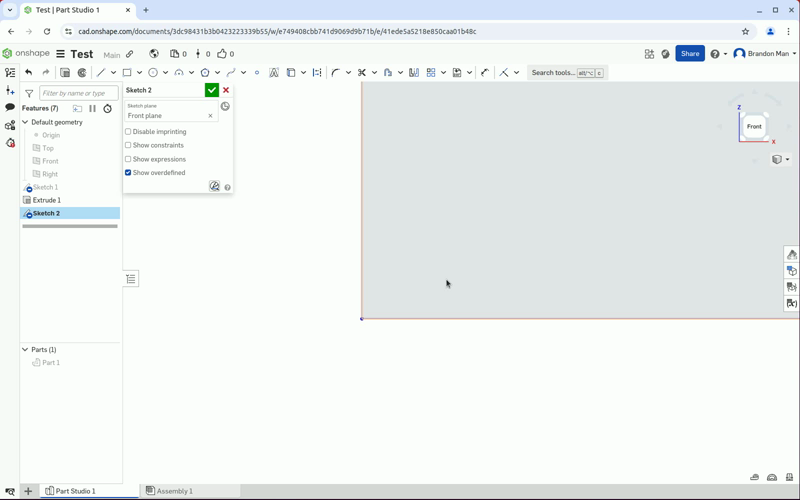
scroll(-6)
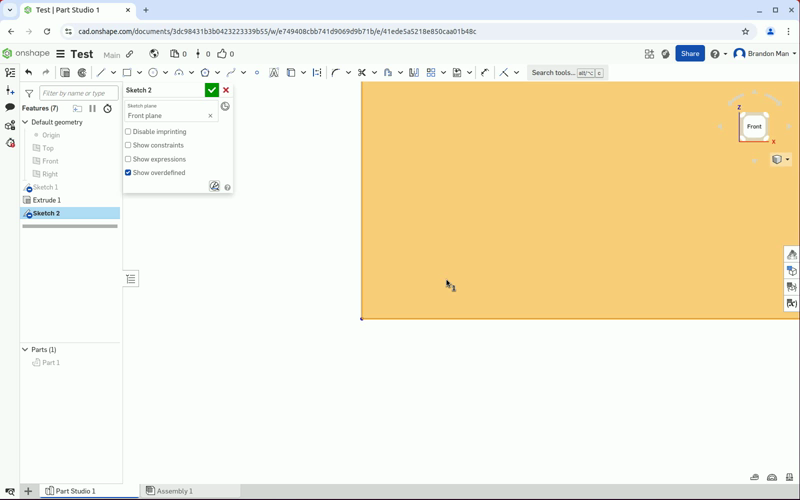
scroll(-6)
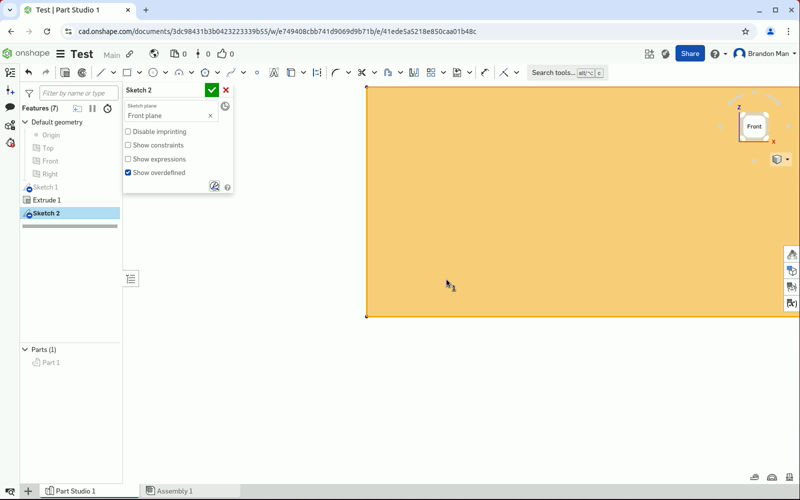
scroll(-6)
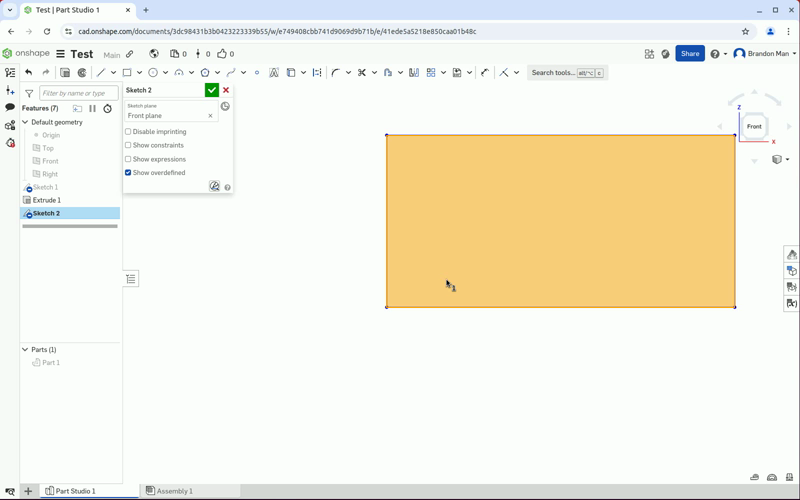
scroll(-6)
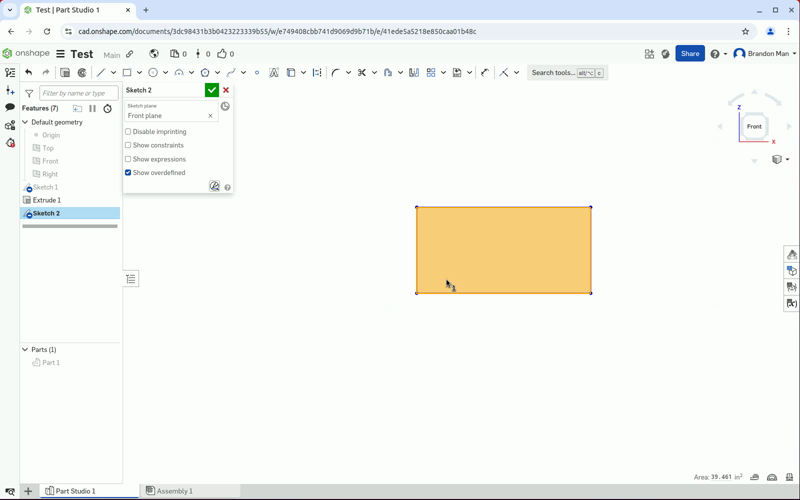
scroll(-6)
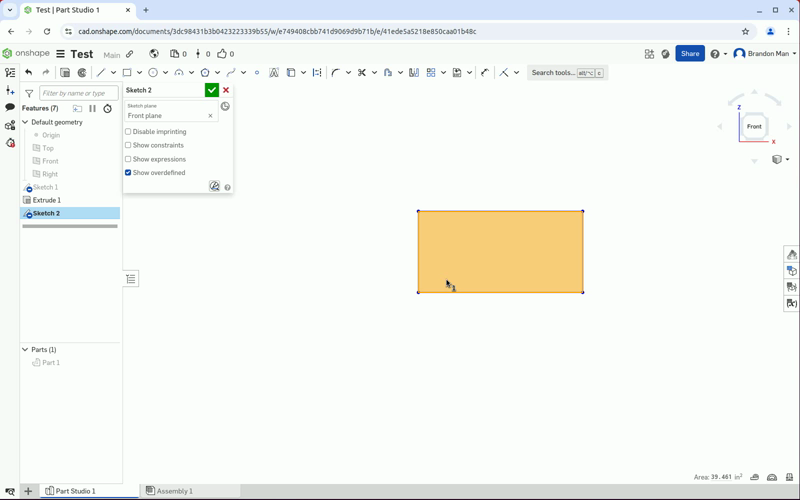
scroll(-6)
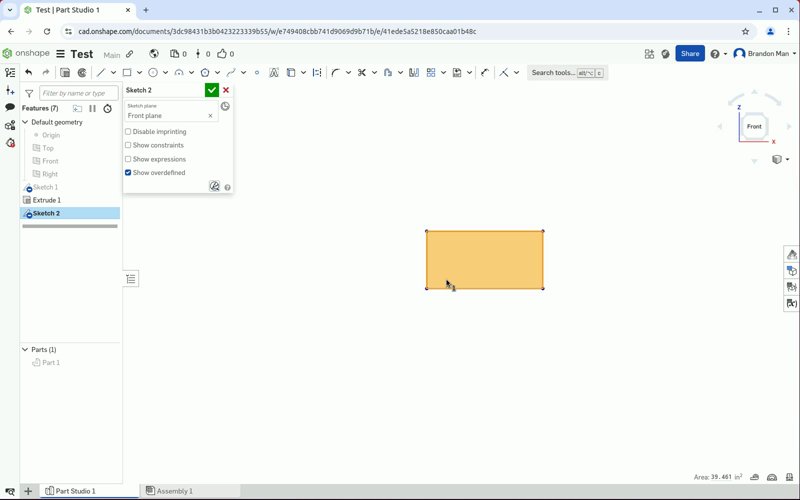
scroll(-6)
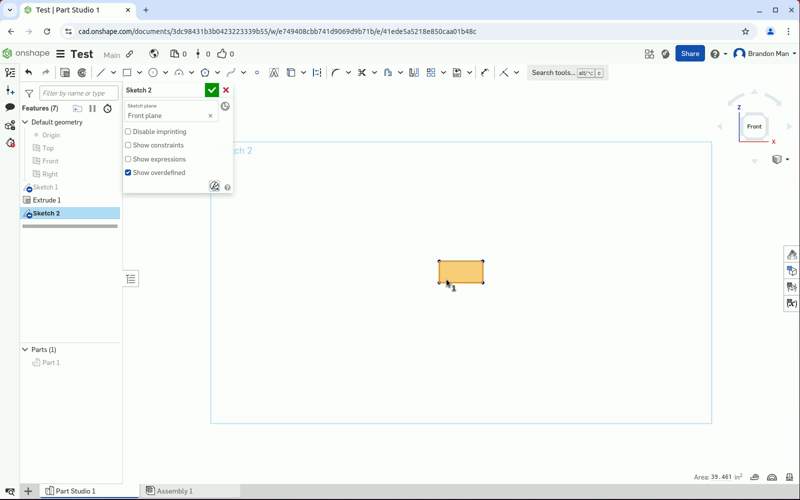
mouse_move(73, 352)
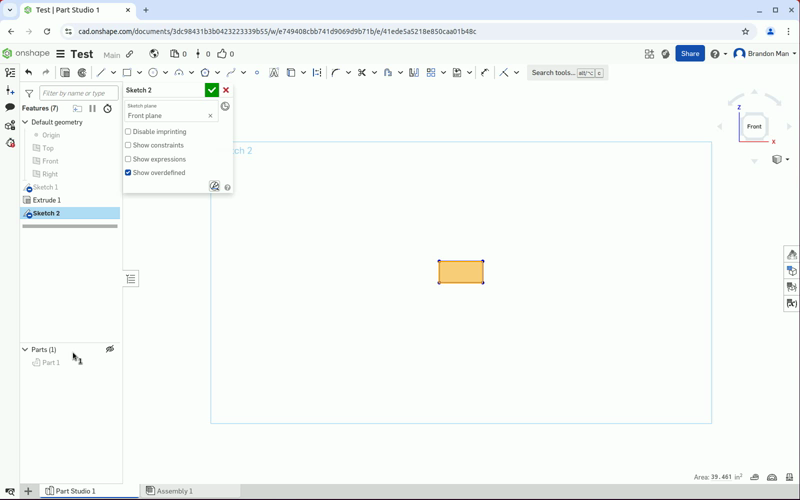
key(shift+y)
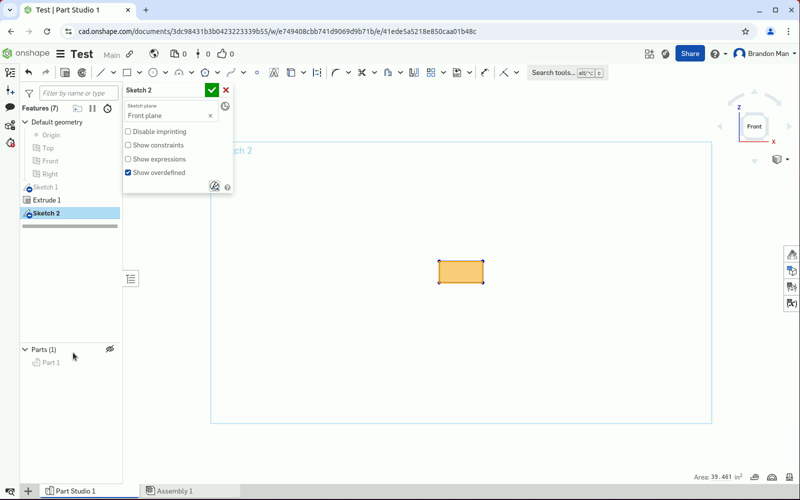
key(shift+e)
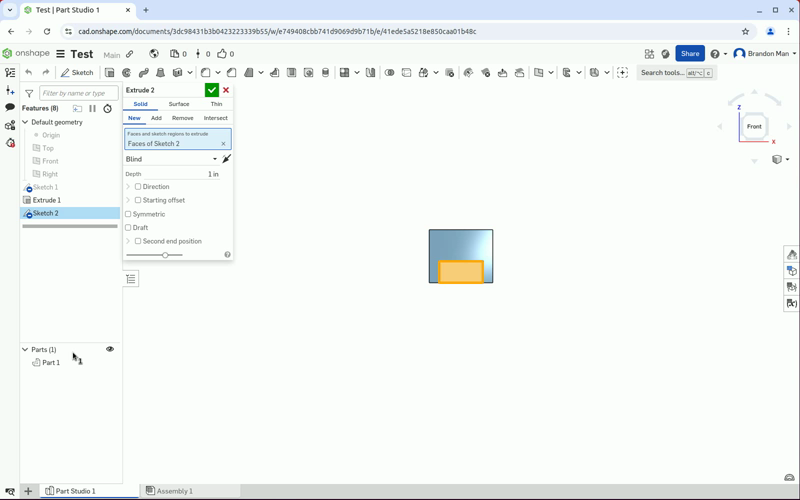
mouse_move(143, 106)
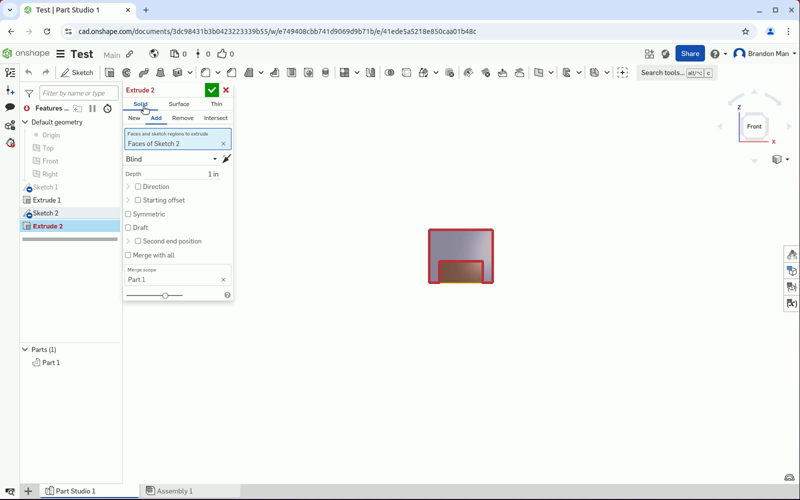
click(143, 106)
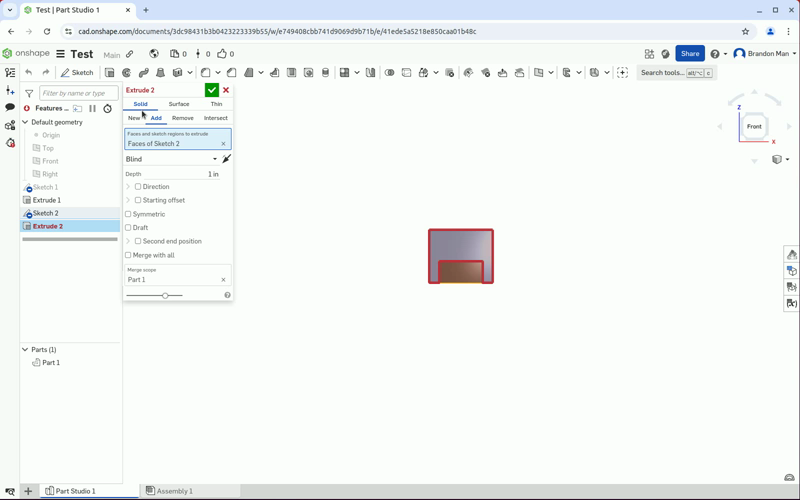
mouse_move(137, 120)
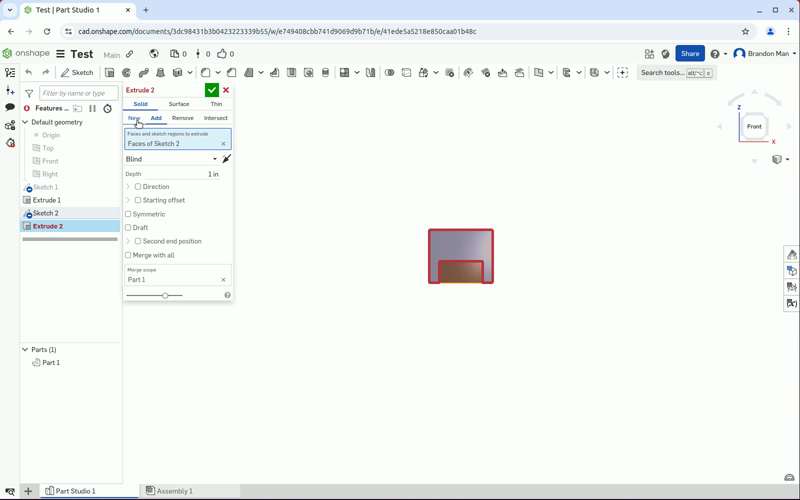
click(137, 120)
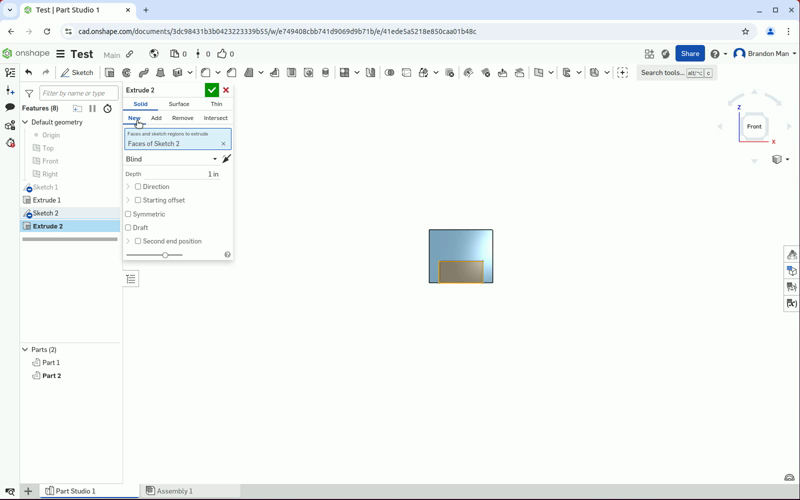
key(tab, 4)
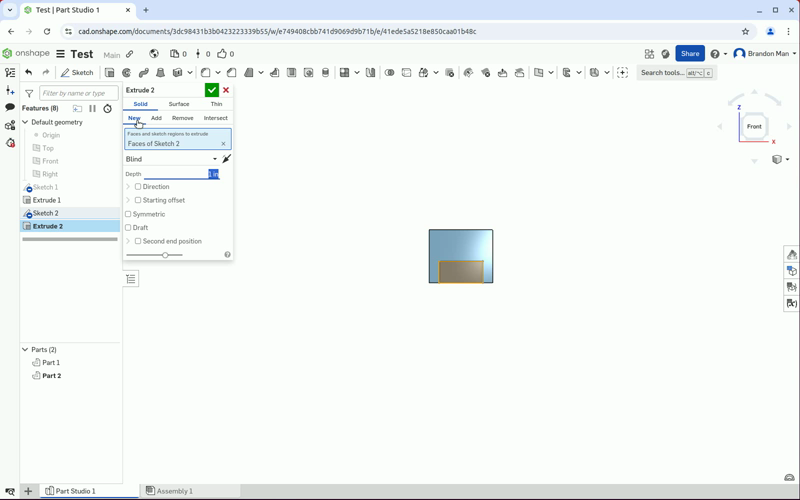
text(-0.722)
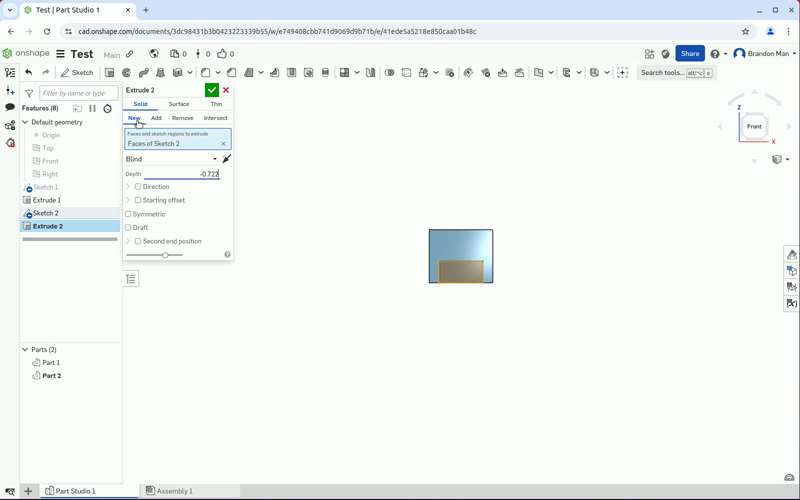
key(enter)
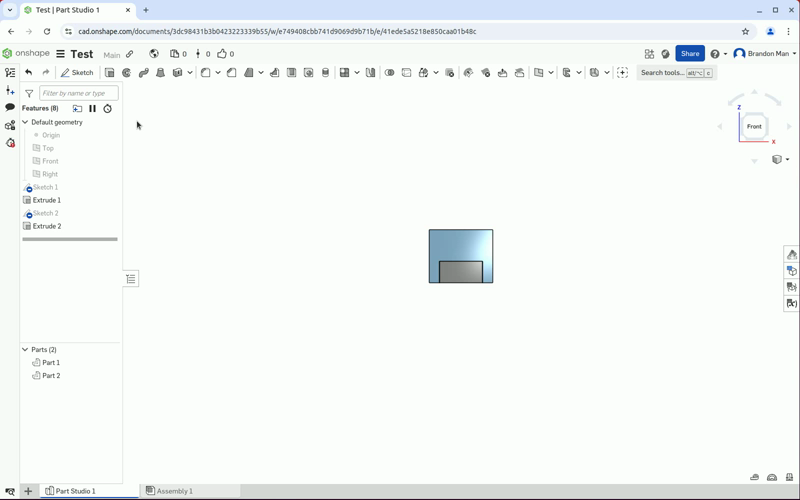
key(shift+h)
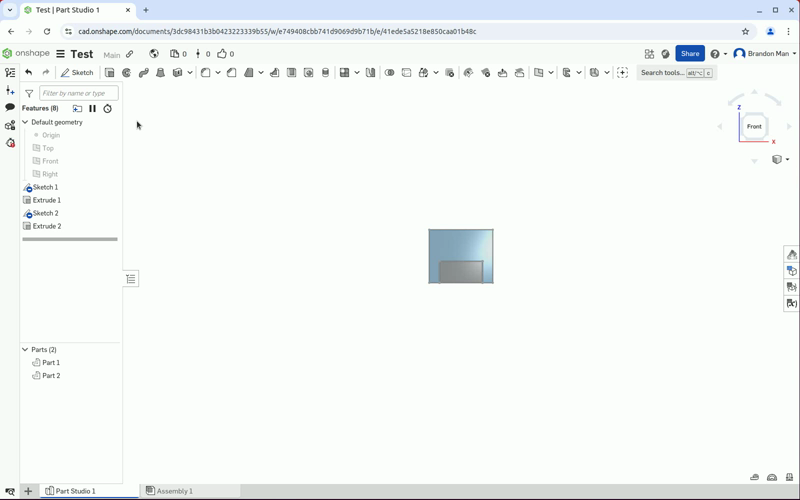
key(shift+h)
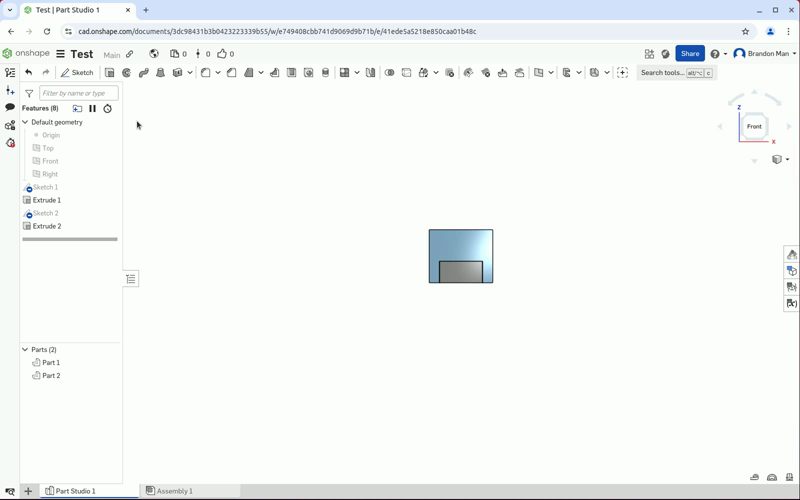
mouse_move(73, 189)
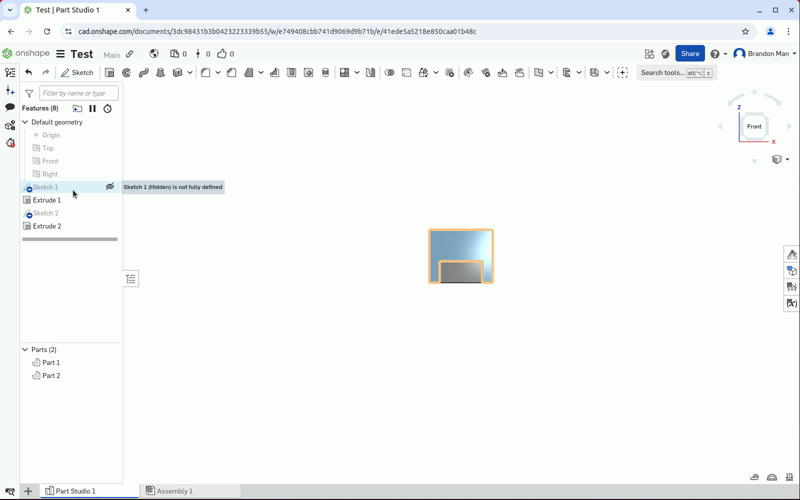
click(73, 189)
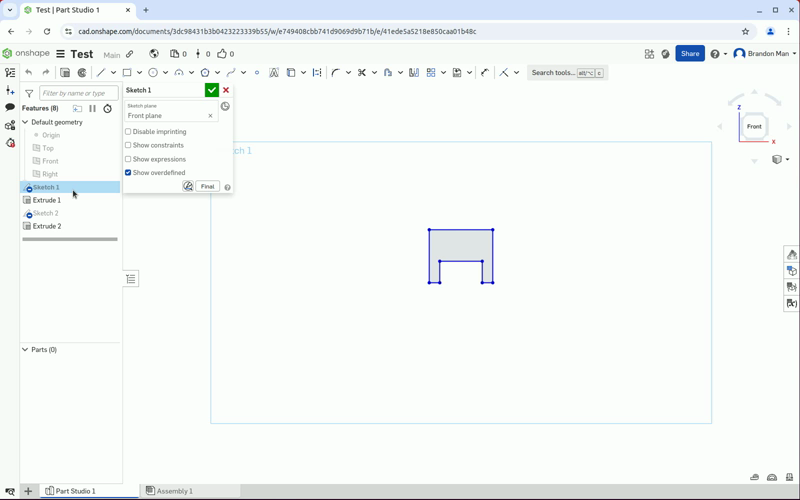
mouse_move(229, 92)
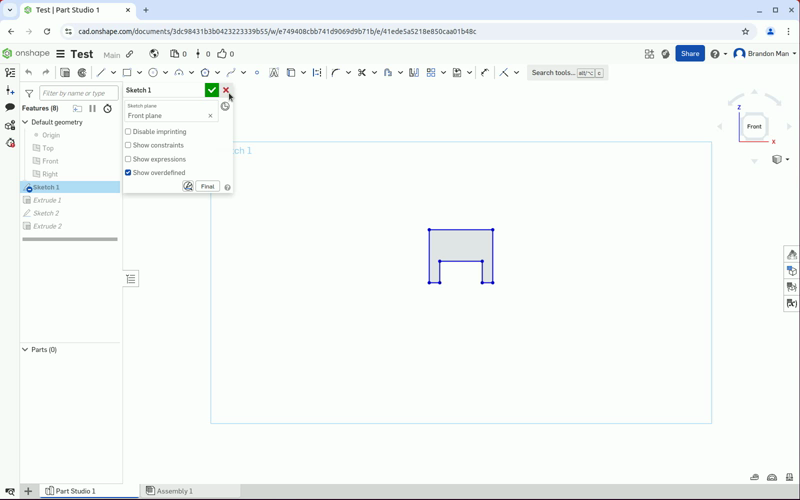
click(229, 92)
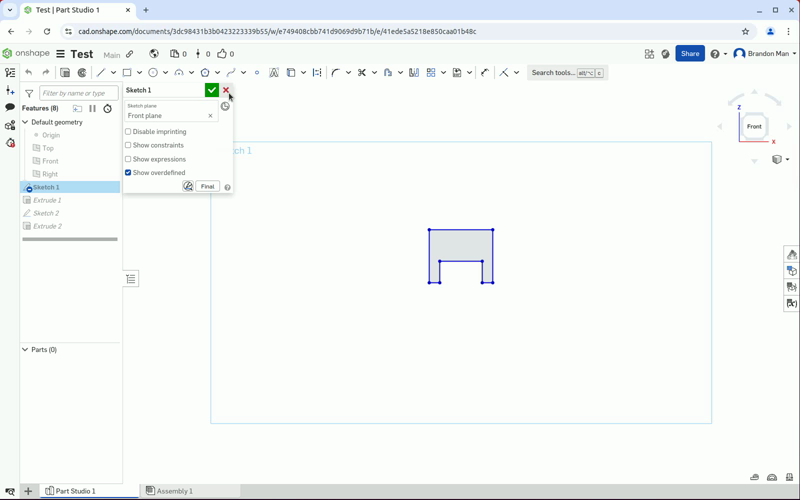
key(shift+s)
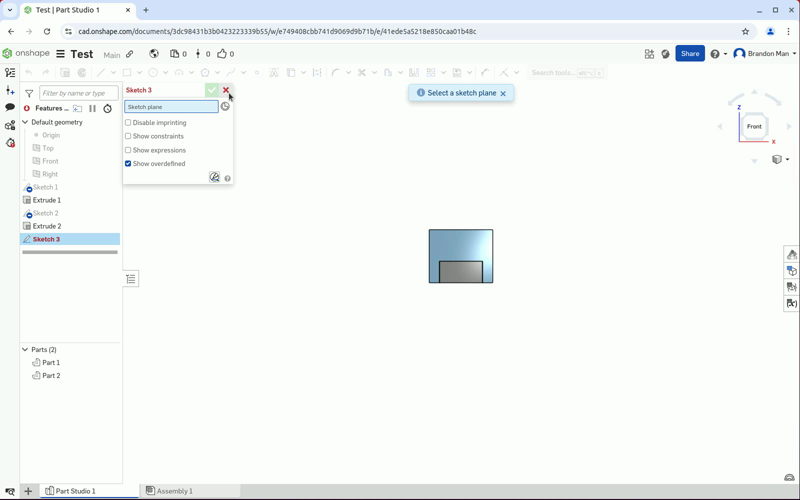
mouse_move(73, 163)
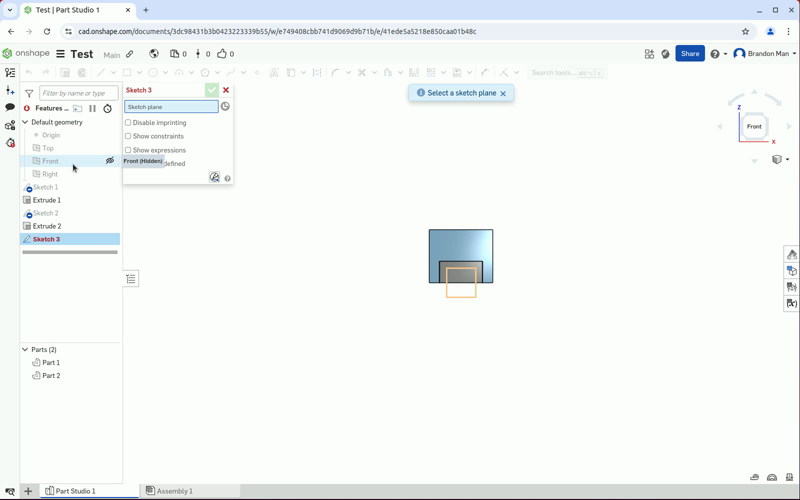
click(73, 163)
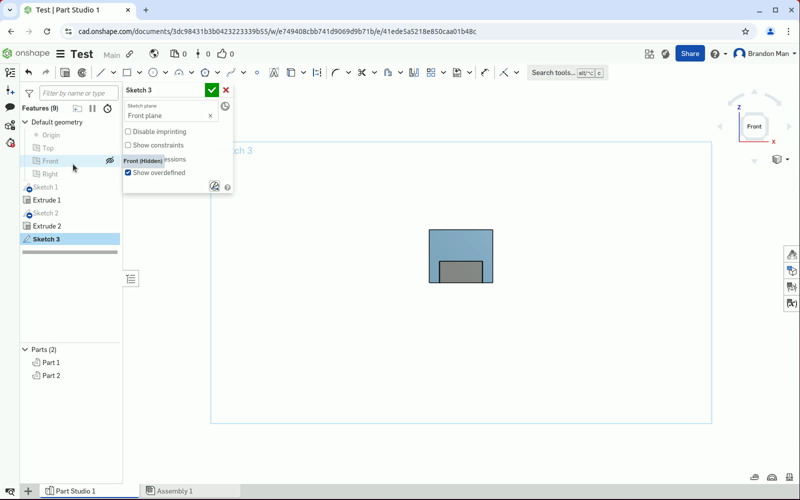
mouse_move(73, 352)
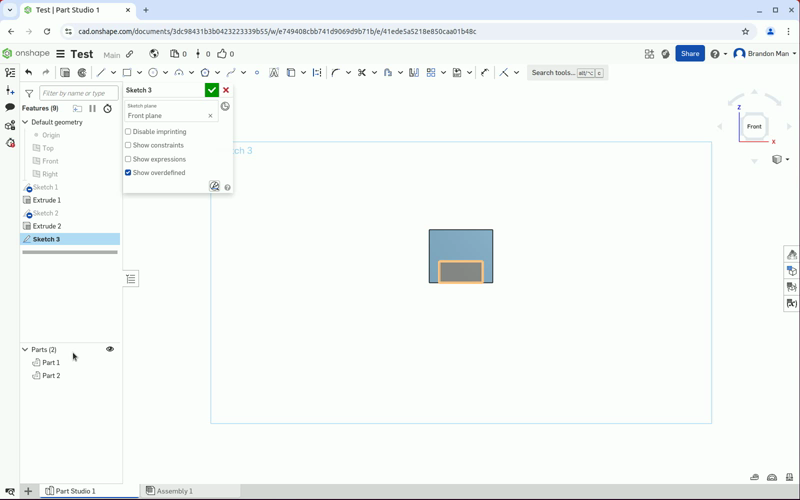
key(y)
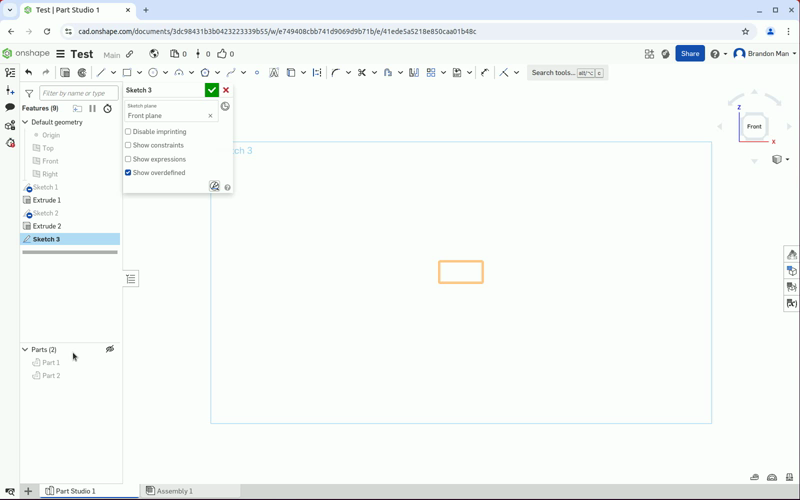
key(l)
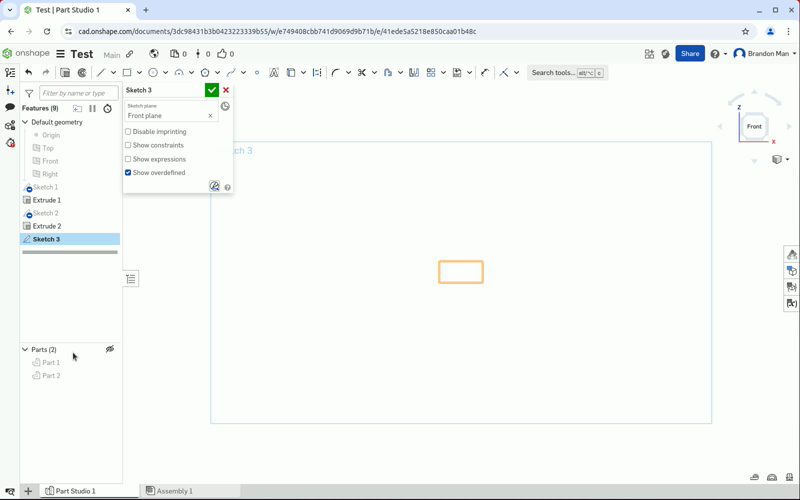
key_down(shift)
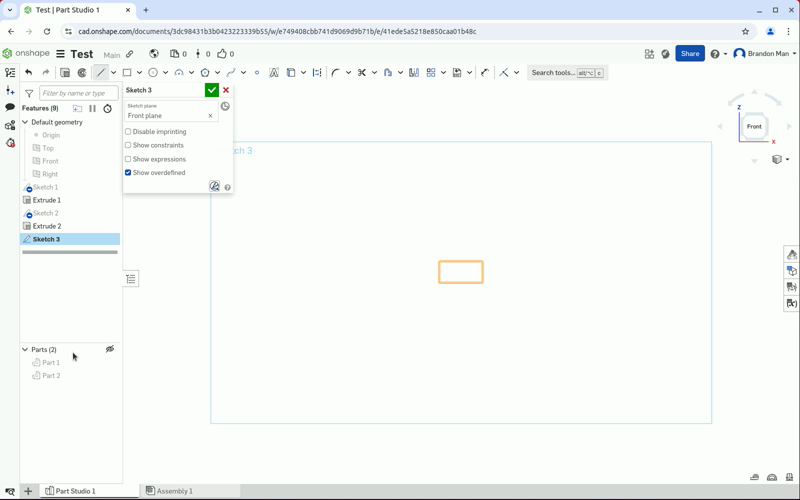
mouse_move(368, 201)
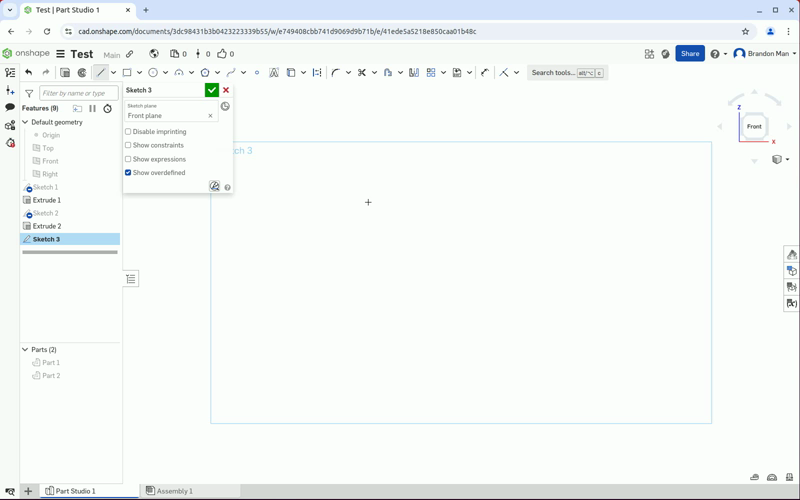
click(368, 201)
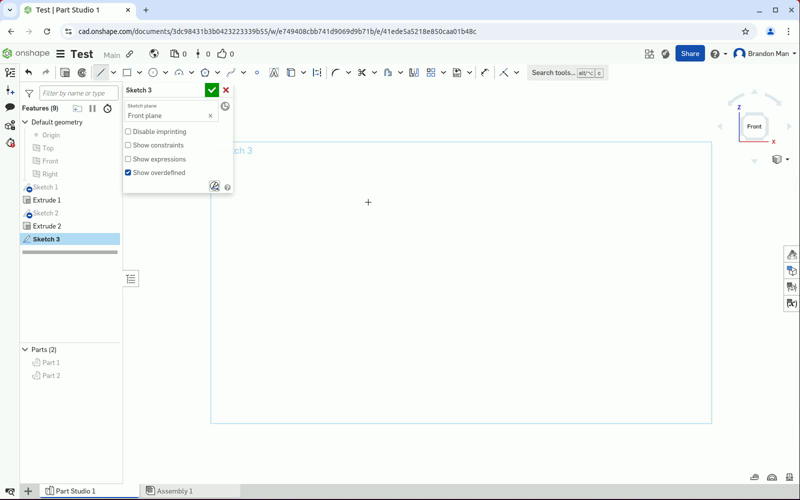
key_up(shift)
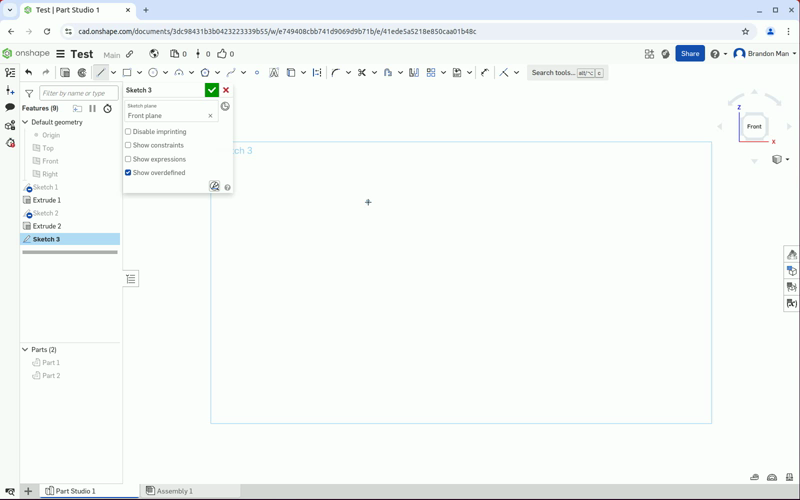
key_down(shift)
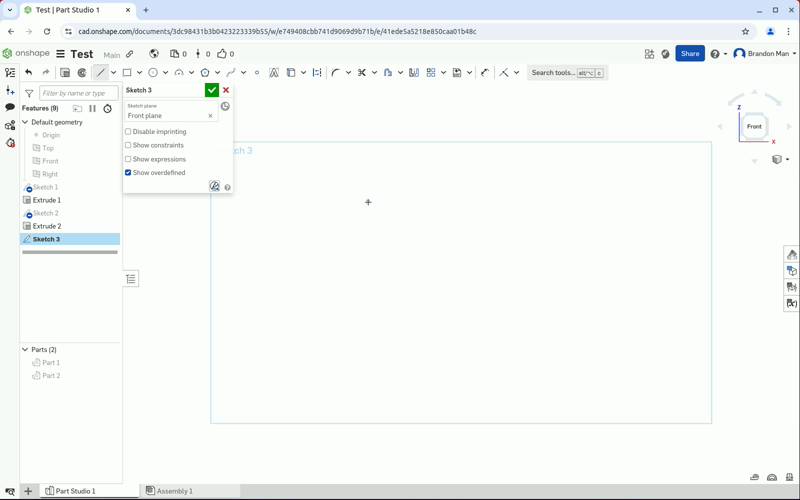
mouse_move(398, 201)
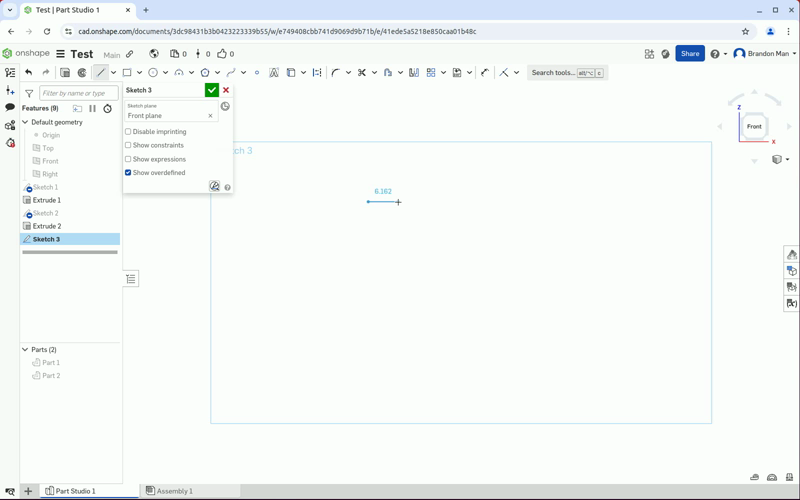
mouse_move(427, 201)
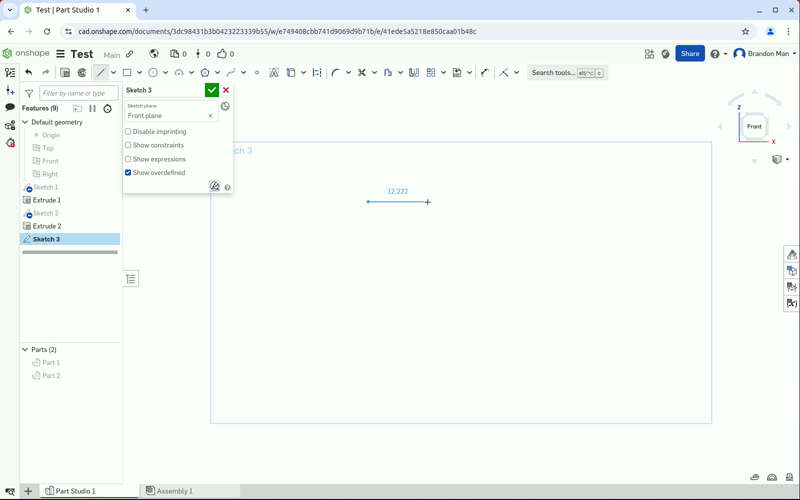
click(427, 201)
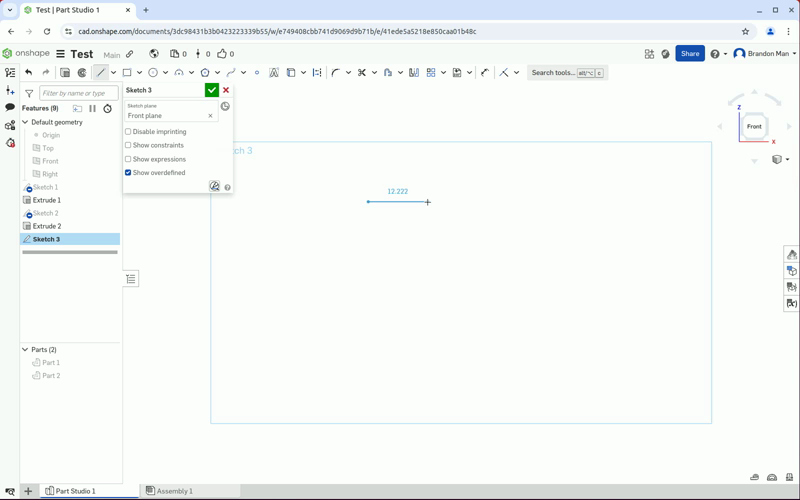
key_up(shift)
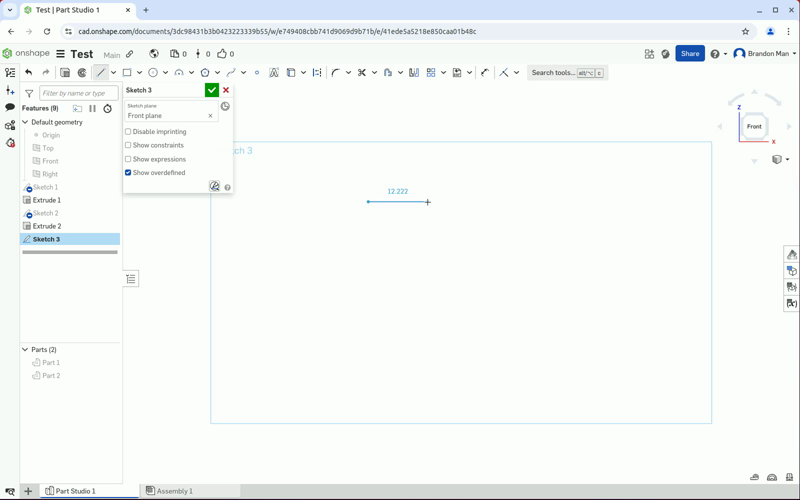
key_down(shift)
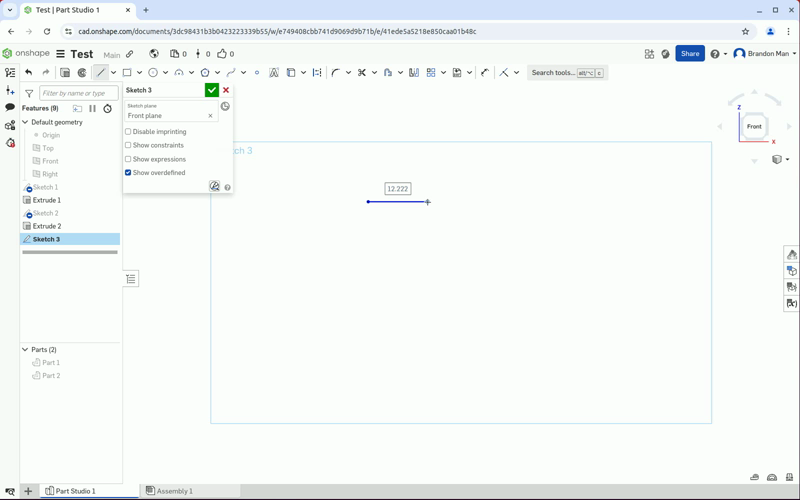
mouse_move(457, 201)
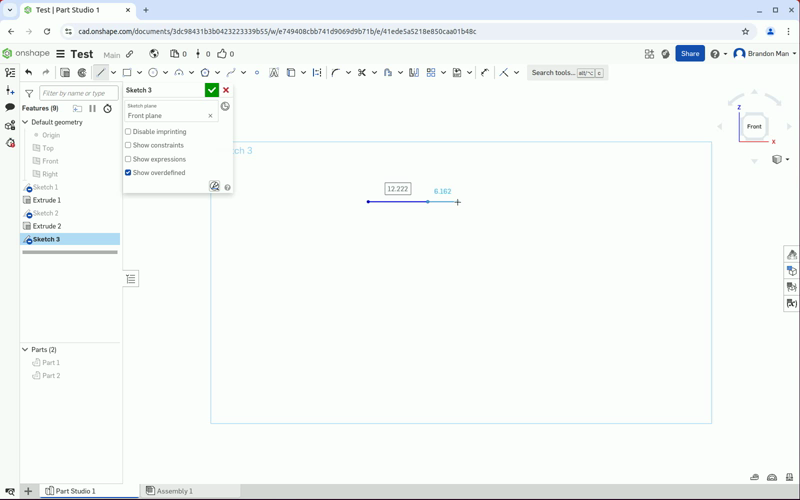
mouse_move(427, 196)
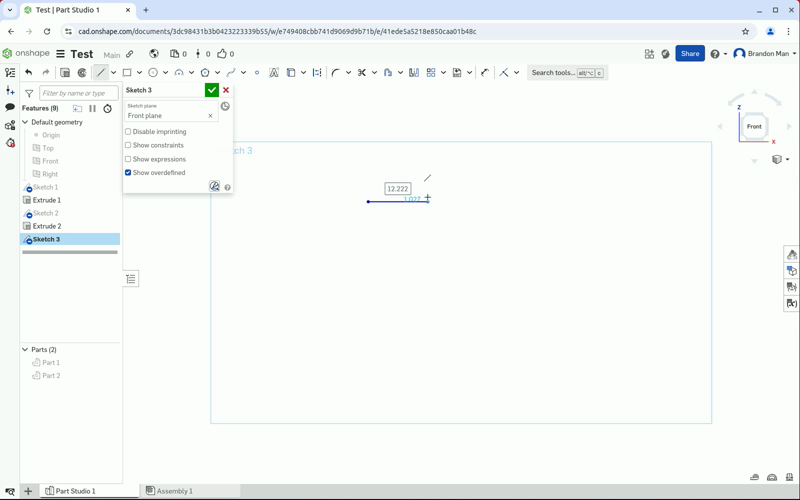
scroll(6)
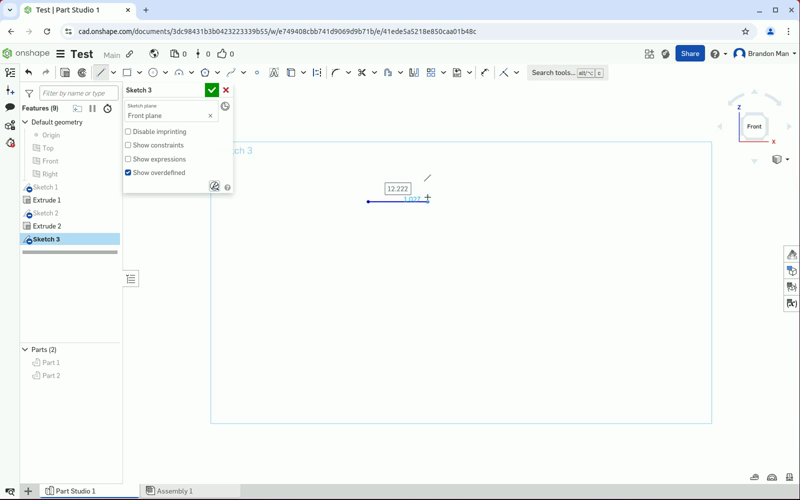
scroll(6)
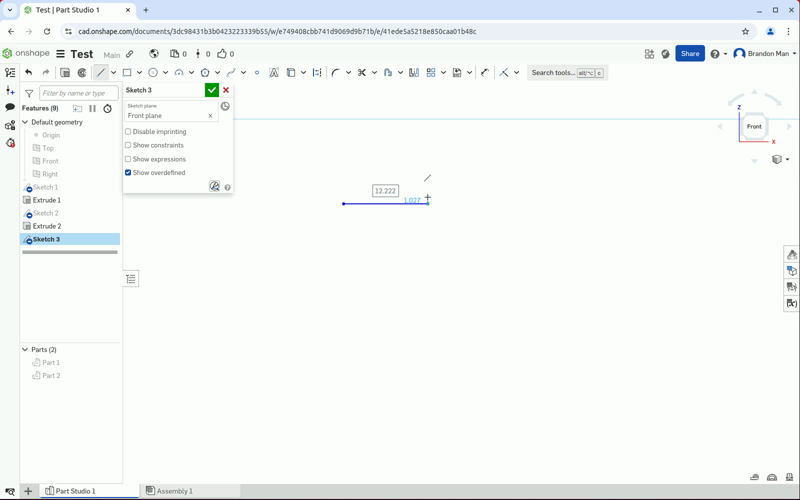
scroll(6)
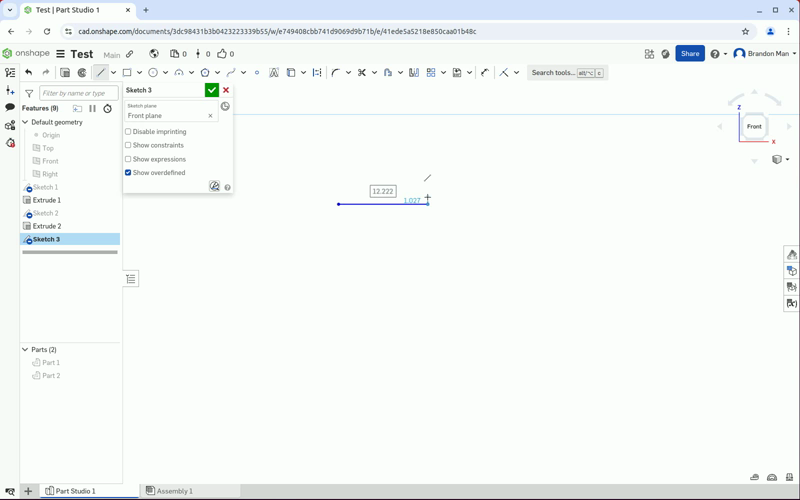
scroll(6)
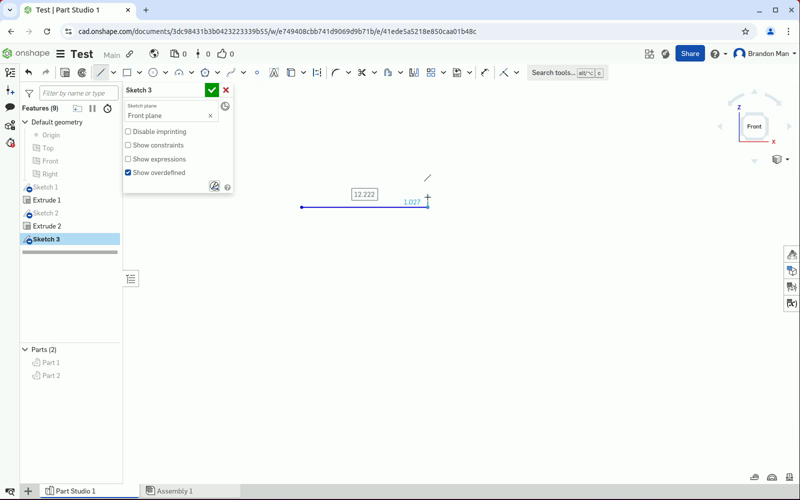
scroll(6)
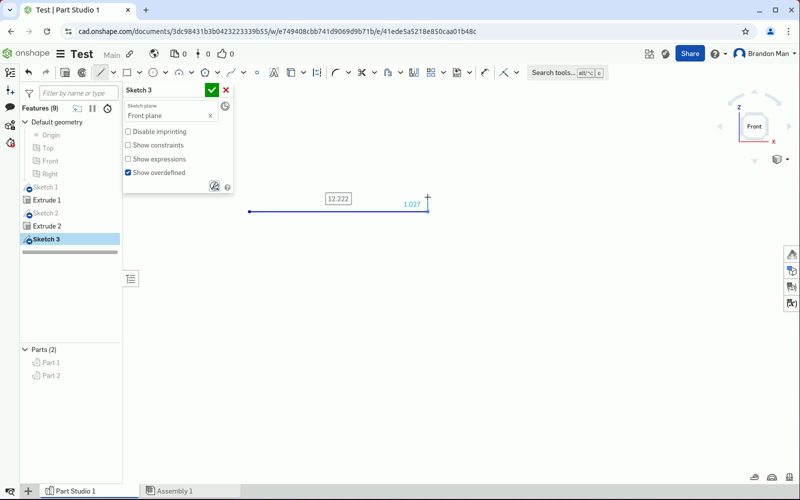
scroll(6)
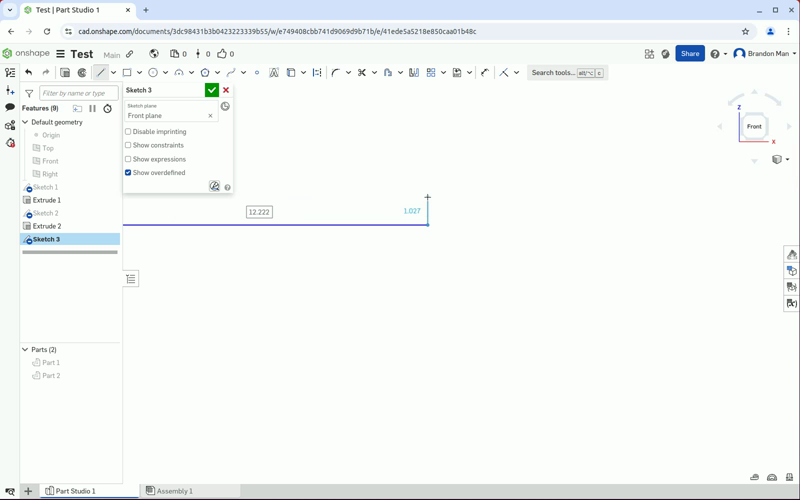
scroll(6)
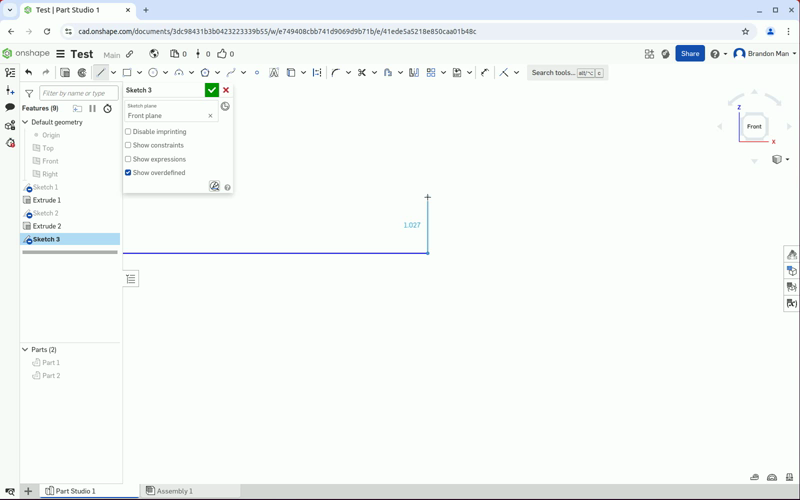
click(427, 196)
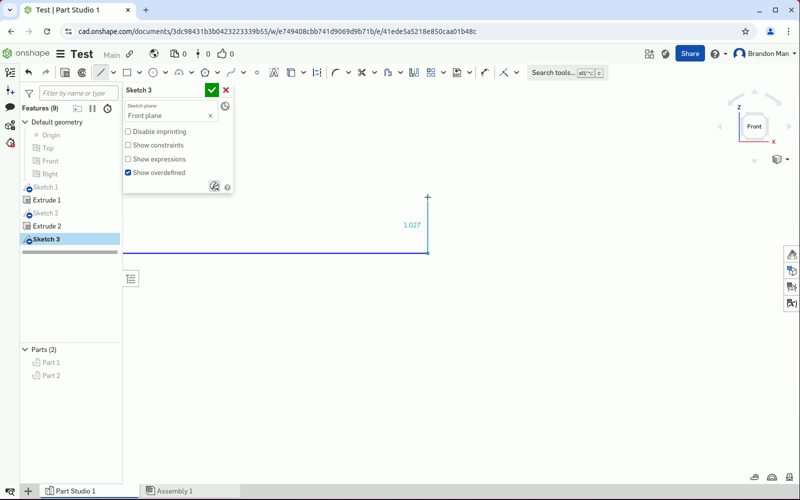
scroll(-6)
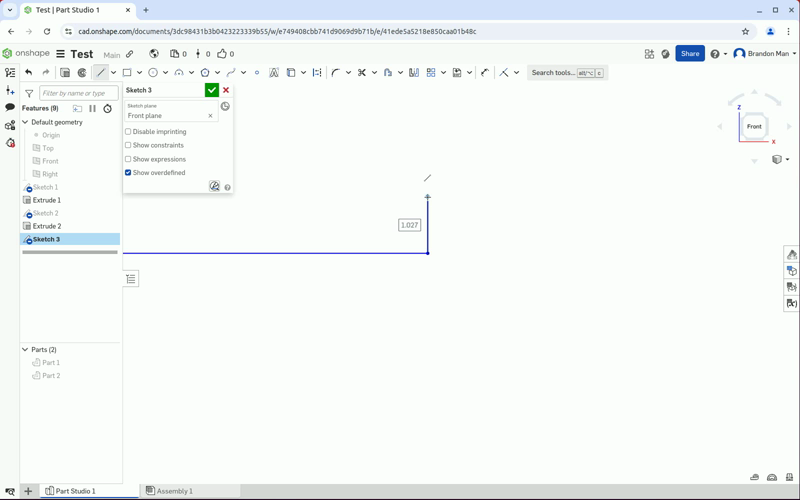
scroll(-6)
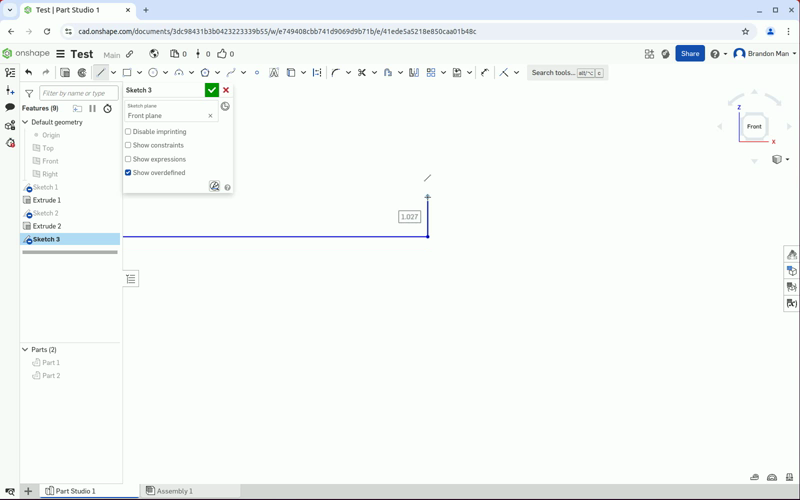
scroll(-6)
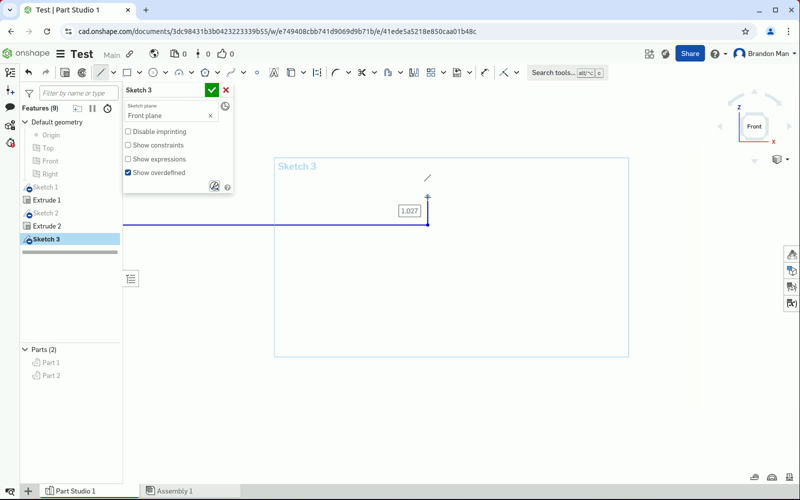
scroll(-6)
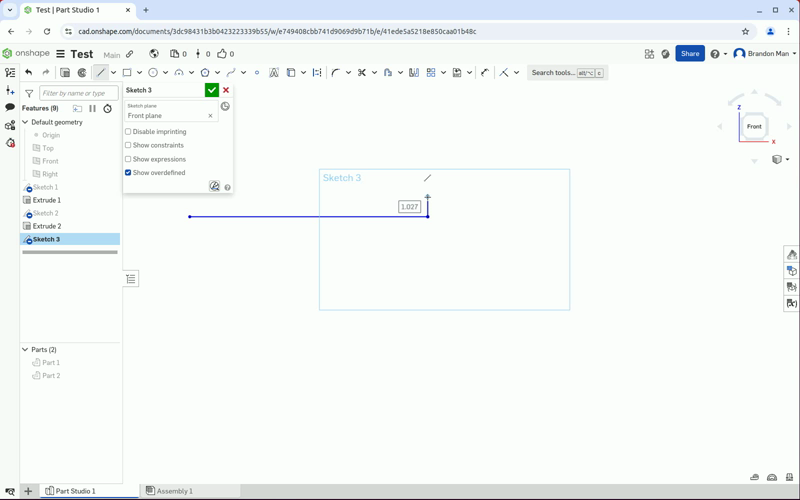
scroll(-6)
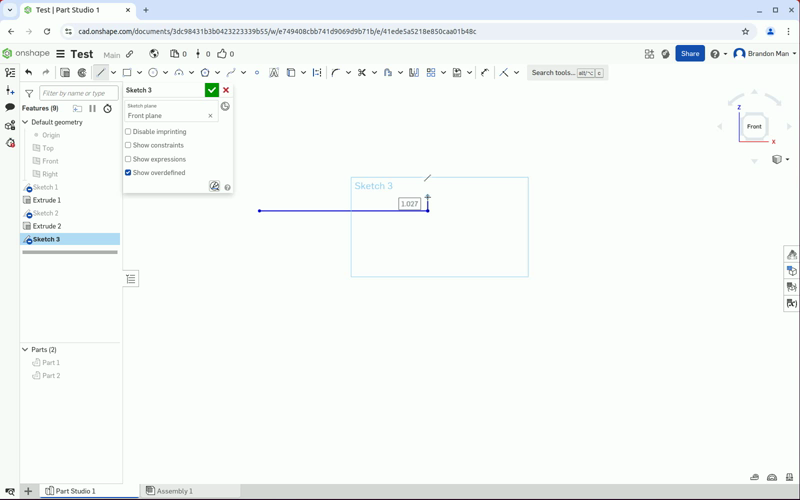
scroll(-6)
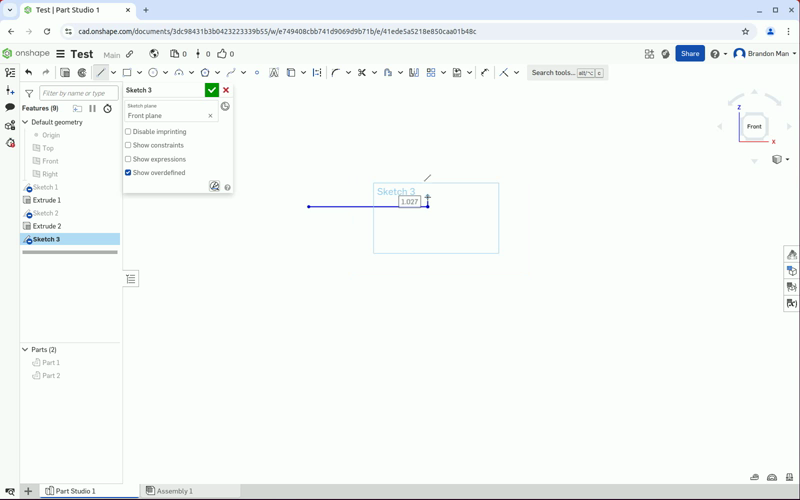
scroll(-6)
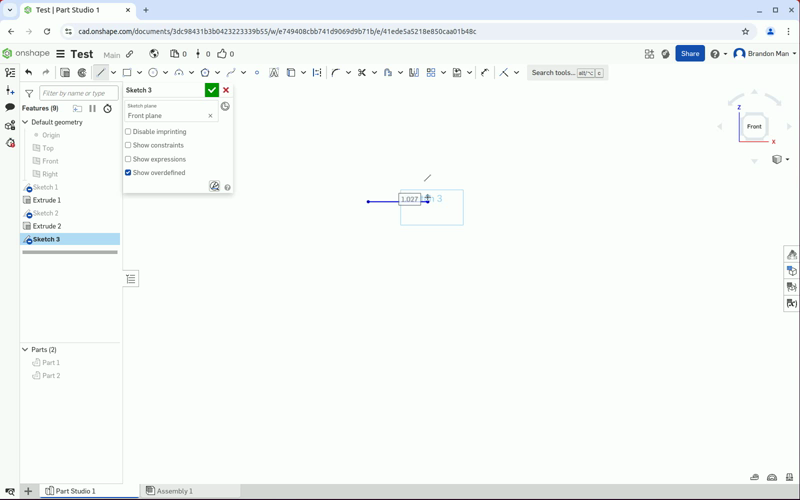
key_up(shift)
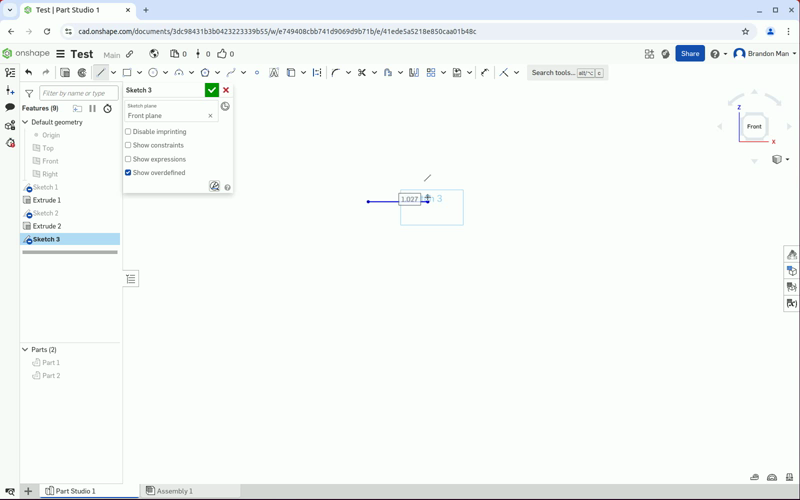
key_down(shift)
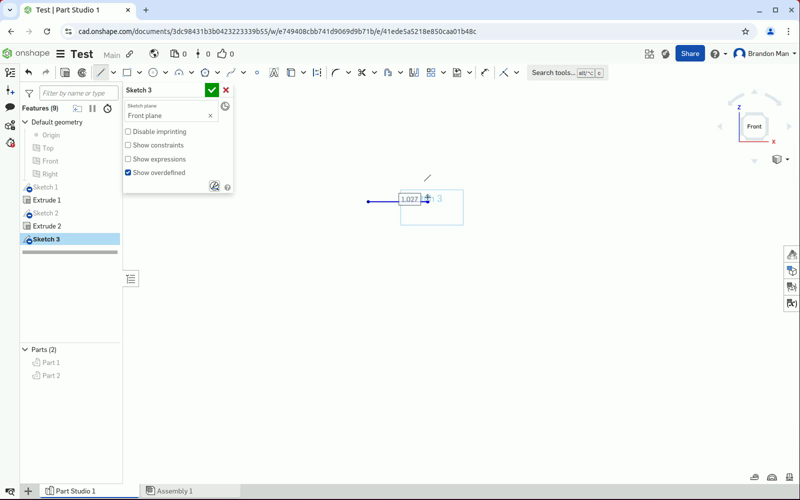
mouse_move(457, 196)
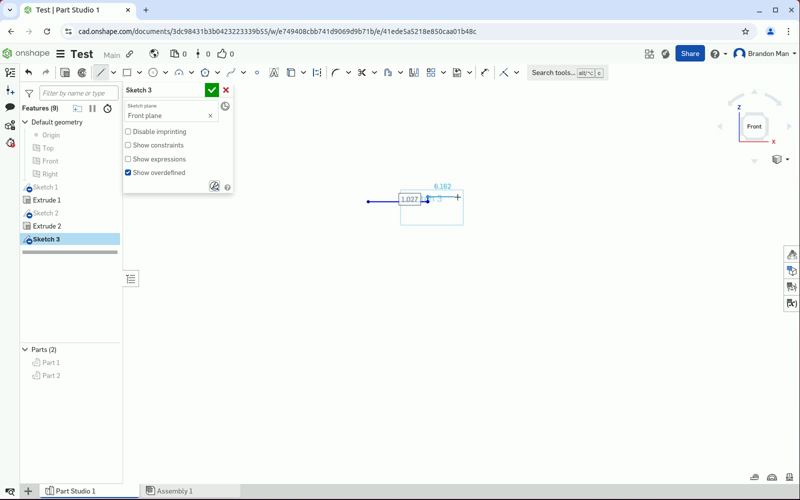
mouse_move(384, 196)
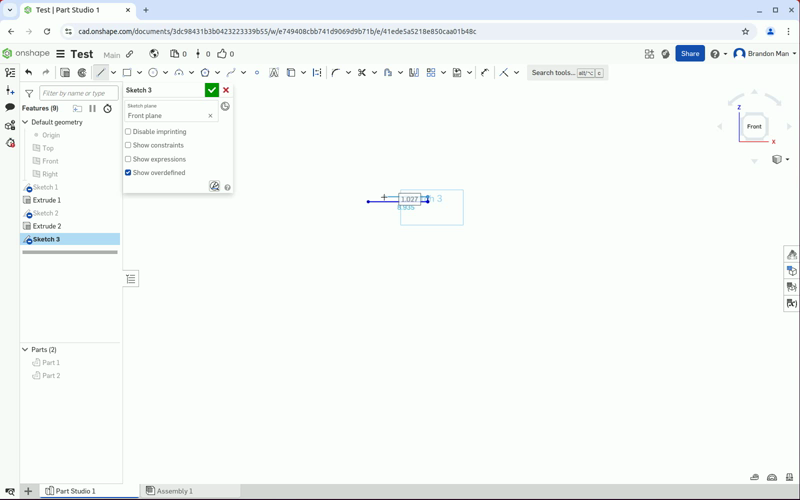
click(384, 196)
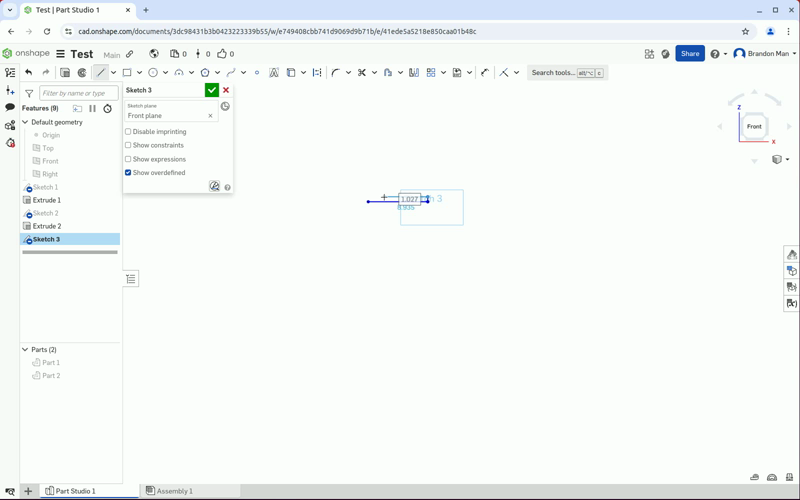
key_up(shift)
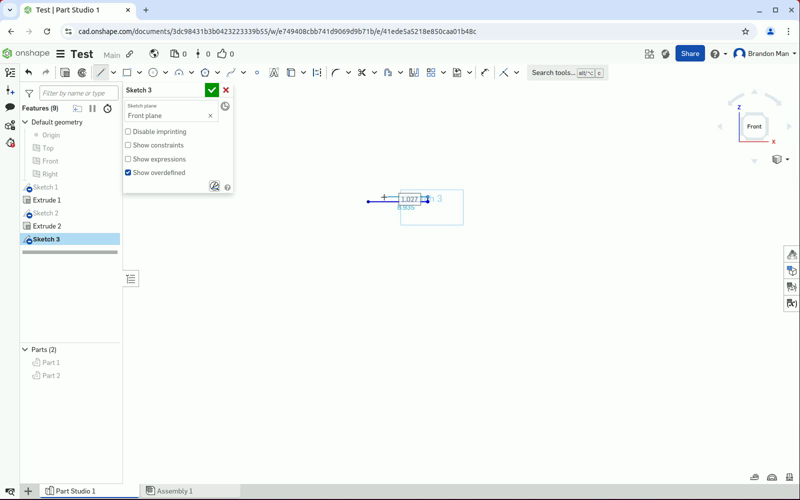
key_down(shift)
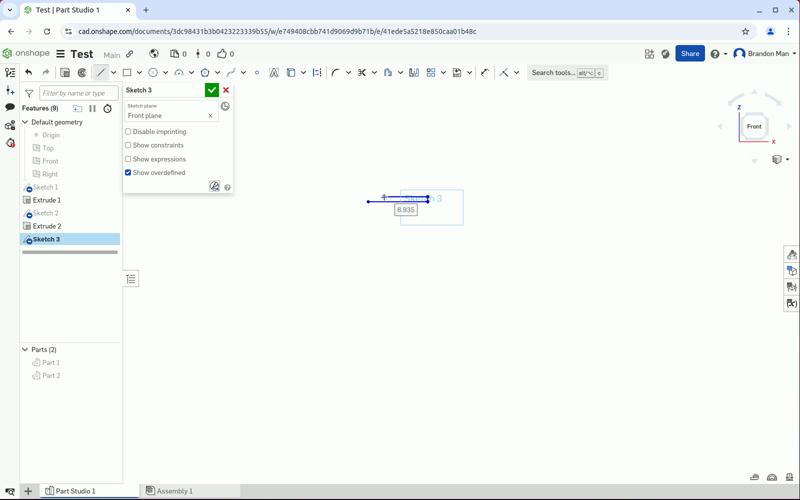
mouse_move(414, 196)
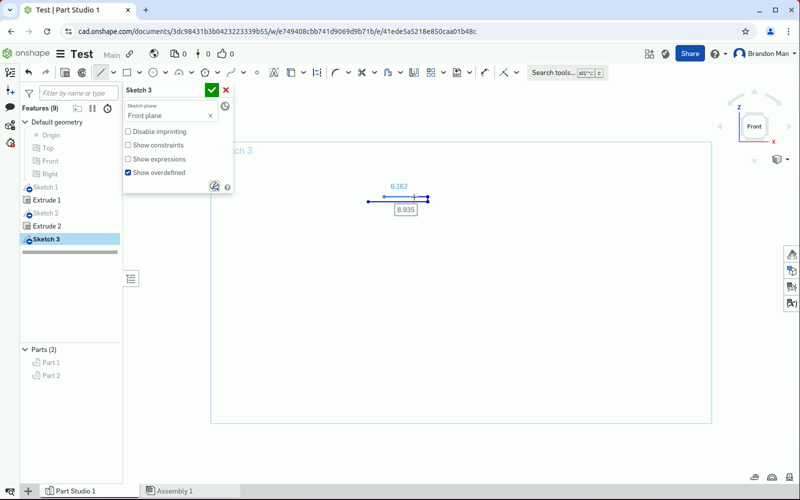
mouse_move(384, 175)
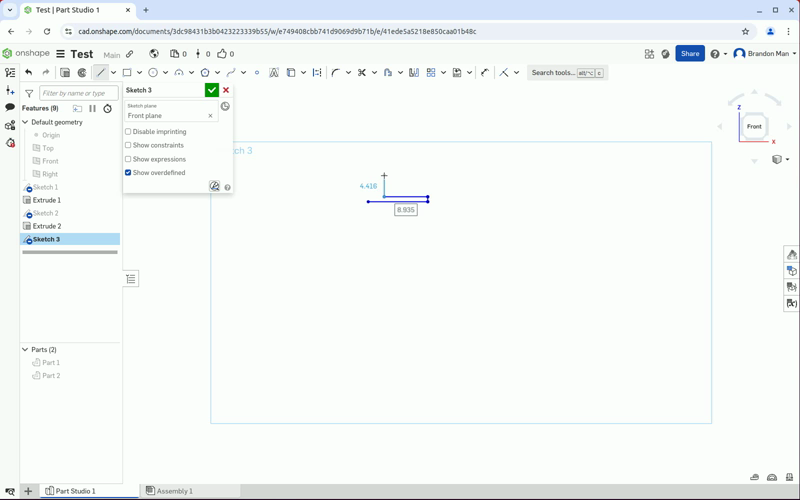
click(384, 175)
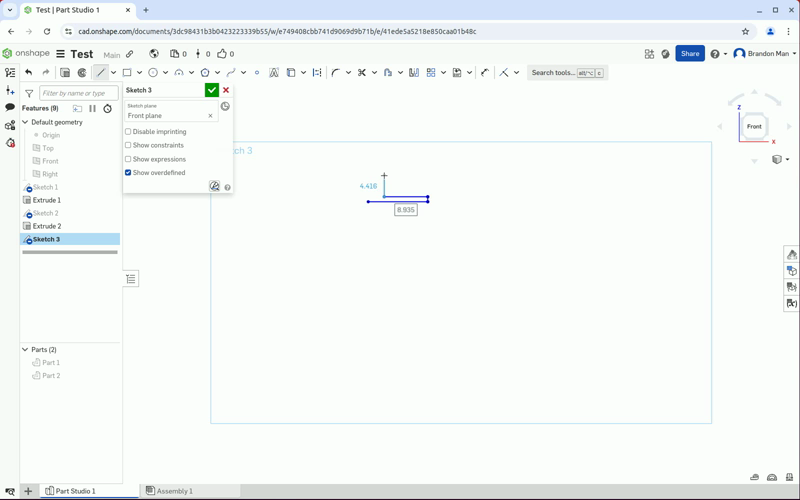
key_up(shift)
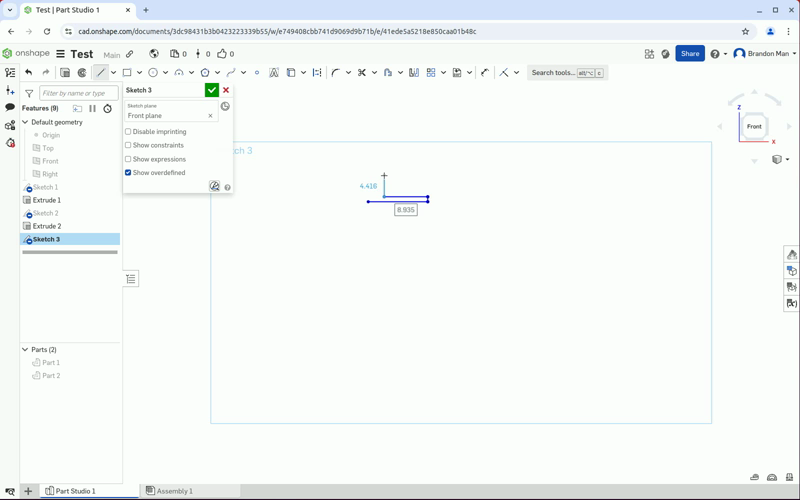
key_down(shift)
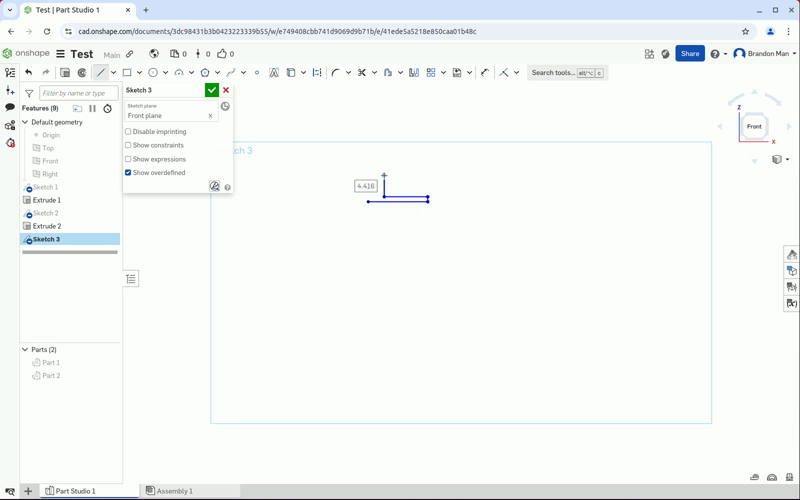
mouse_move(414, 175)
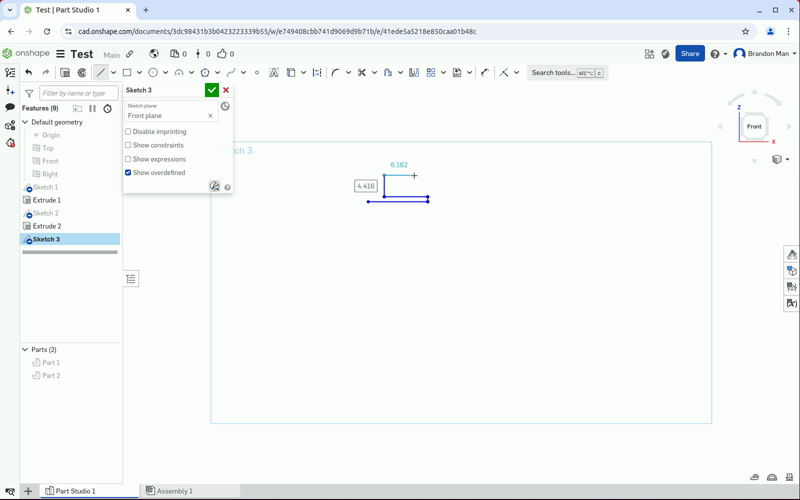
mouse_move(427, 175)
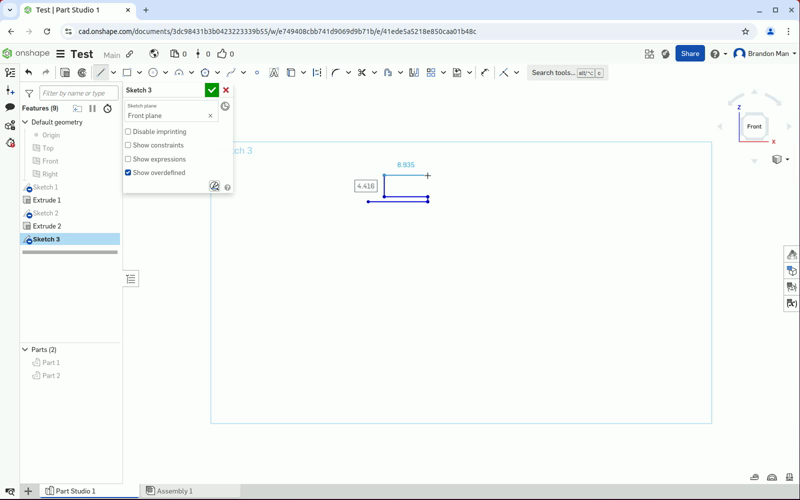
click(427, 175)
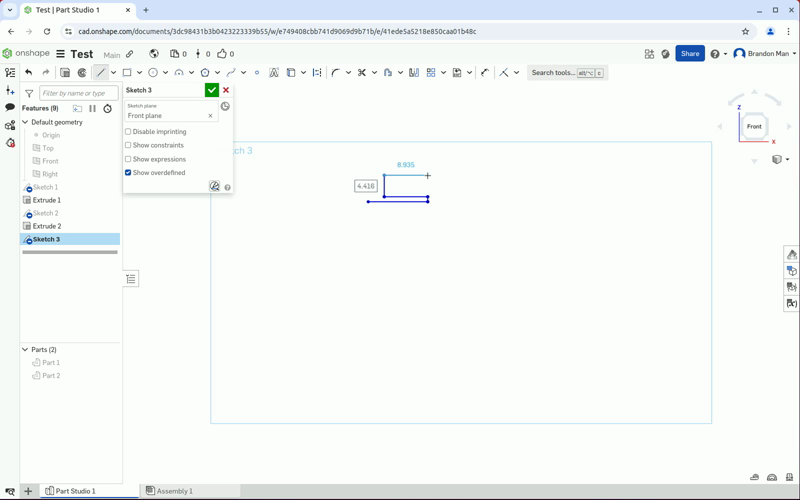
key_up(shift)
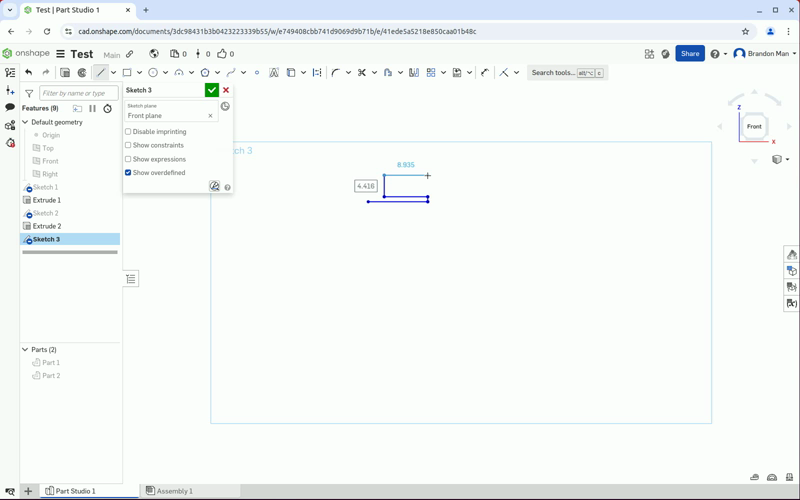
key_down(shift)
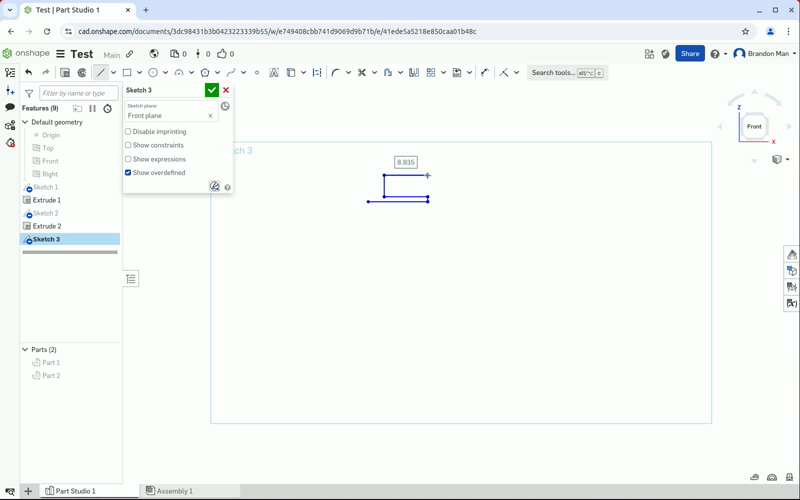
mouse_move(457, 175)
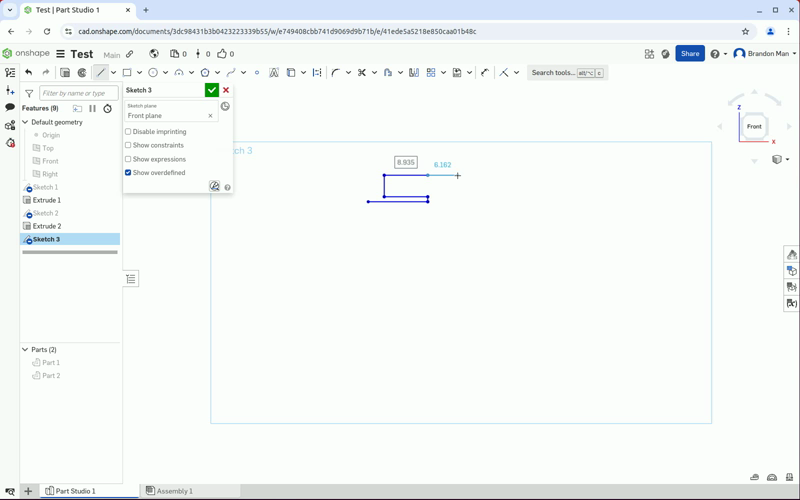
mouse_move(427, 169)
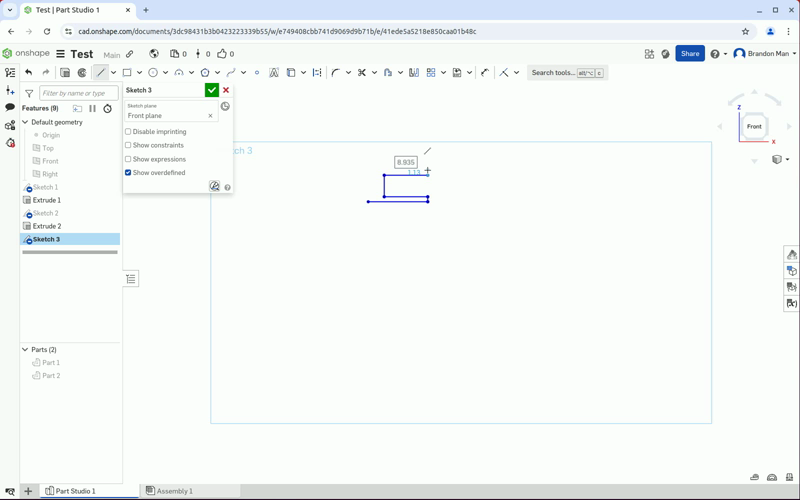
scroll(6)
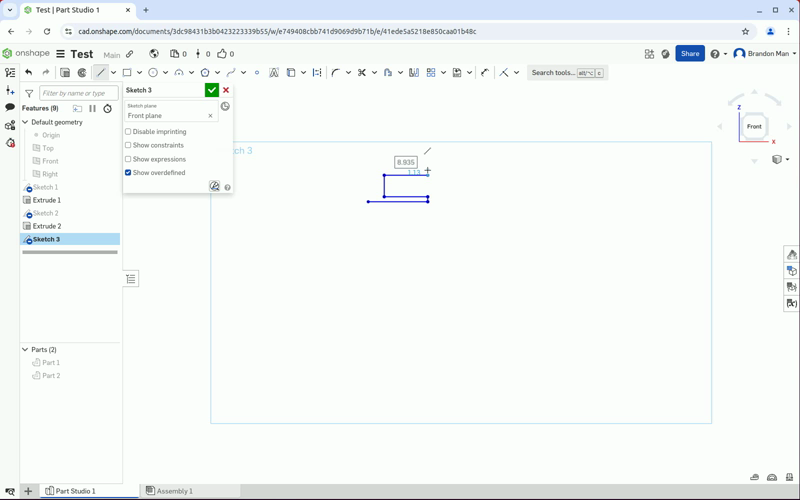
scroll(6)
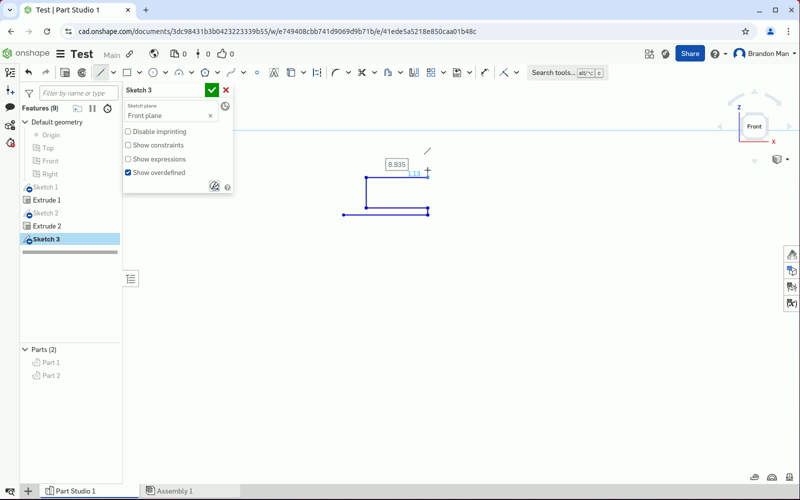
scroll(6)
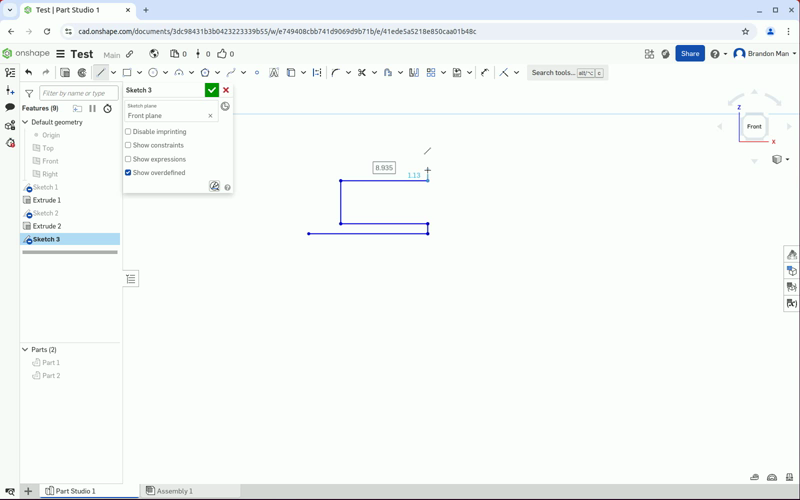
scroll(6)
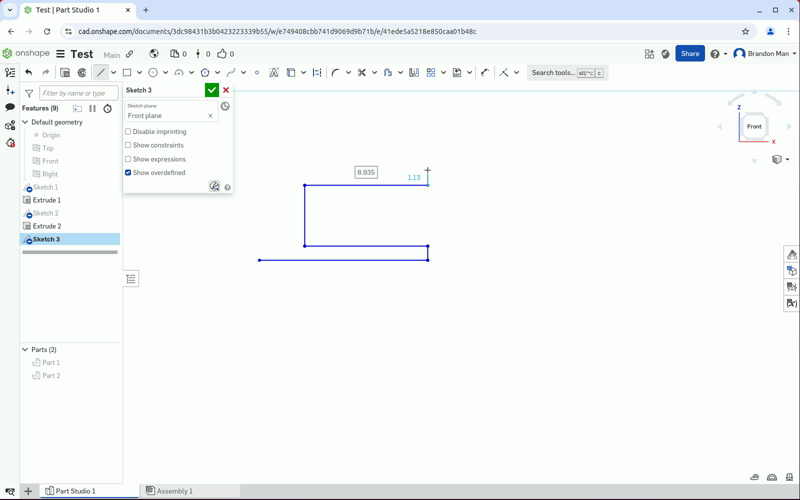
scroll(6)
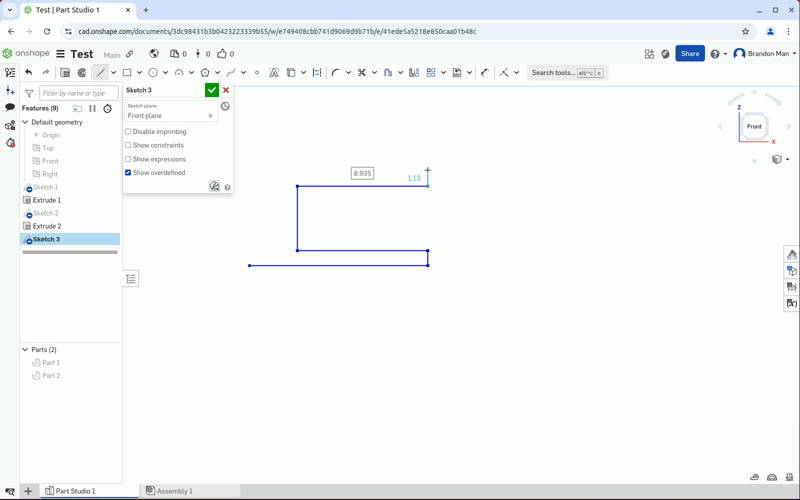
scroll(6)
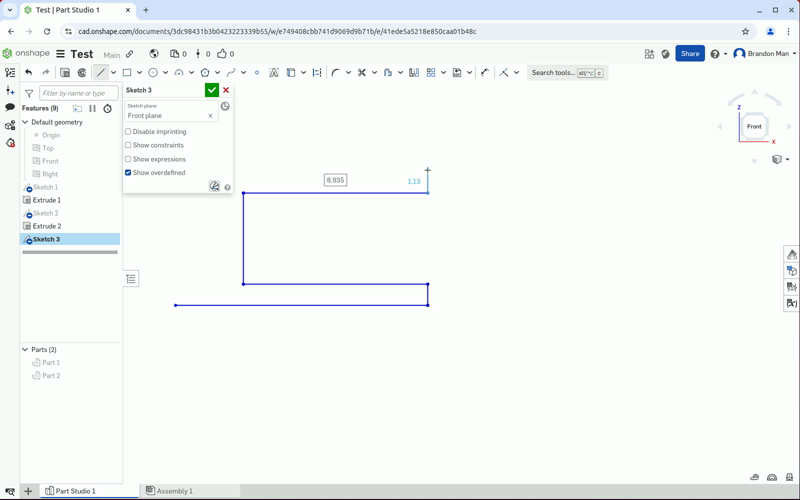
scroll(6)
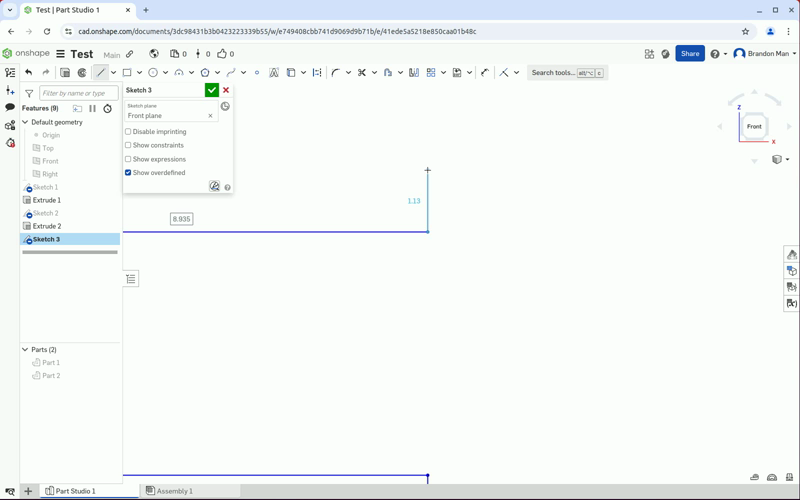
click(427, 169)
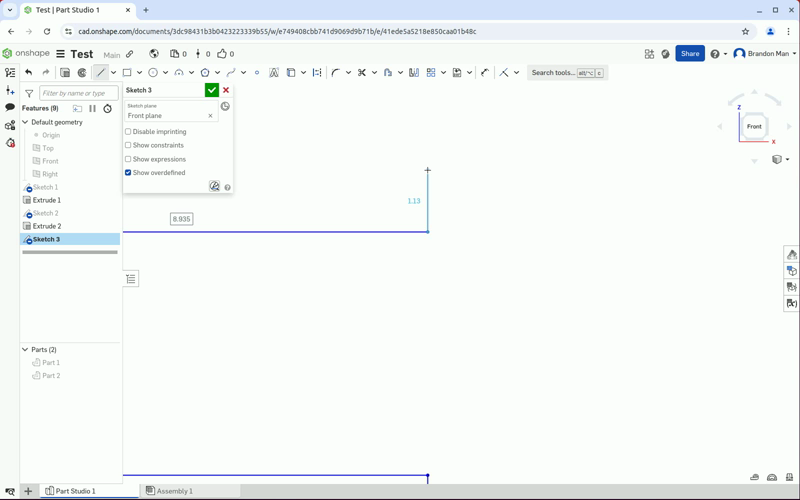
scroll(-6)
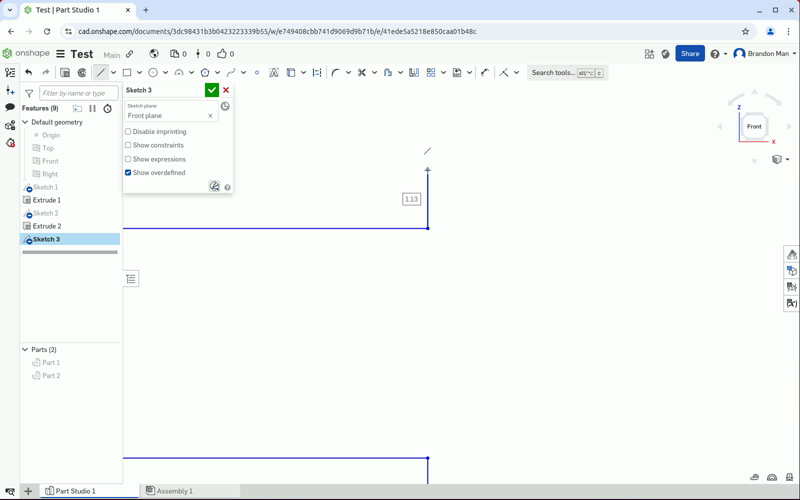
scroll(-6)
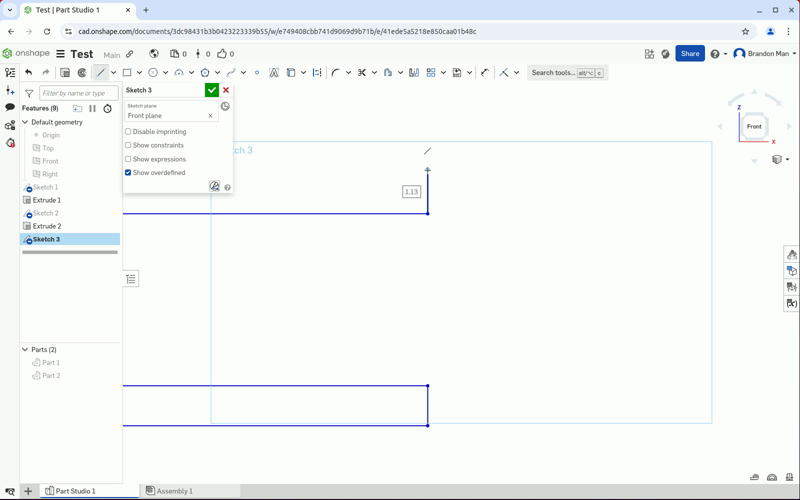
scroll(-6)
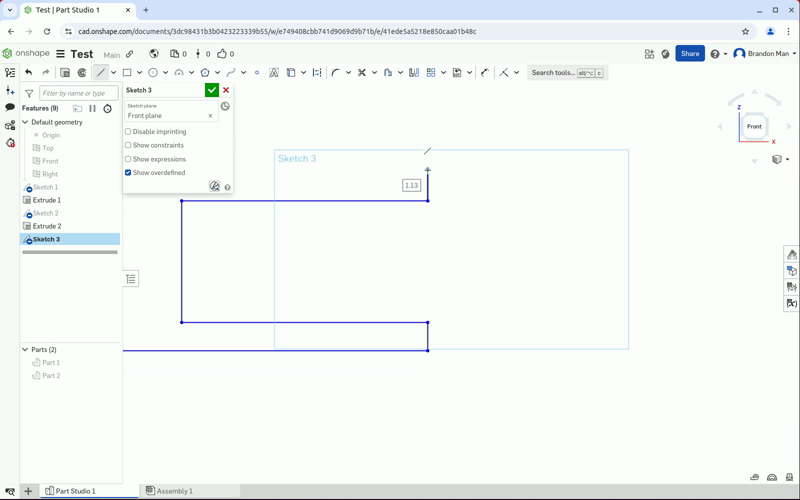
scroll(-6)
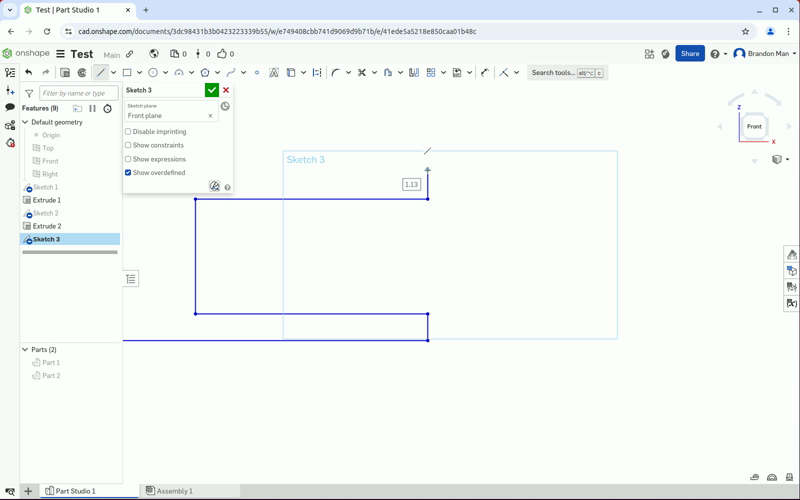
scroll(-6)
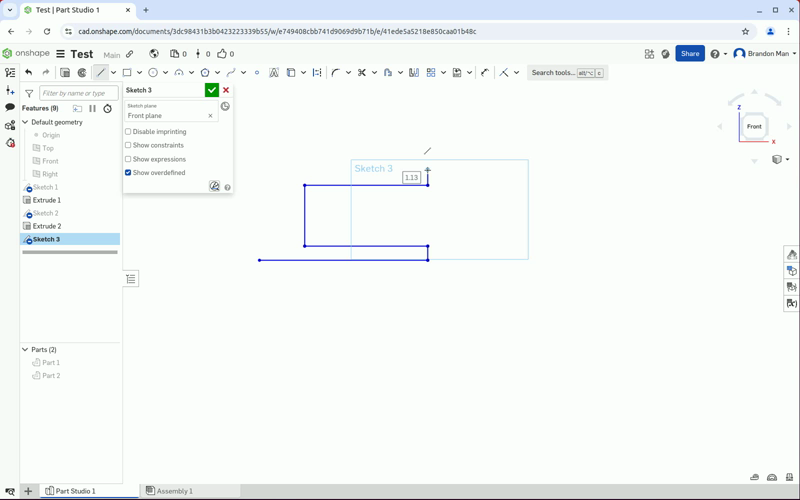
scroll(-6)
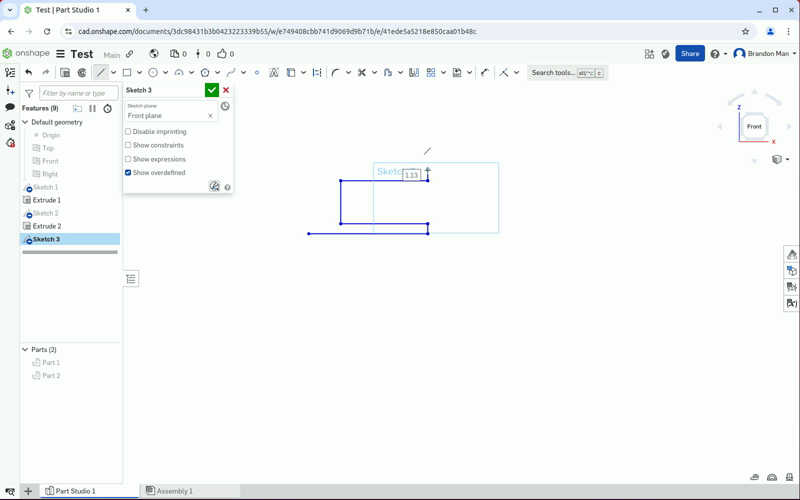
scroll(-6)
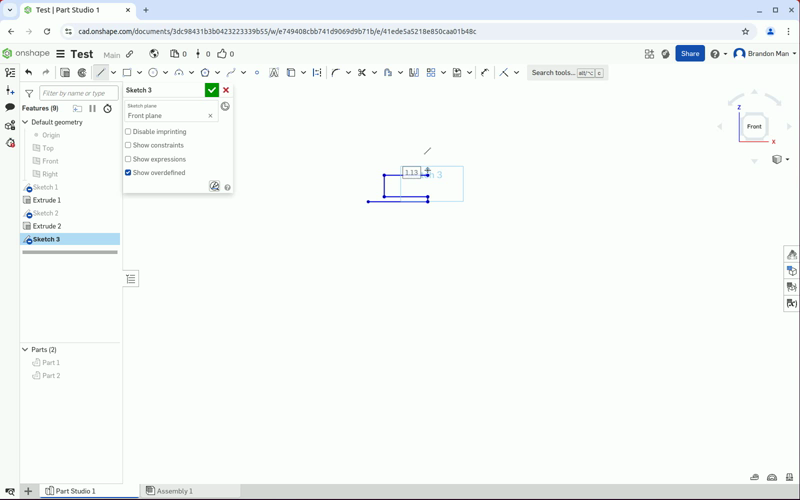
key_up(shift)
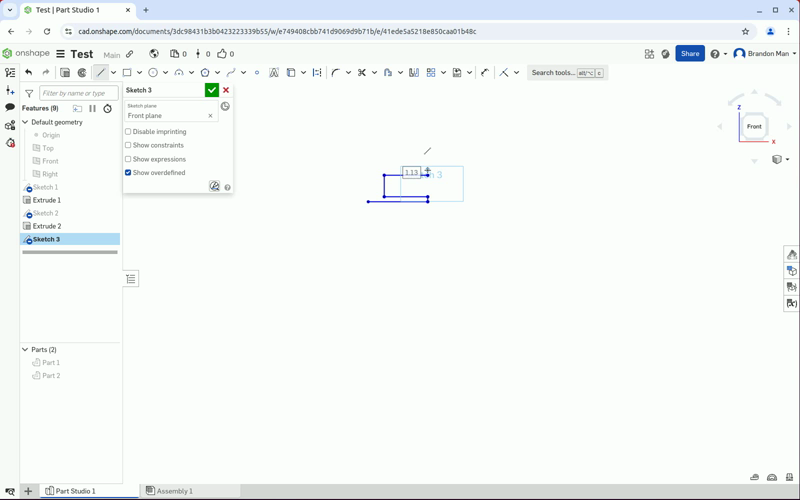
key_down(shift)
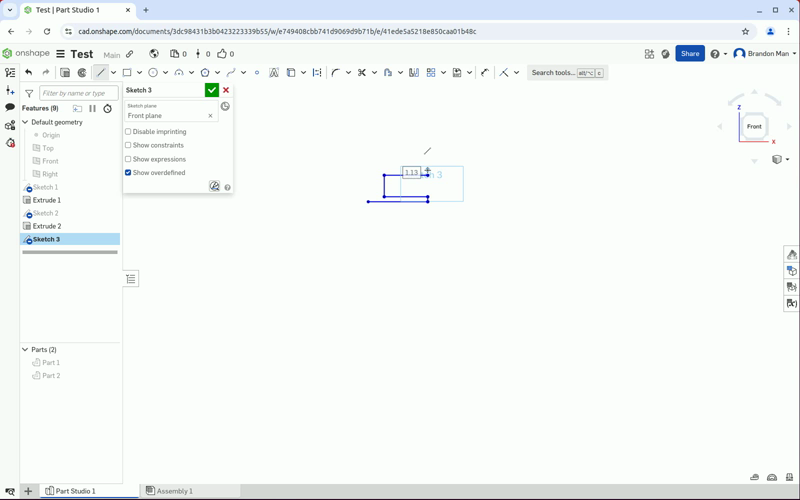
mouse_move(457, 169)
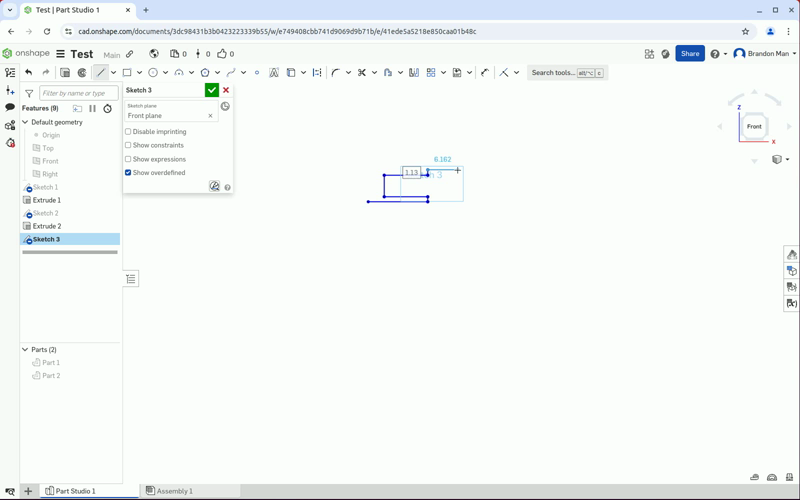
mouse_move(368, 169)
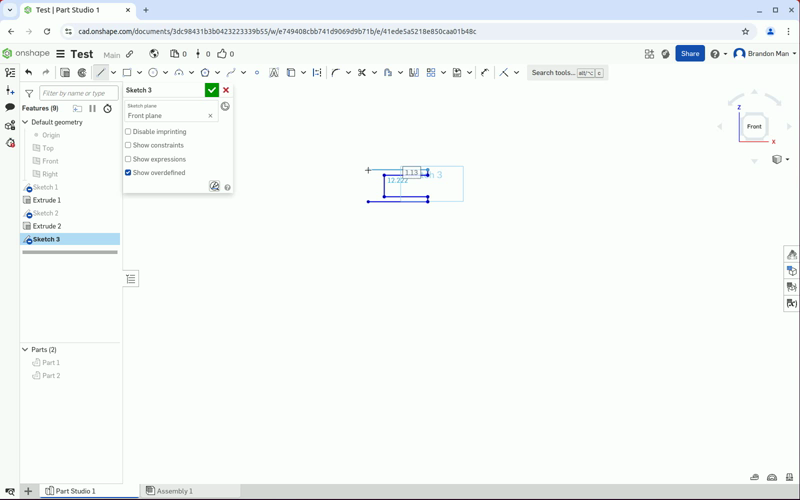
click(368, 169)
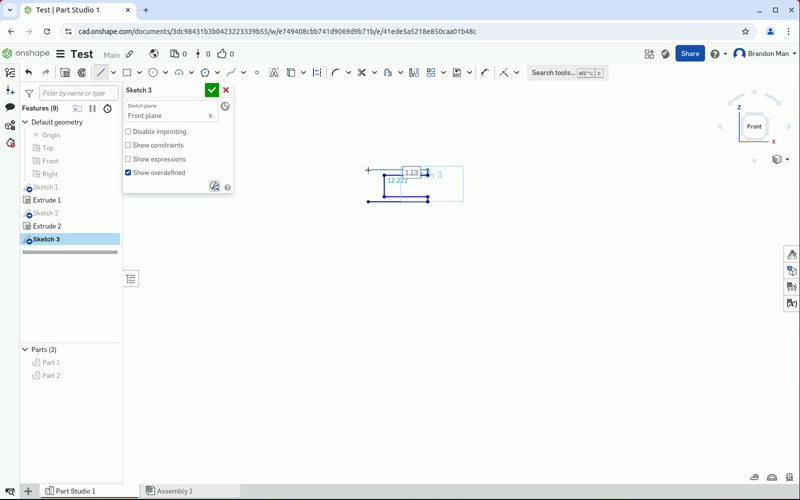
key_up(shift)
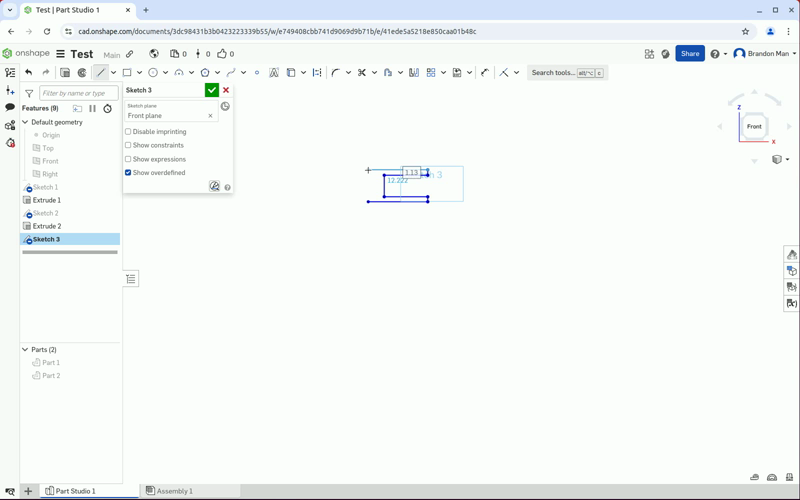
mouse_move(398, 169)
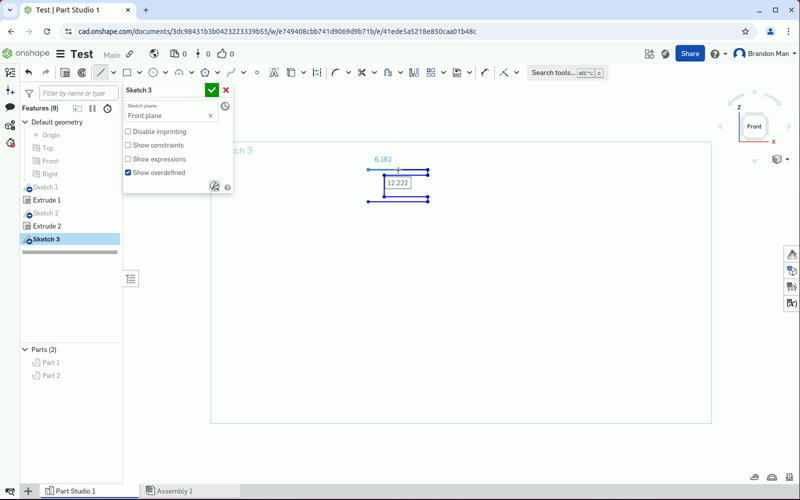
key_down(shift)
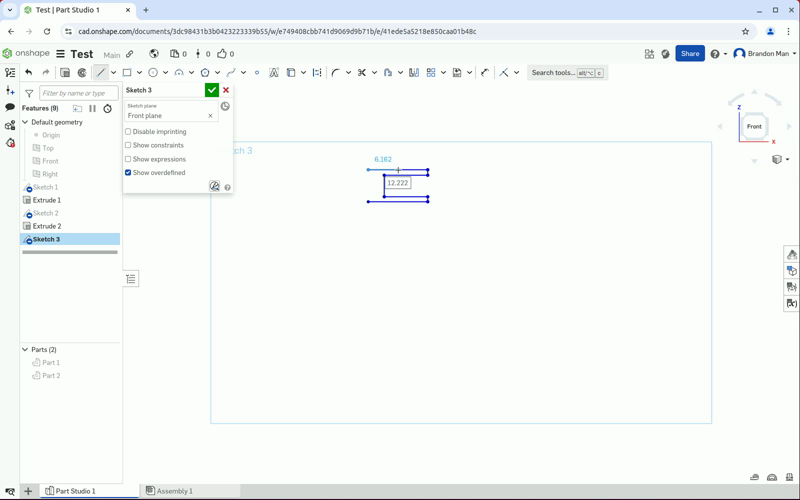
mouse_move(368, 201)
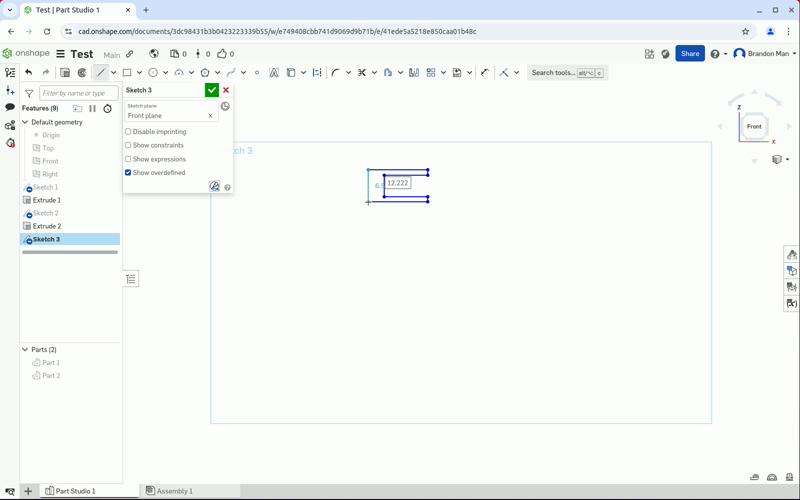
key_up(shift)
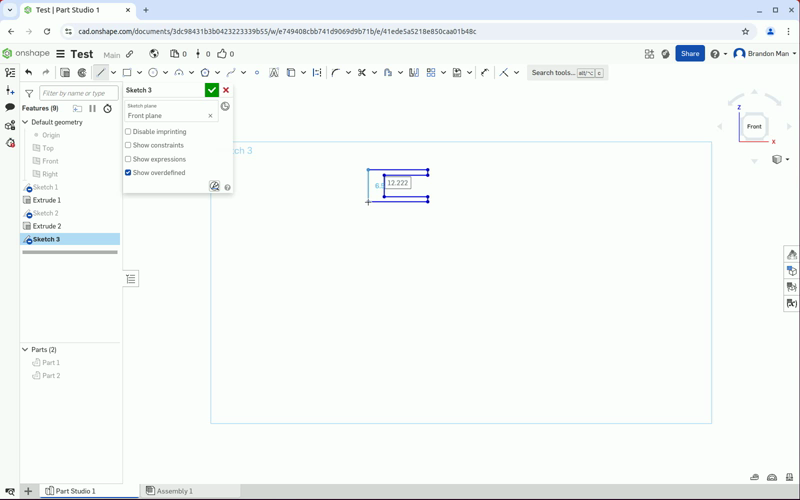
click(368, 201)
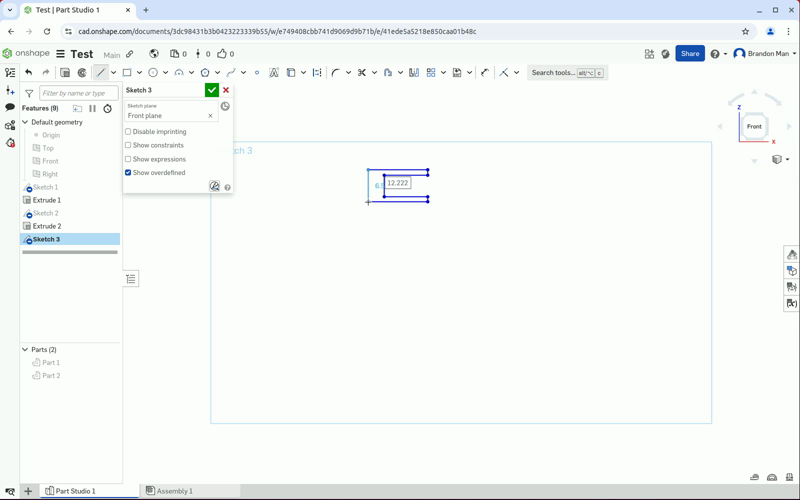
key(esc)
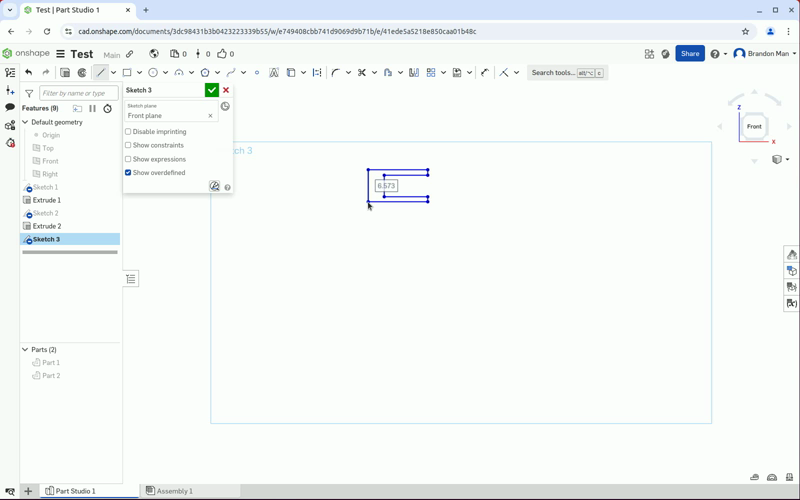
mouse_move(391, 171)
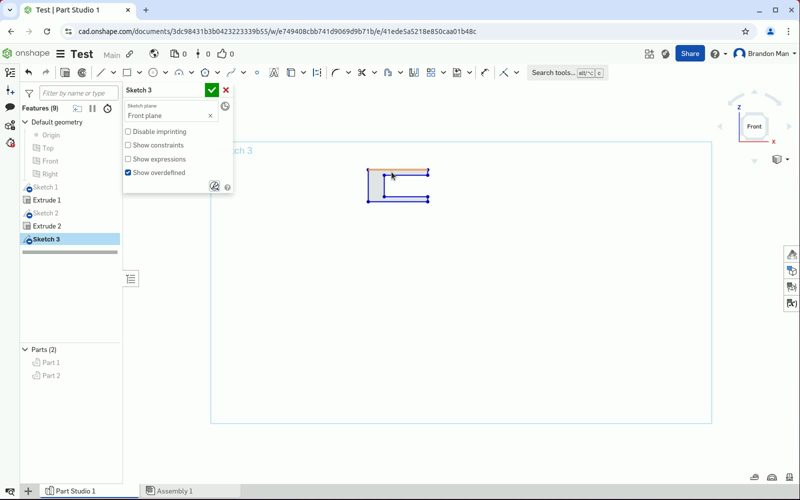
scroll(6)
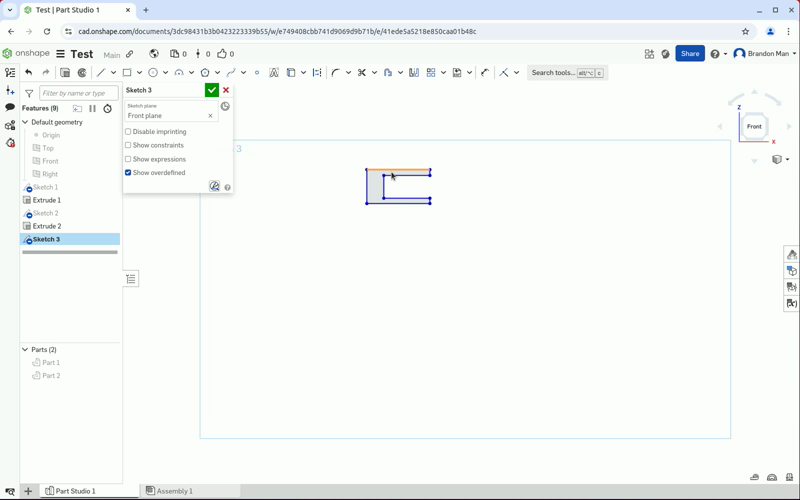
scroll(6)
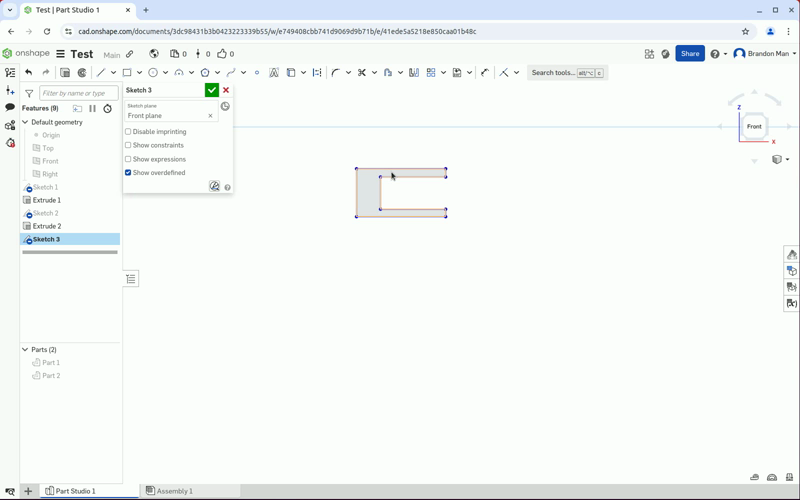
scroll(6)
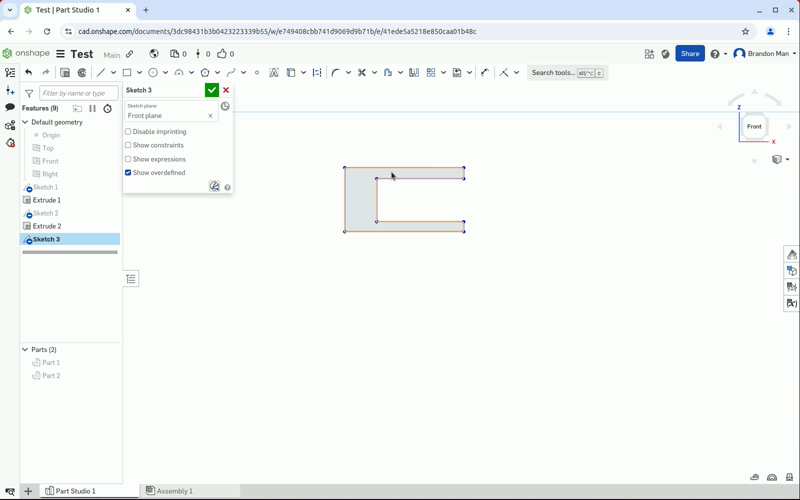
scroll(6)
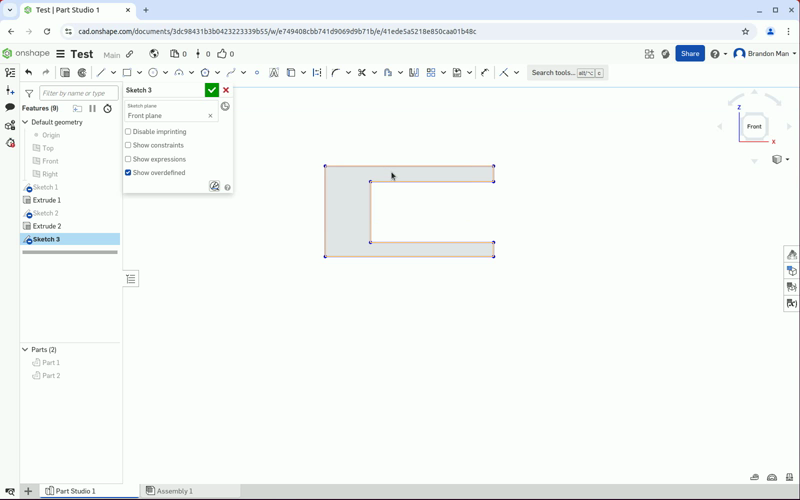
scroll(6)
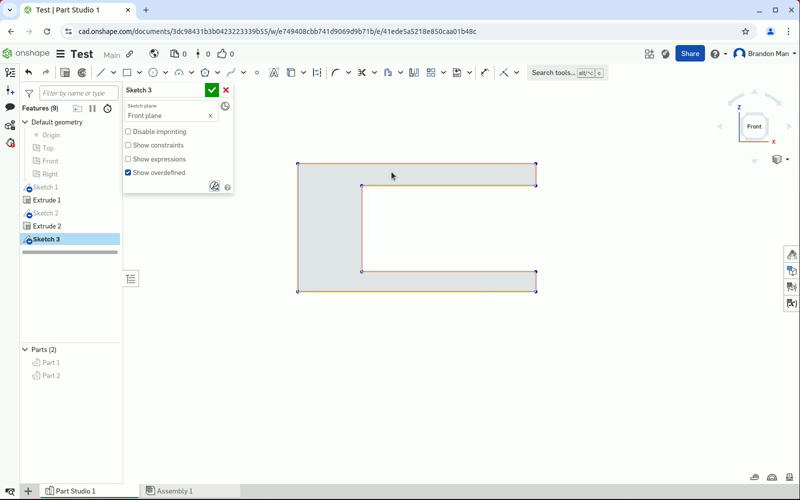
scroll(6)
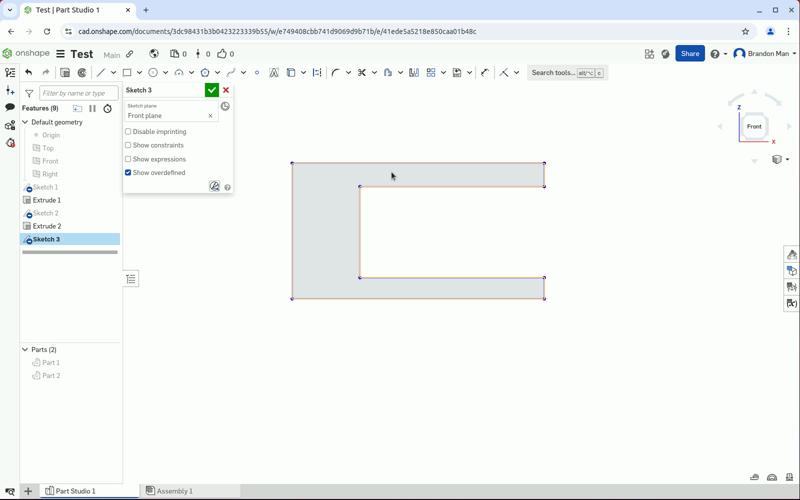
scroll(6)
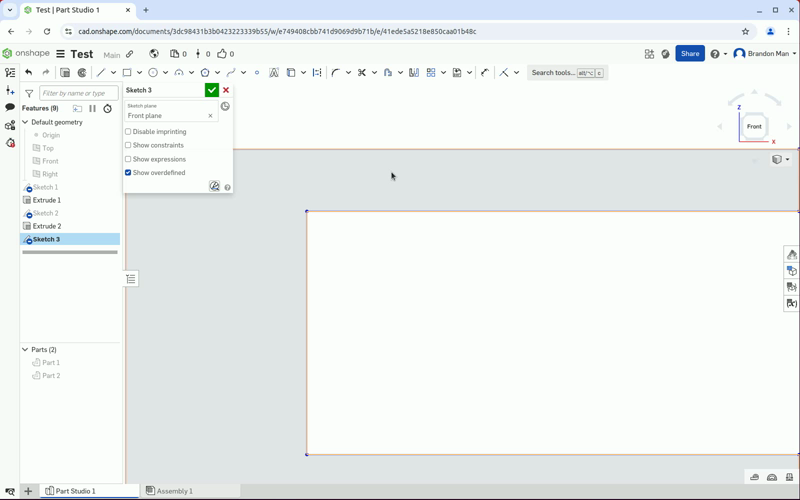
click(391, 171)
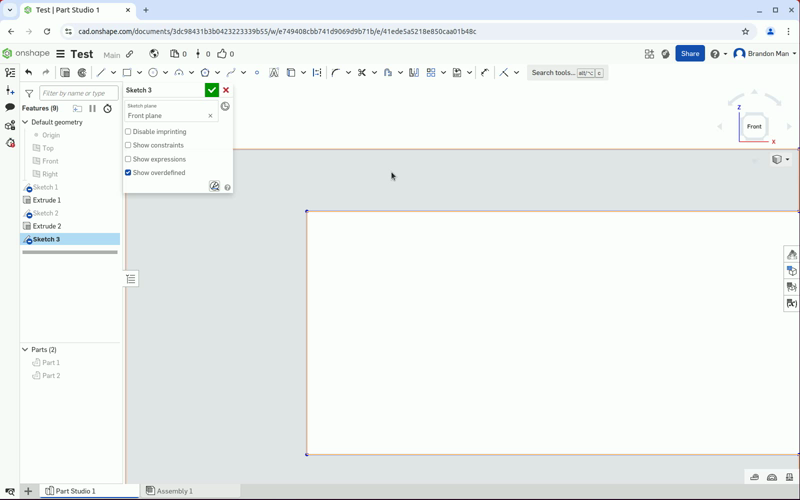
scroll(-6)
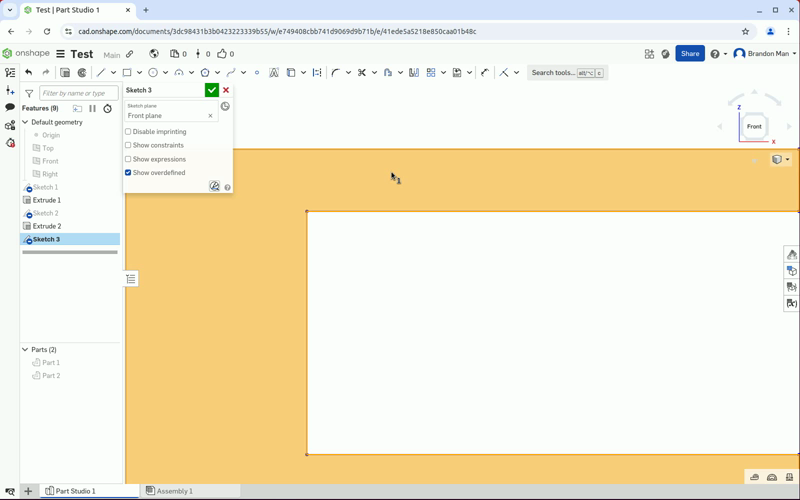
scroll(-6)
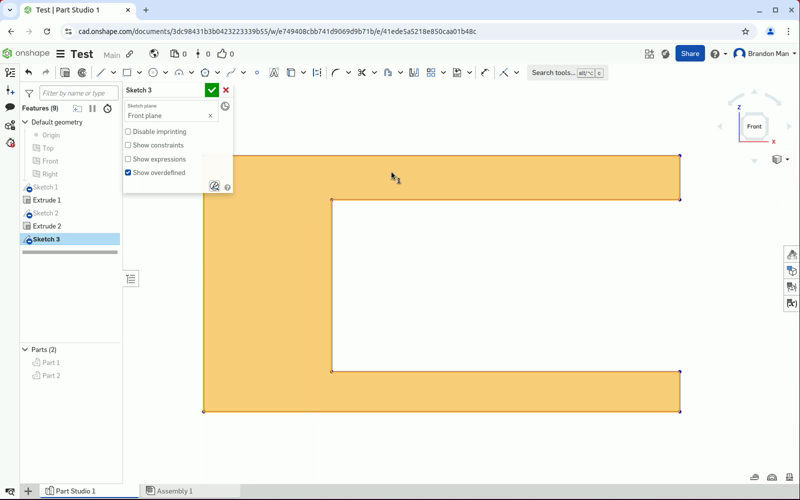
scroll(-6)
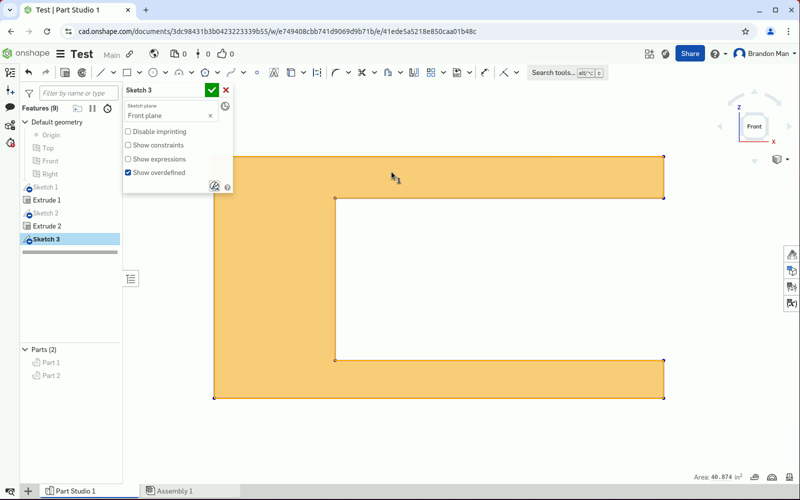
scroll(-6)
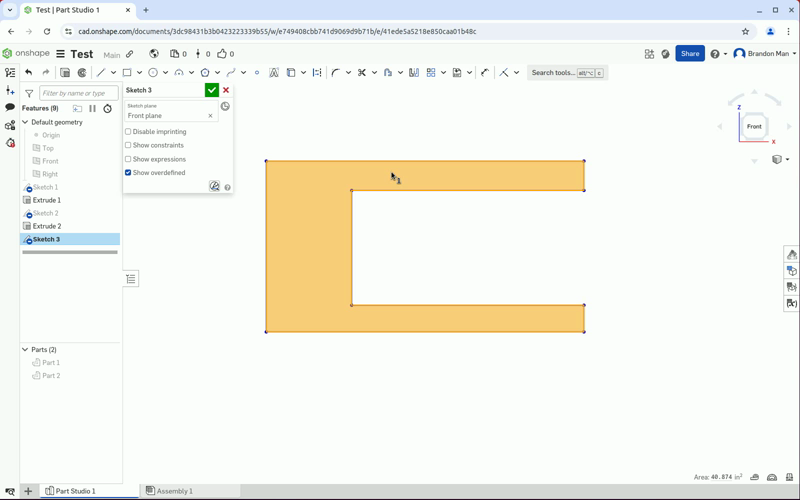
scroll(-6)
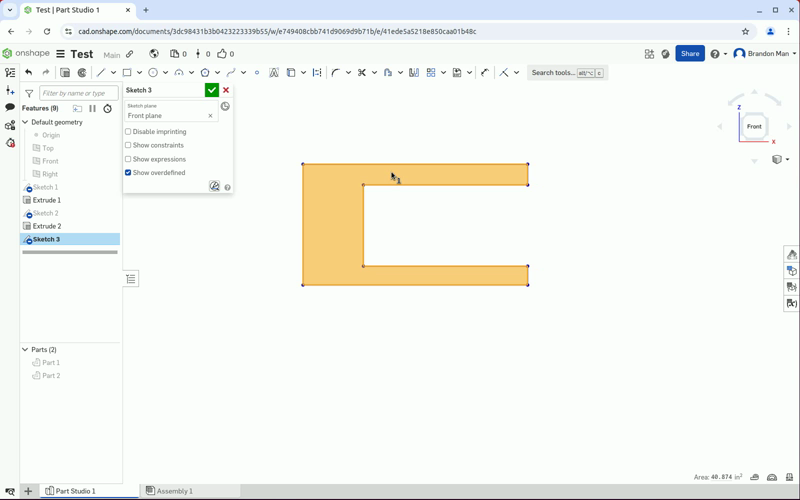
scroll(-6)
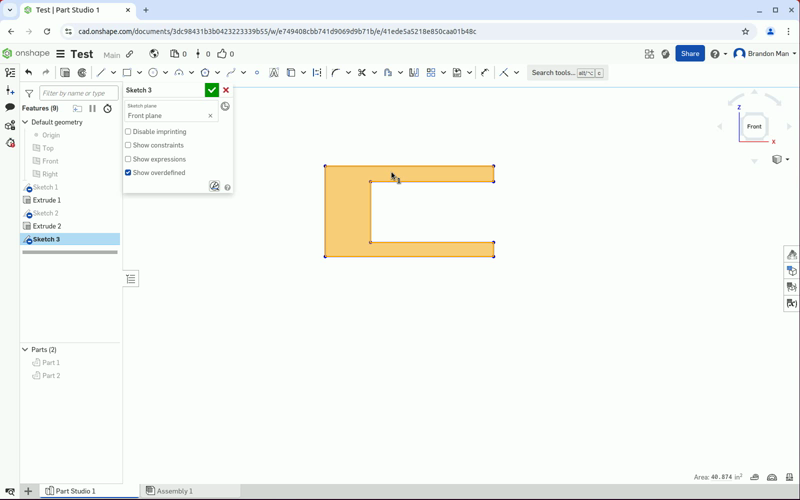
scroll(-6)
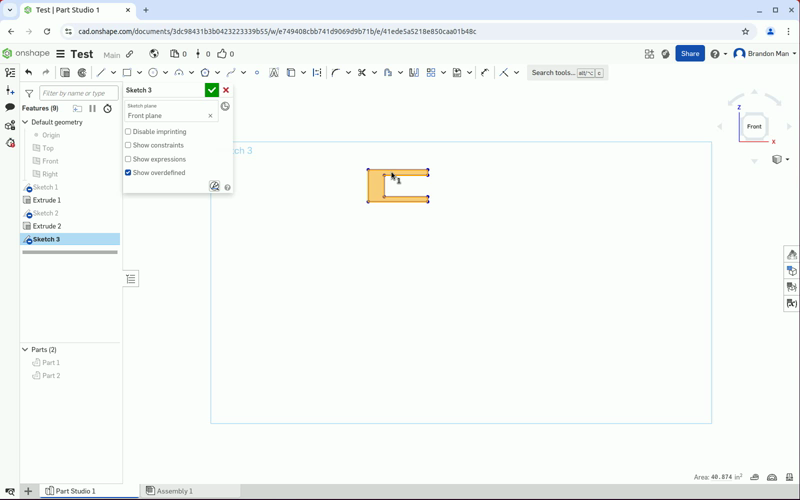
mouse_move(73, 352)
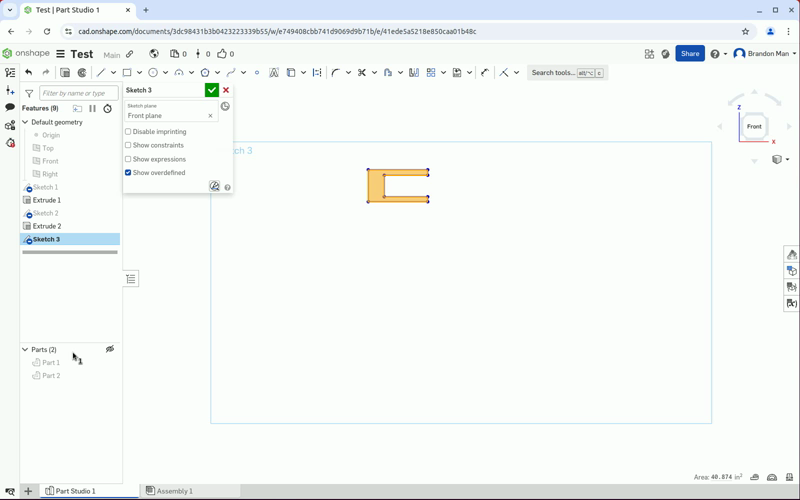
key(shift+y)
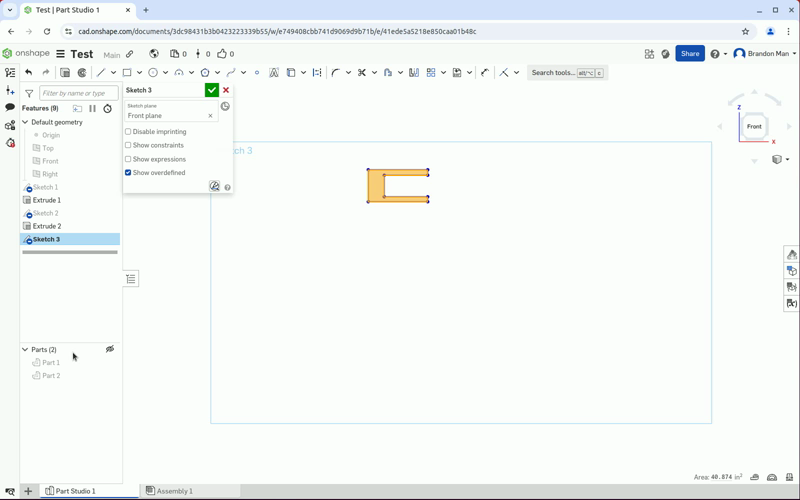
key(shift+e)
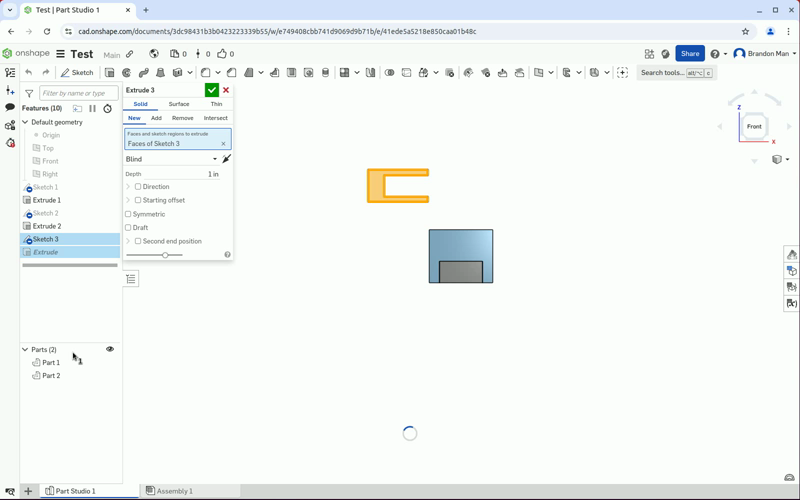
mouse_move(143, 106)
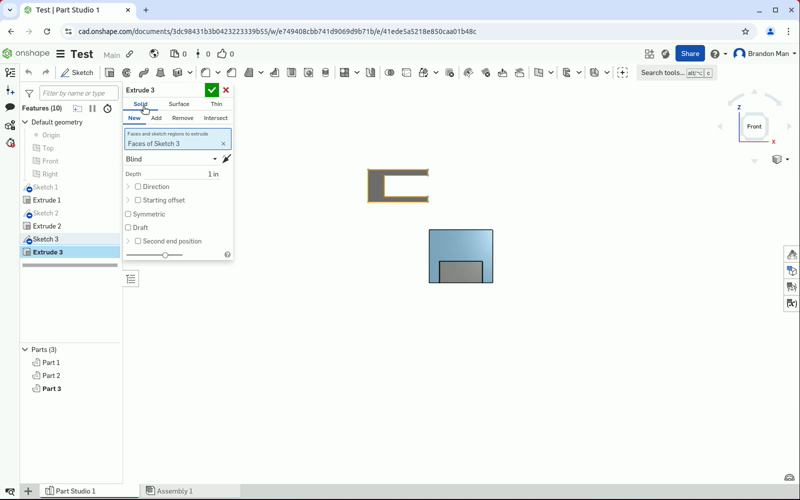
click(143, 106)
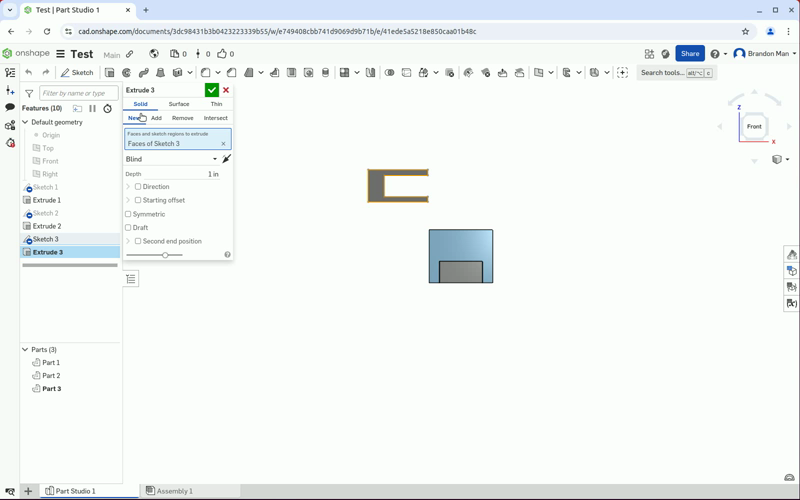
mouse_move(137, 120)
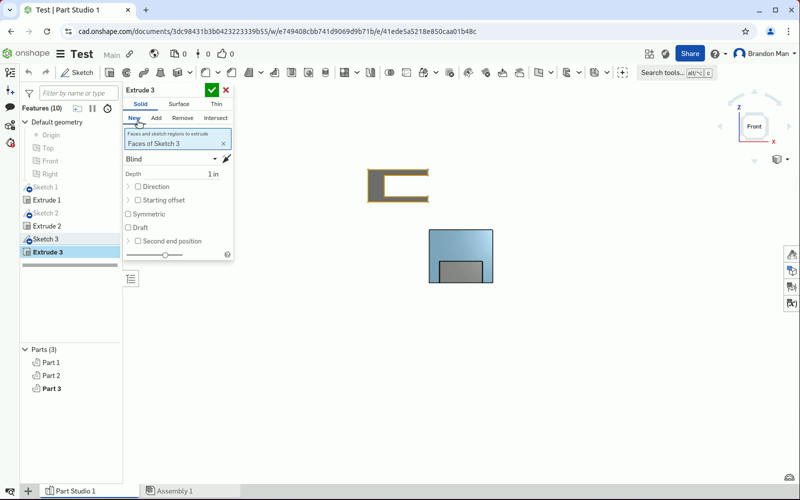
click(137, 120)
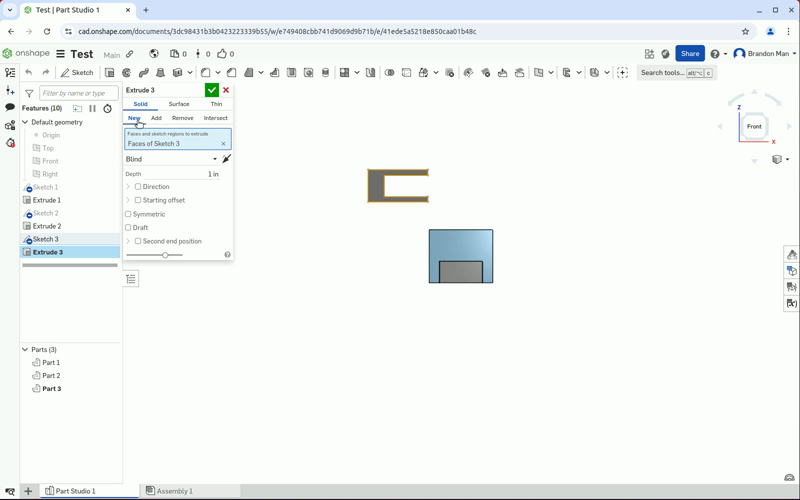
key(tab, 4)
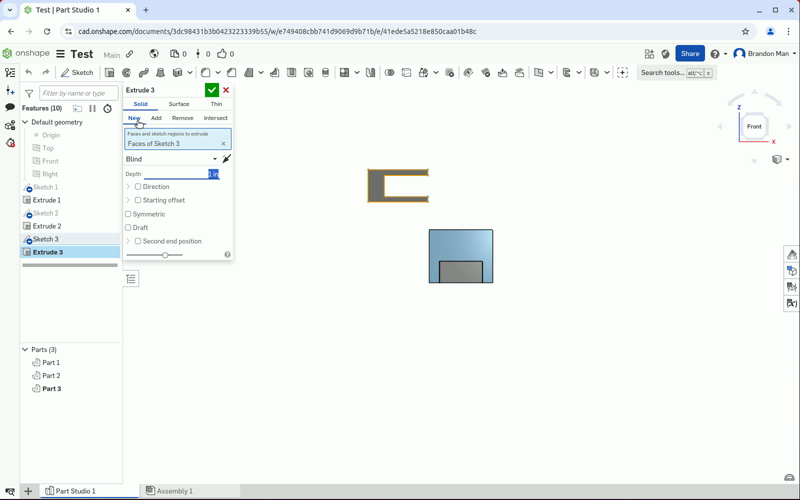
text(-0.722)
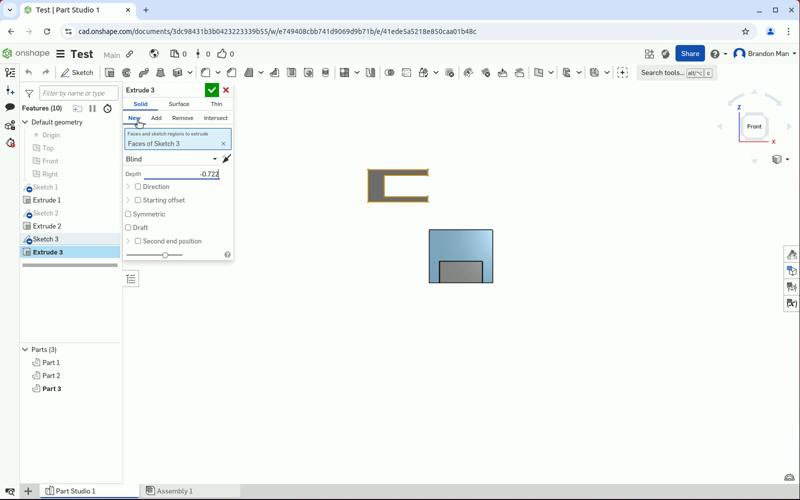
key(enter)
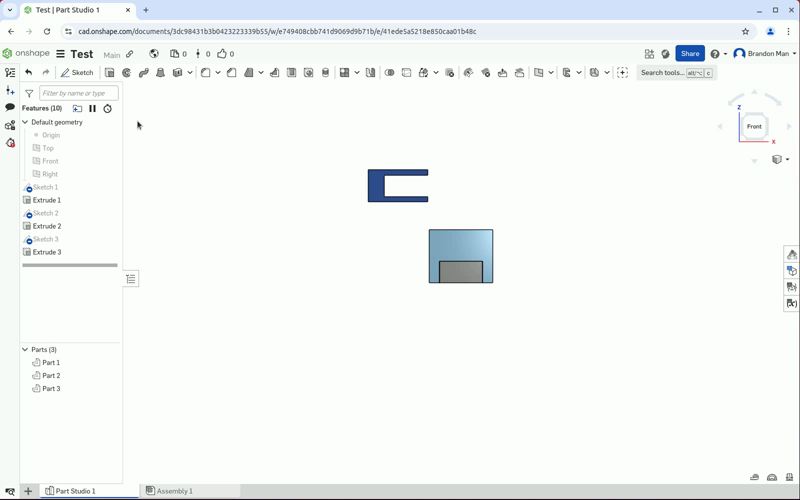
key(shift+h)
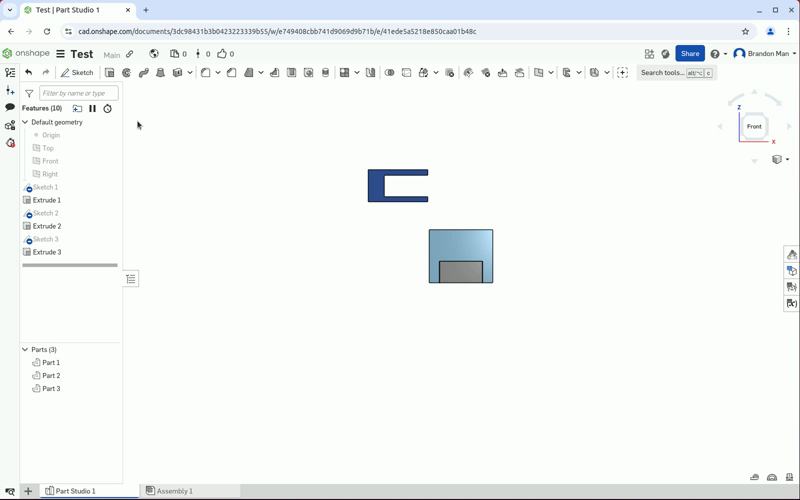
key(shift+h)
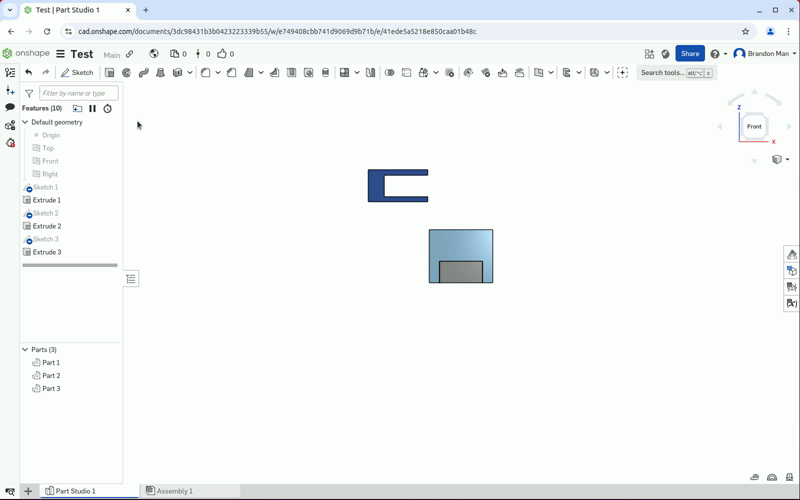
mouse_move(73, 189)
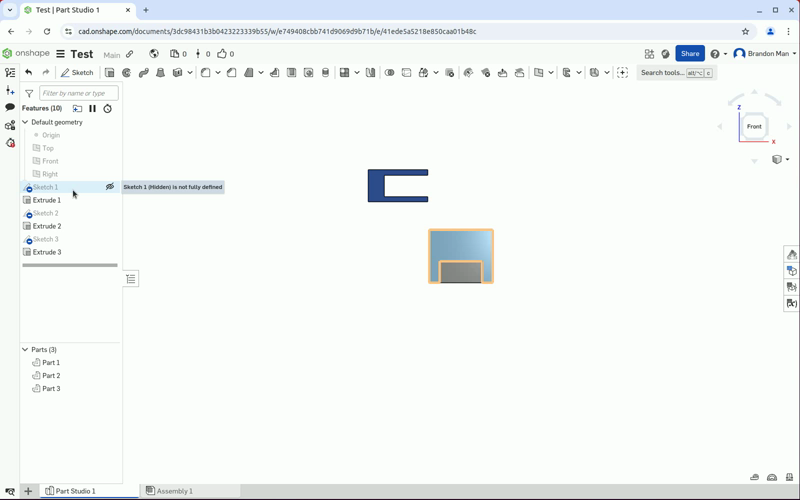
click(73, 189)
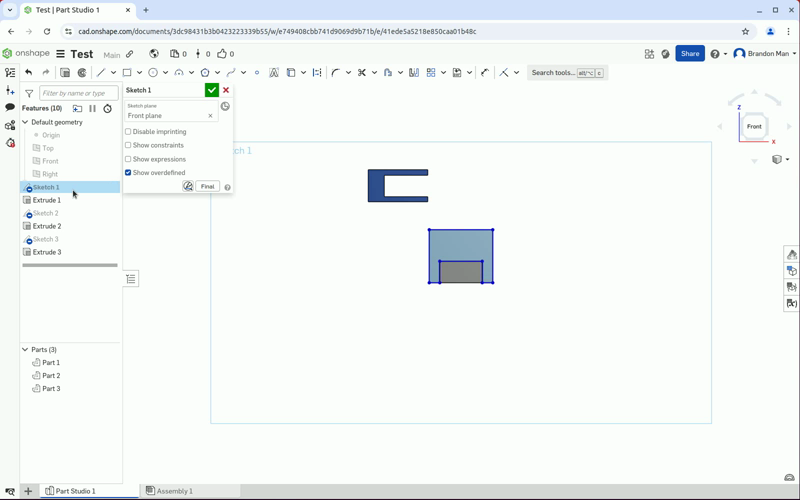
mouse_move(229, 92)
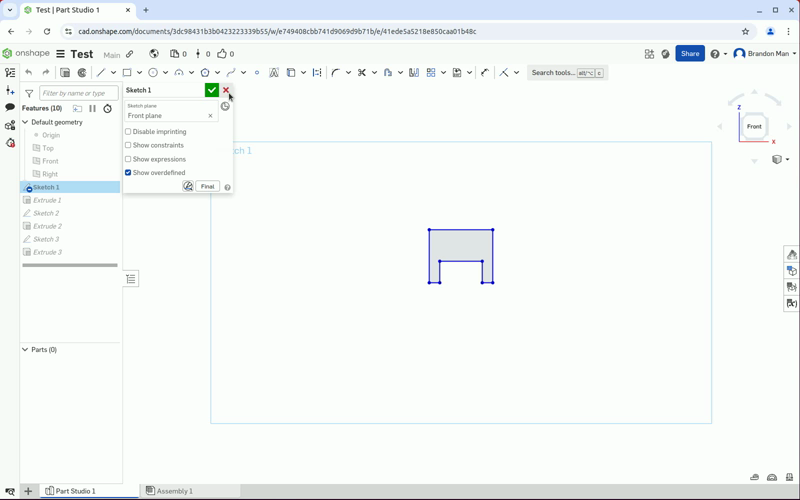
click(229, 92)
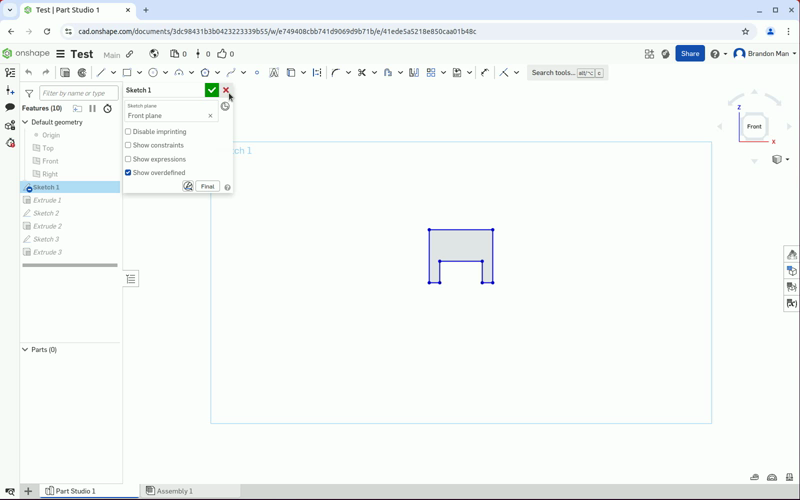
key(shift+s)
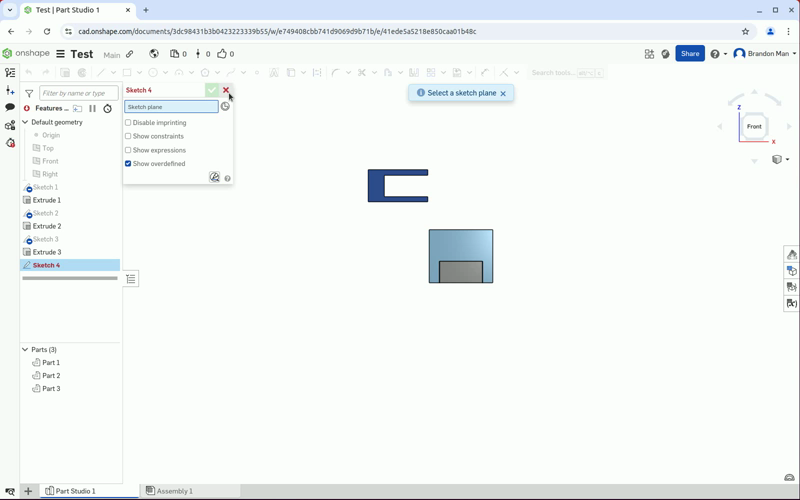
mouse_move(73, 163)
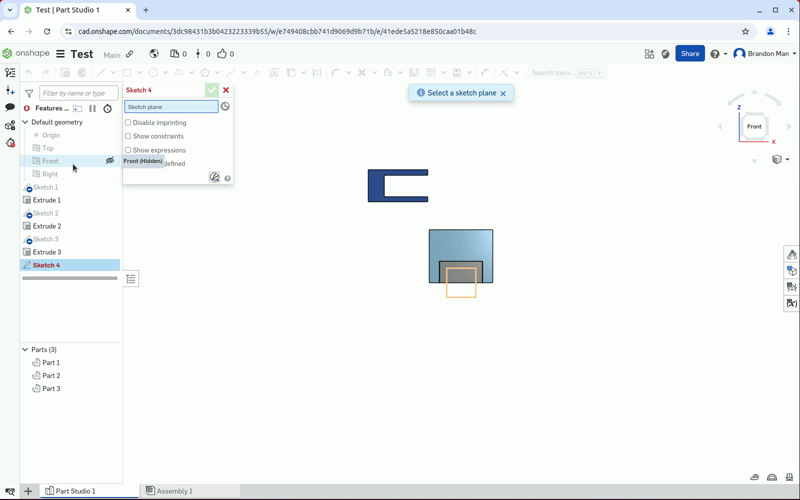
click(73, 163)
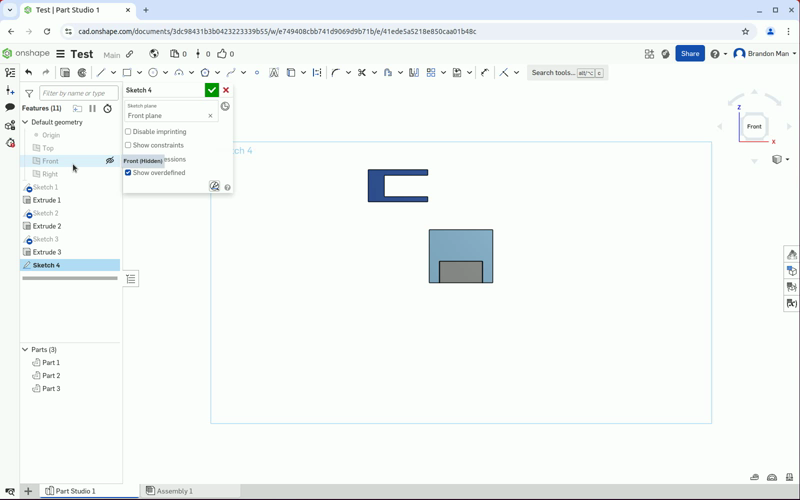
mouse_move(73, 352)
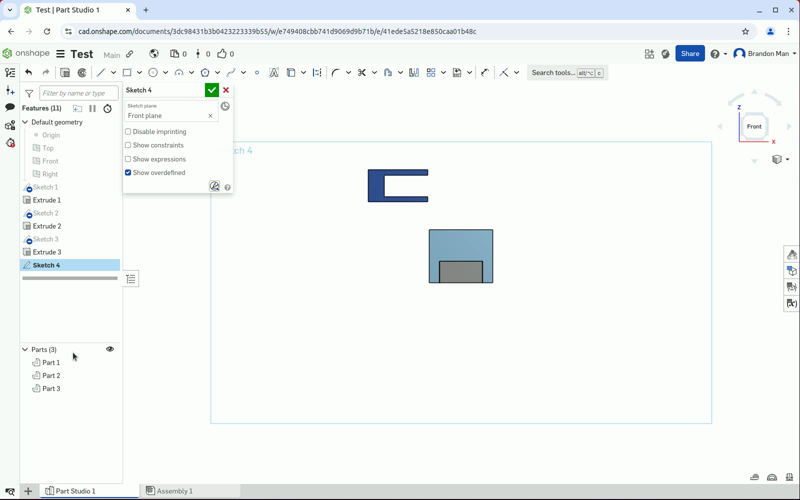
key(y)
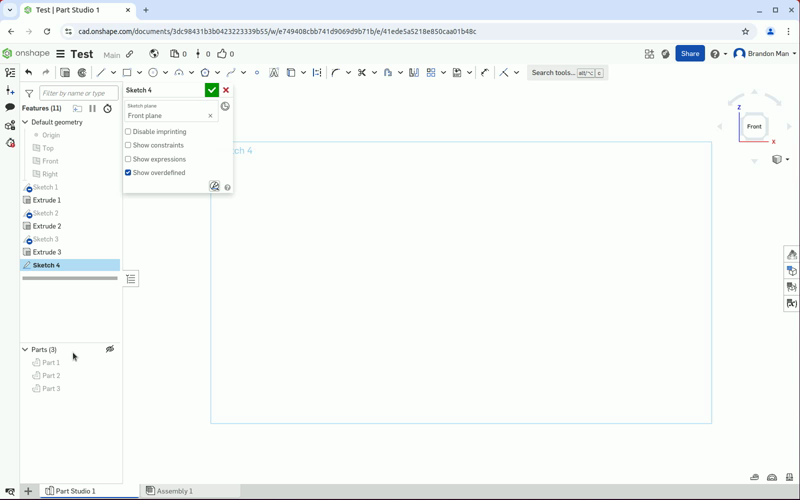
key(l)
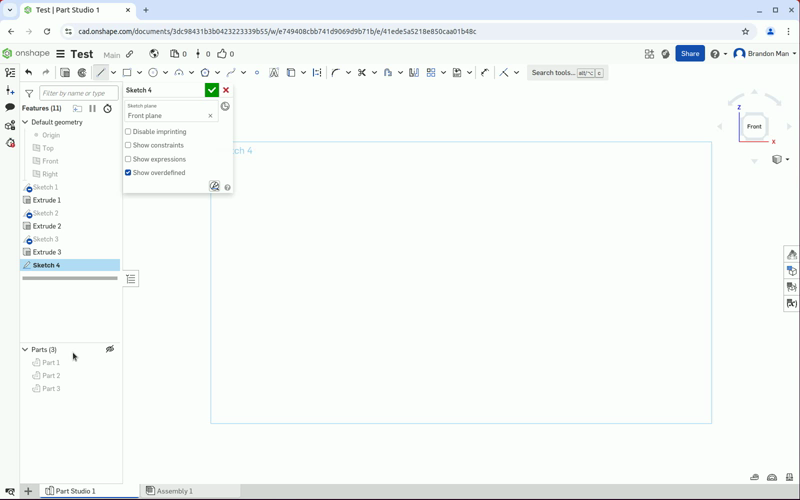
key_down(shift)
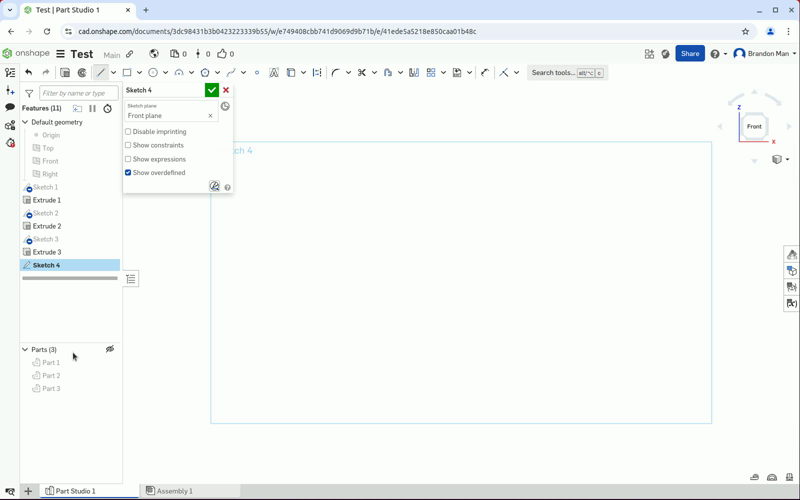
mouse_move(383, 197)
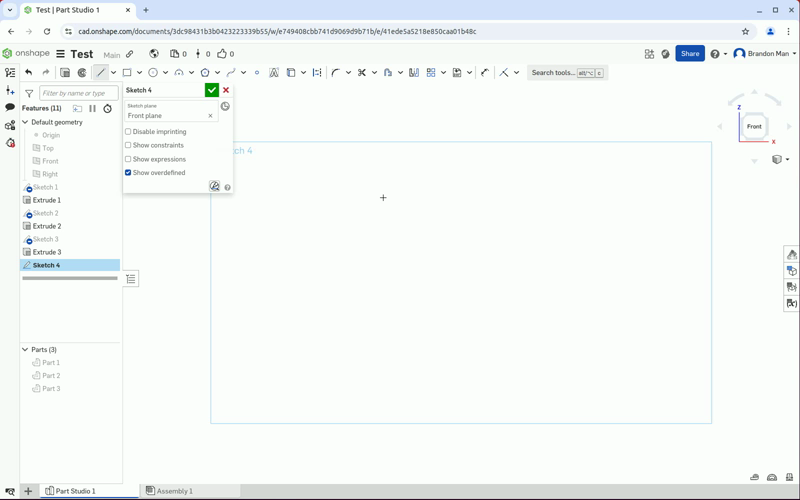
click(383, 197)
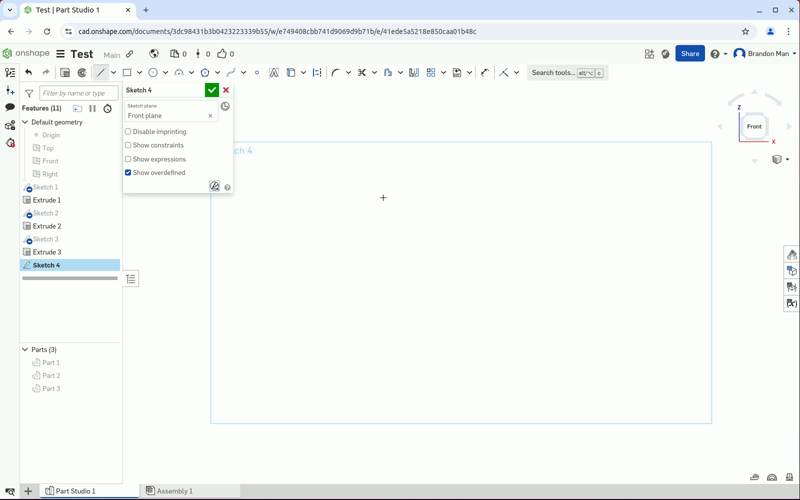
key_up(shift)
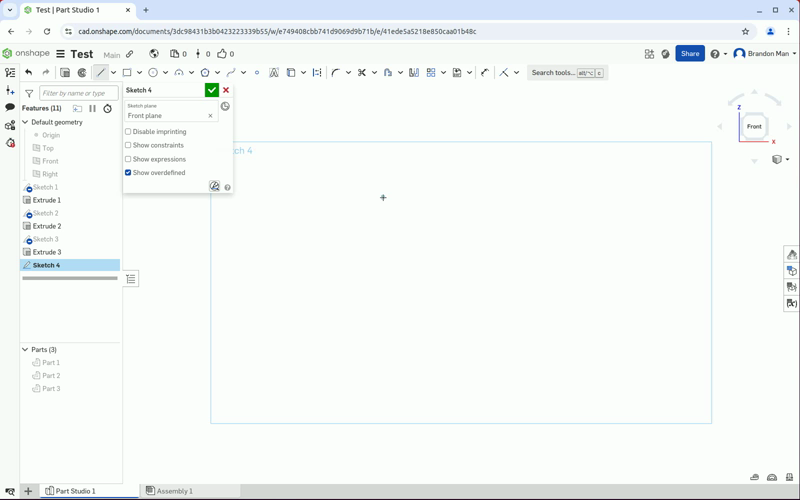
key_down(shift)
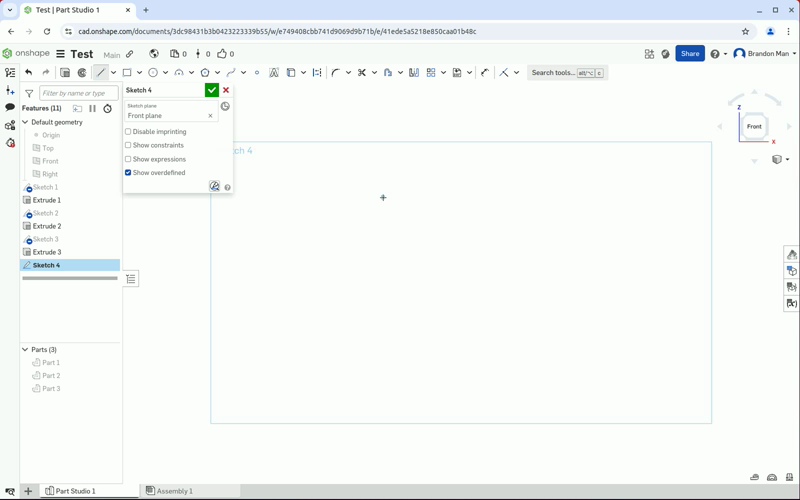
mouse_move(413, 197)
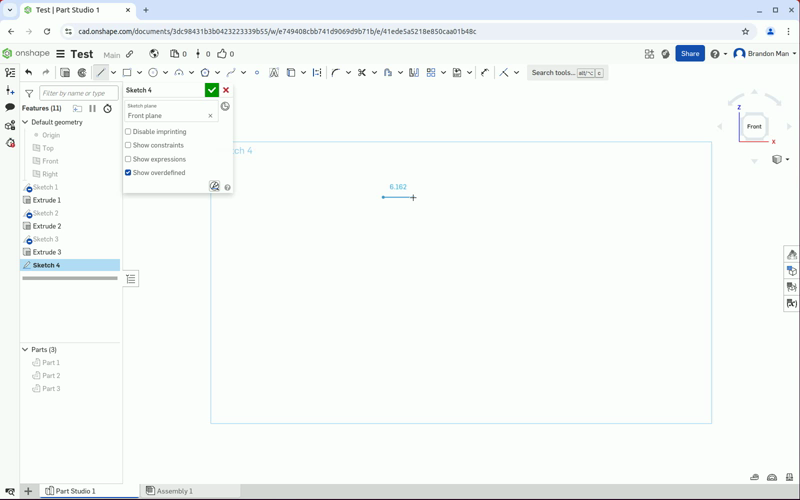
mouse_move(426, 197)
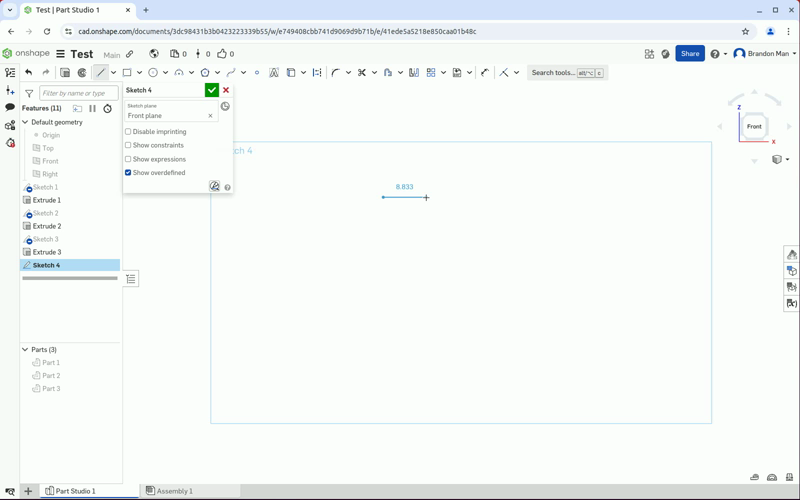
click(426, 197)
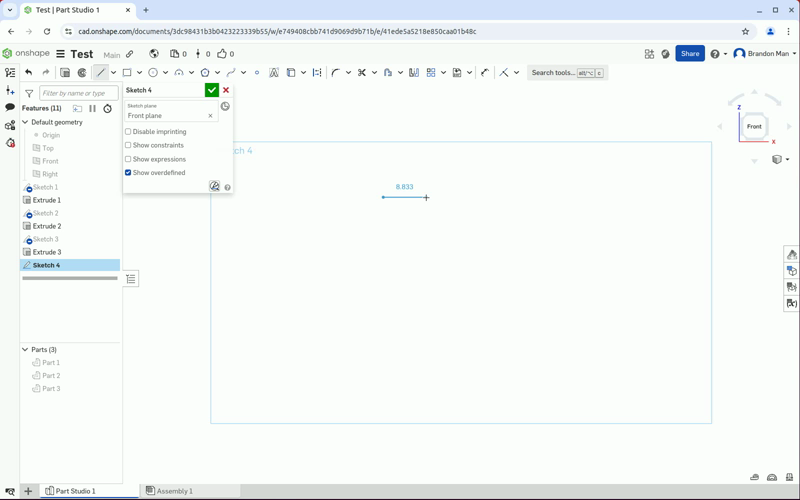
key_up(shift)
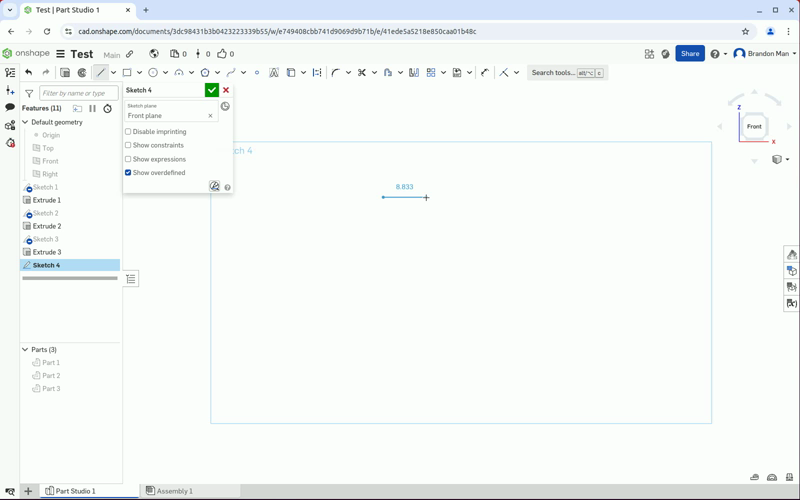
key_down(shift)
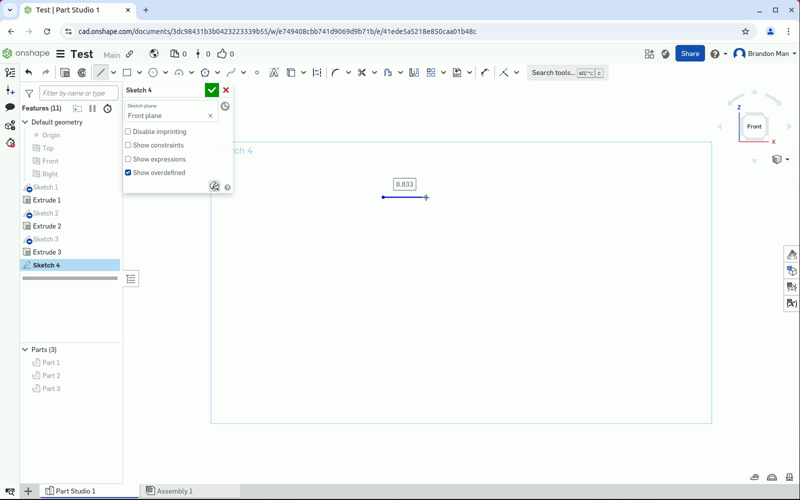
mouse_move(456, 197)
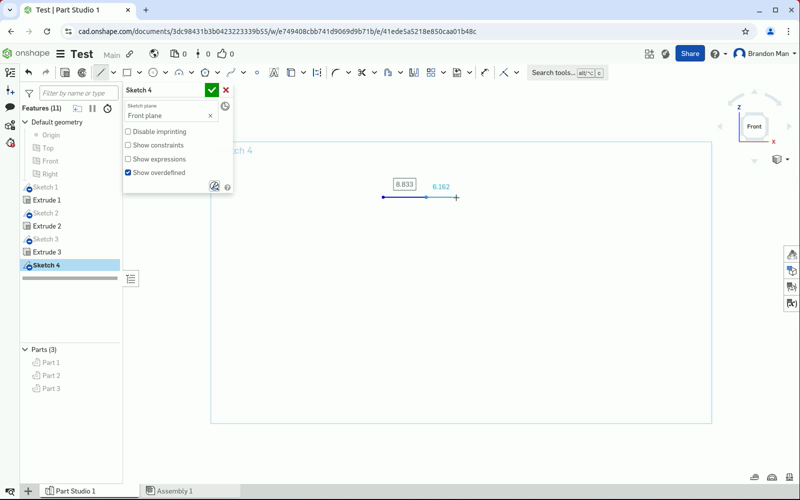
mouse_move(426, 175)
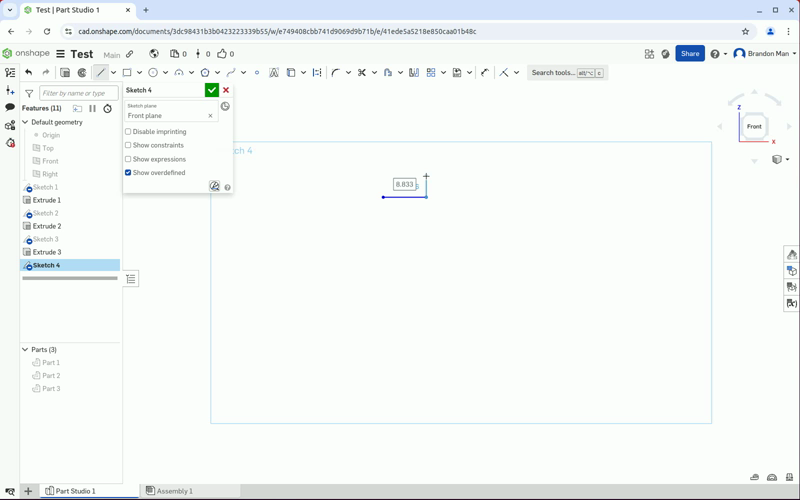
click(426, 175)
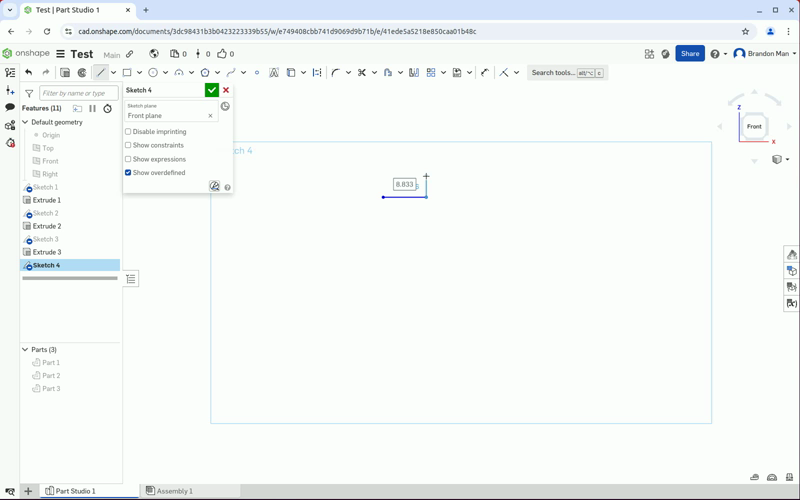
key_up(shift)
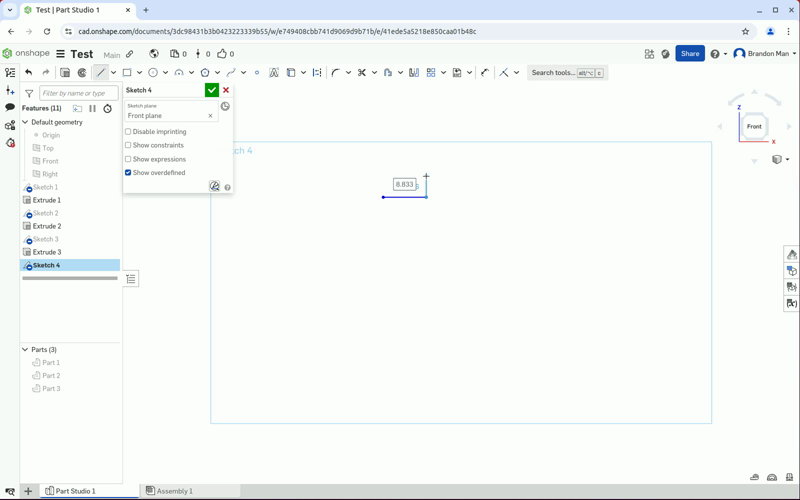
key_down(shift)
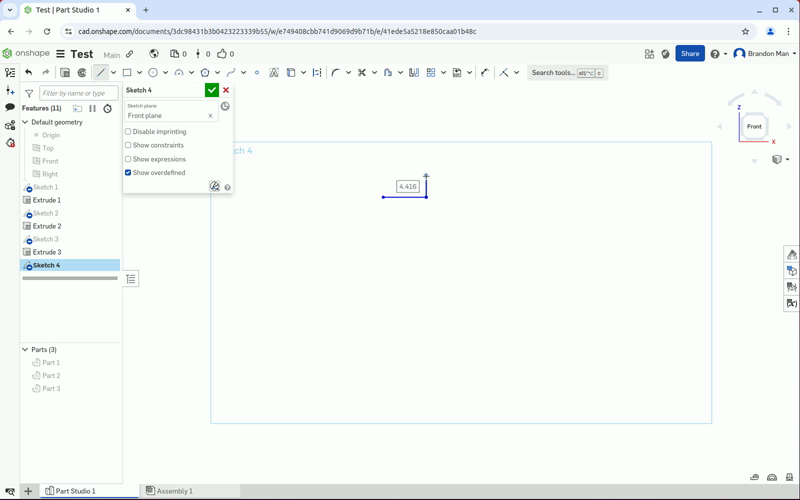
mouse_move(456, 175)
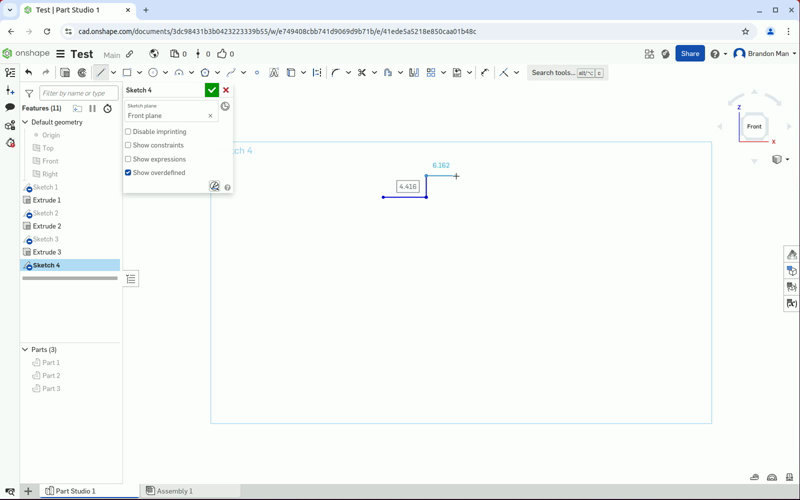
mouse_move(383, 175)
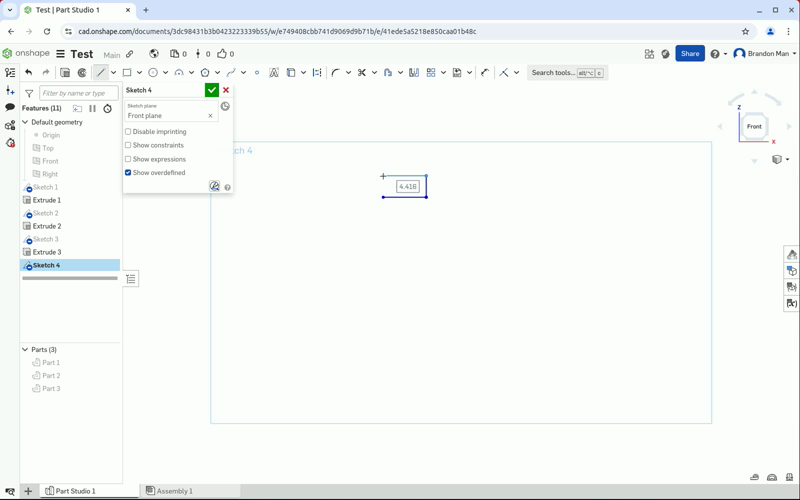
click(383, 175)
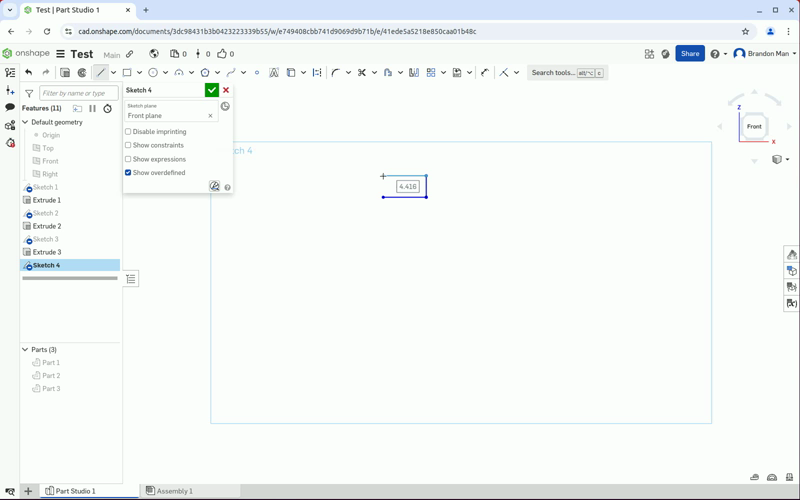
key_up(shift)
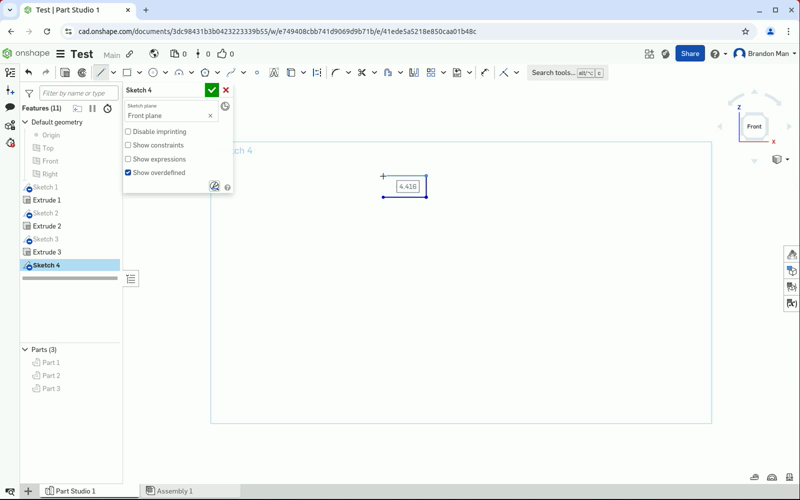
mouse_move(413, 175)
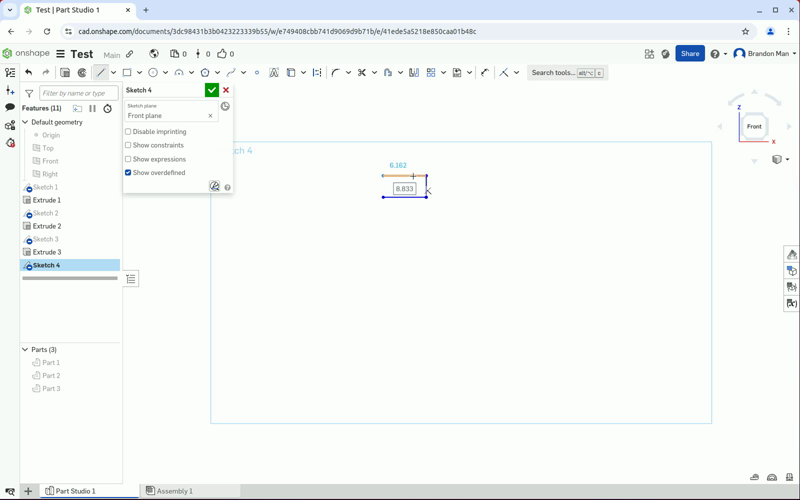
key_down(shift)
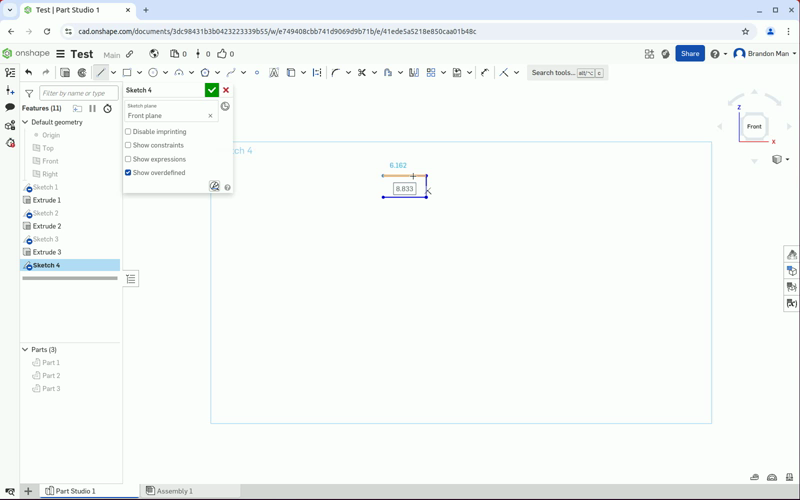
mouse_move(383, 197)
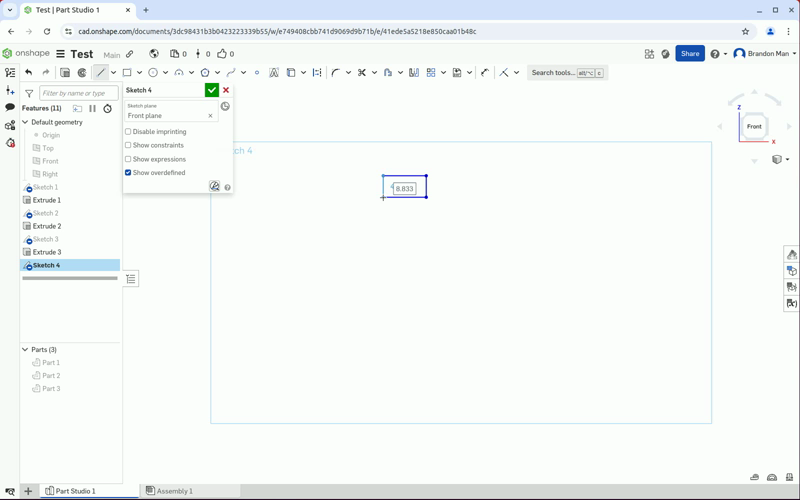
key_up(shift)
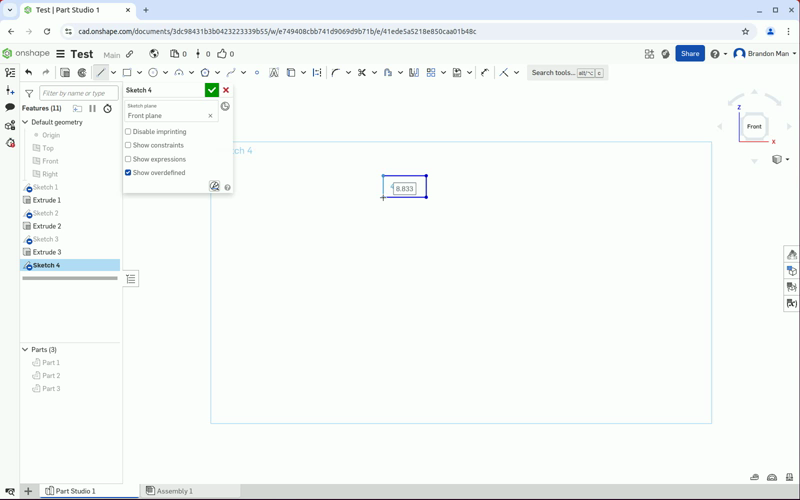
click(383, 197)
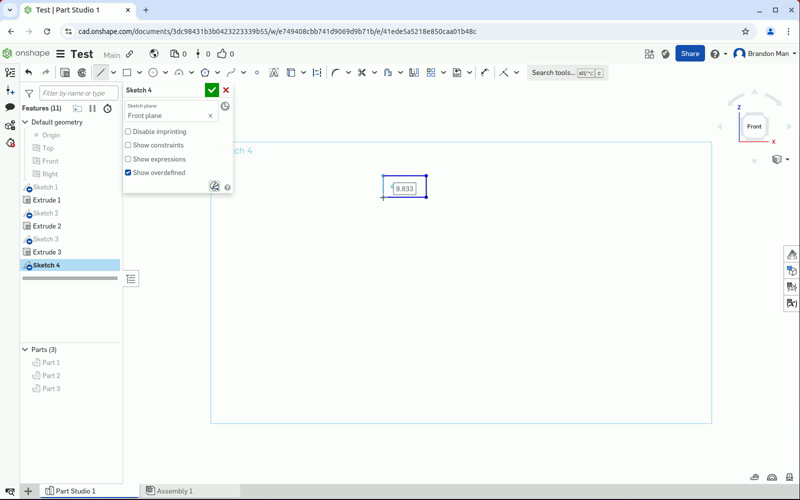
key(esc)
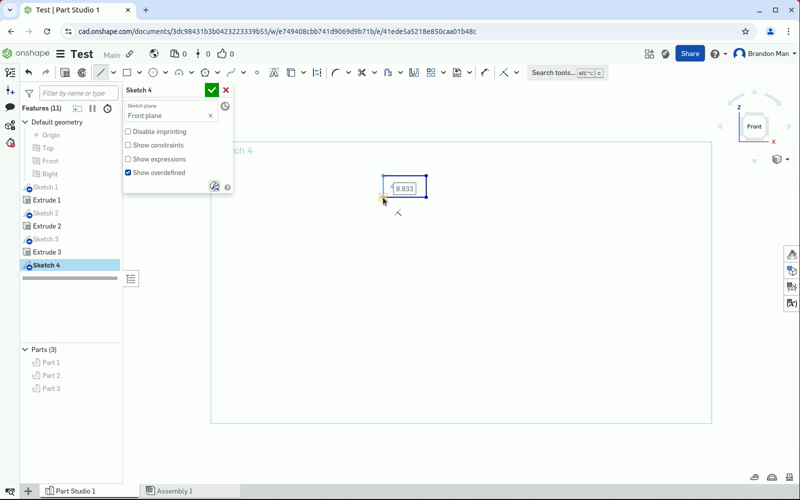
mouse_move(402, 176)
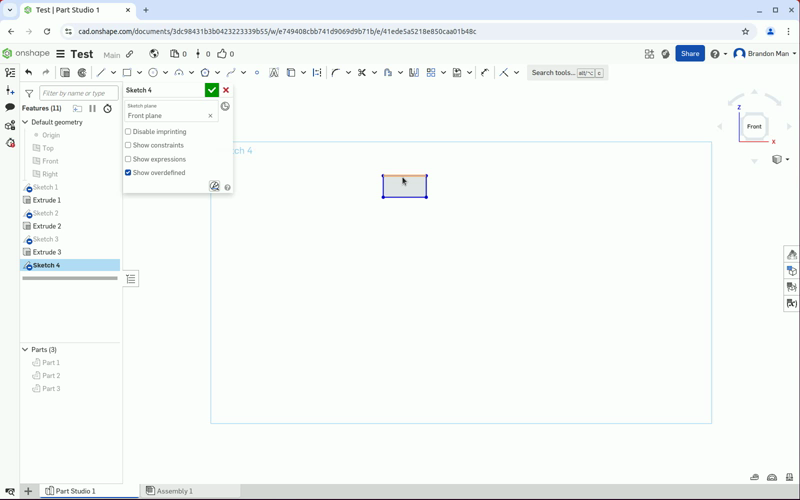
scroll(6)
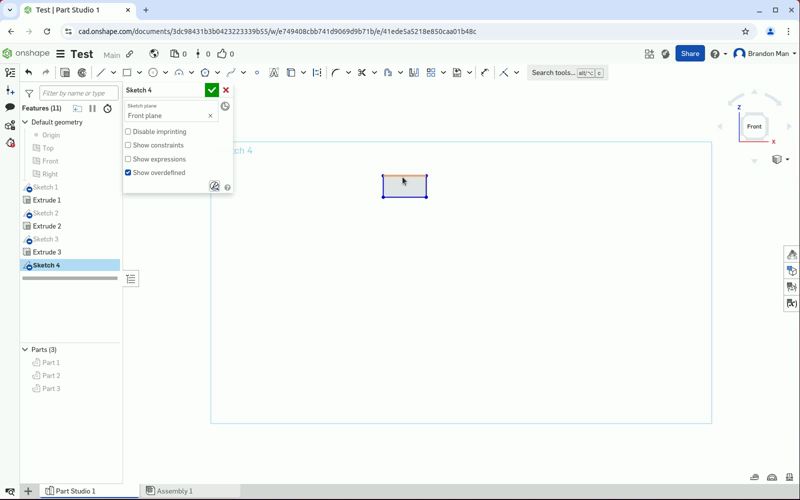
scroll(6)
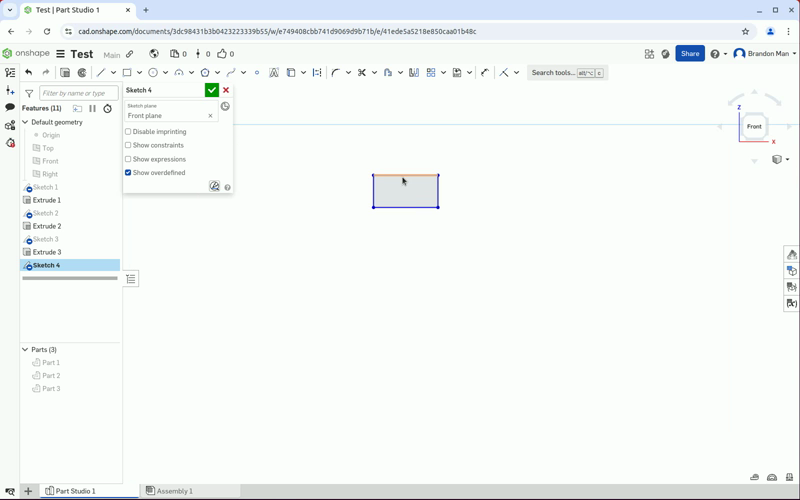
scroll(6)
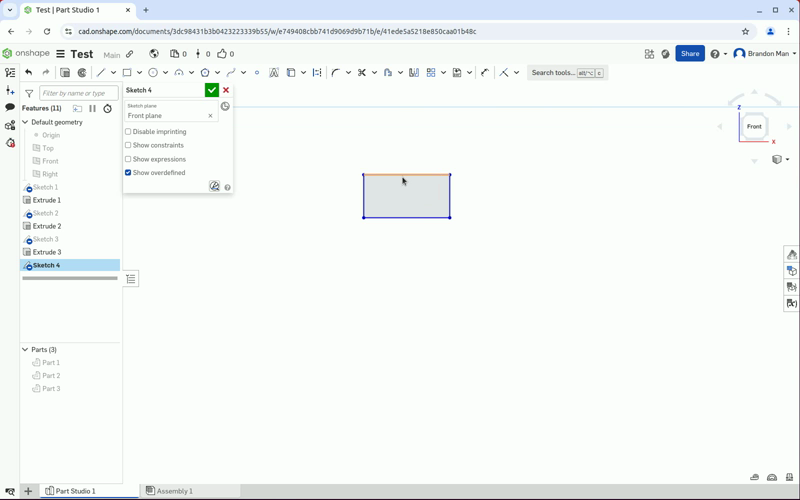
scroll(6)
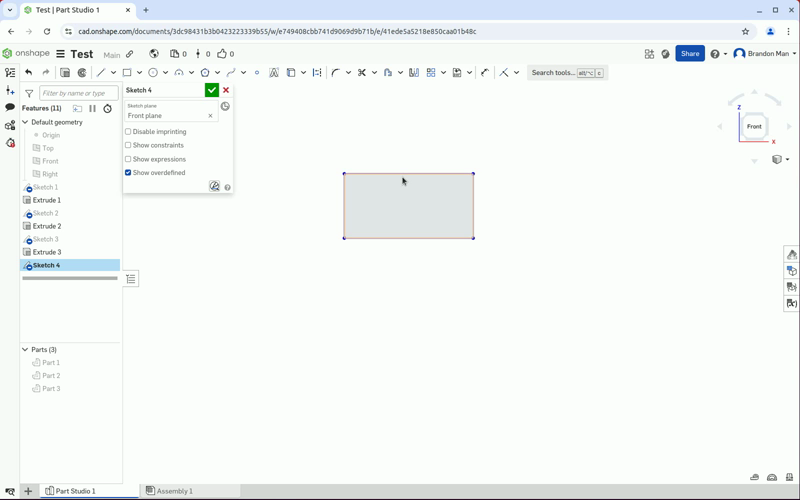
scroll(6)
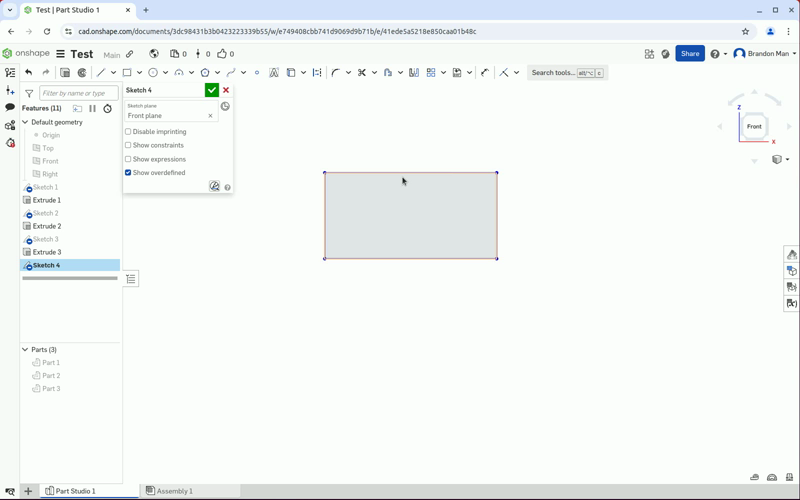
scroll(6)
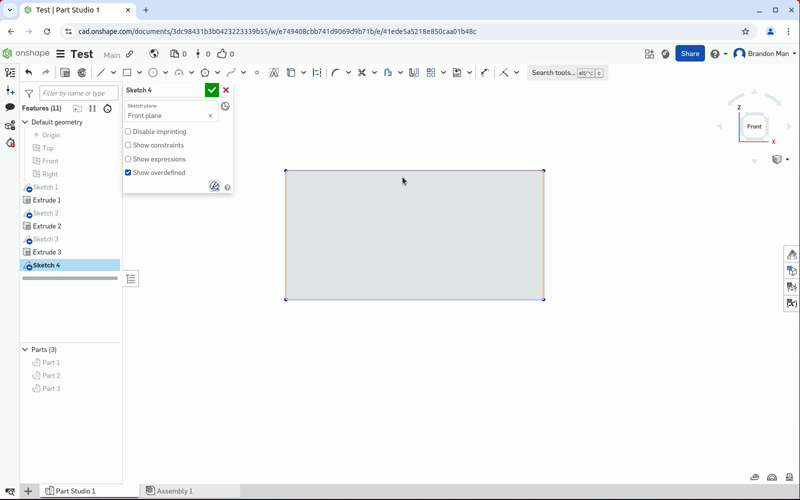
scroll(6)
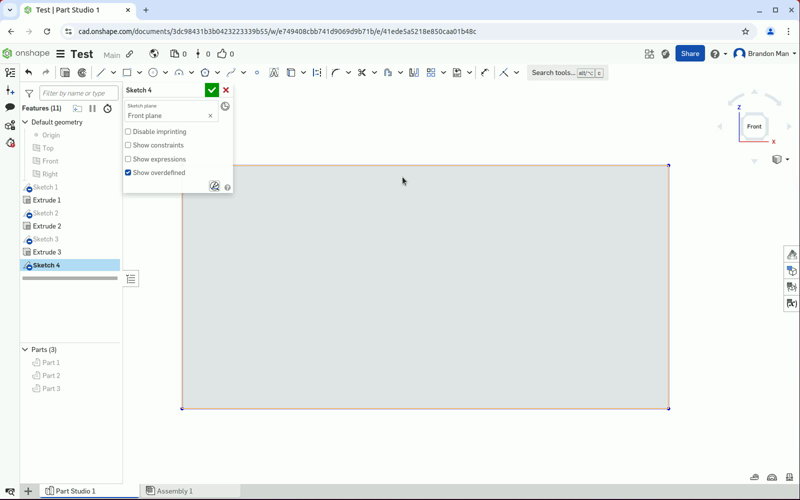
click(402, 176)
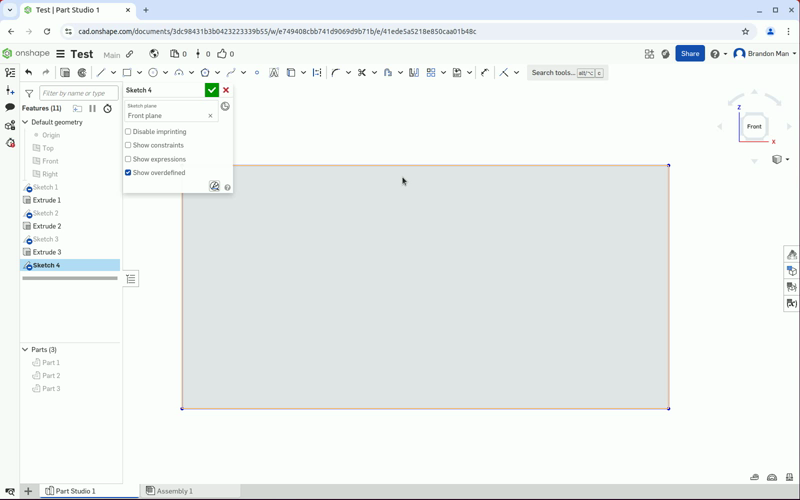
scroll(-6)
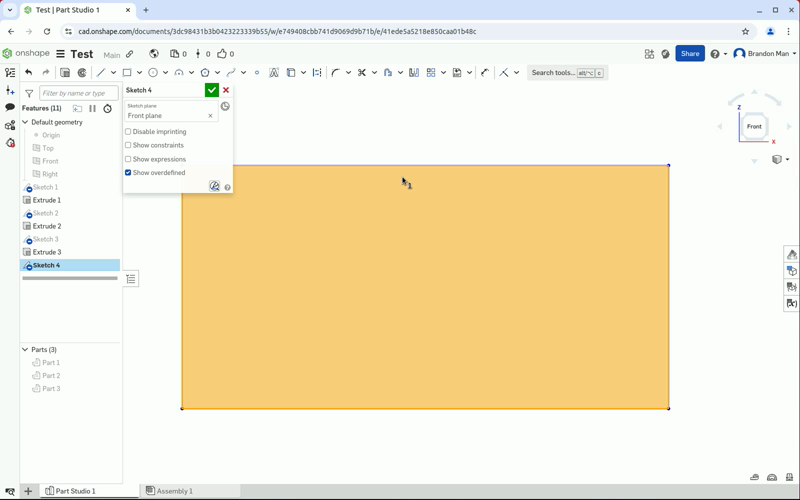
scroll(-6)
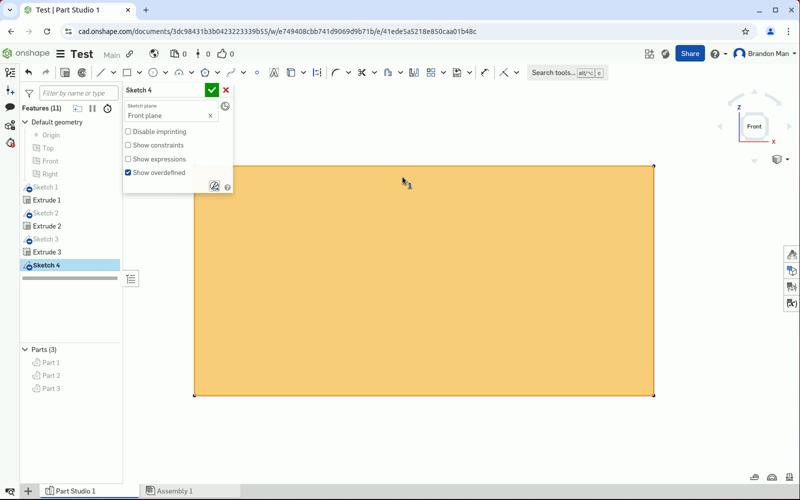
scroll(-6)
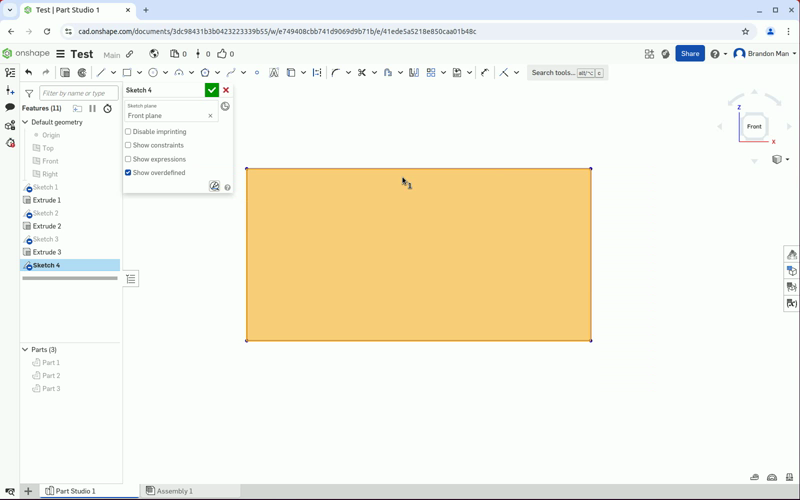
scroll(-6)
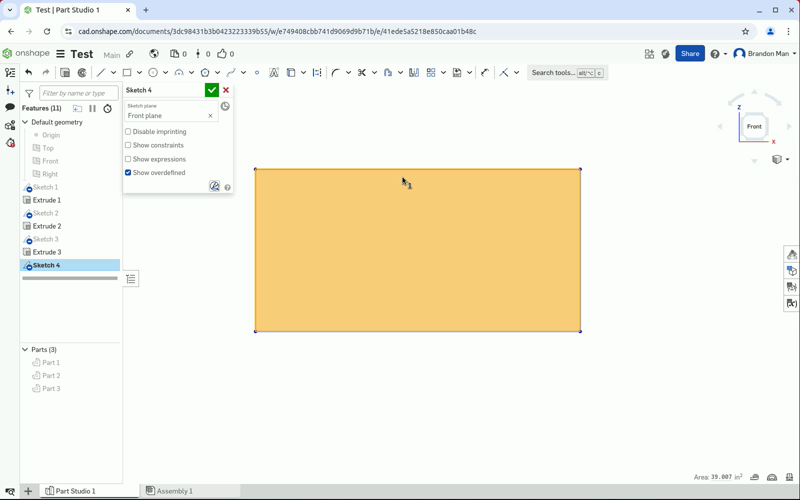
scroll(-6)
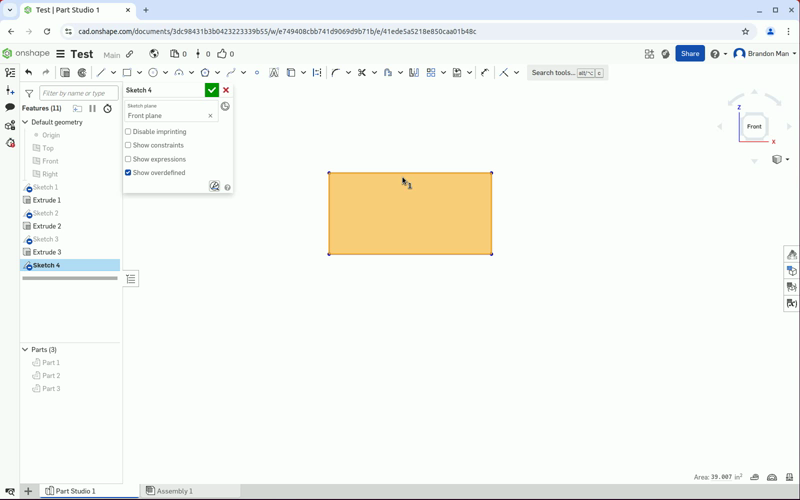
scroll(-6)
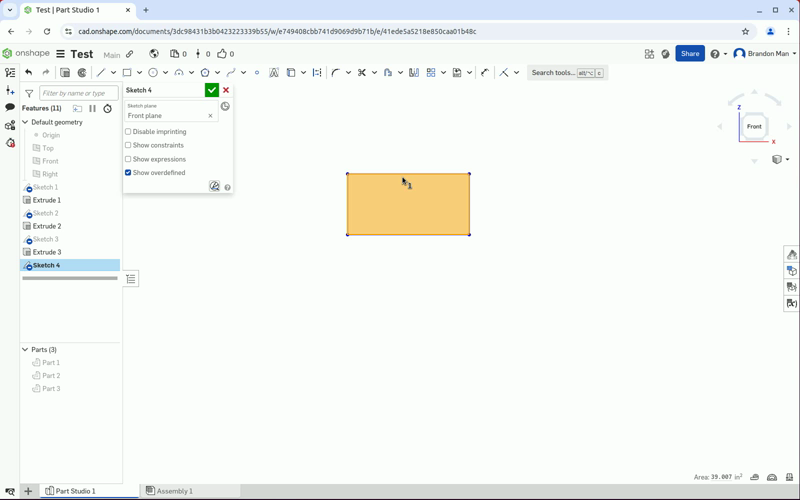
scroll(-6)
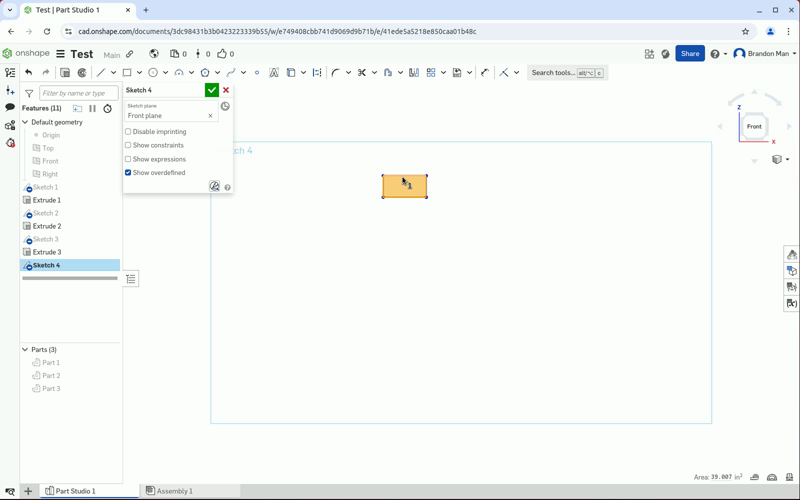
mouse_move(73, 352)
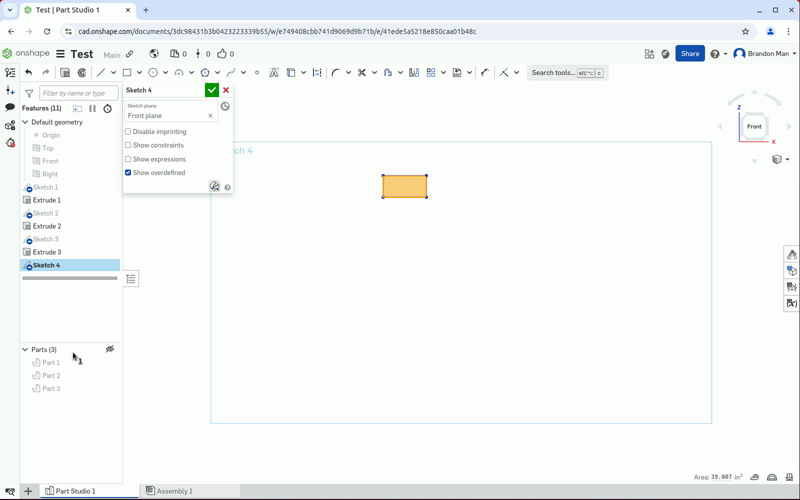
key(shift+y)
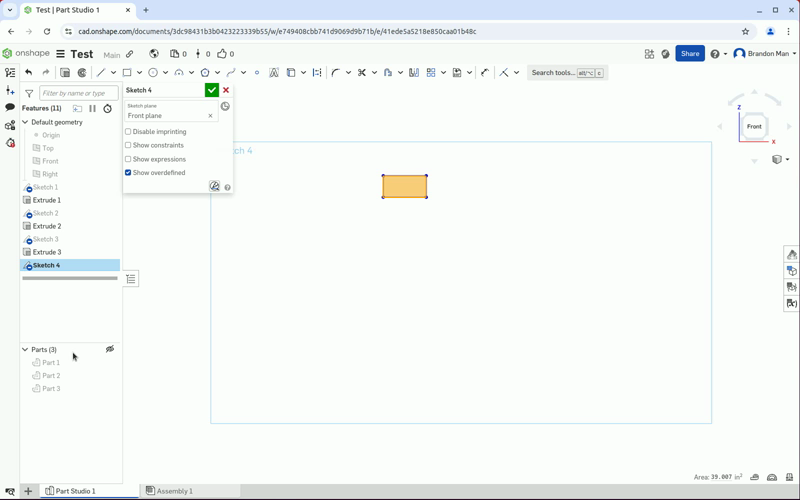
key(shift+e)
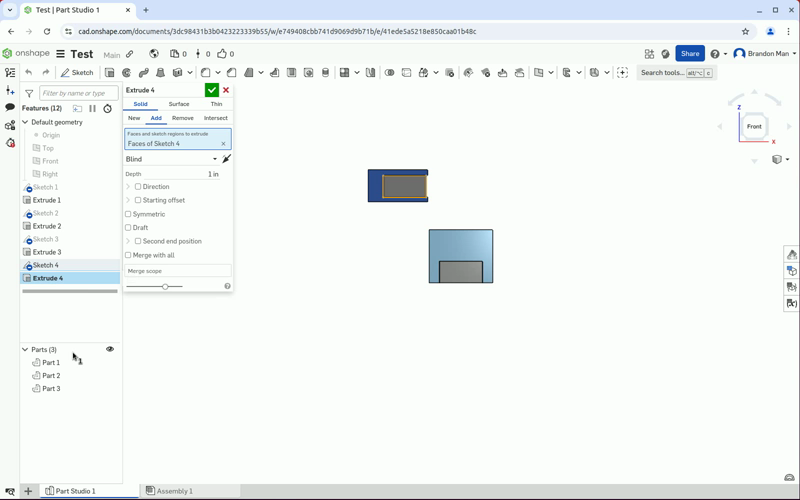
mouse_move(143, 106)
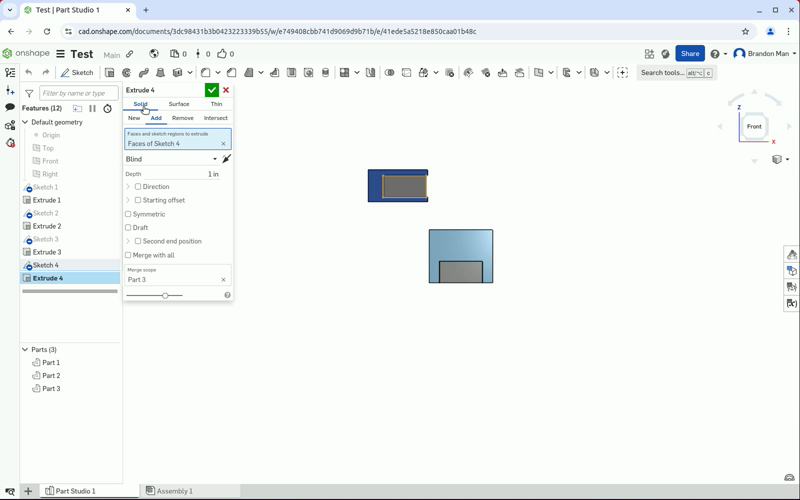
click(143, 106)
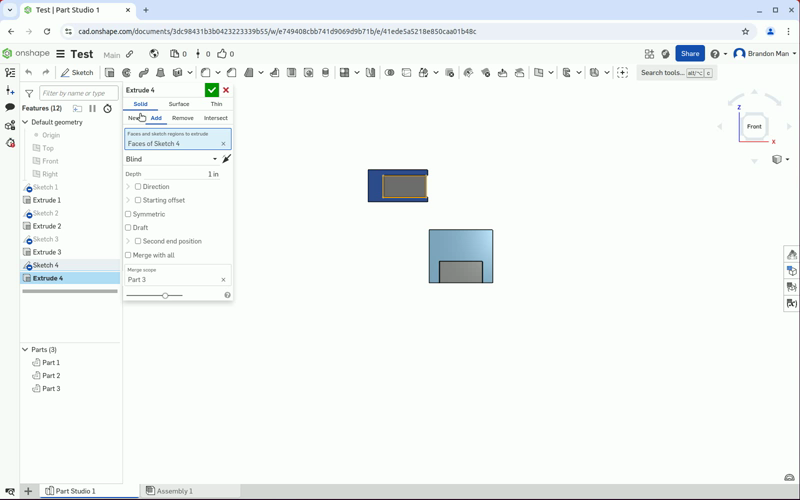
mouse_move(137, 120)
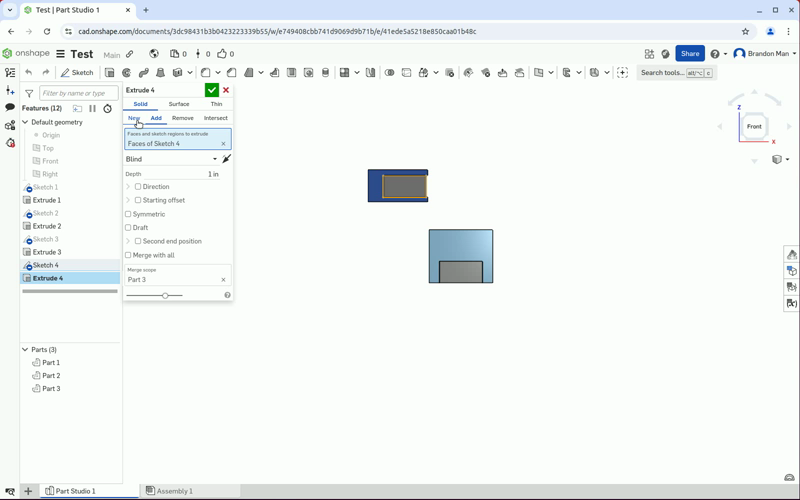
click(137, 120)
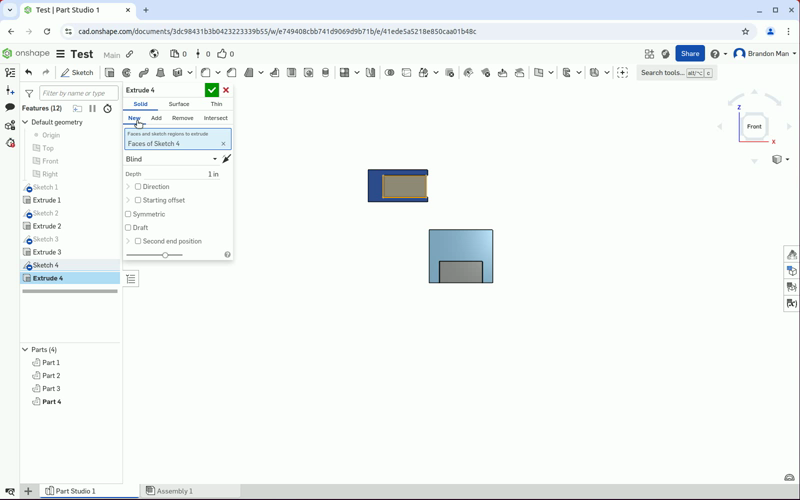
key(tab, 4)
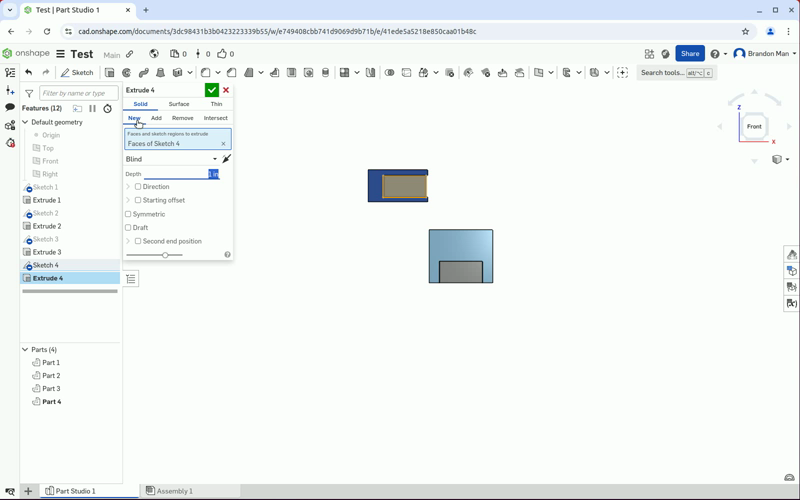
text(-0.722)
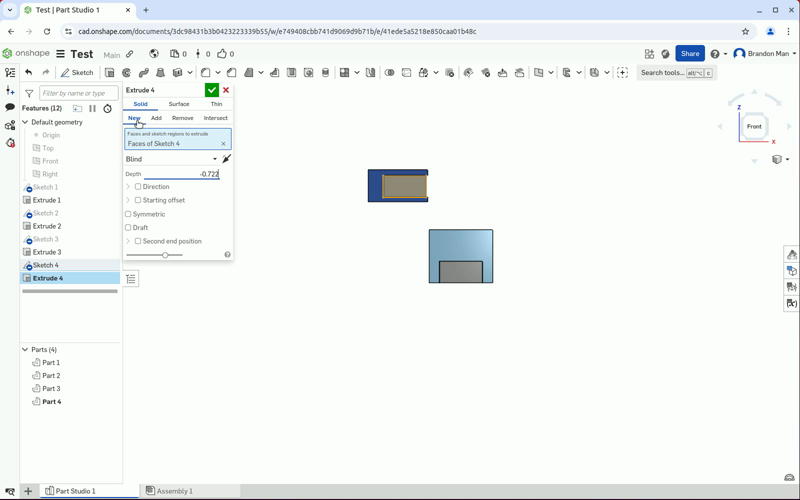
key(enter)
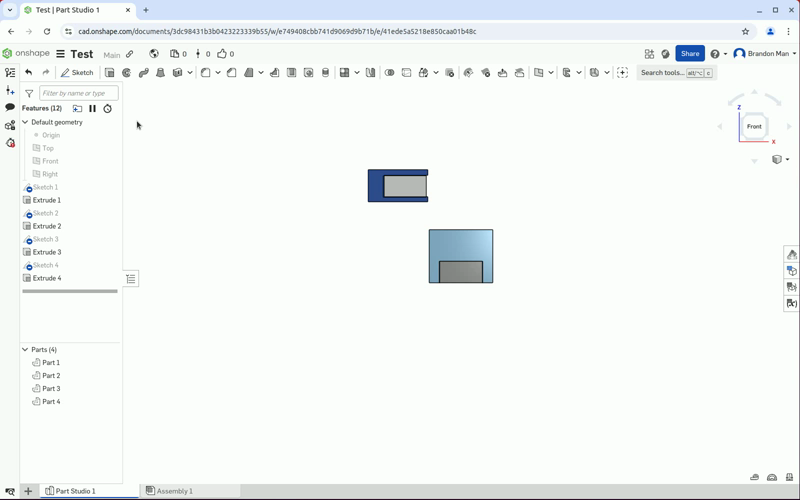
key(shift+h)
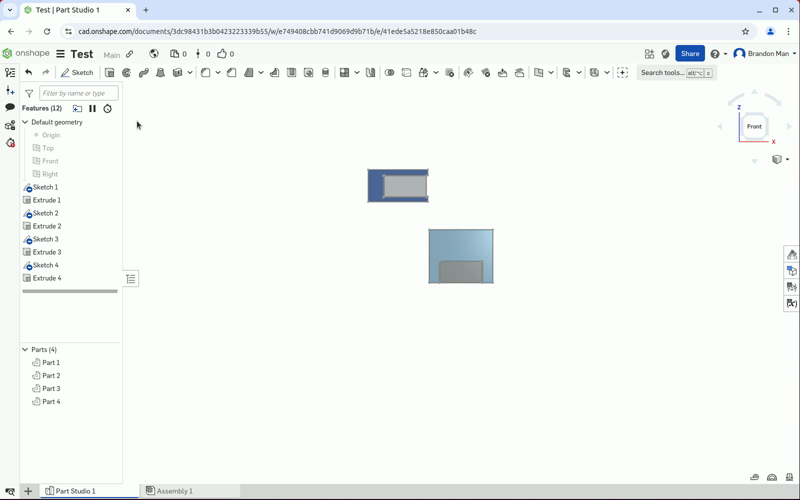
key(shift+h)
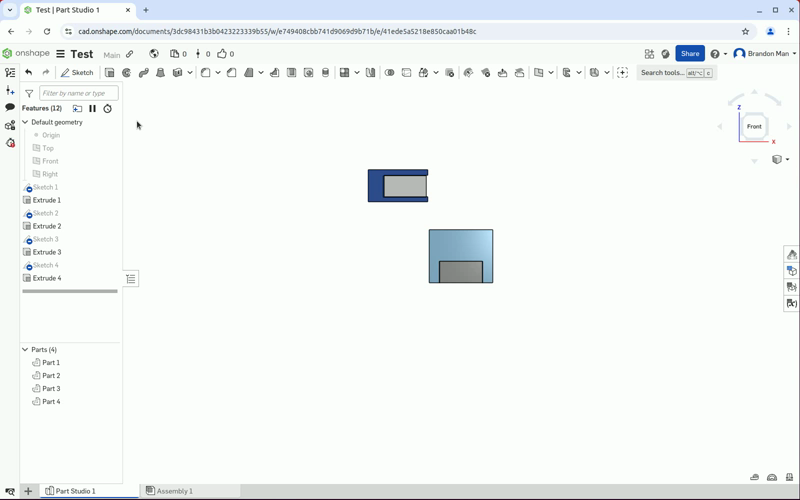
mouse_move(73, 189)
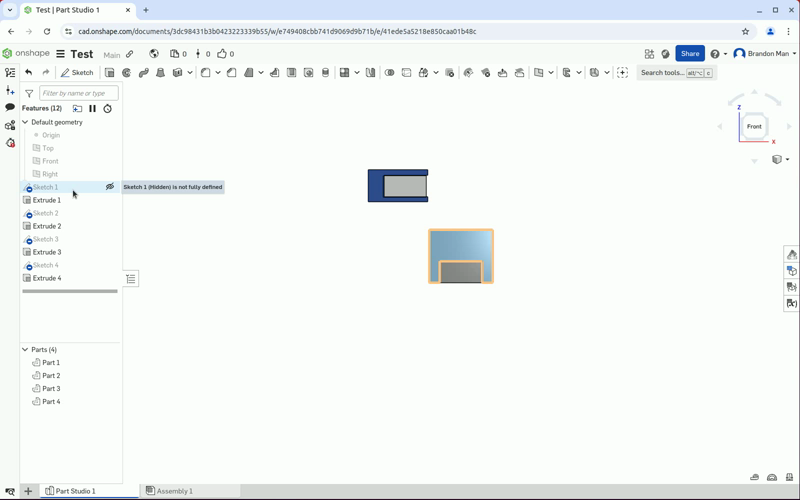
click(73, 189)
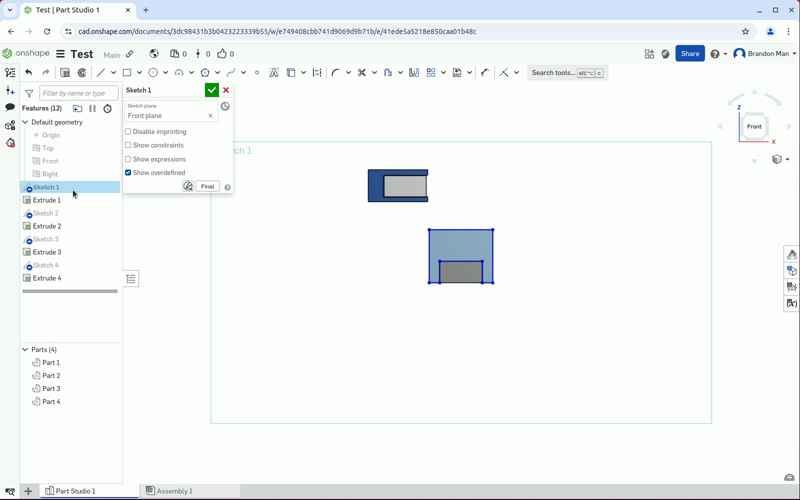
mouse_move(229, 92)
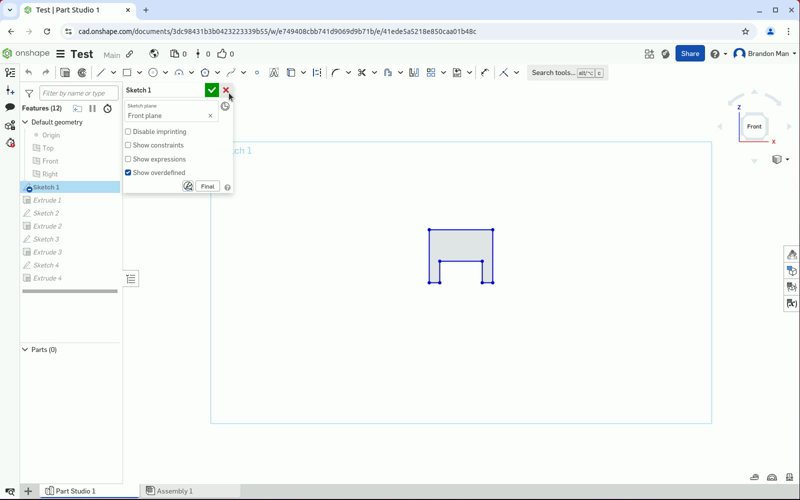
click(229, 92)
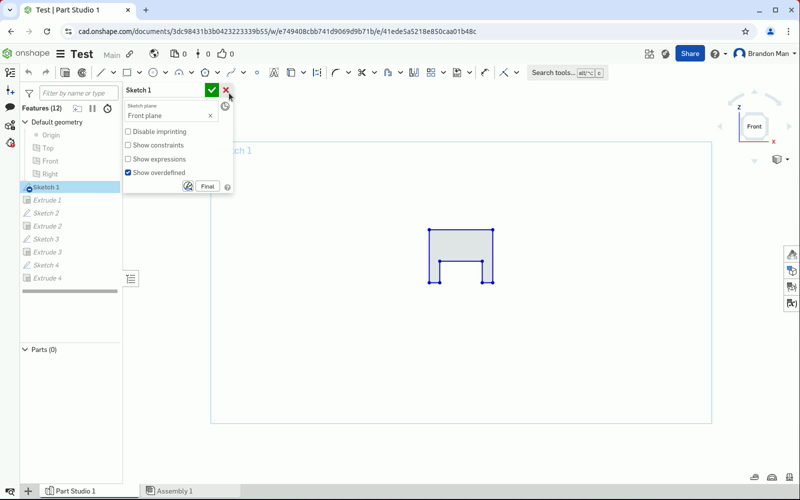
key(shift+s)
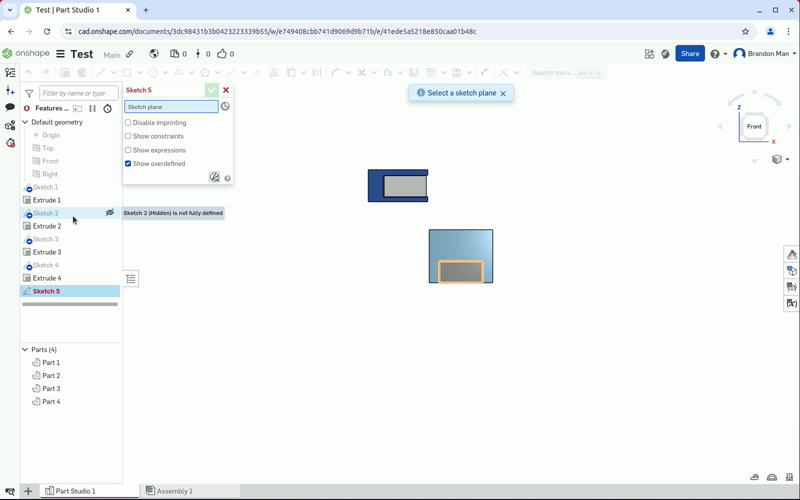
scroll(3)
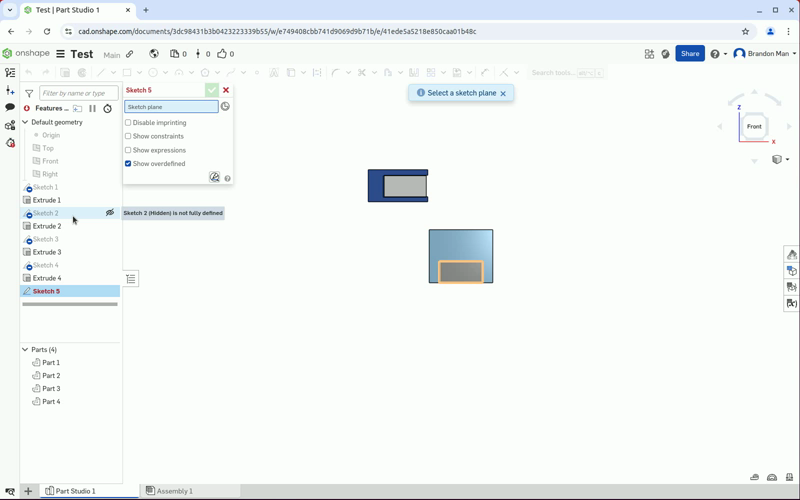
mouse_move(73, 163)
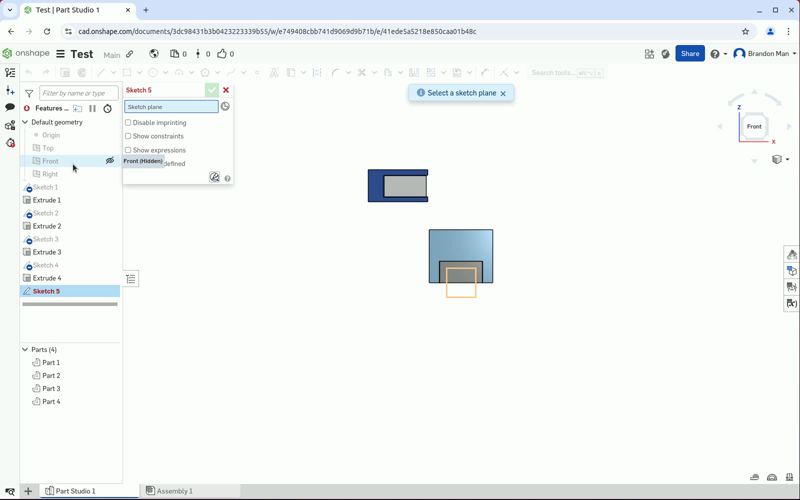
click(73, 163)
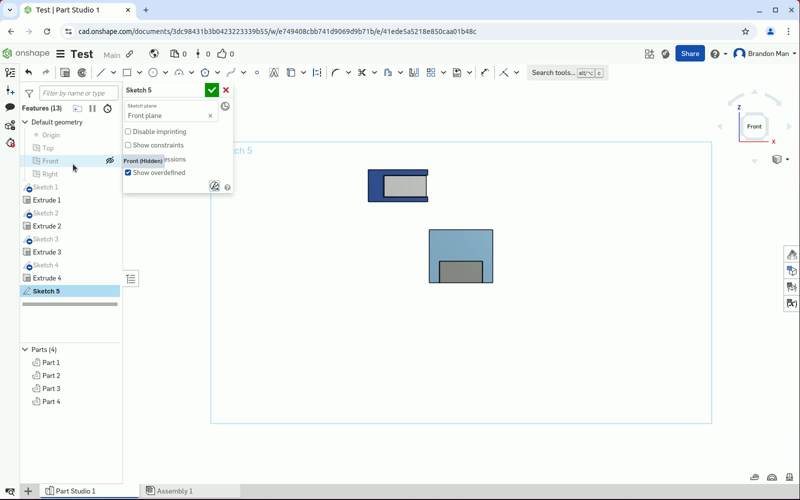
mouse_move(73, 352)
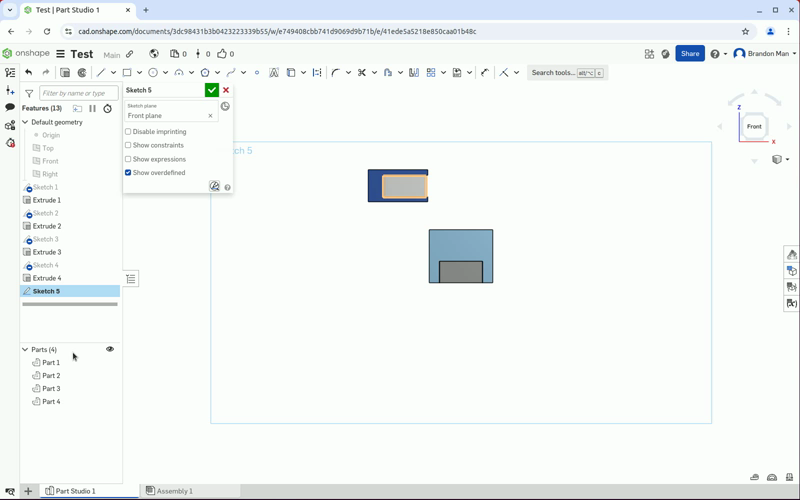
key(y)
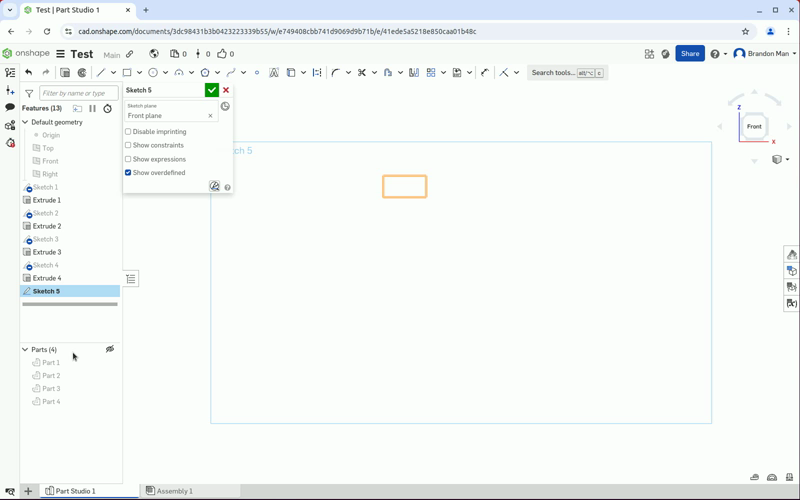
key(l)
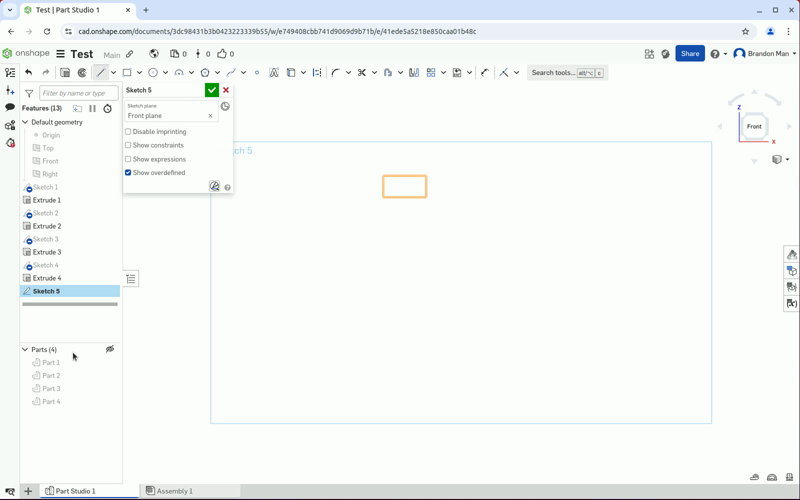
key_down(shift)
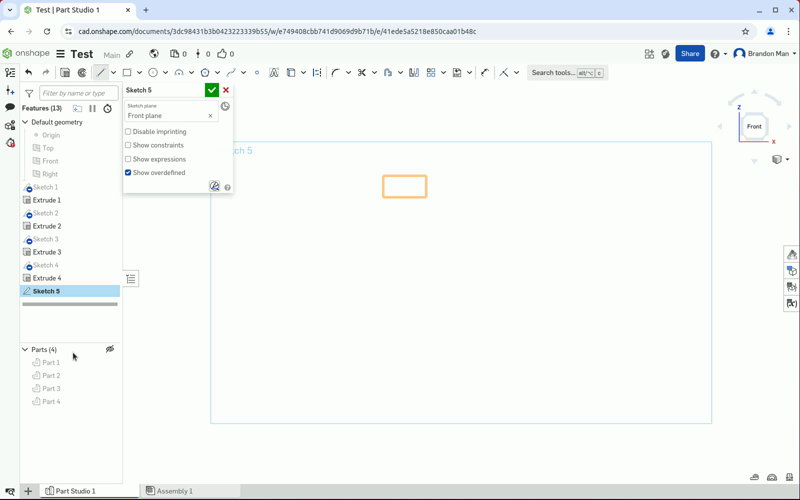
mouse_move(439, 282)
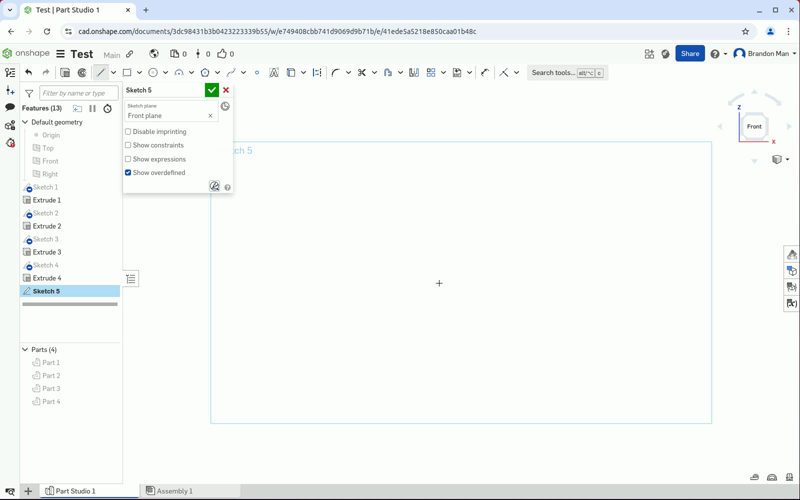
click(439, 282)
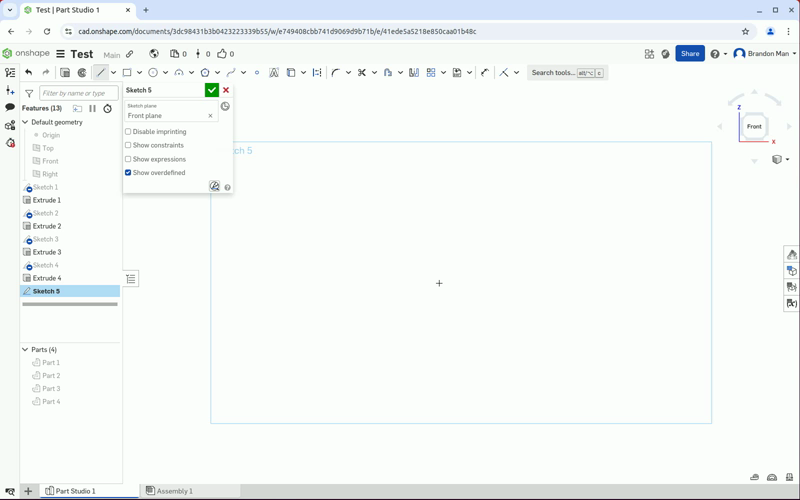
key_up(shift)
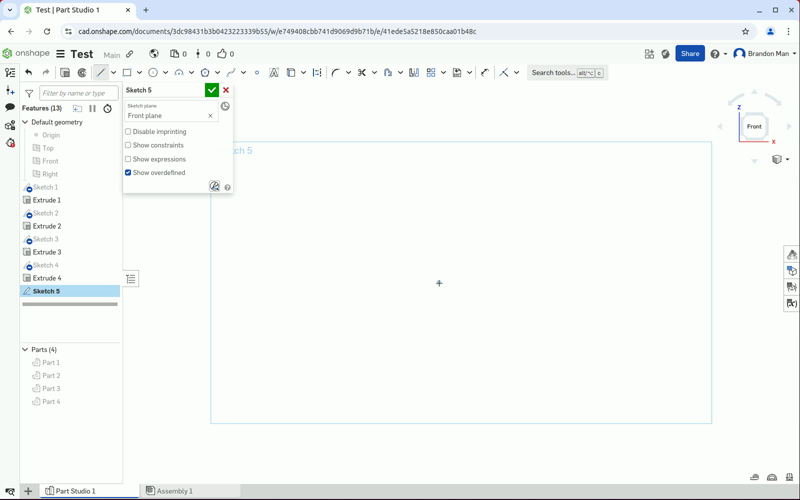
key_down(shift)
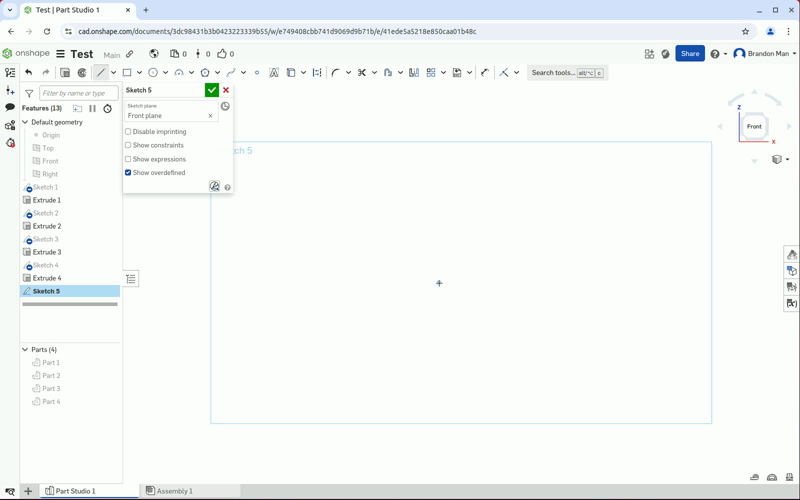
mouse_move(469, 282)
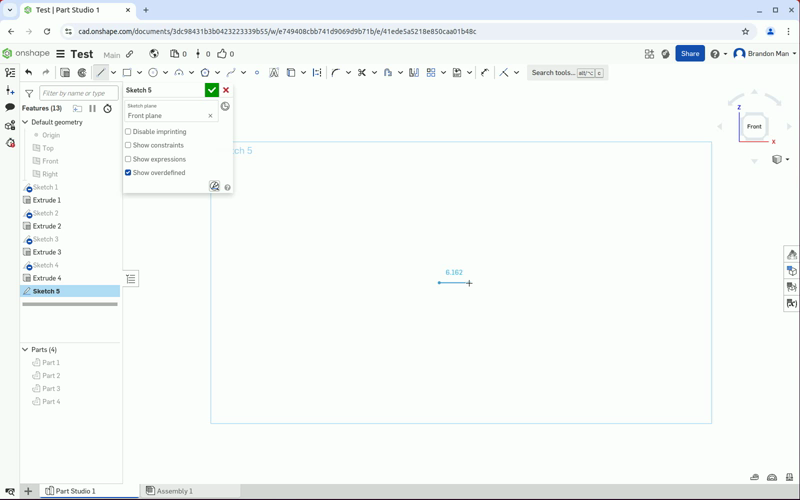
mouse_move(482, 282)
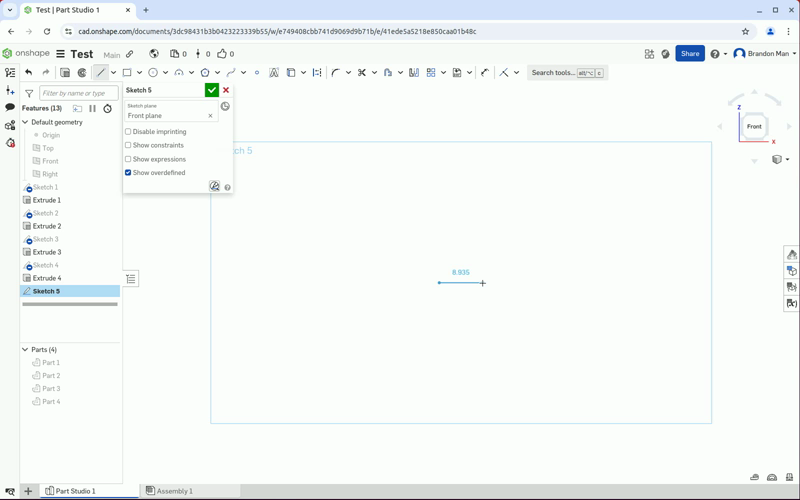
click(482, 282)
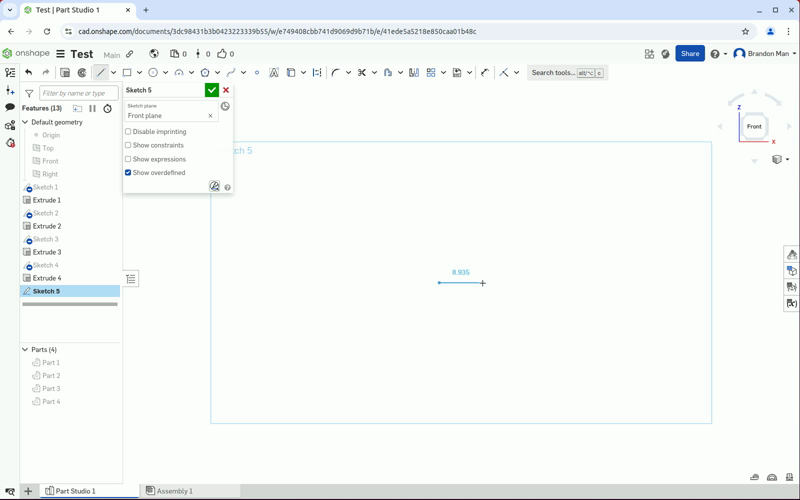
key_up(shift)
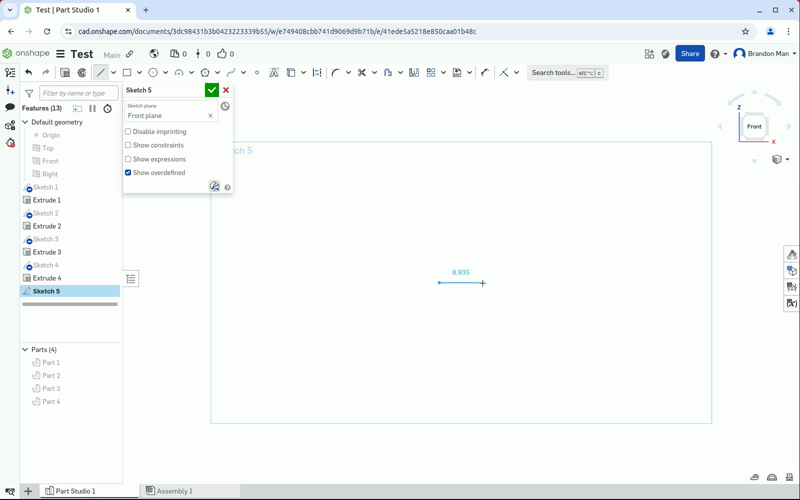
key_down(shift)
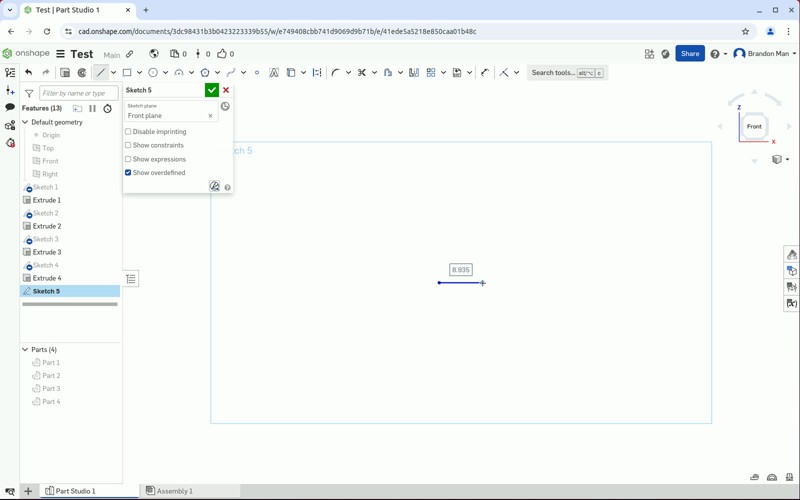
mouse_move(512, 282)
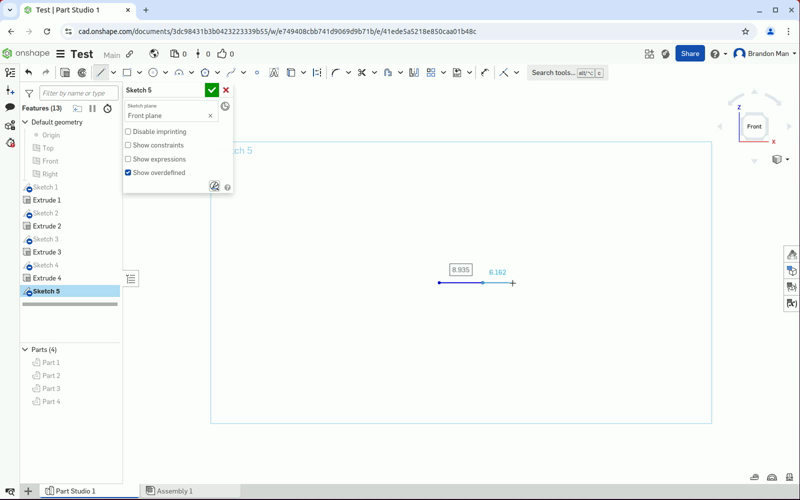
mouse_move(482, 261)
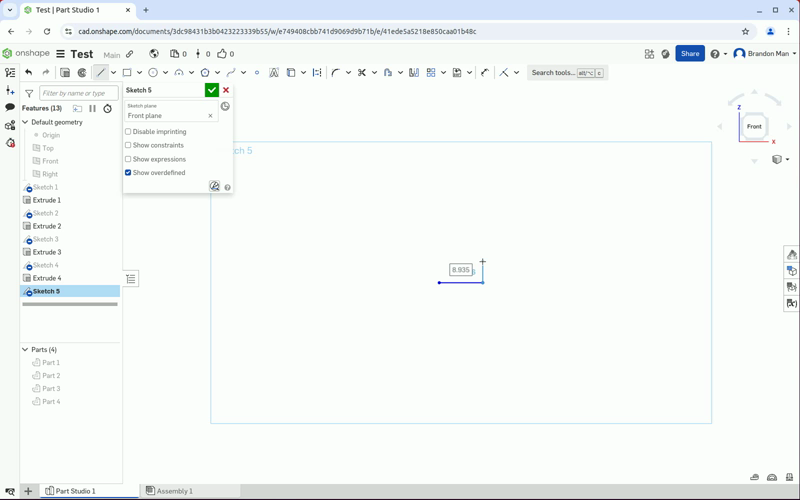
click(482, 261)
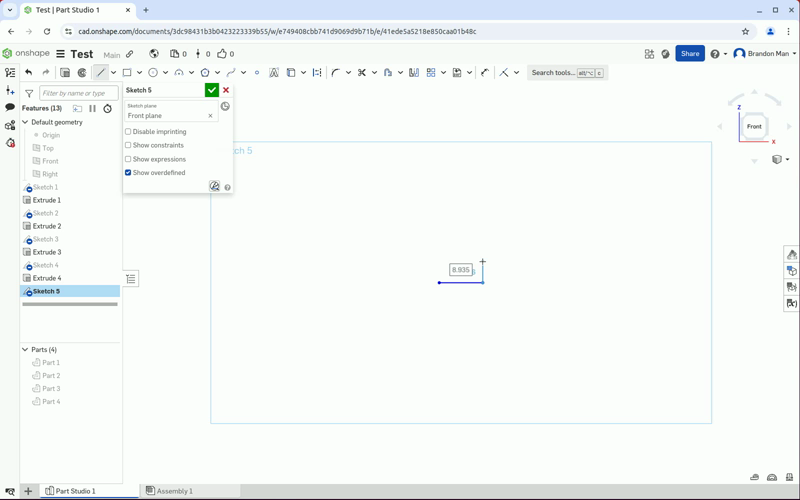
key_up(shift)
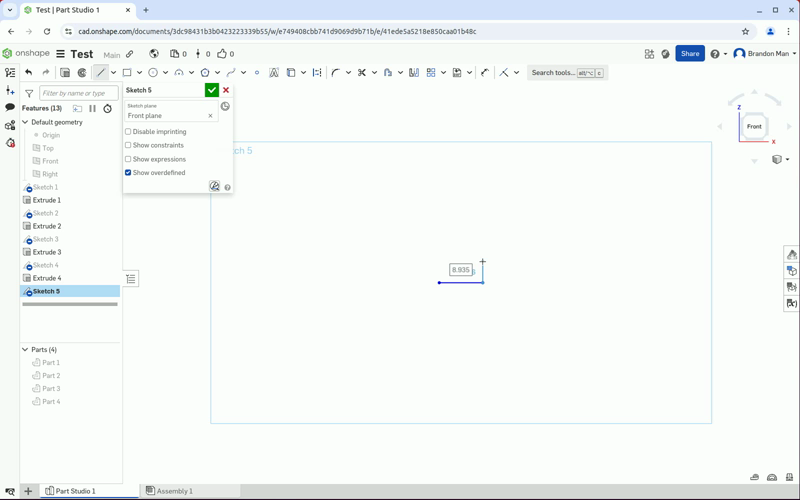
key_down(shift)
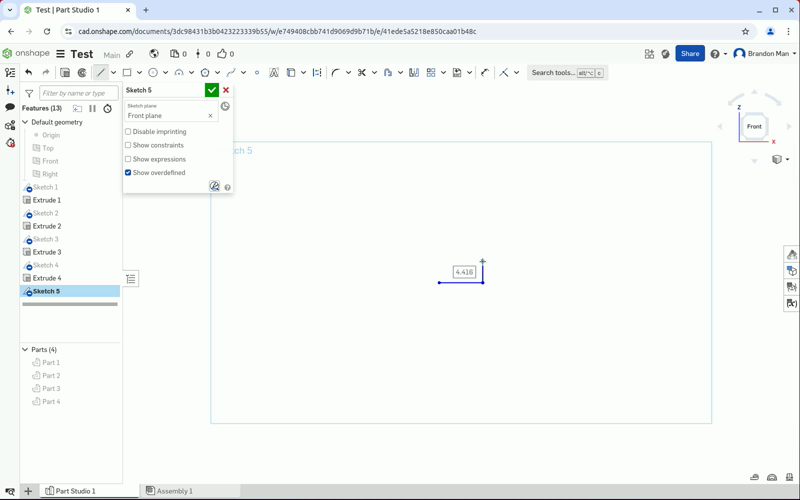
mouse_move(512, 261)
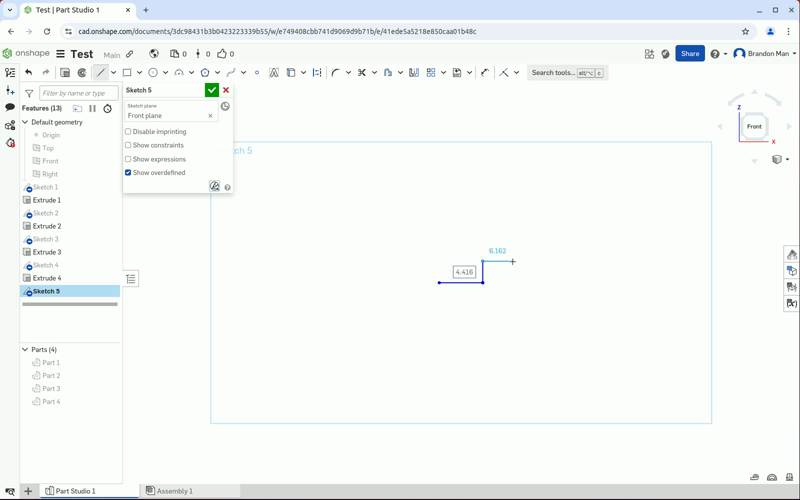
mouse_move(439, 261)
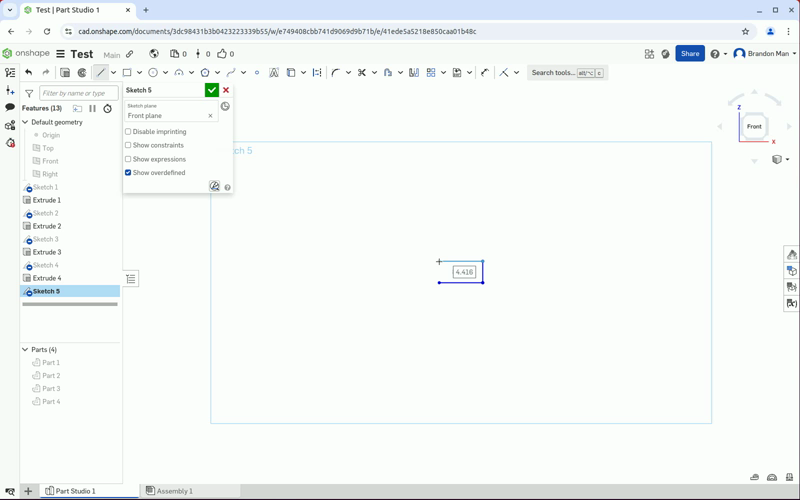
click(439, 261)
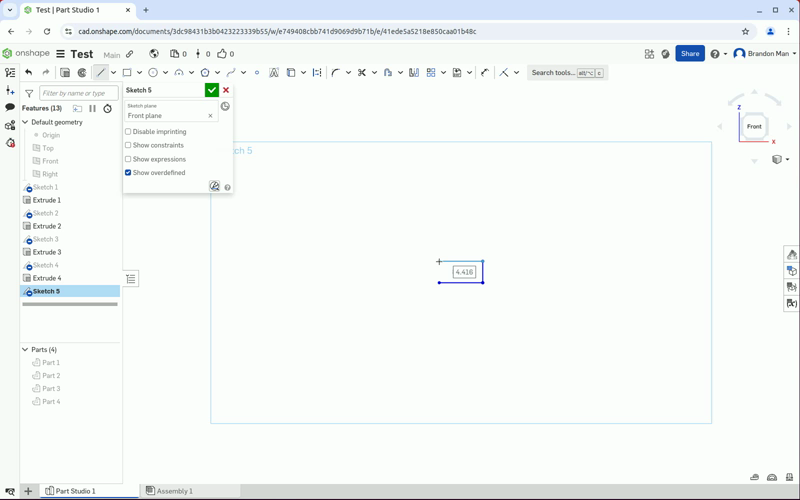
key_up(shift)
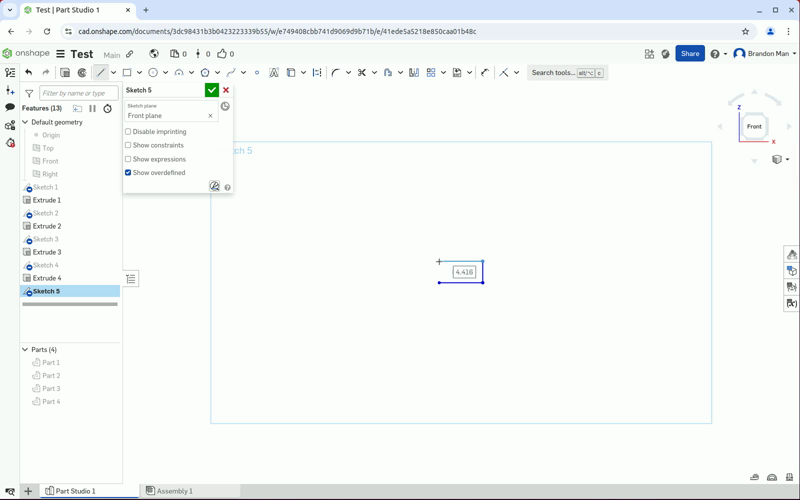
mouse_move(469, 261)
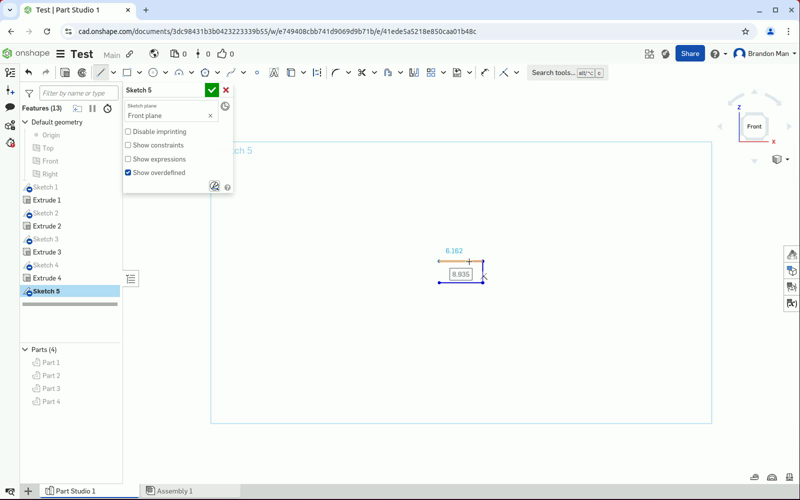
key_down(shift)
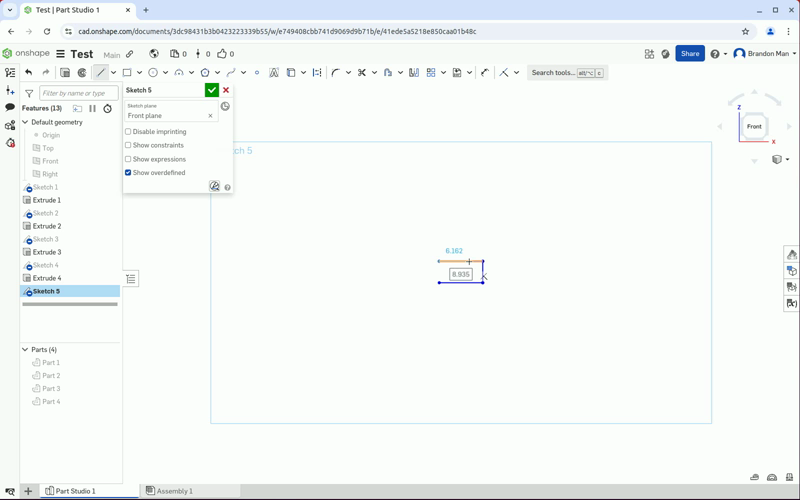
mouse_move(439, 282)
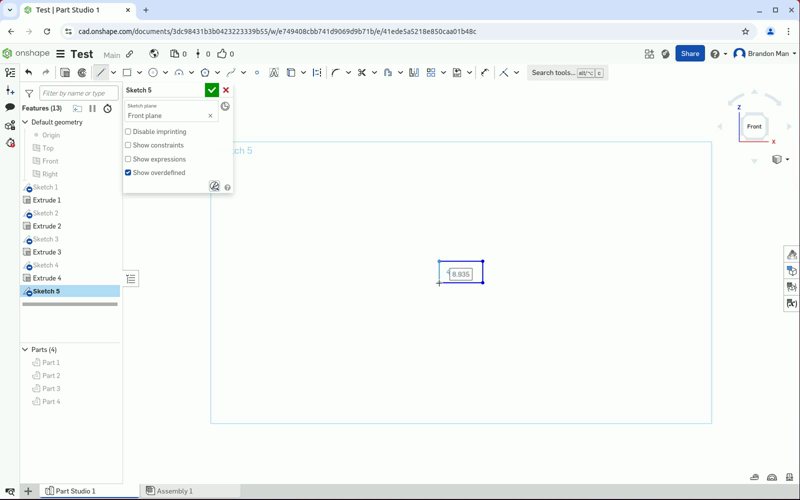
key_up(shift)
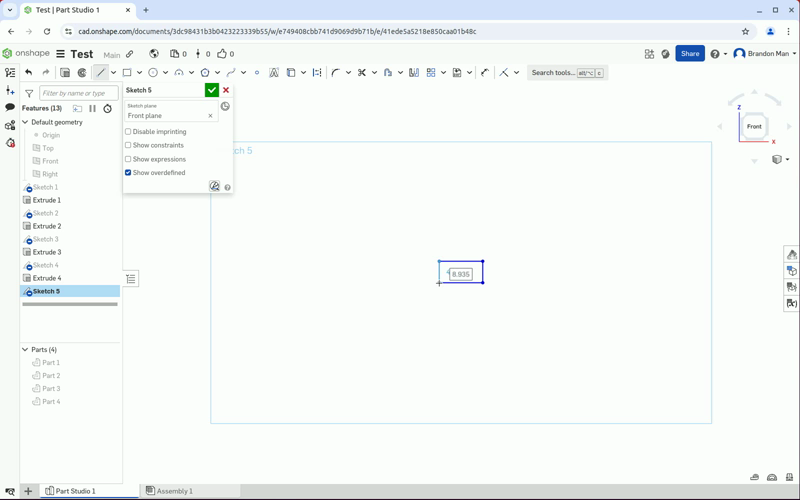
click(439, 282)
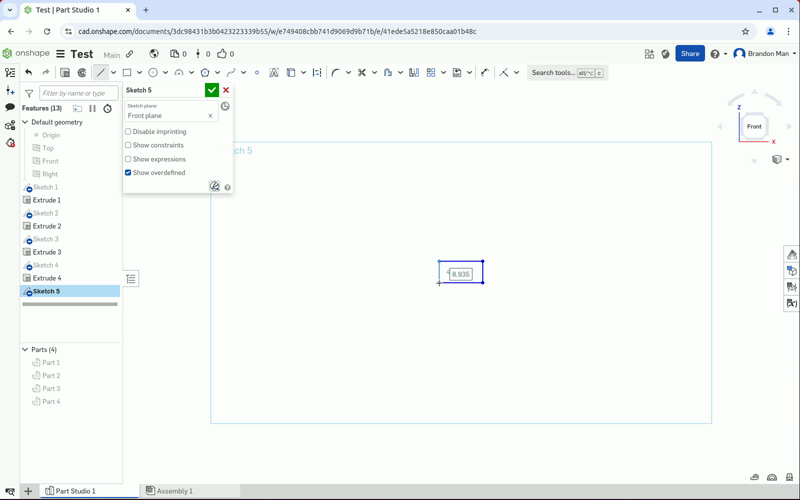
key(esc)
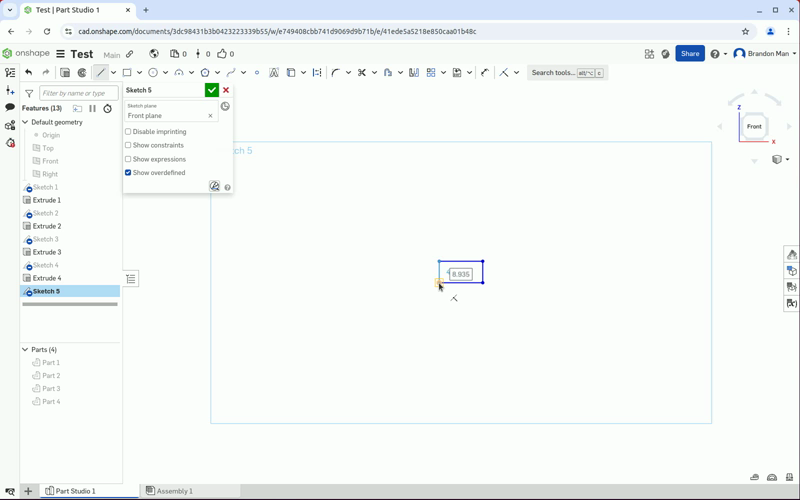
mouse_move(467, 273)
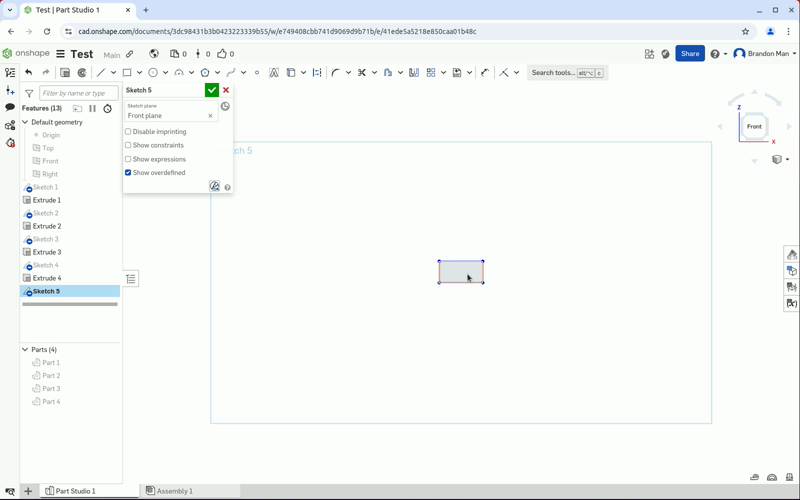
scroll(6)
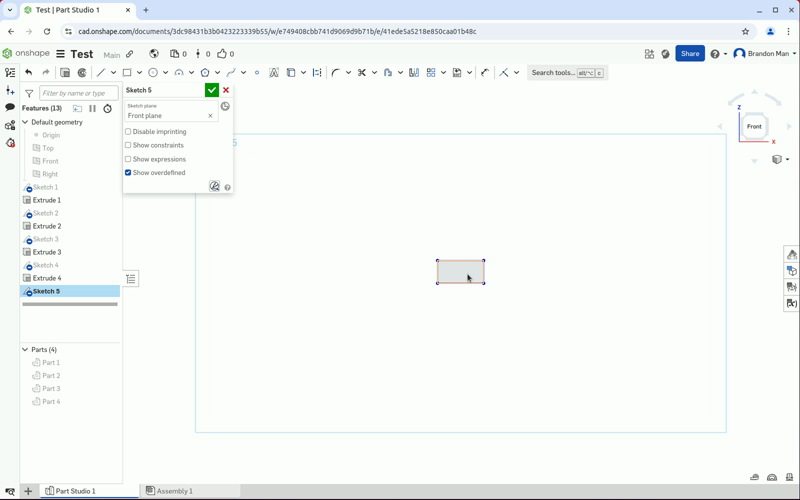
scroll(6)
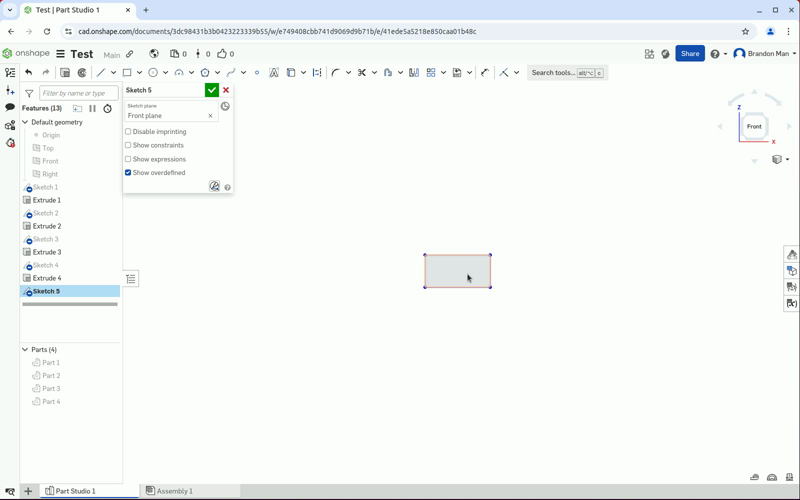
scroll(6)
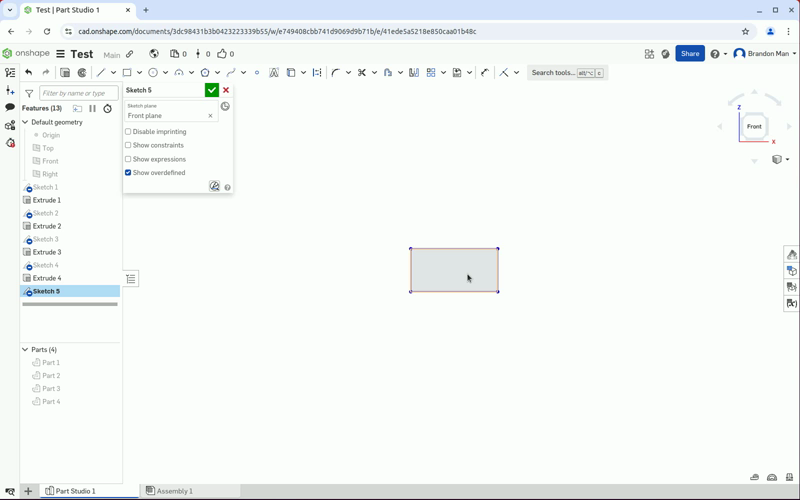
scroll(6)
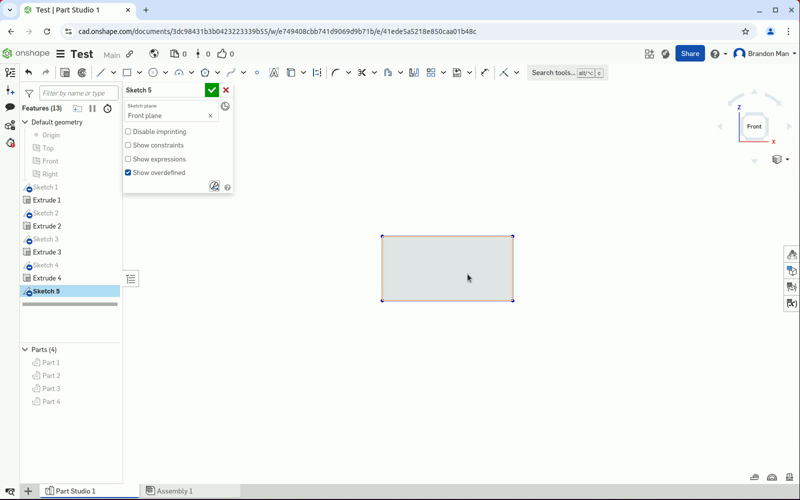
scroll(6)
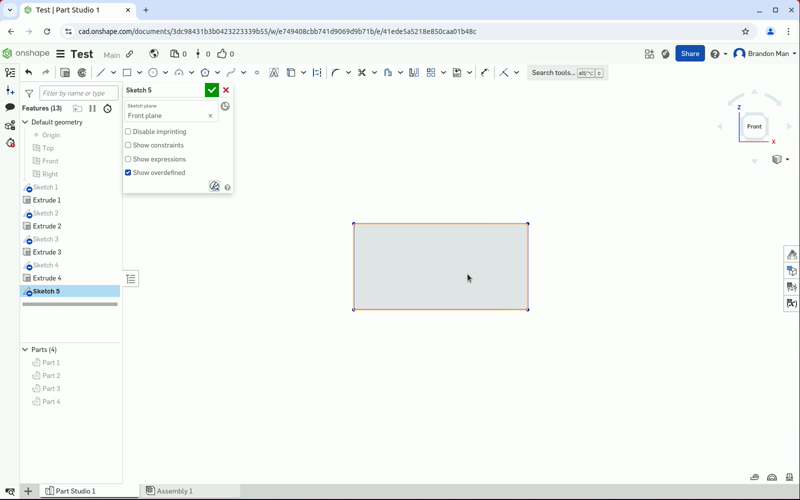
scroll(6)
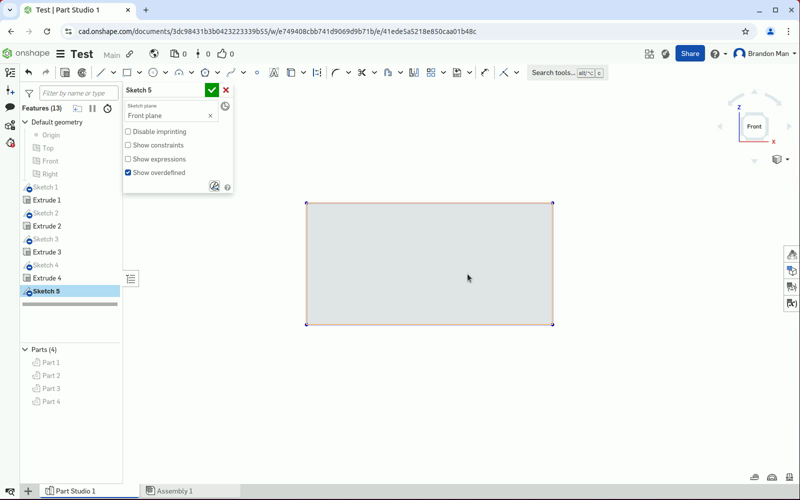
scroll(6)
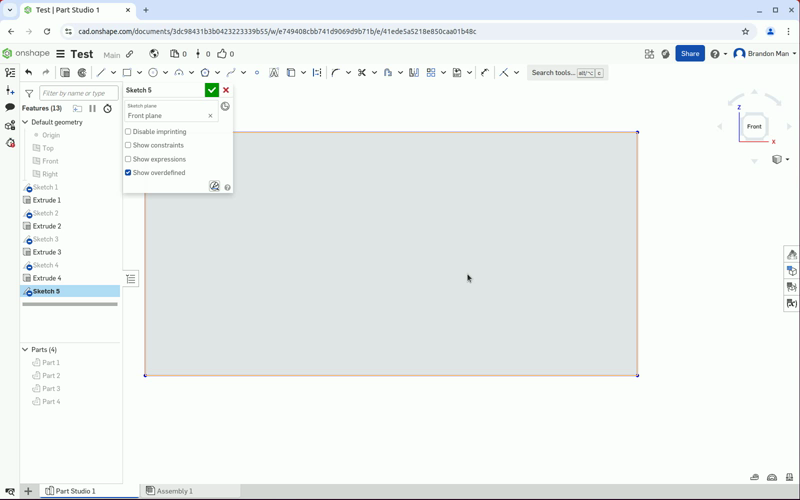
click(467, 273)
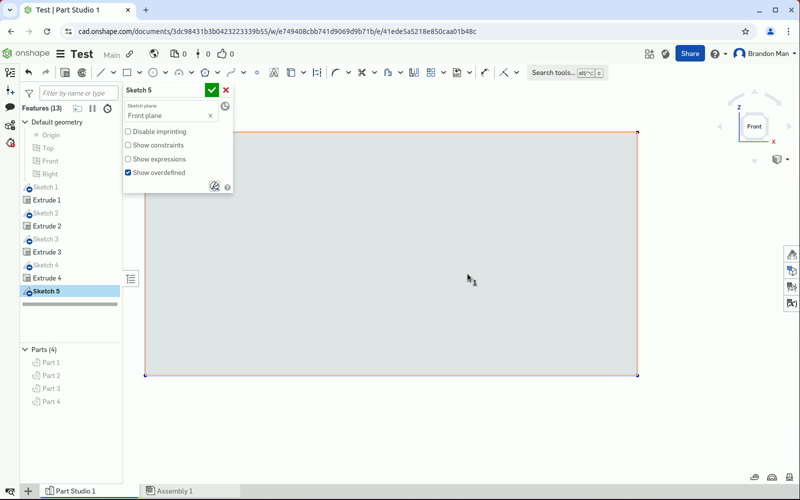
scroll(-6)
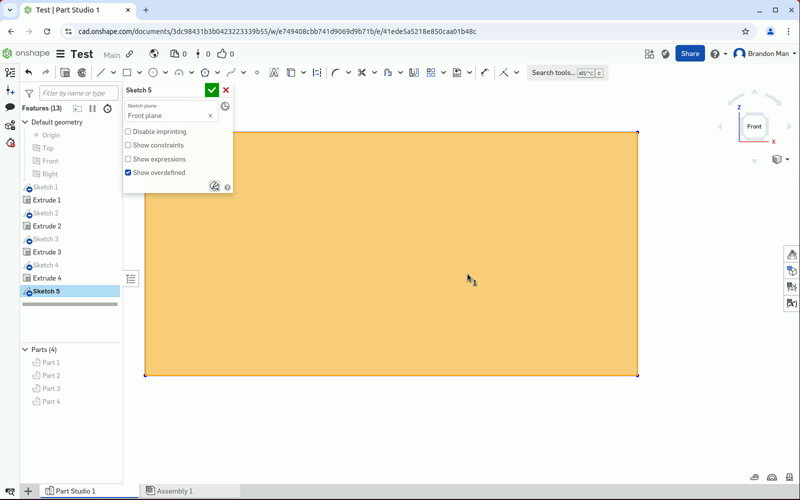
scroll(-6)
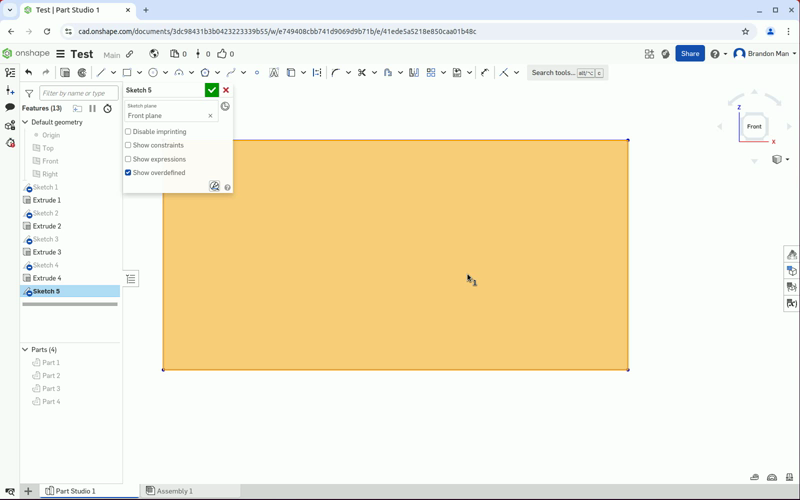
scroll(-6)
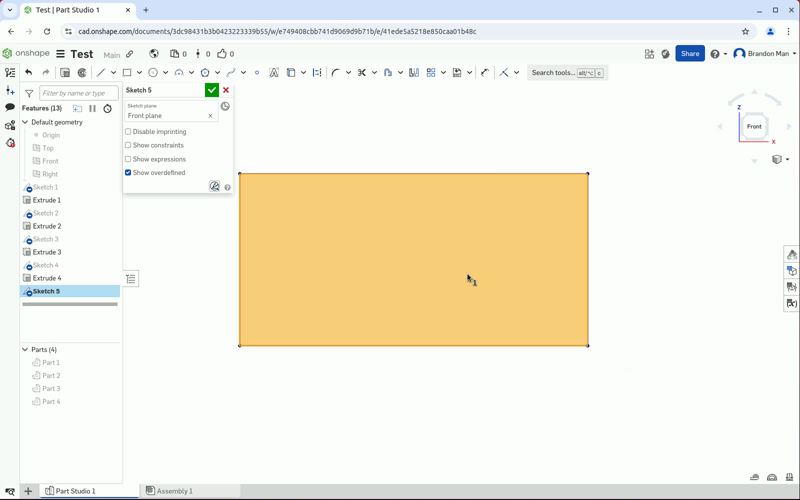
scroll(-6)
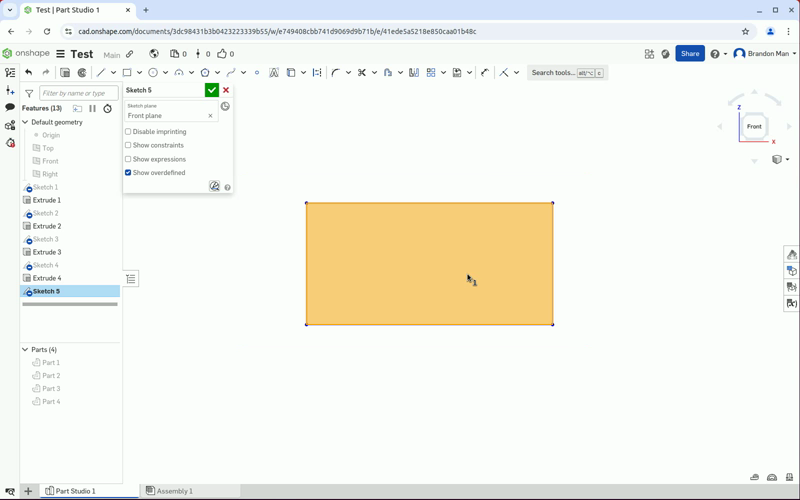
scroll(-6)
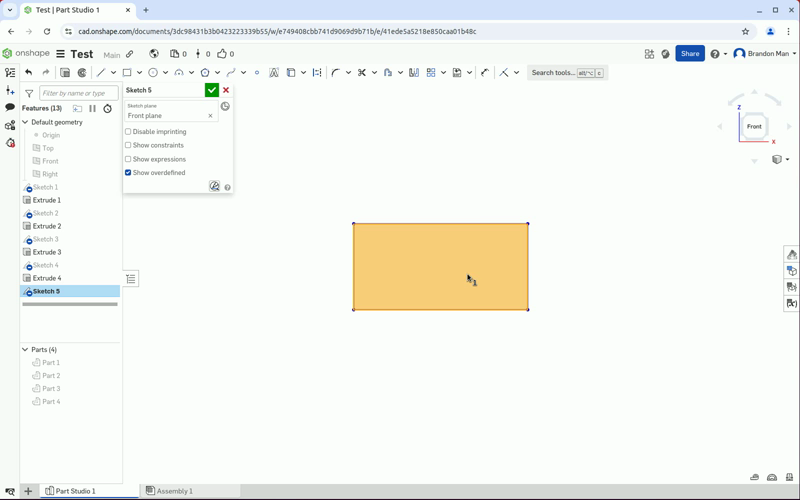
scroll(-6)
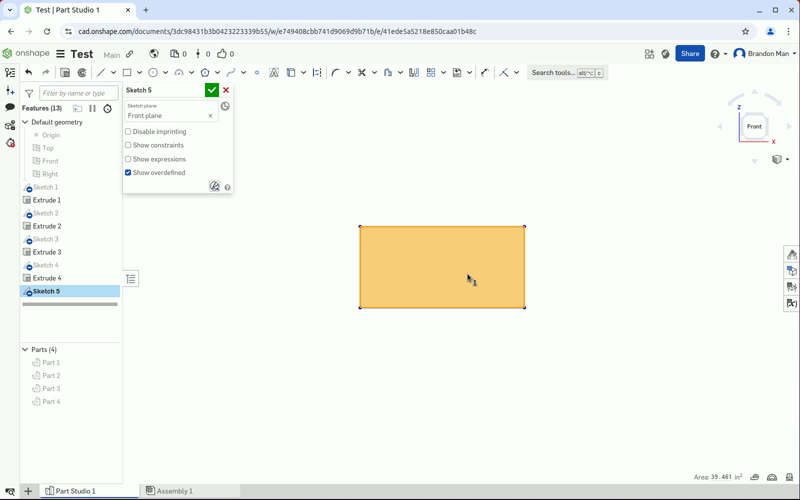
scroll(-6)
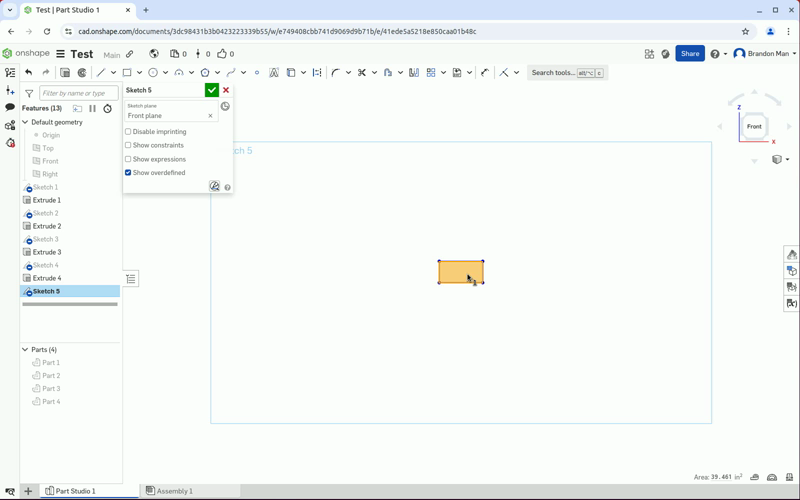
mouse_move(73, 352)
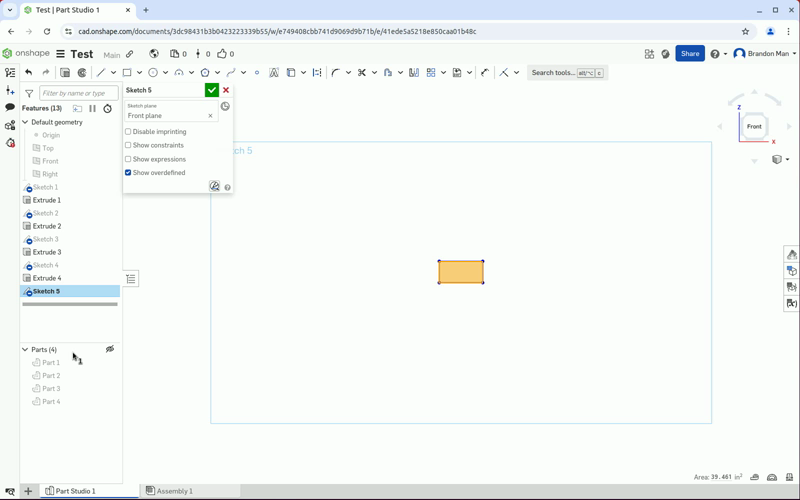
key(shift+y)
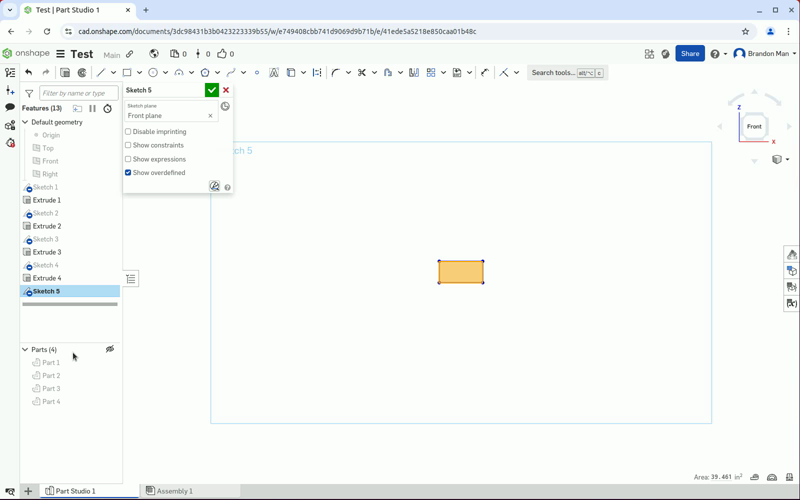
key(shift+e)
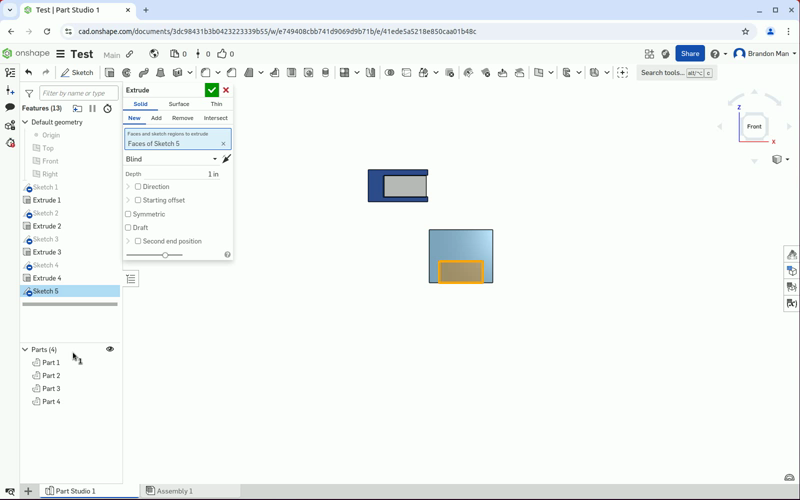
mouse_move(143, 106)
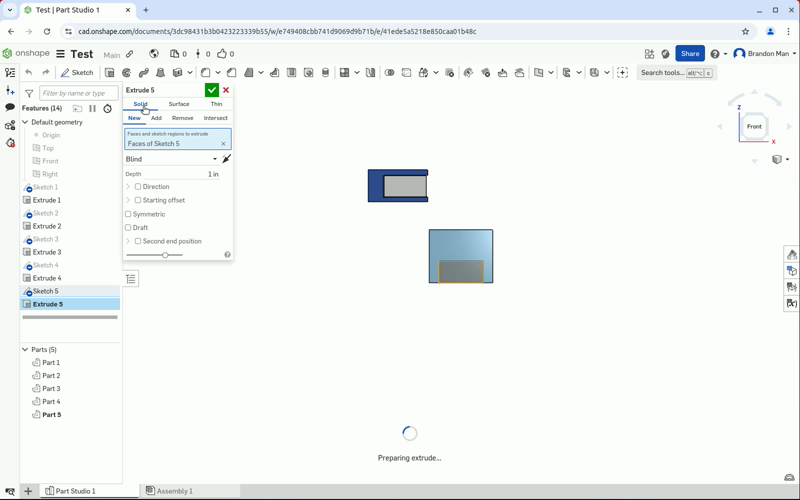
click(143, 106)
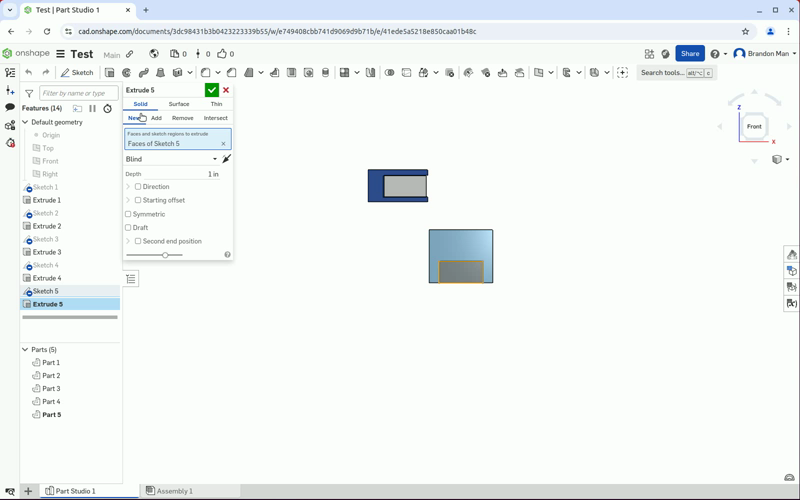
mouse_move(137, 120)
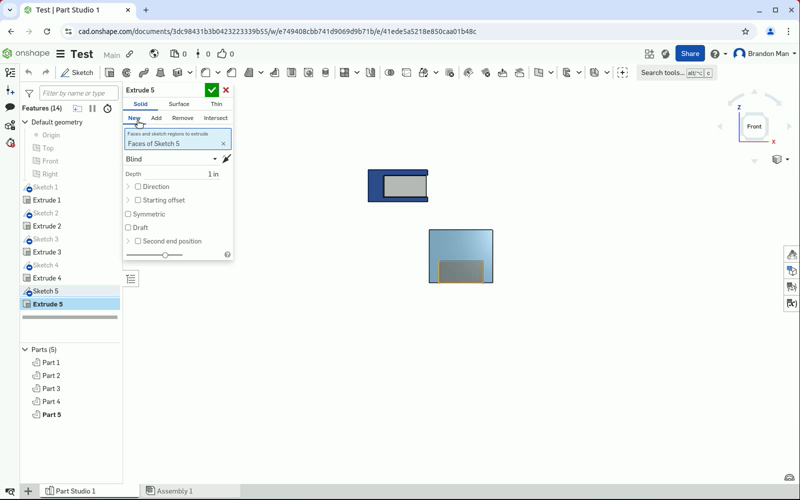
click(137, 120)
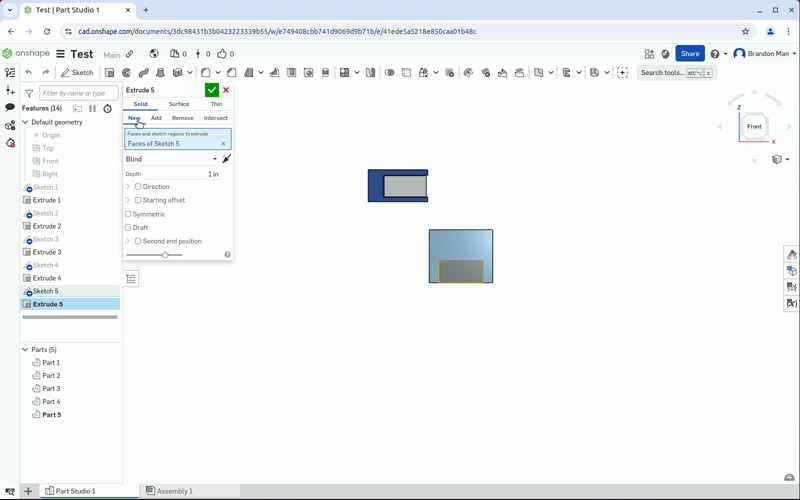
key(tab, 4)
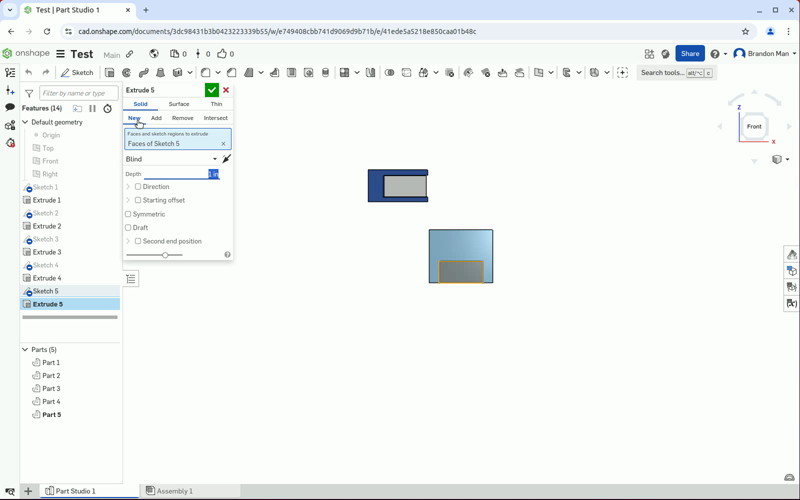
text(2.166)
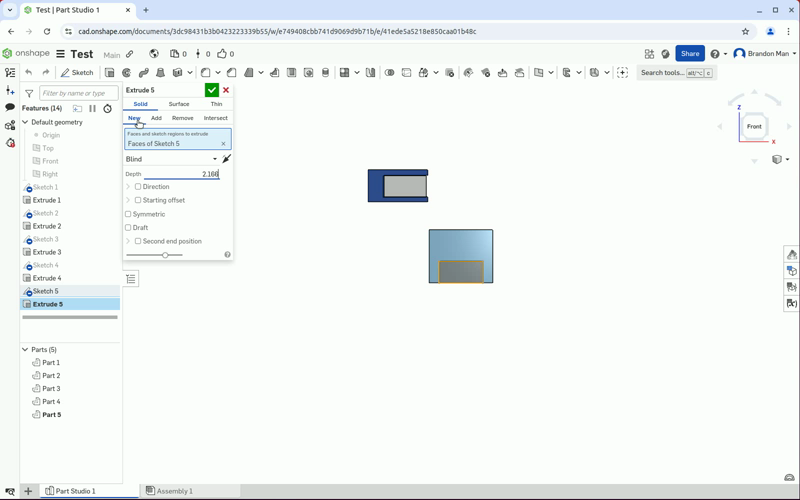
key(enter)
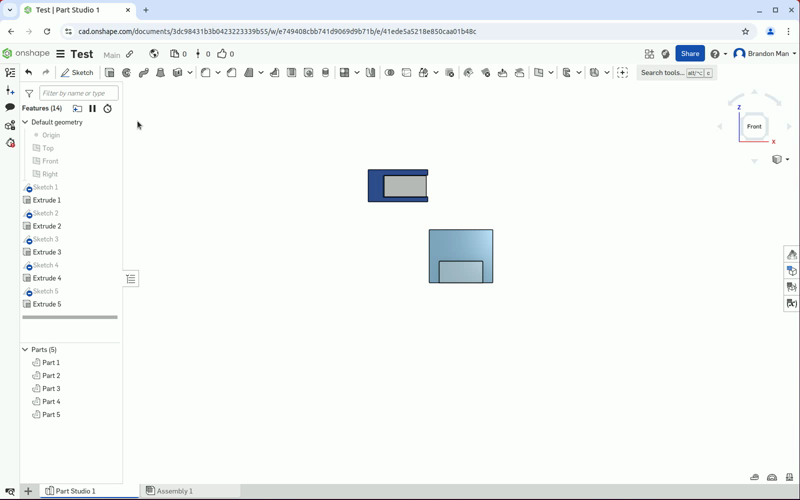
key(shift+h)
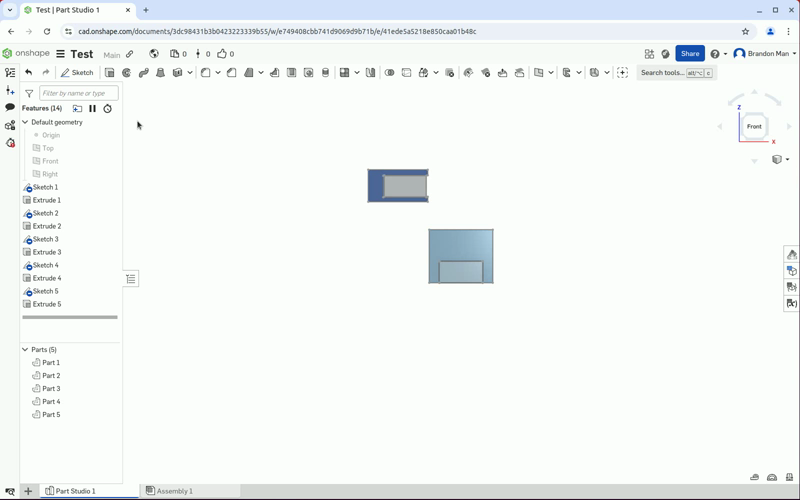
key(shift+h)
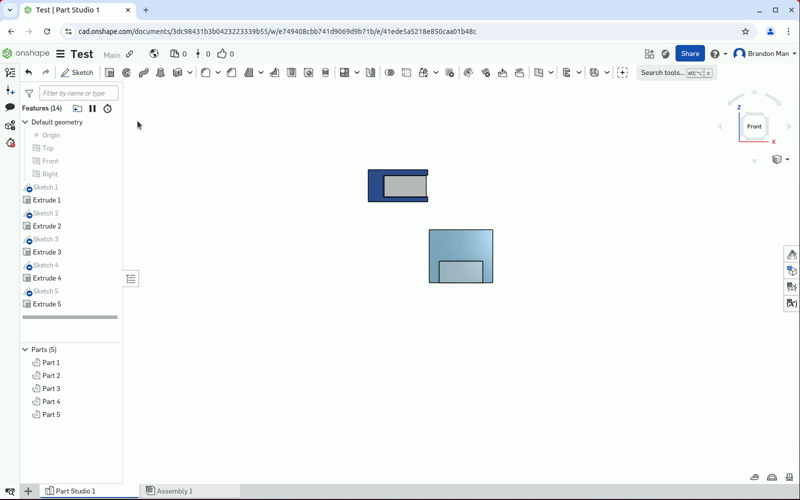
mouse_move(73, 189)
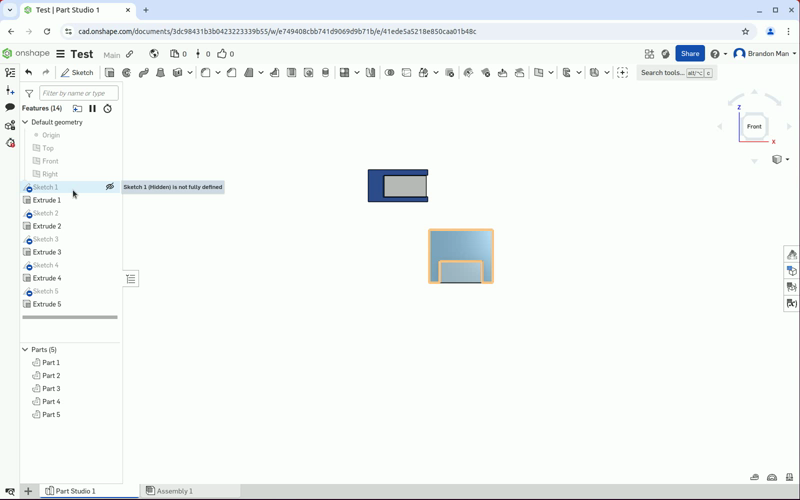
click(73, 189)
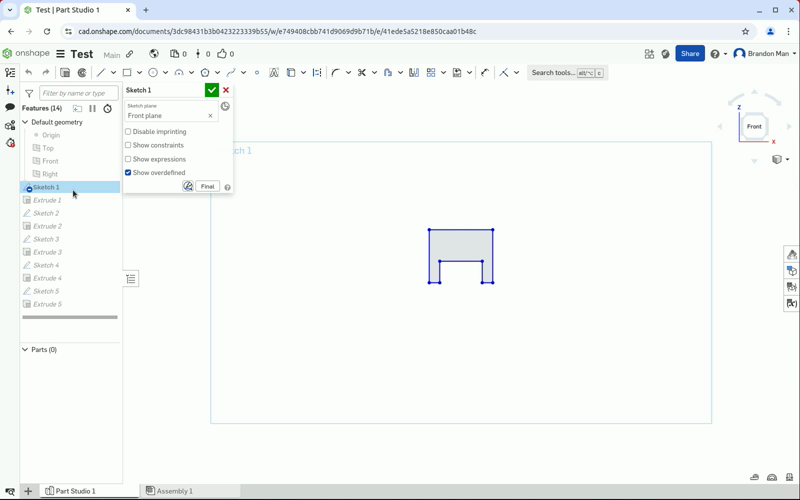
mouse_move(229, 92)
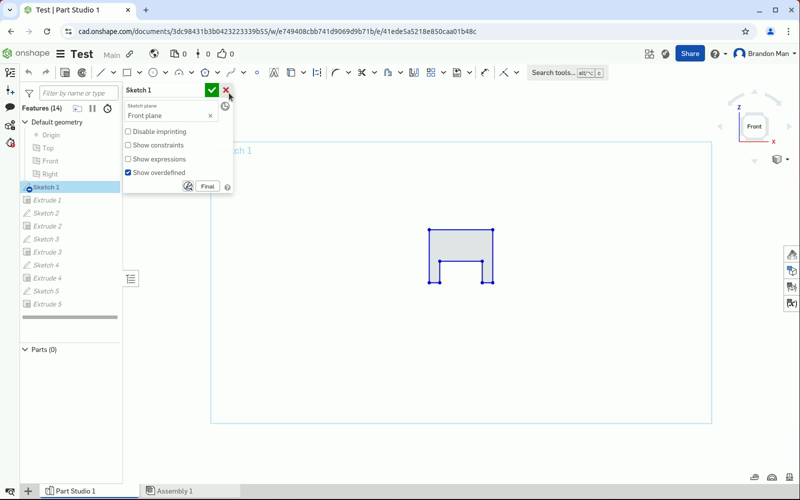
click(229, 92)
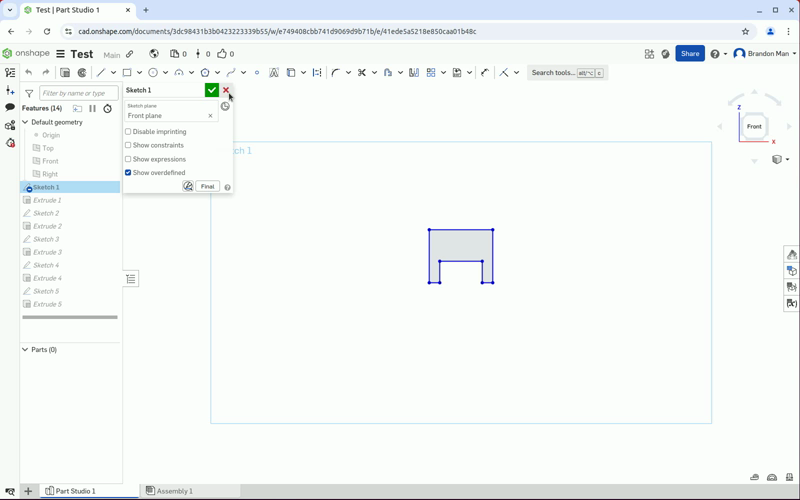
key(shift+s)
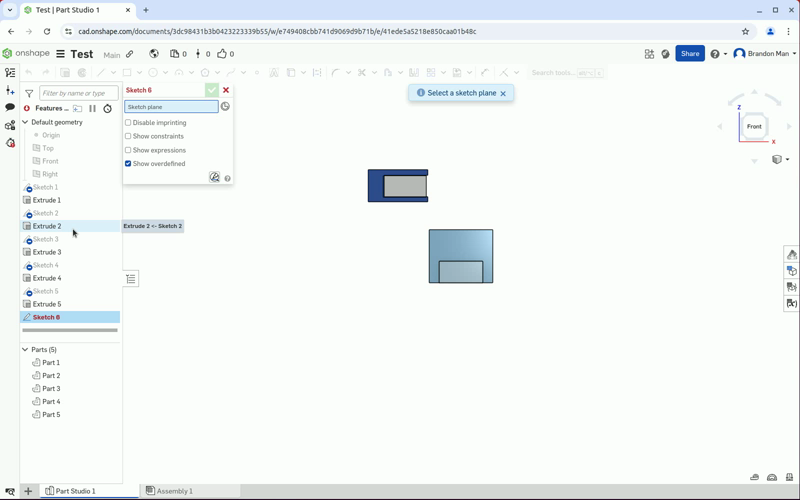
scroll(3)
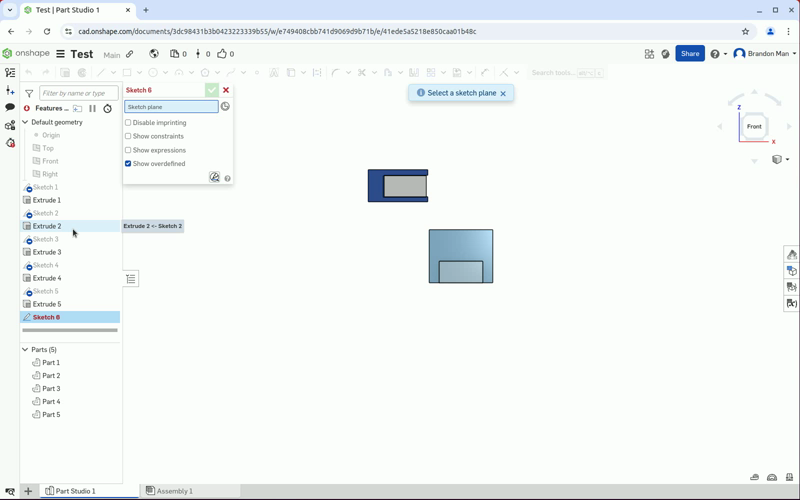
mouse_move(73, 163)
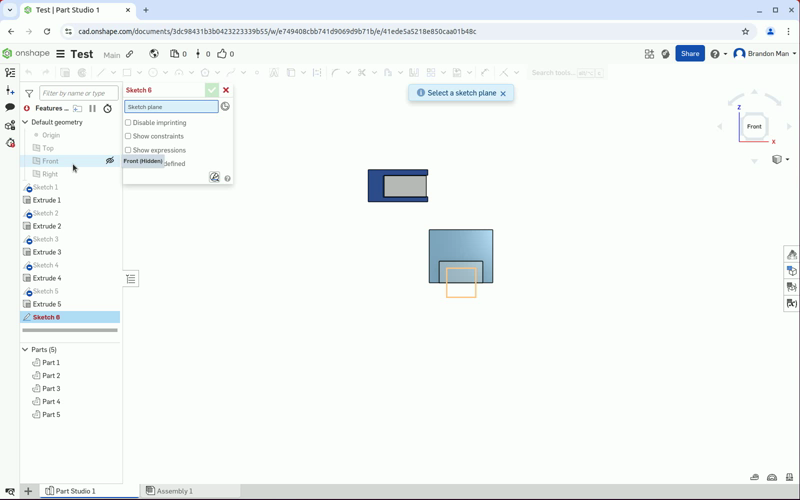
click(73, 163)
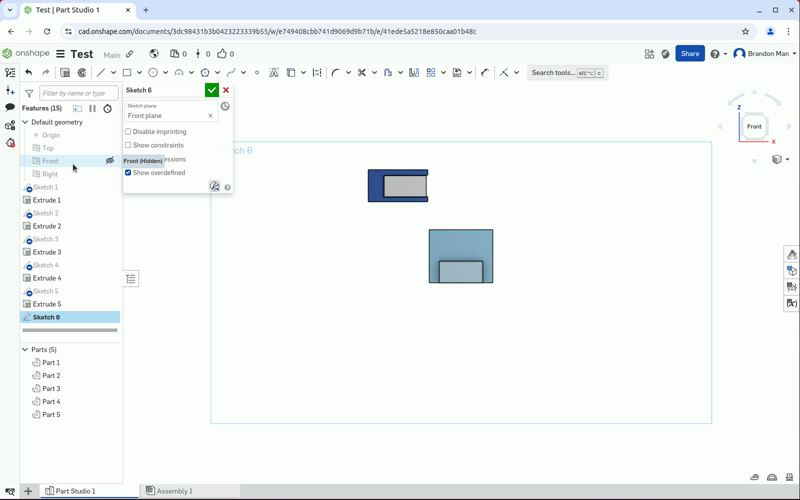
mouse_move(73, 352)
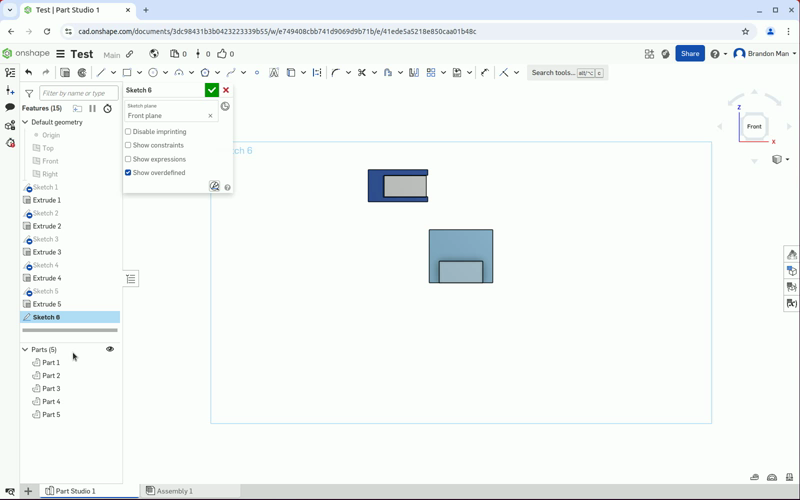
key(y)
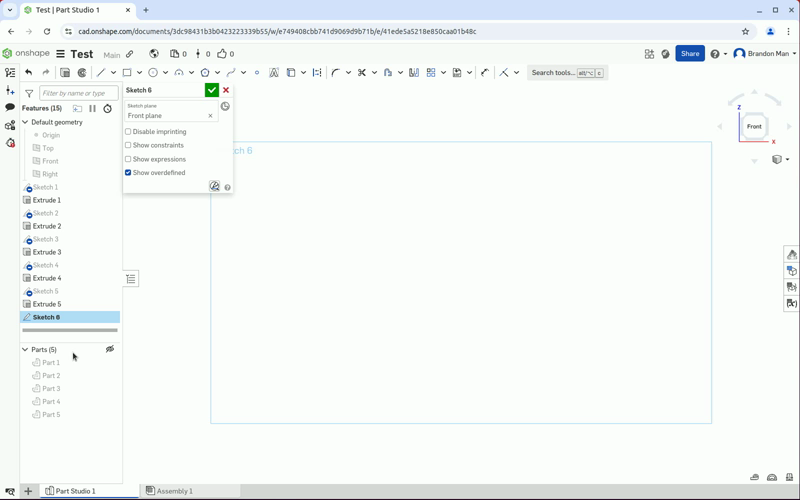
key(l)
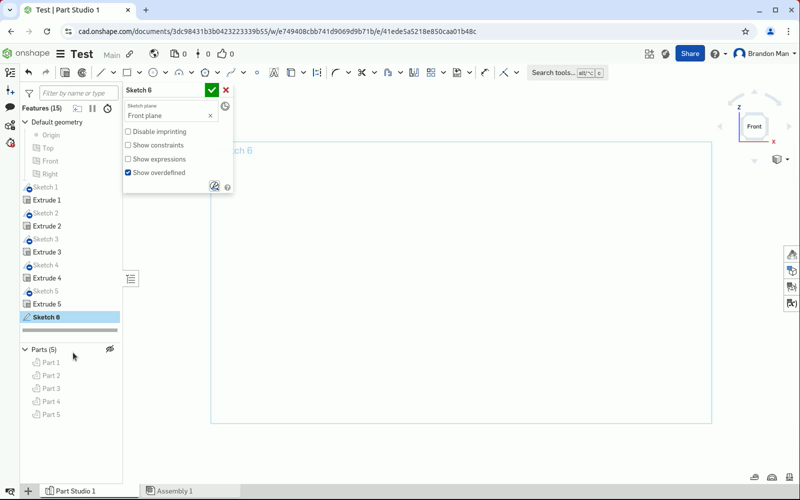
key_down(shift)
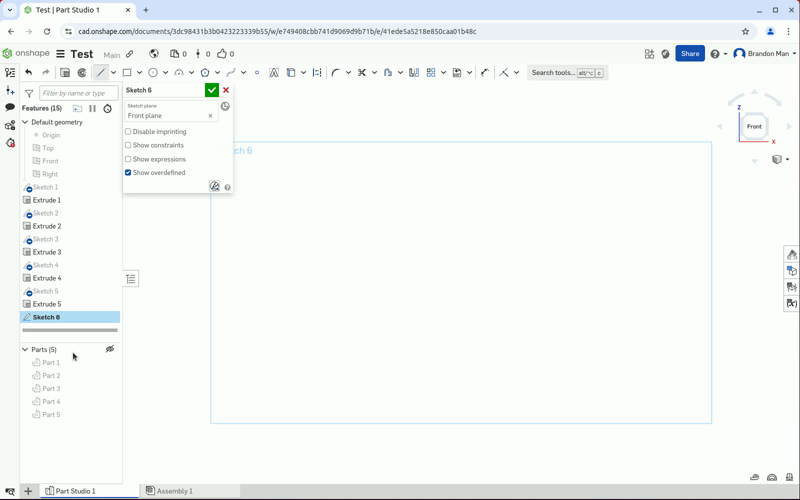
mouse_move(383, 197)
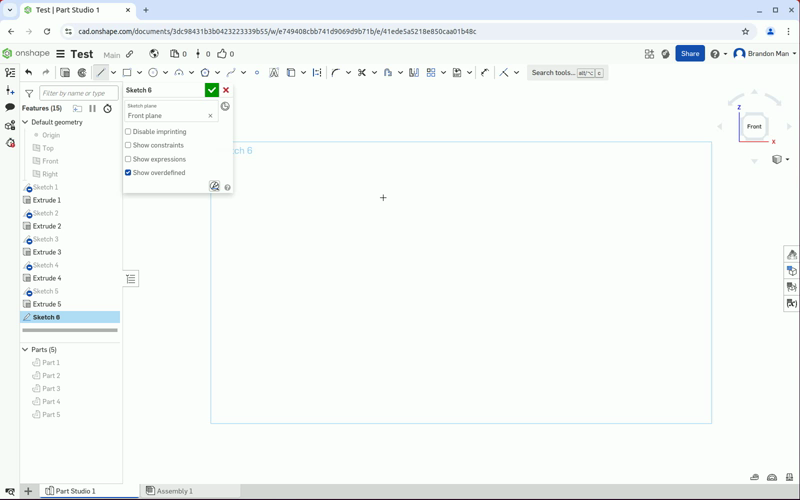
click(383, 197)
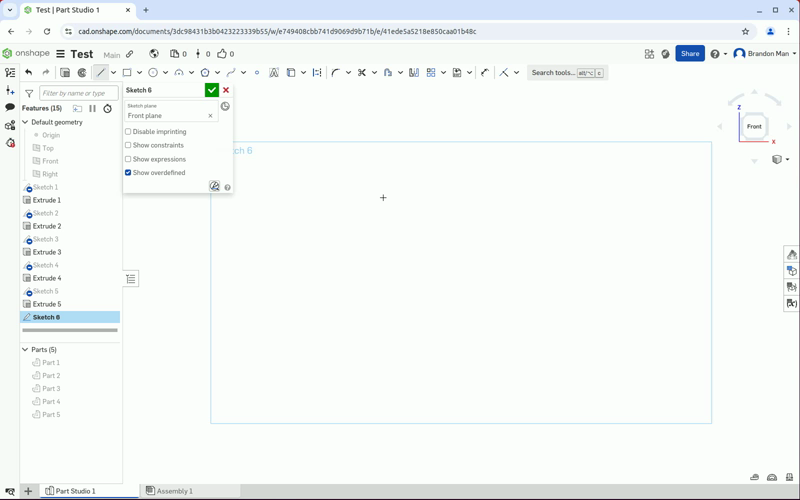
key_up(shift)
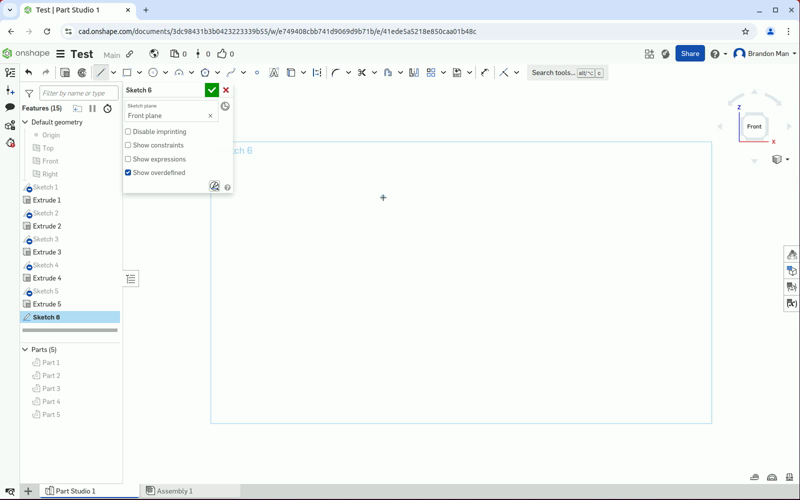
key_down(shift)
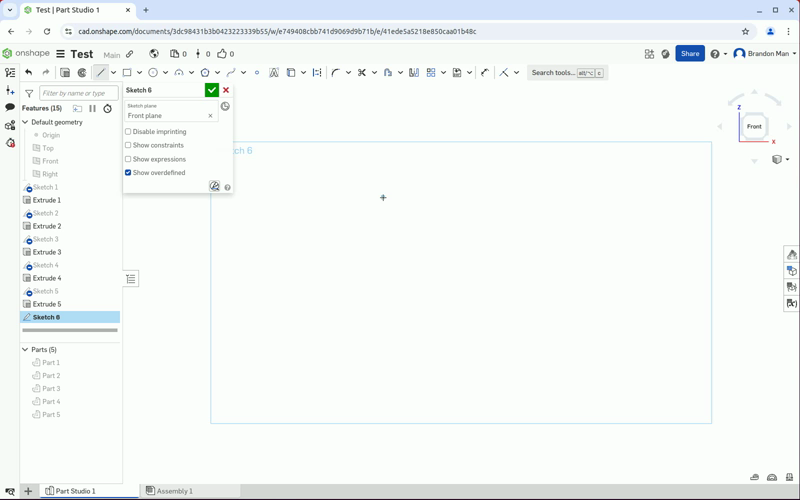
mouse_move(413, 197)
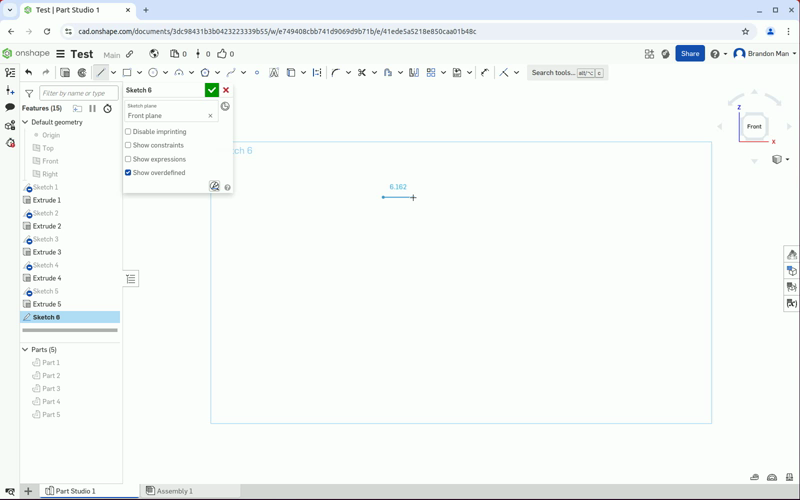
mouse_move(426, 197)
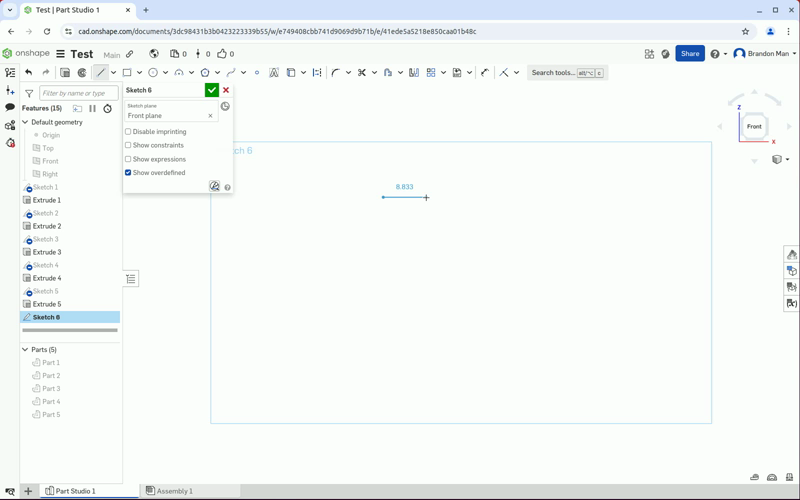
click(426, 197)
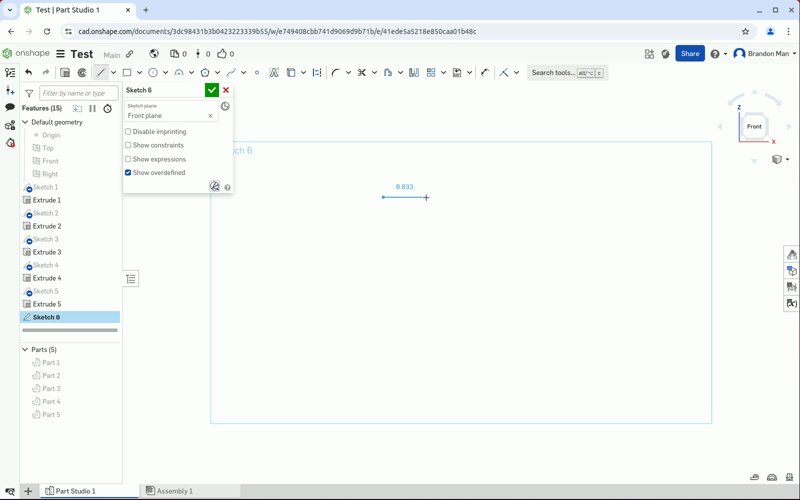
key_up(shift)
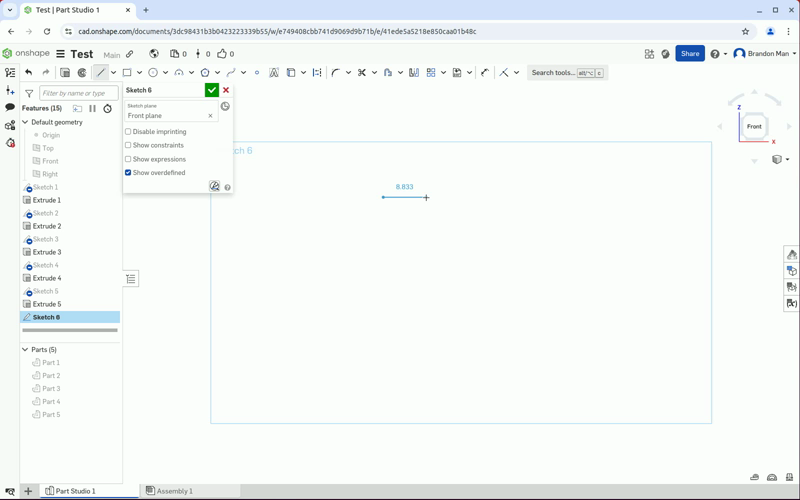
key_down(shift)
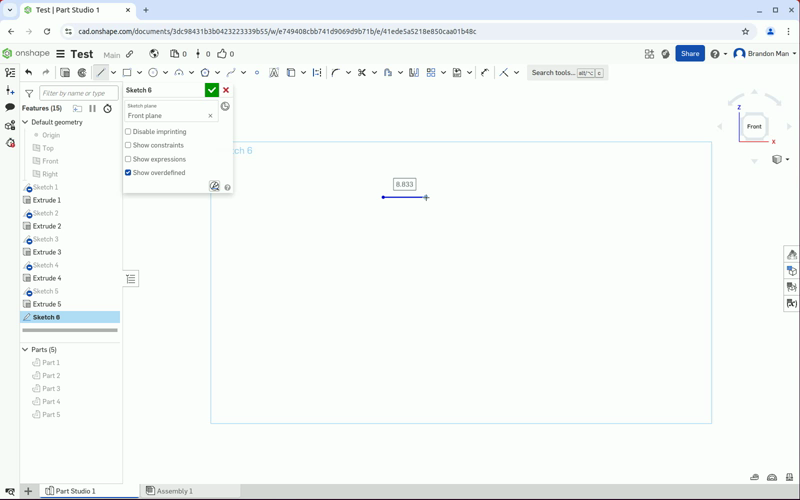
mouse_move(456, 197)
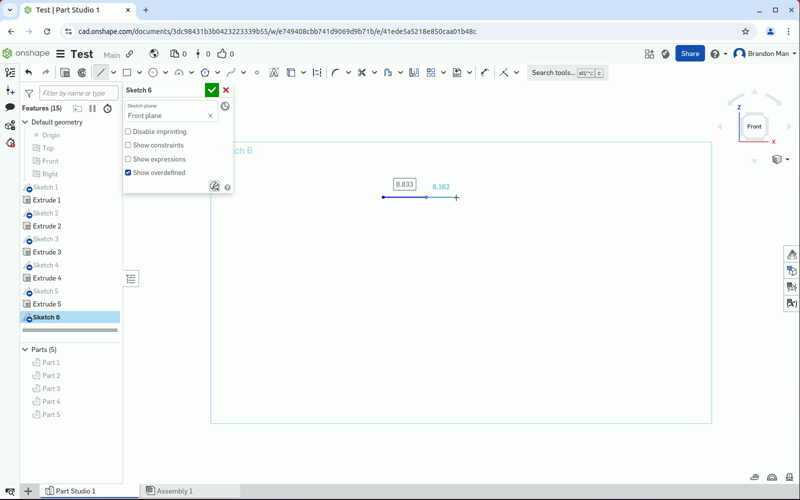
mouse_move(426, 175)
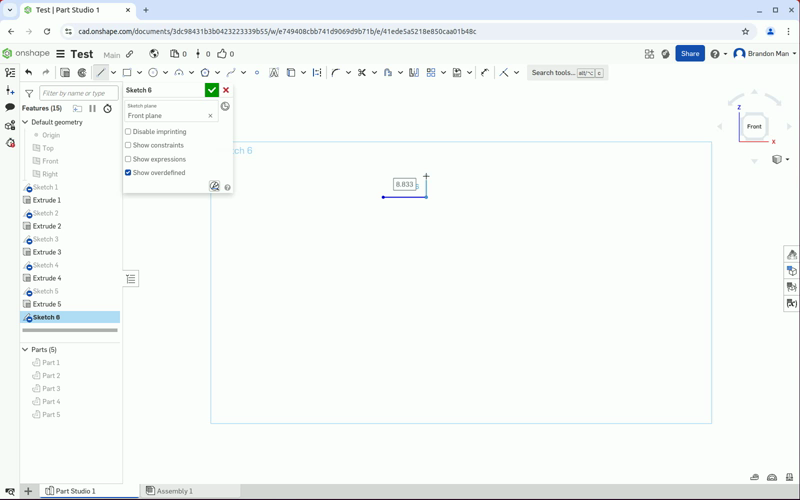
click(426, 175)
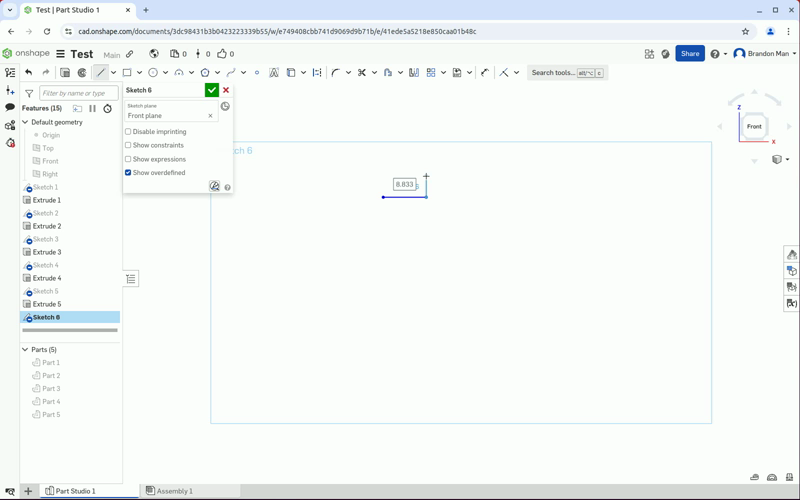
key_up(shift)
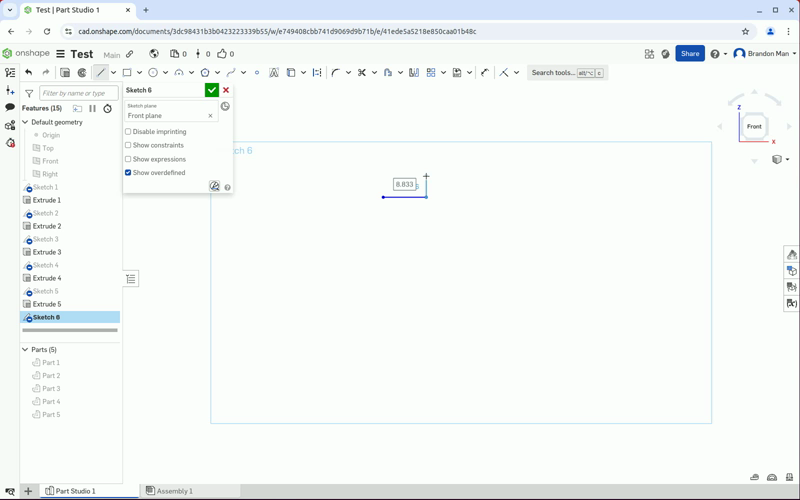
key_down(shift)
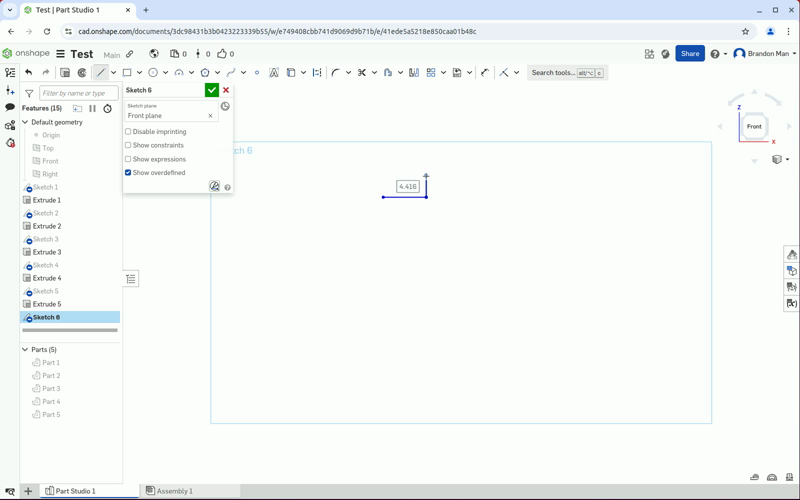
mouse_move(456, 175)
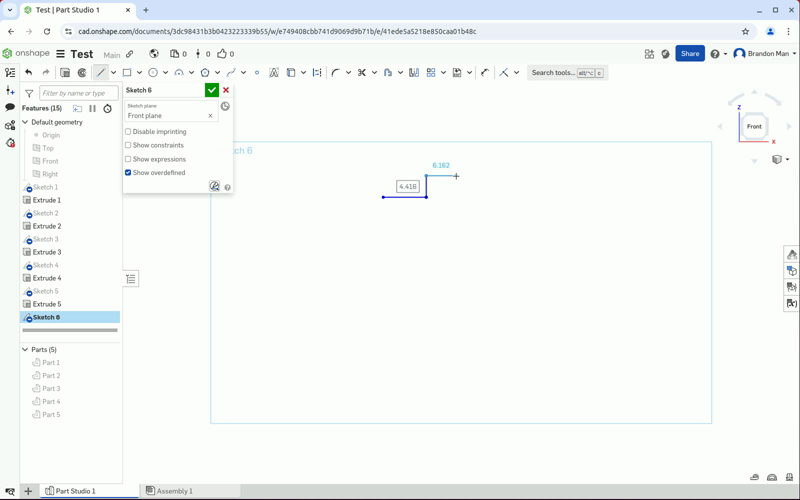
mouse_move(383, 175)
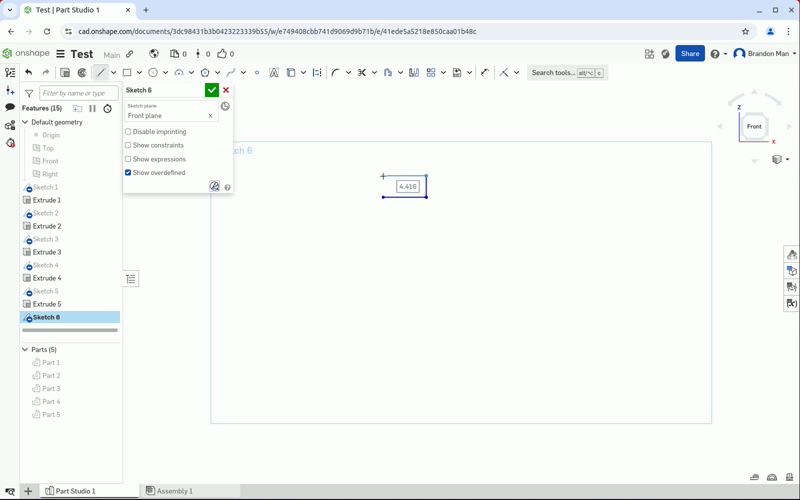
click(383, 175)
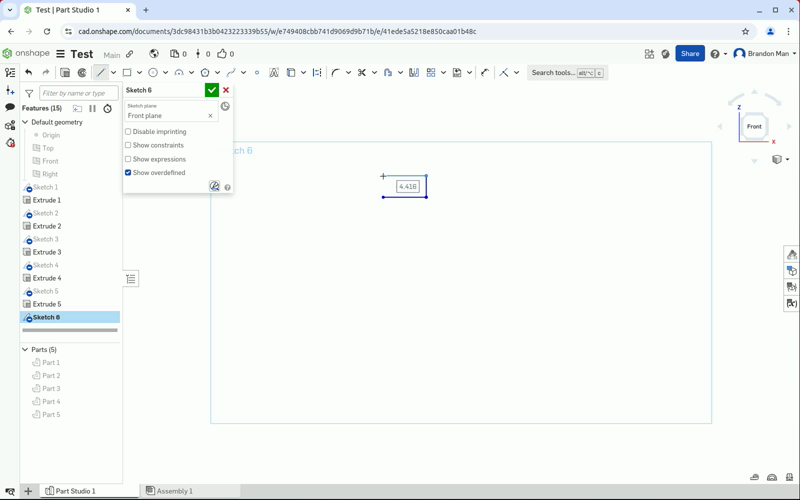
key_up(shift)
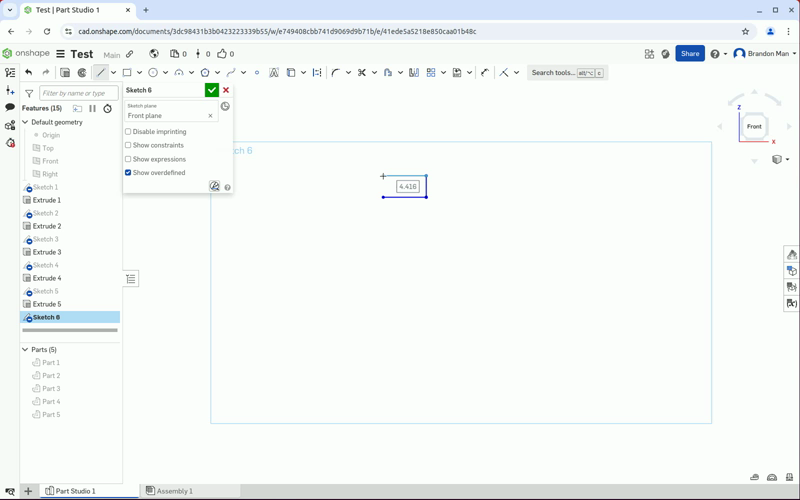
mouse_move(413, 175)
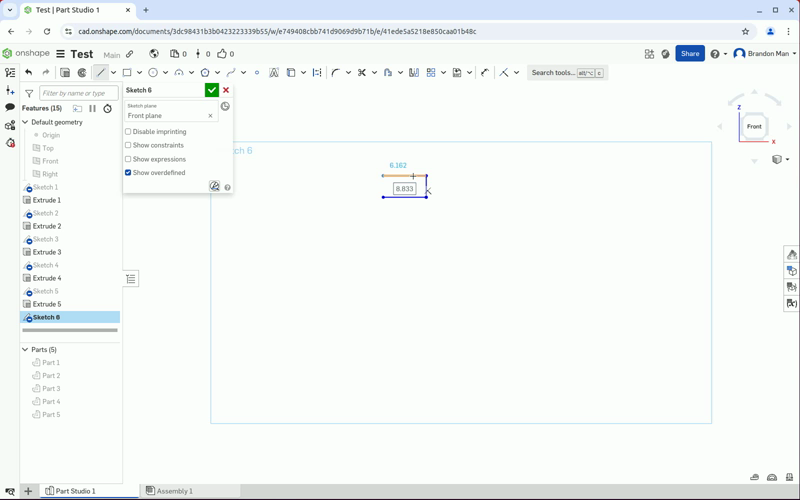
key_down(shift)
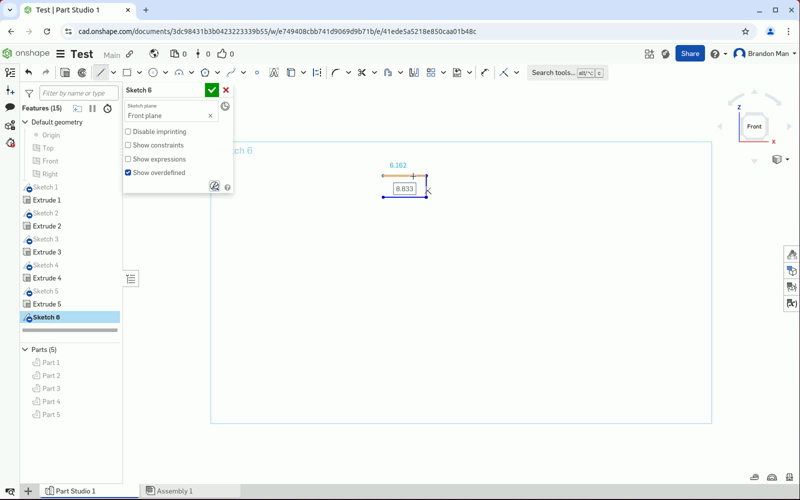
mouse_move(383, 197)
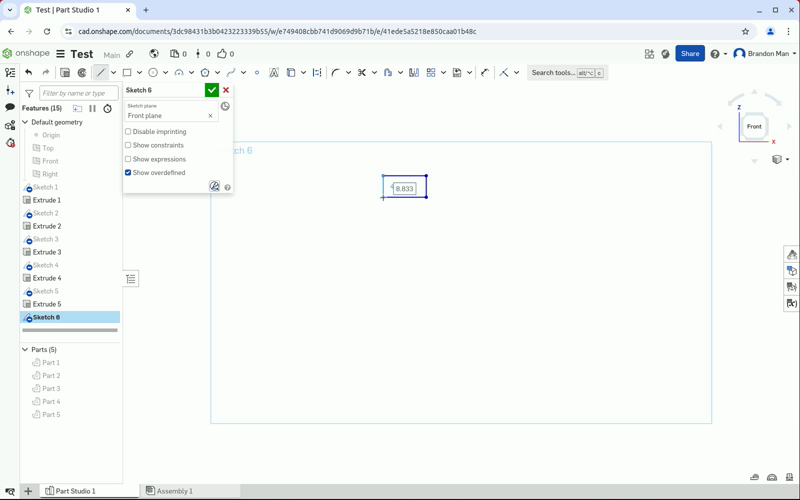
key_up(shift)
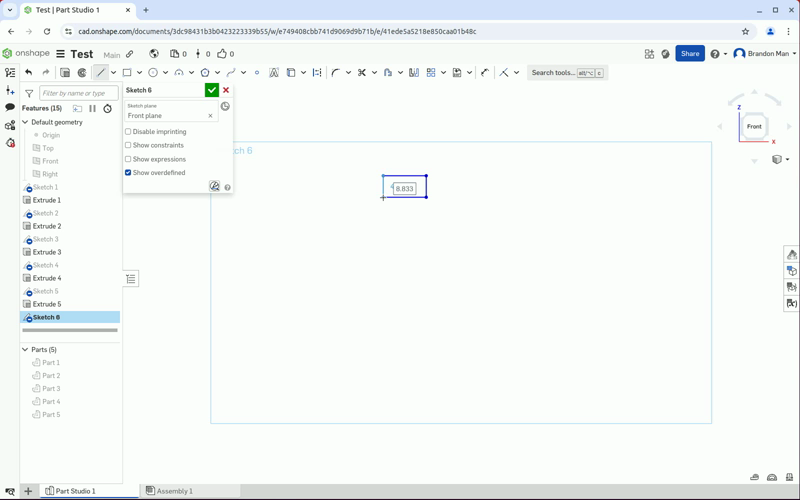
click(383, 197)
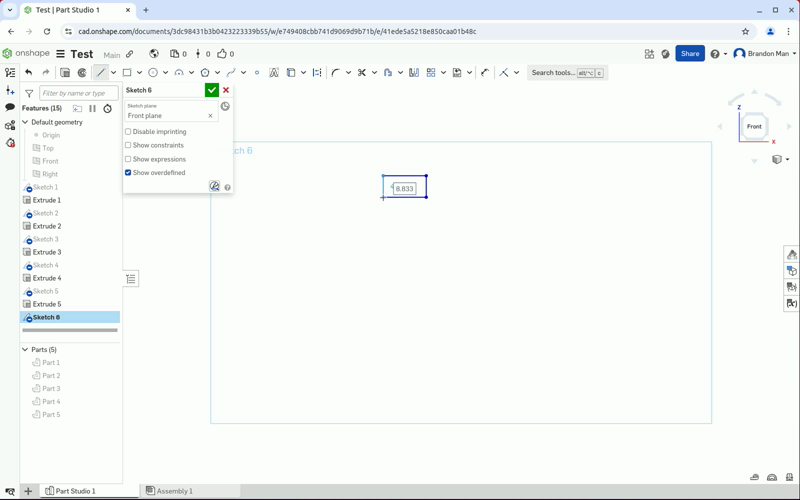
key(esc)
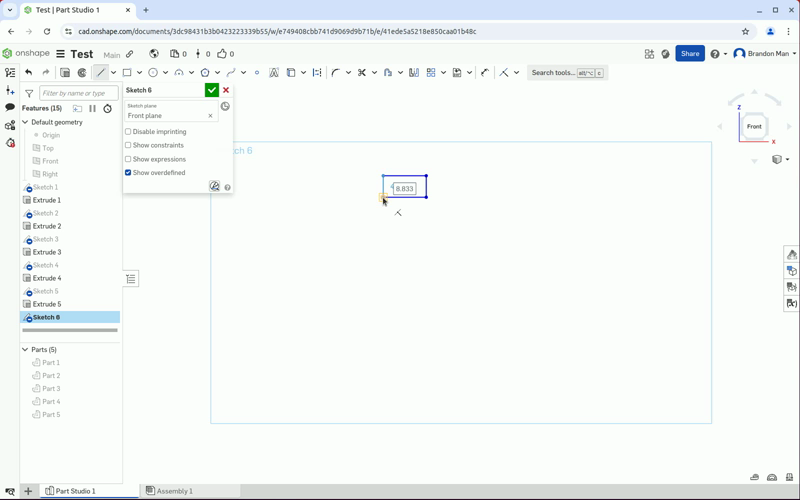
mouse_move(409, 190)
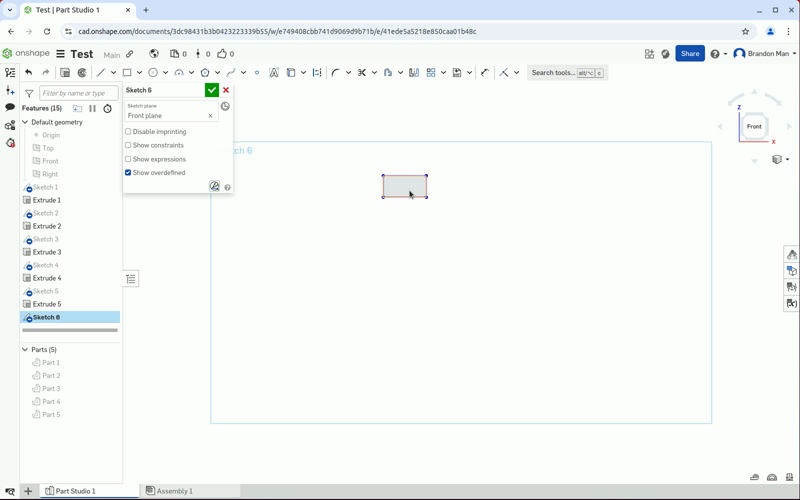
scroll(6)
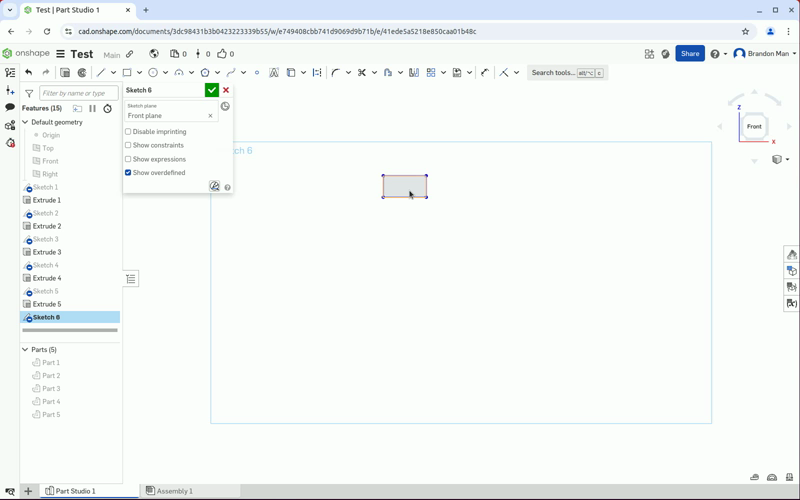
scroll(6)
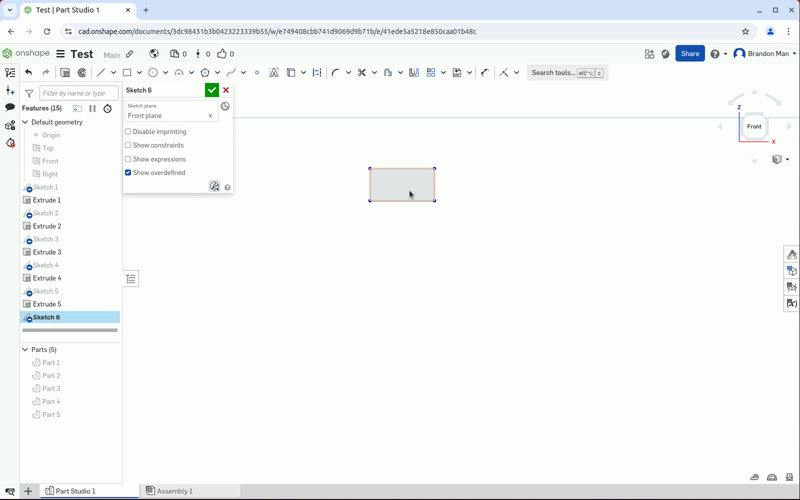
scroll(6)
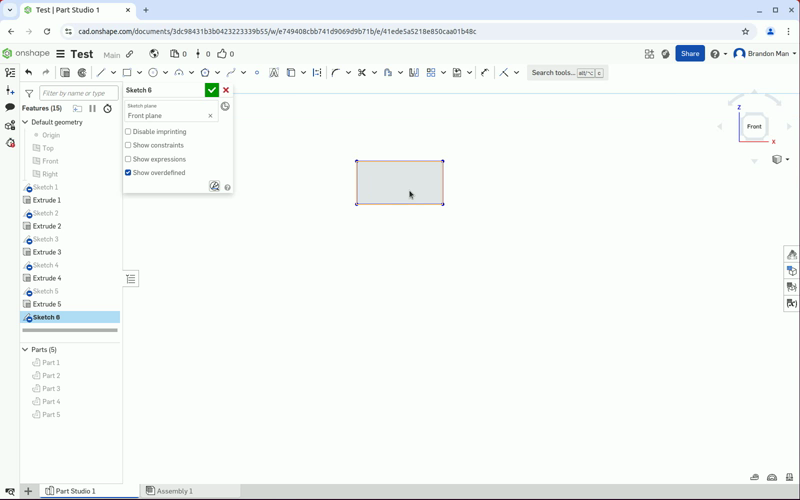
scroll(6)
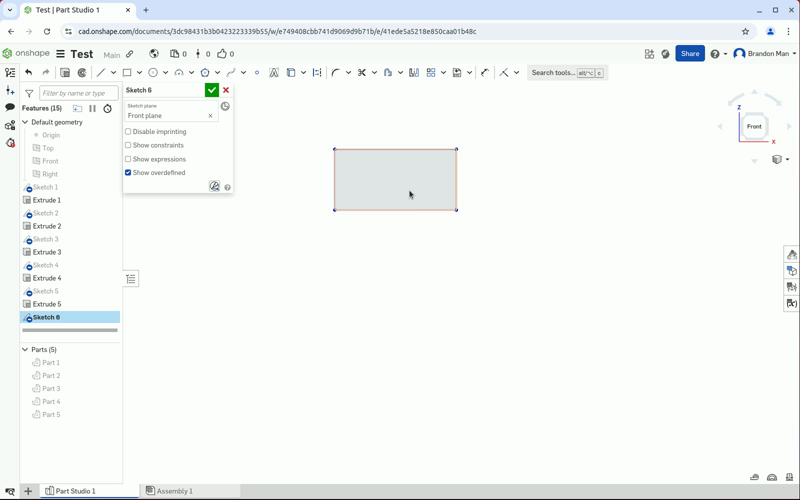
scroll(6)
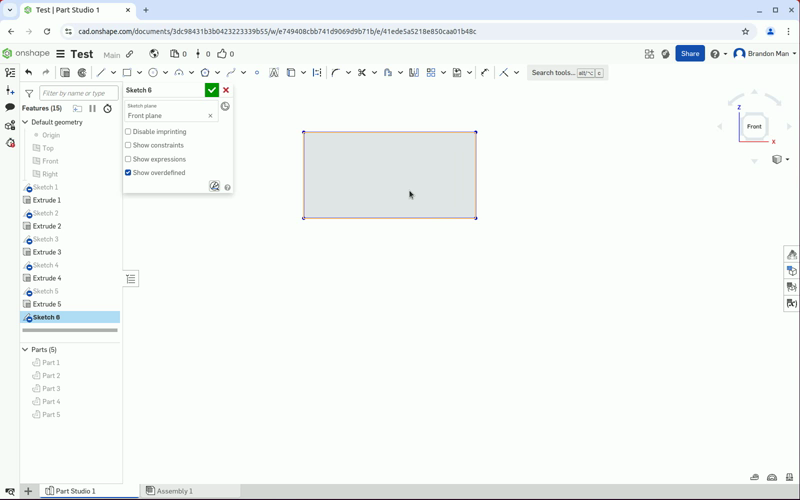
scroll(6)
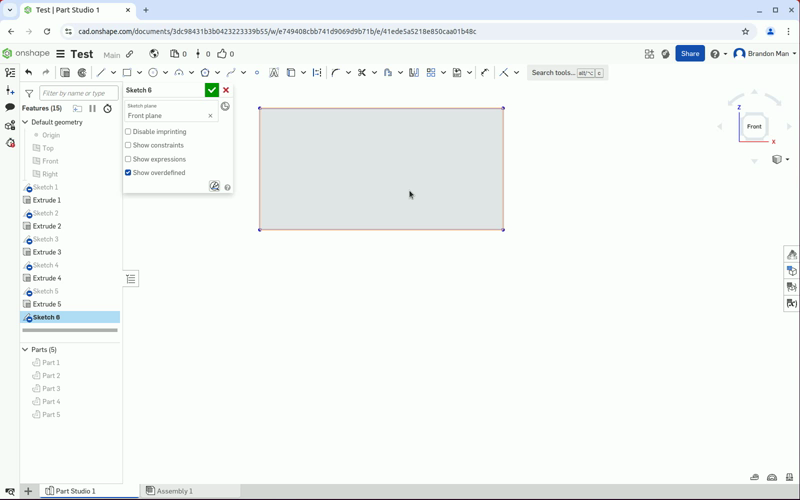
scroll(6)
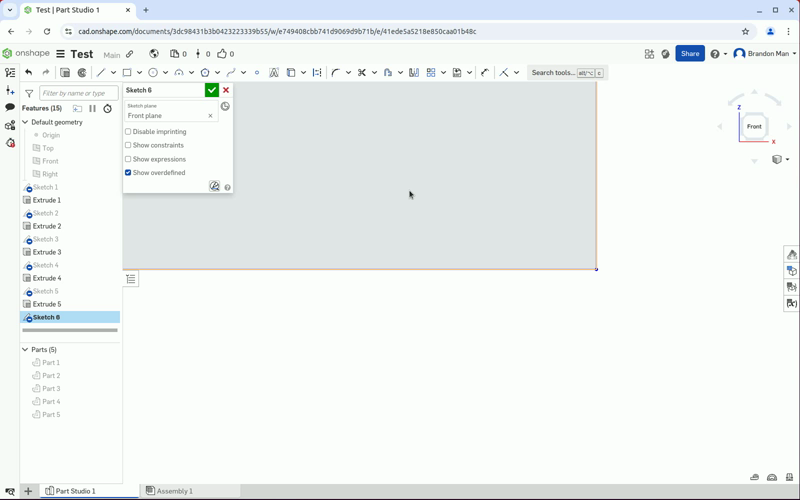
click(409, 190)
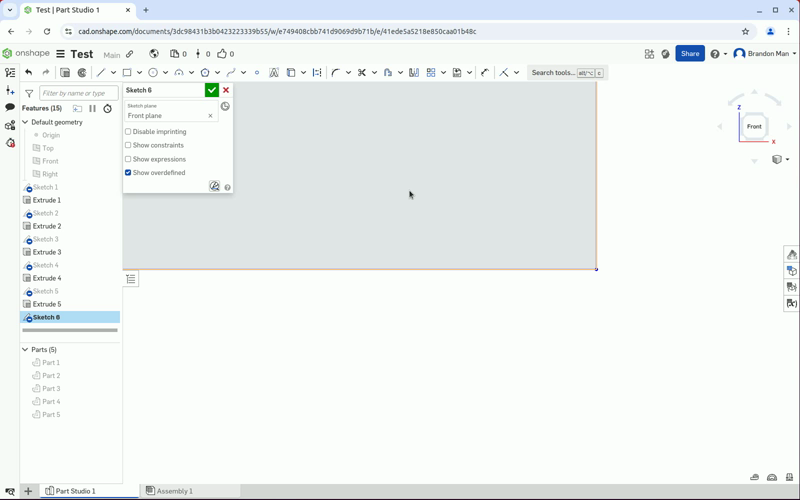
scroll(-6)
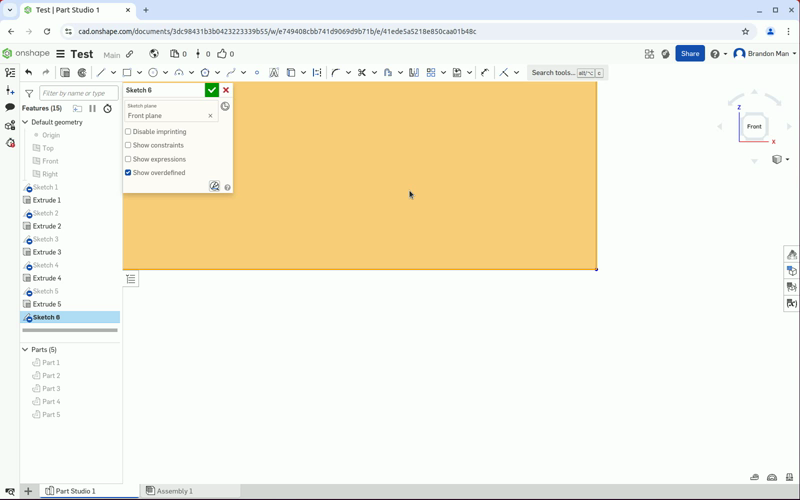
scroll(-6)
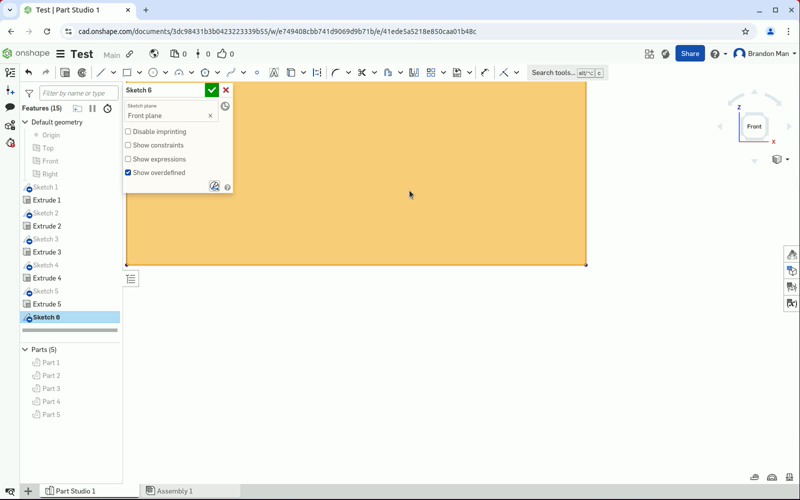
scroll(-6)
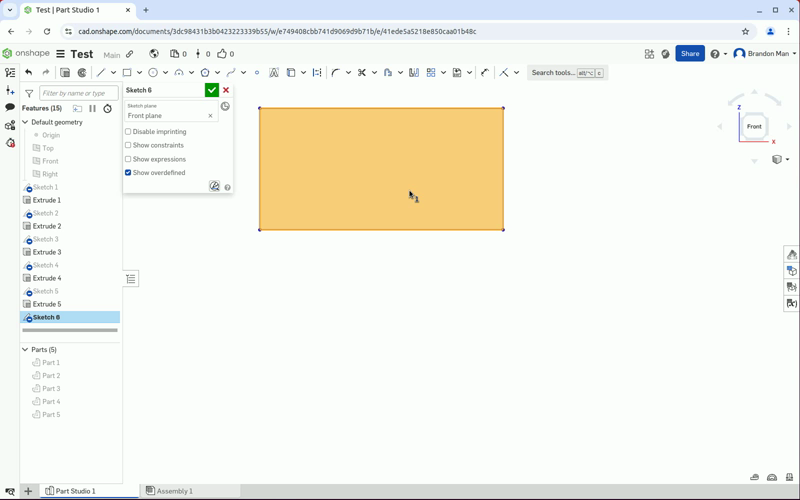
scroll(-6)
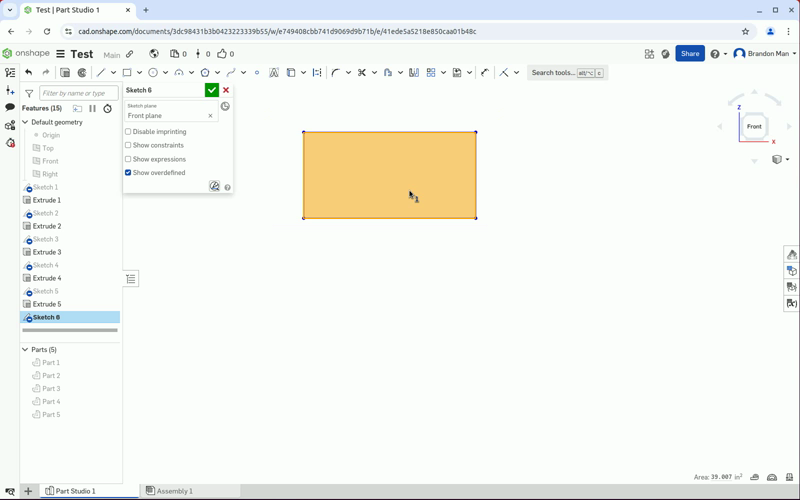
scroll(-6)
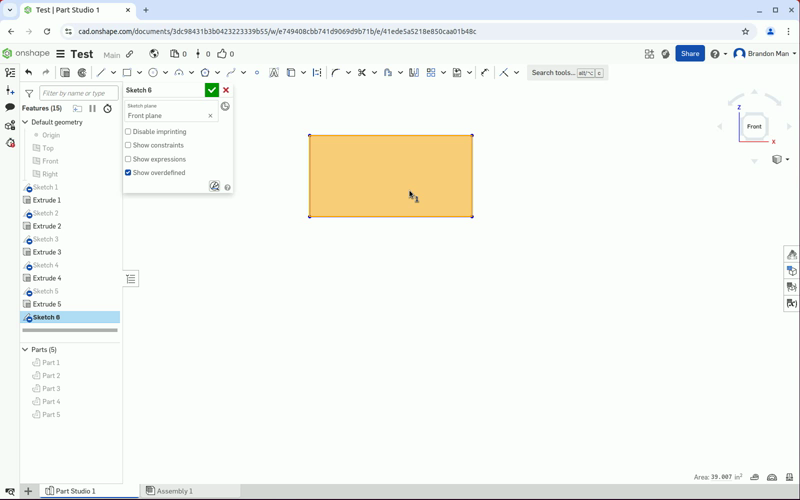
scroll(-6)
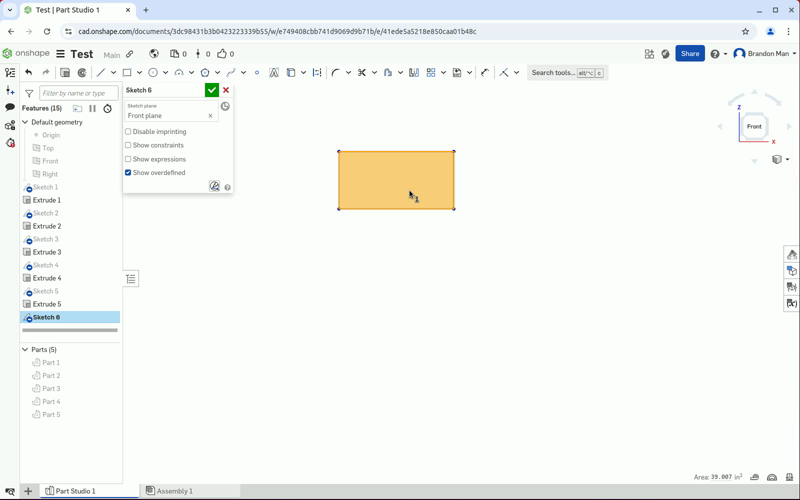
scroll(-6)
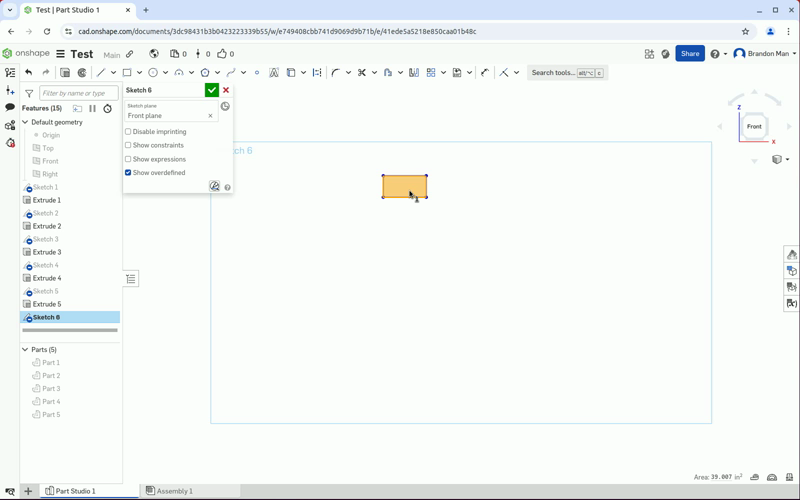
mouse_move(73, 352)
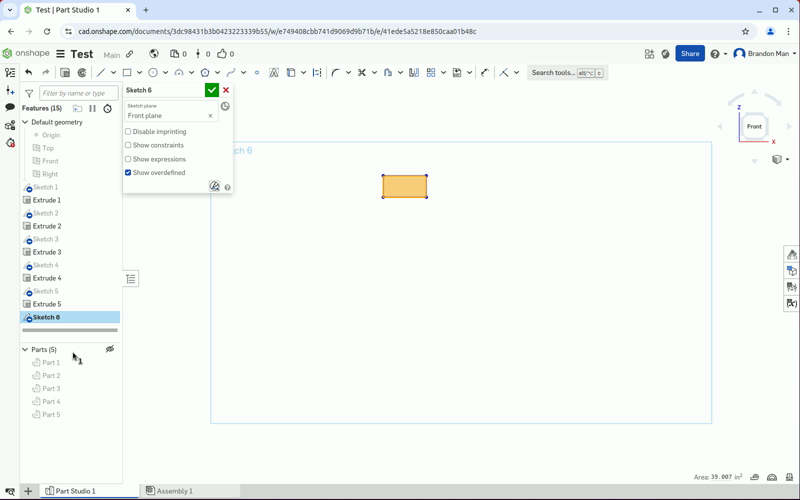
key(shift+y)
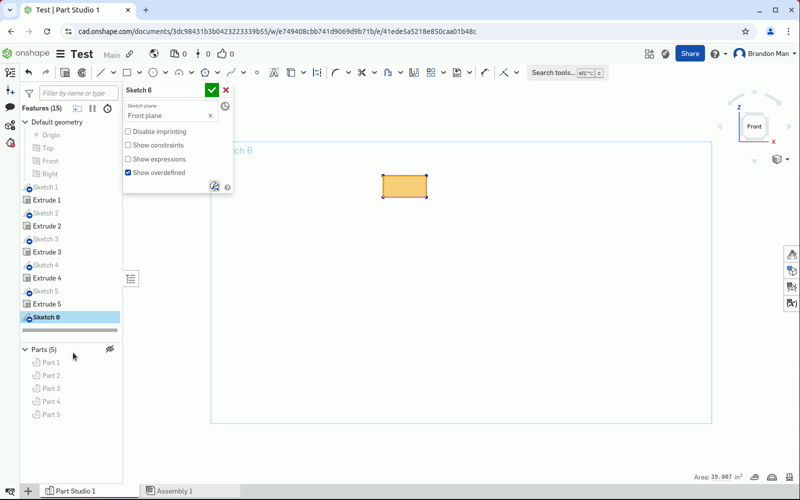
key(shift+e)
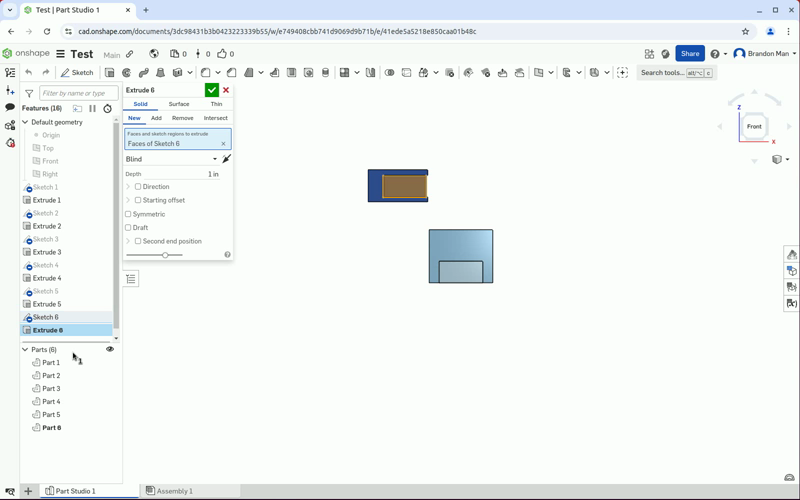
mouse_move(143, 106)
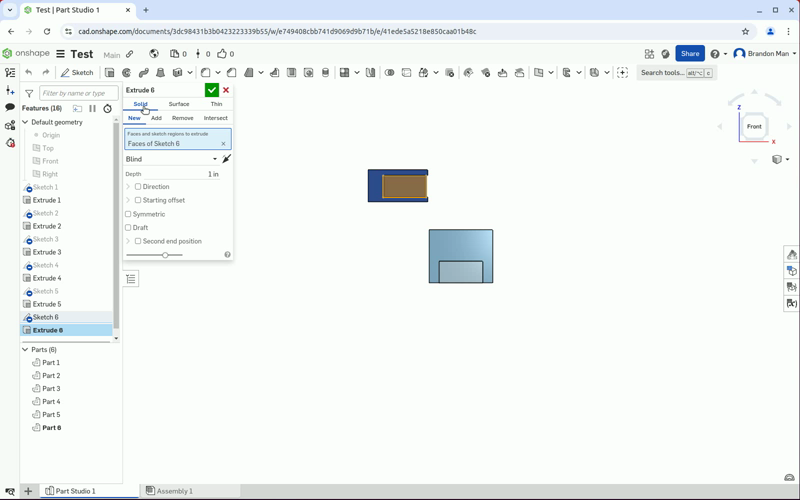
click(143, 106)
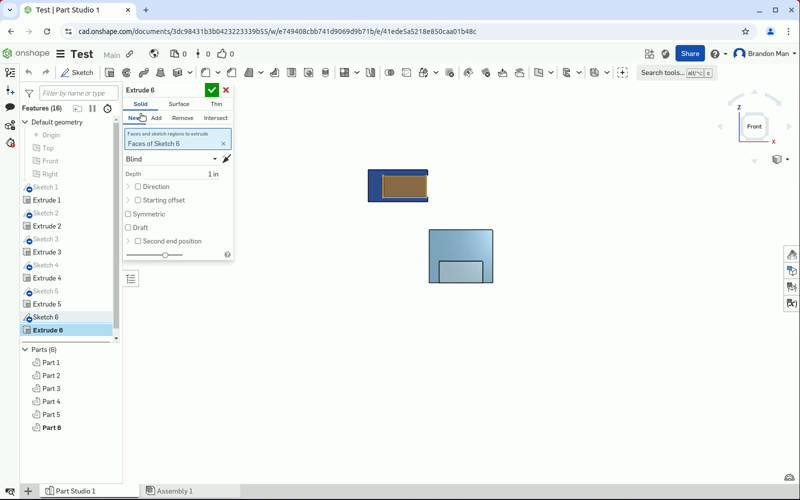
mouse_move(137, 120)
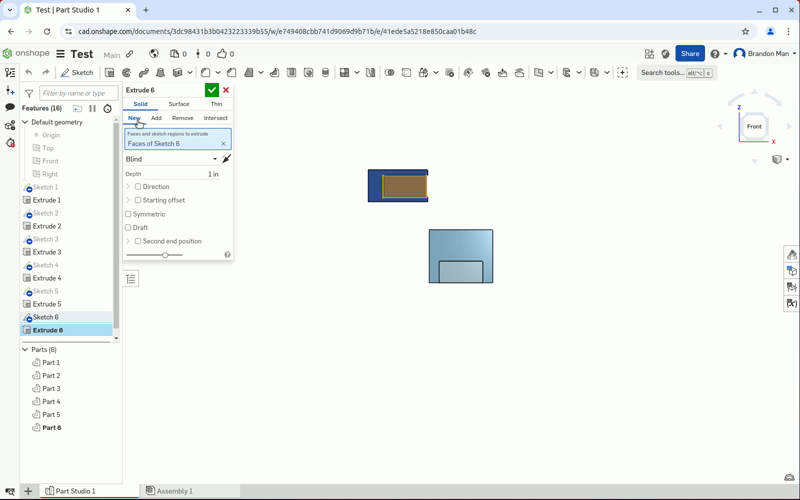
click(137, 120)
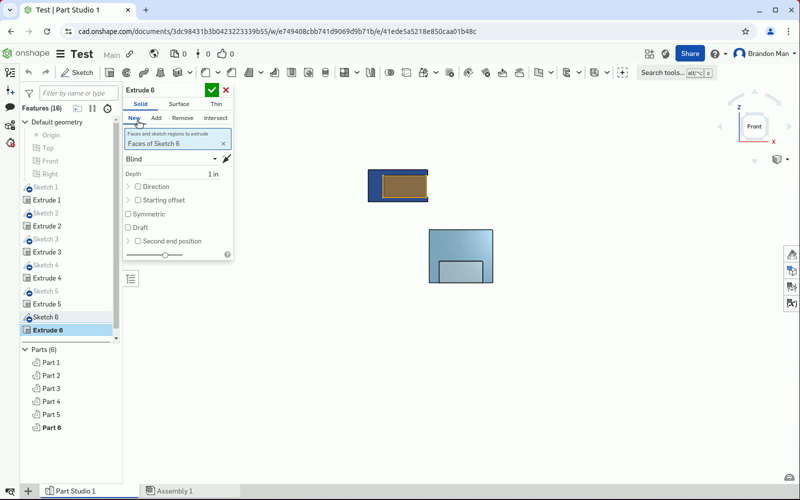
key(tab, 4)
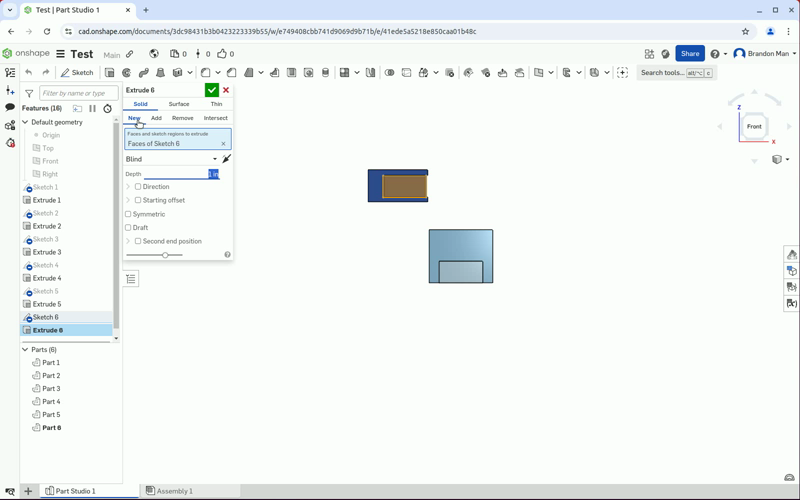
text(2.166)
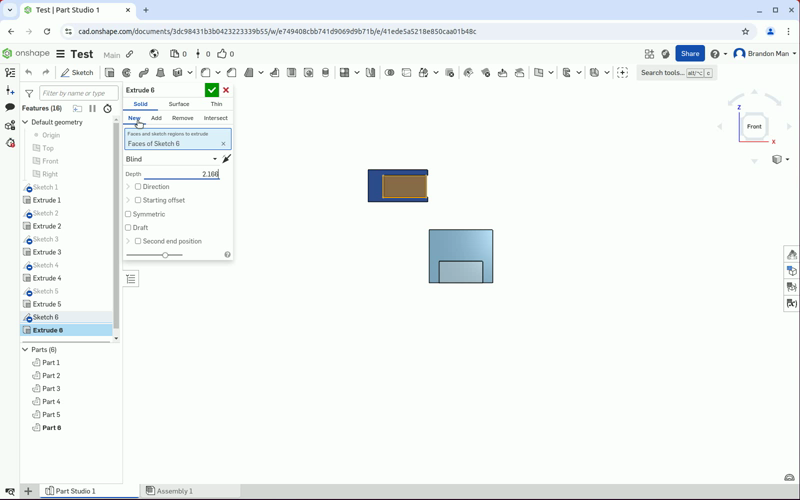
key(enter)
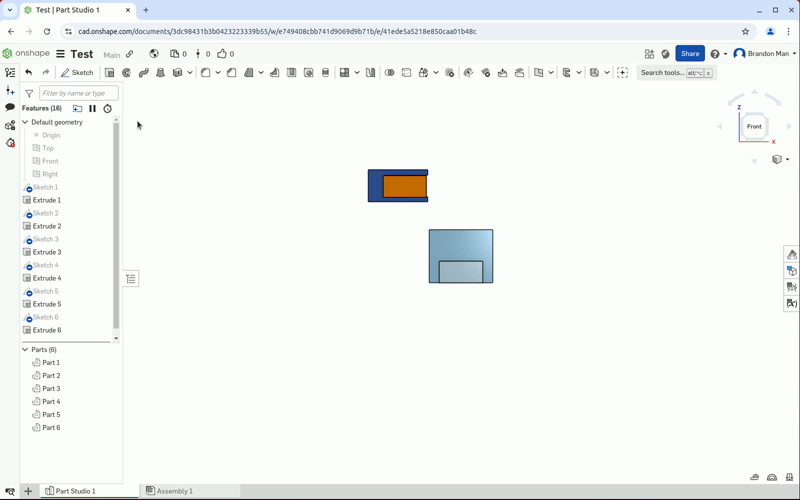
key(shift+h)
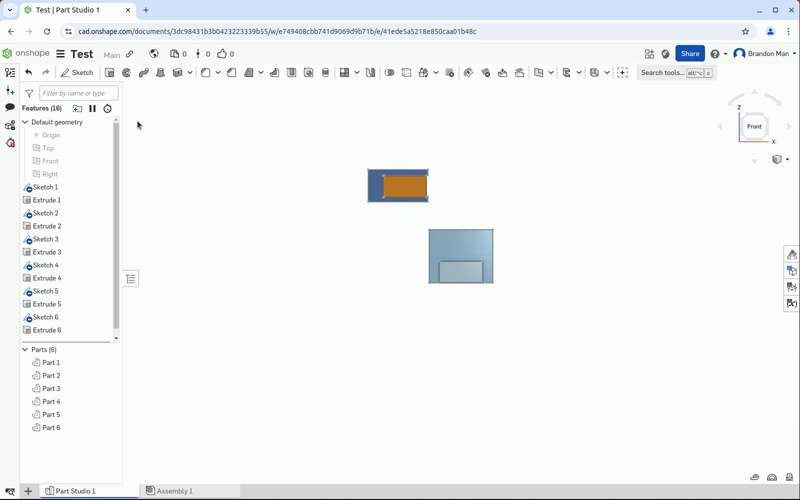
key(shift+h)
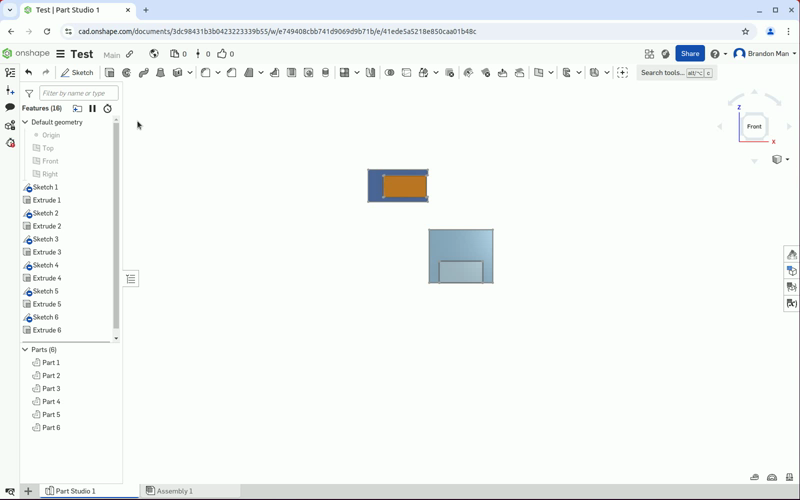
key(shift+7)
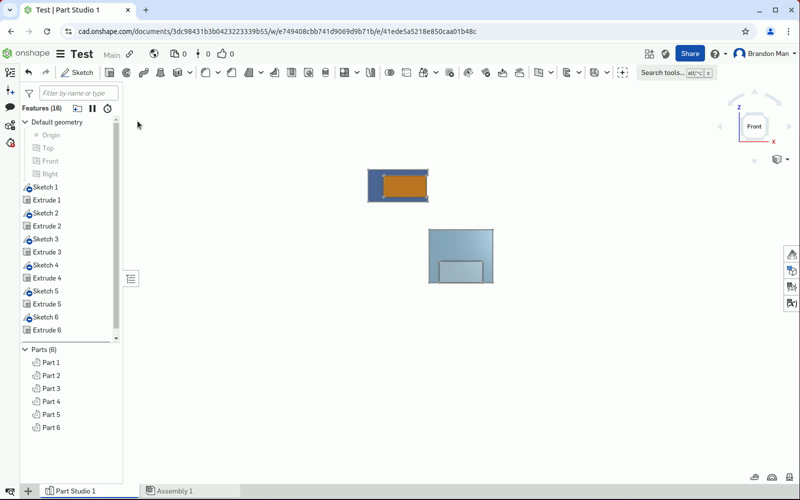
key(left, 2)
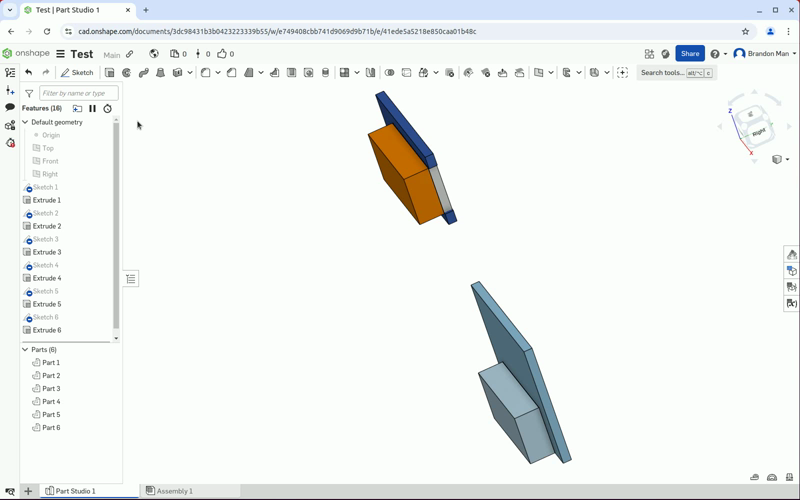
key(down, 2)
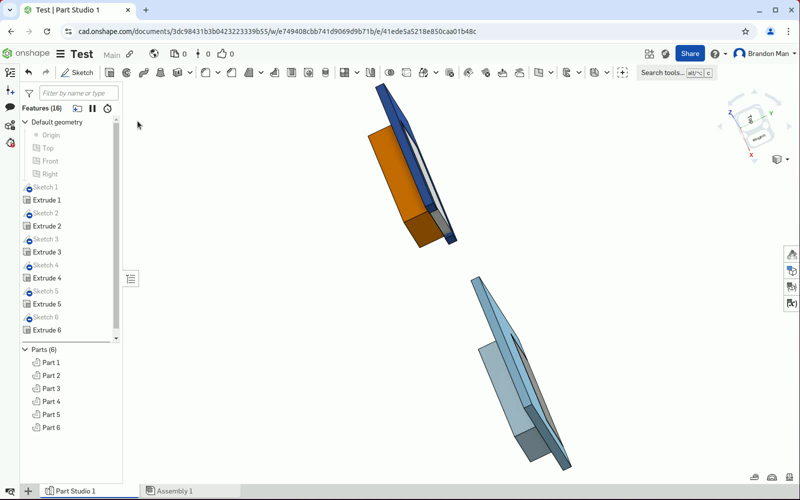
key(up, 2)
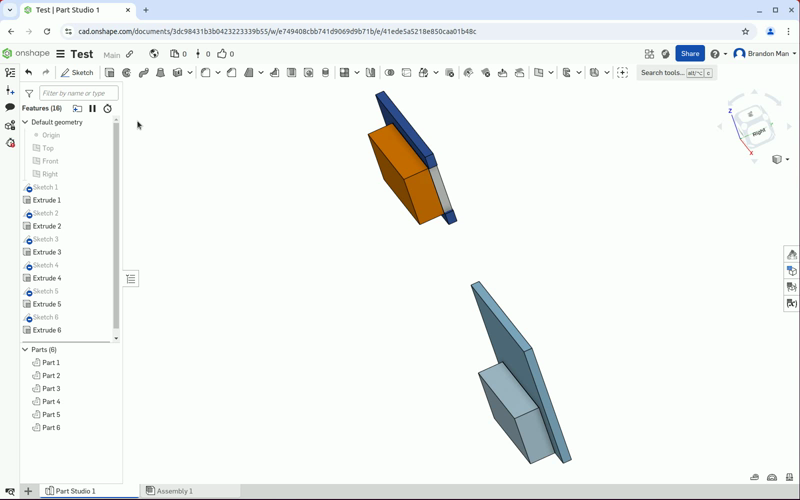
key(right, 2)
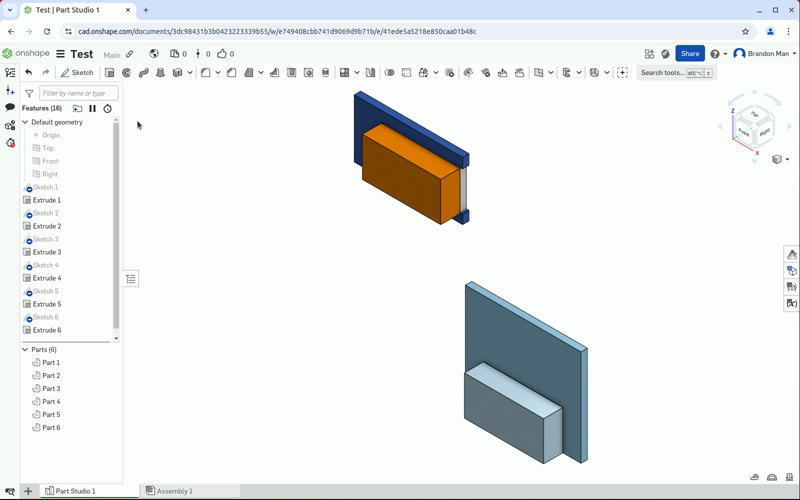
mouse_move(69, 189)
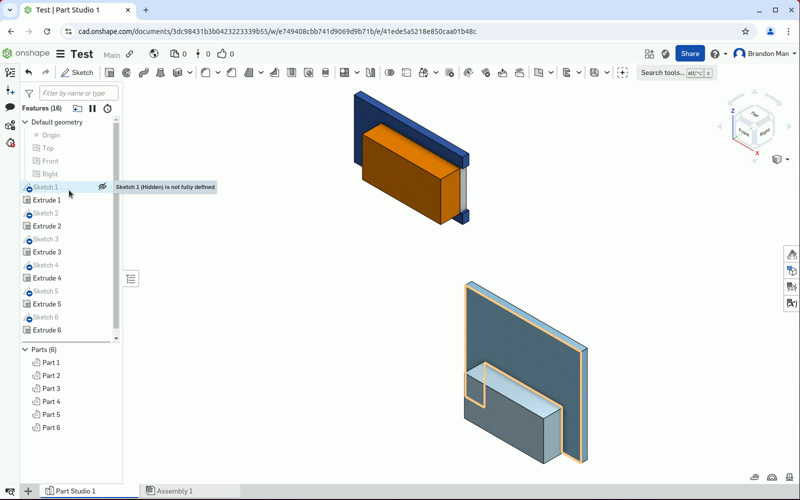
click(69, 189)